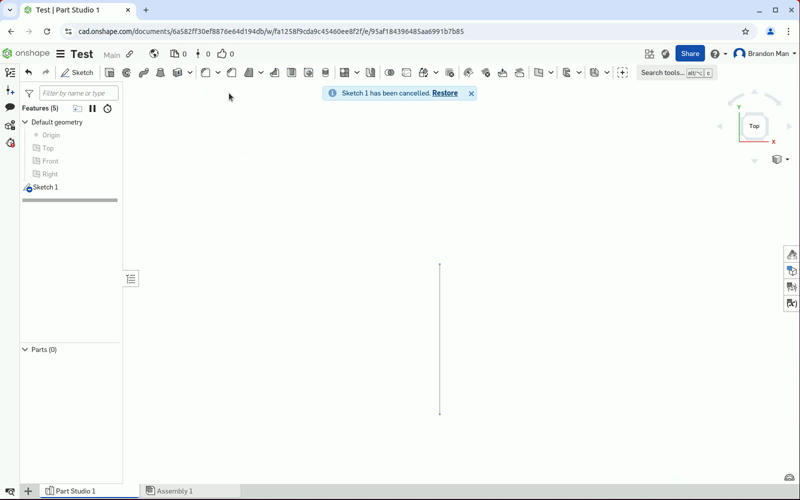
key(shift+h)
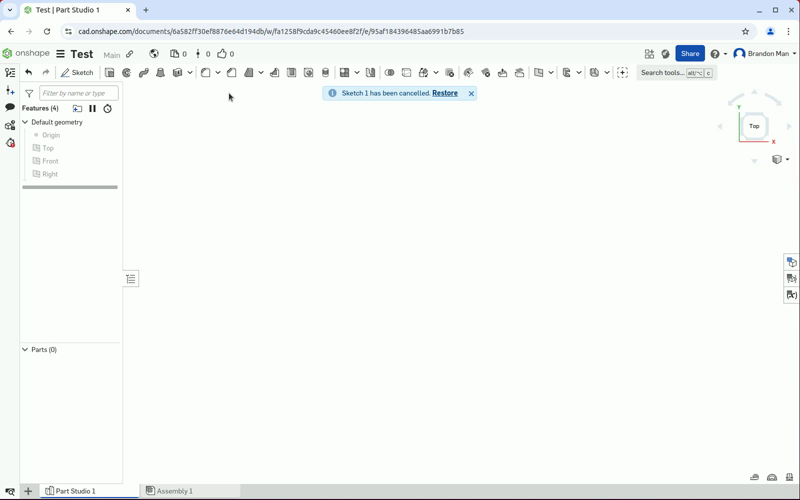
mouse_move(73, 352)
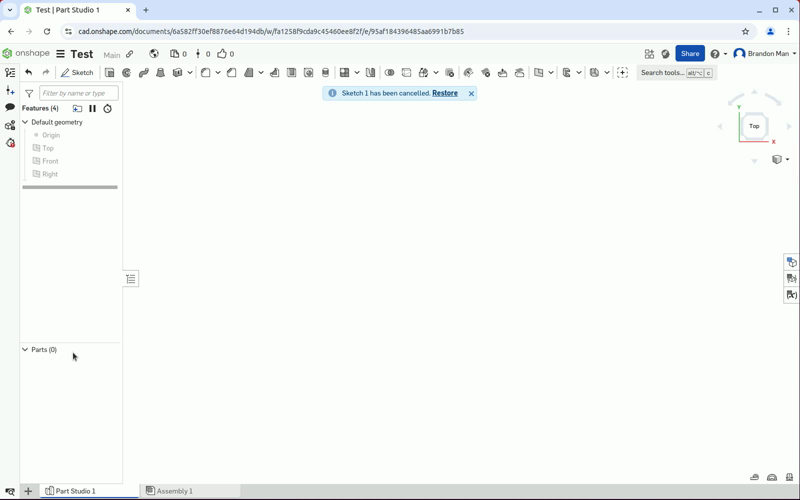
key(y)
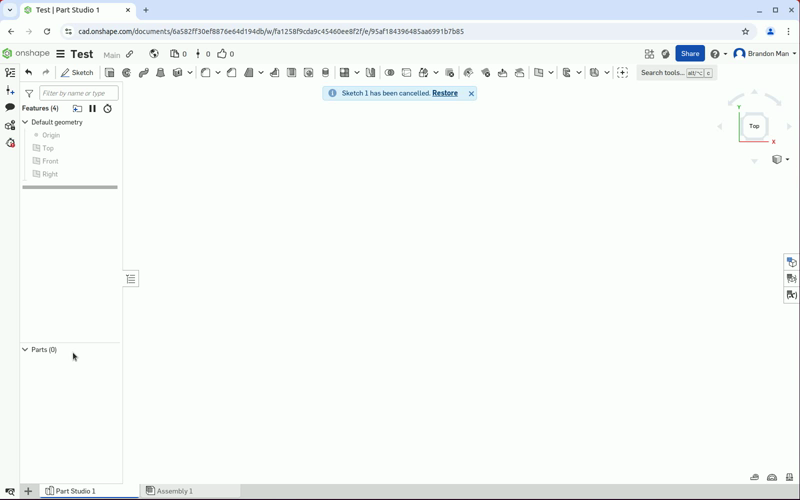
key(shift+p)
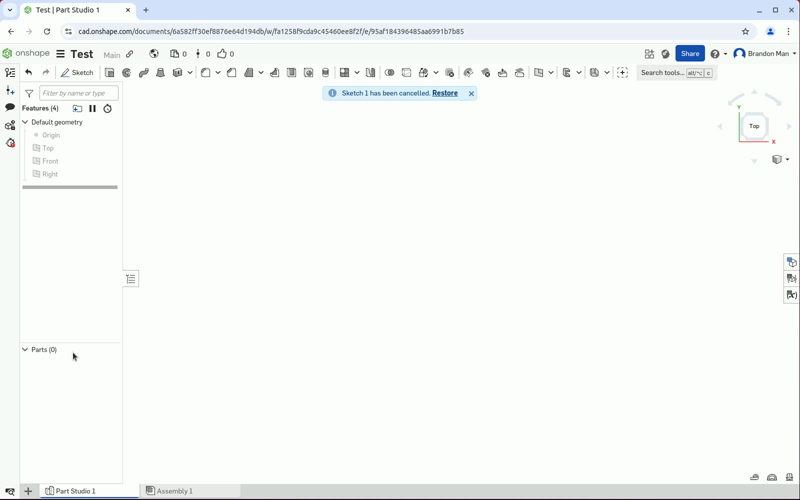
key(space)
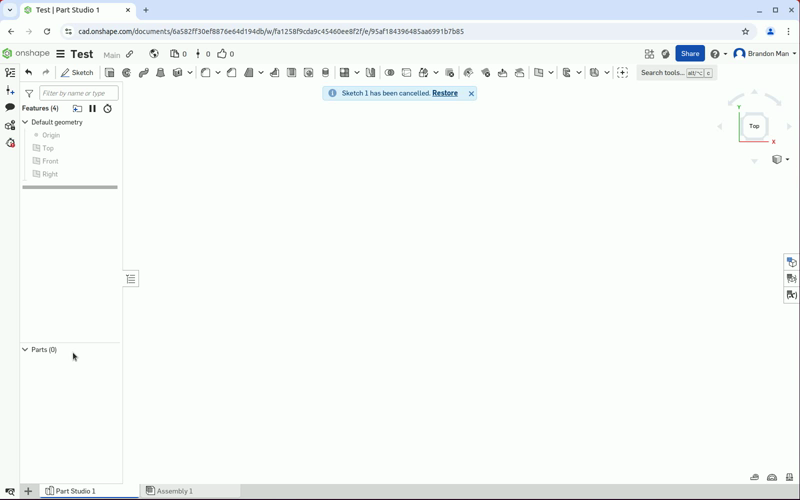
key_down(shift)
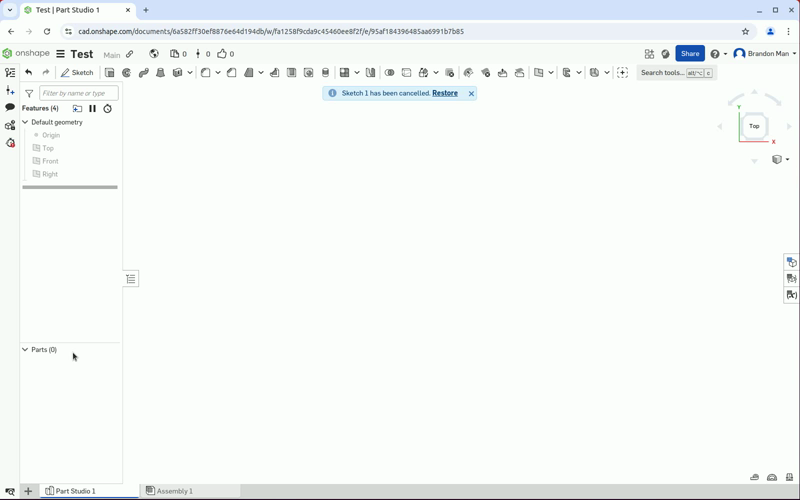
key(up)
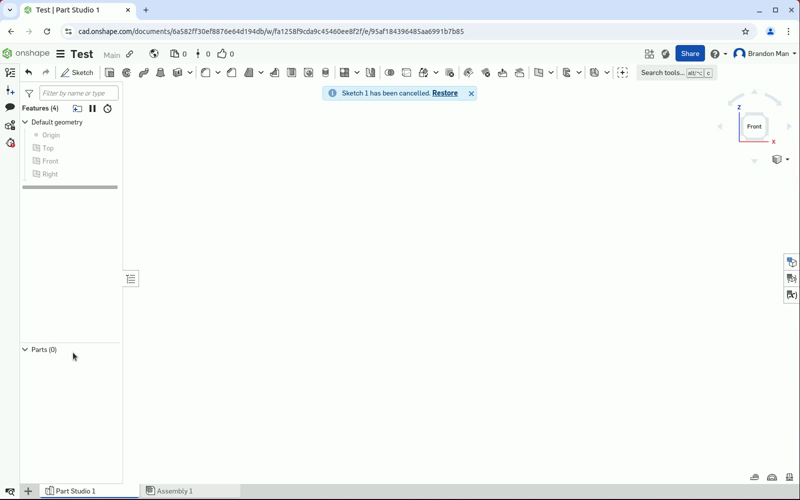
key_up(shift)
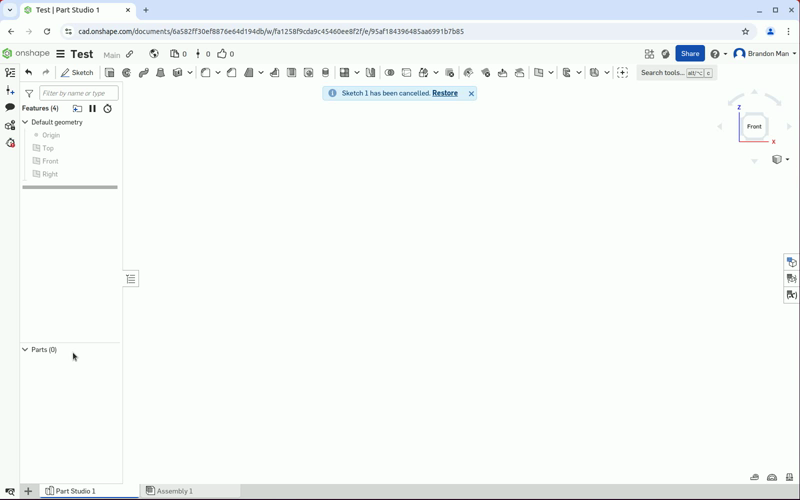
key(space)
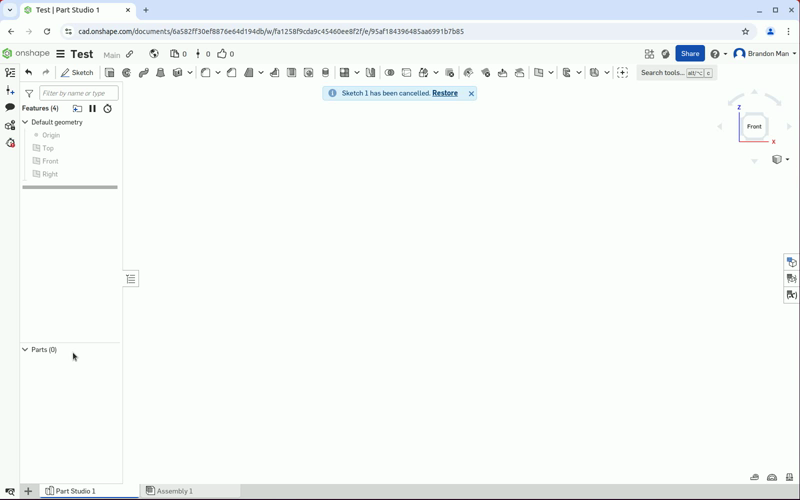
key_down(shift)
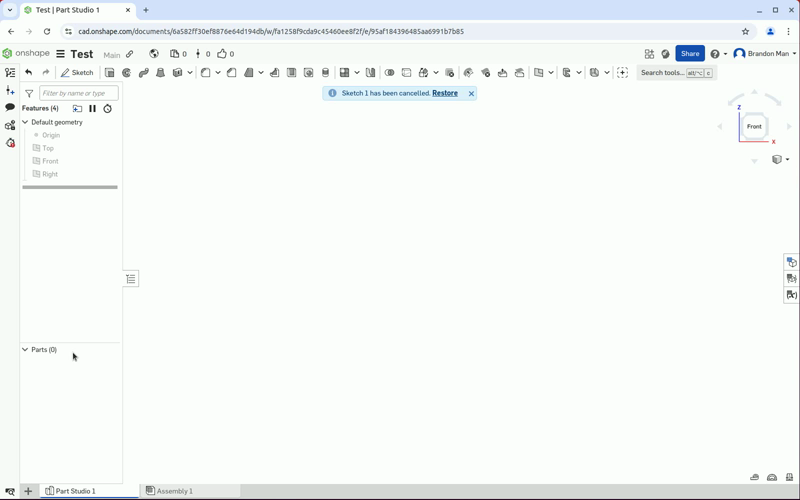
key(left)
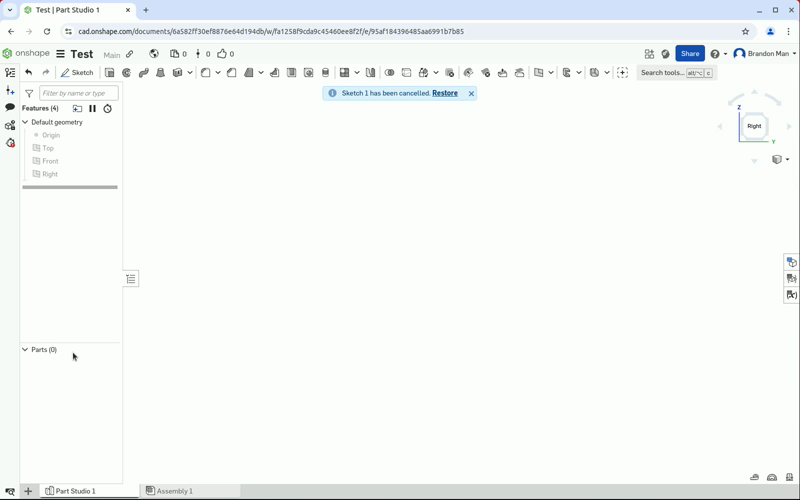
key_up(shift)
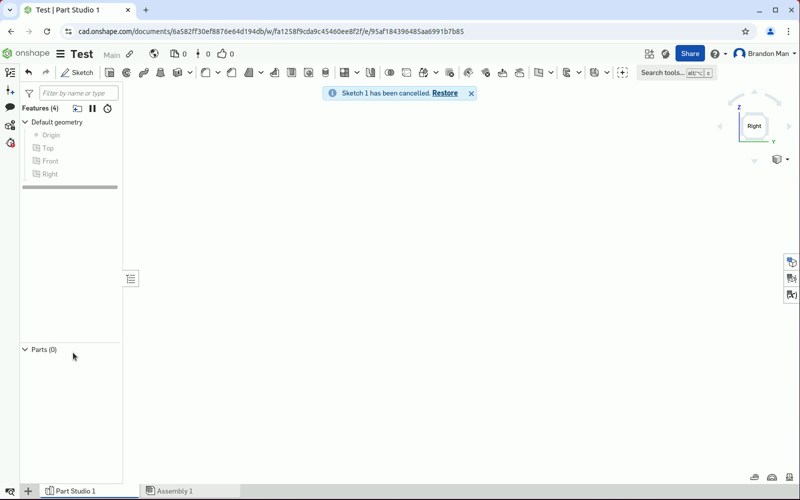
mouse_move(73, 352)
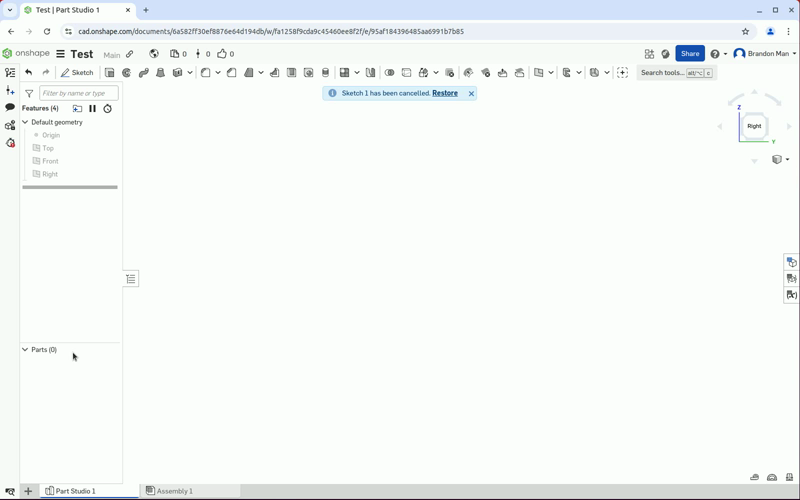
key(shift+y)
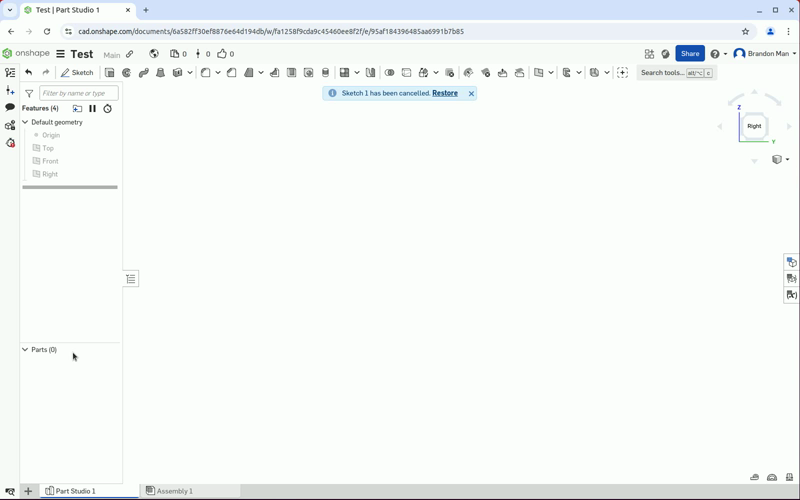
key(shift+s)
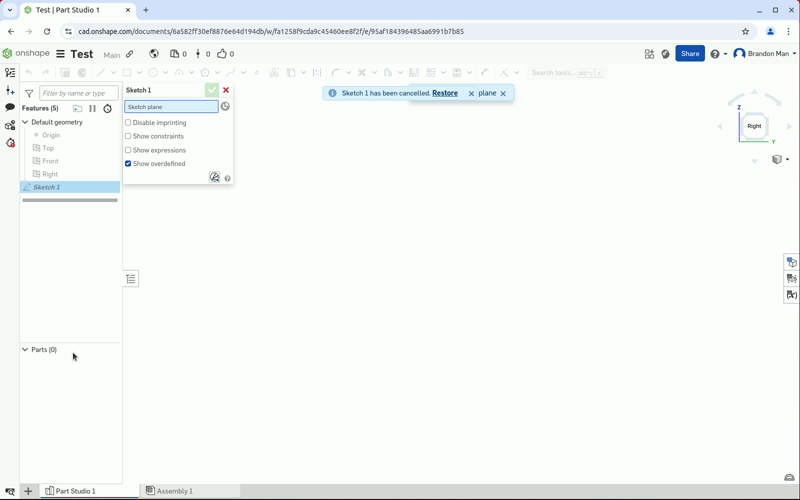
mouse_move(73, 176)
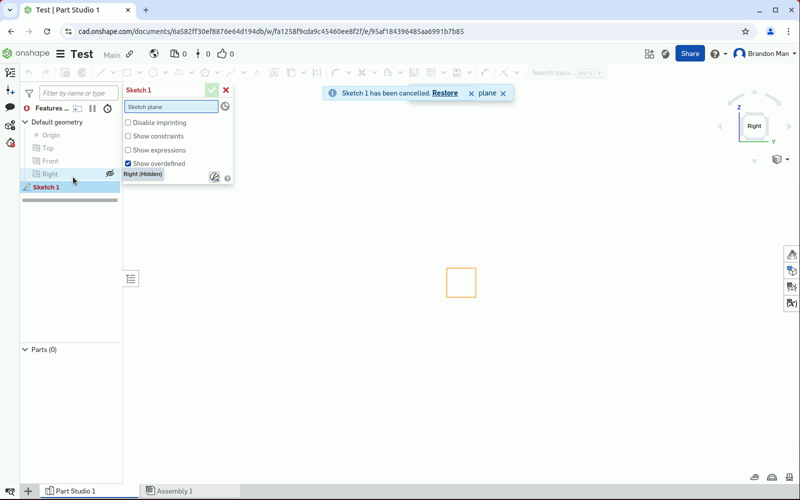
click(73, 176)
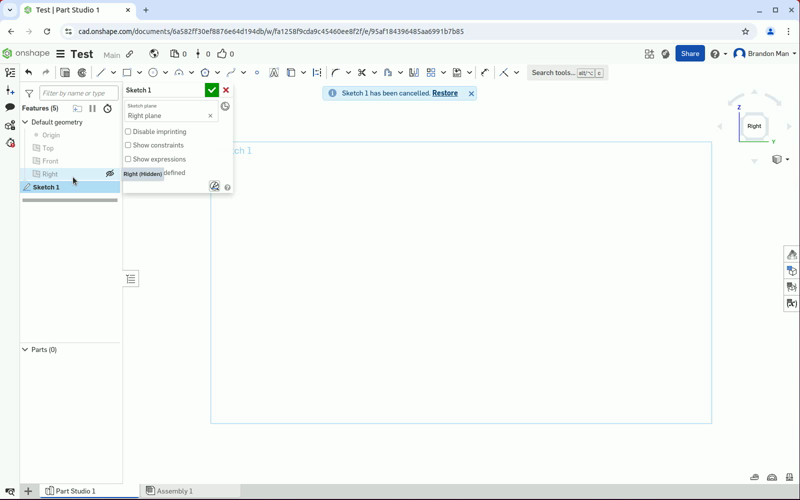
mouse_move(73, 352)
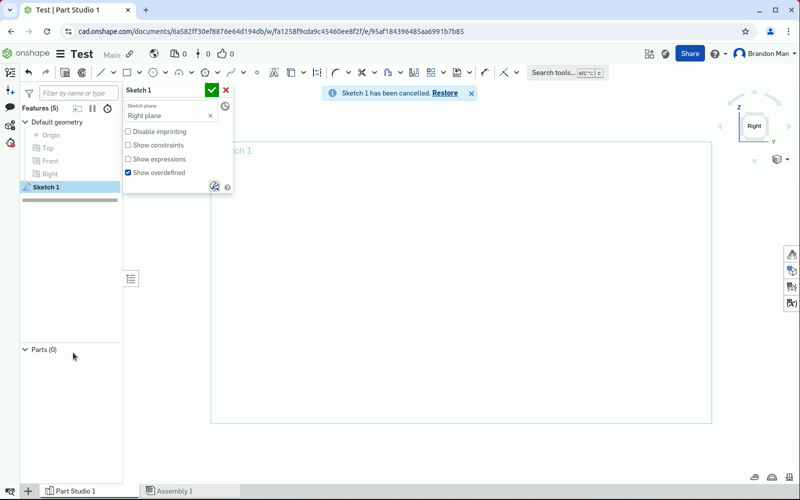
key(y)
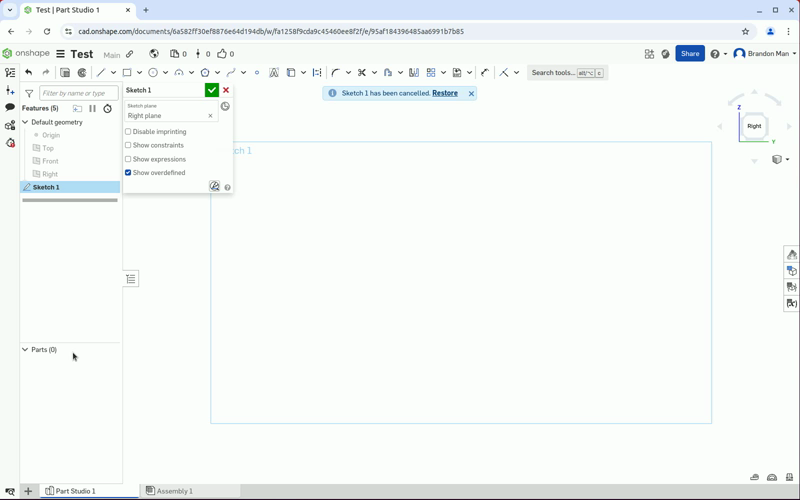
key(l)
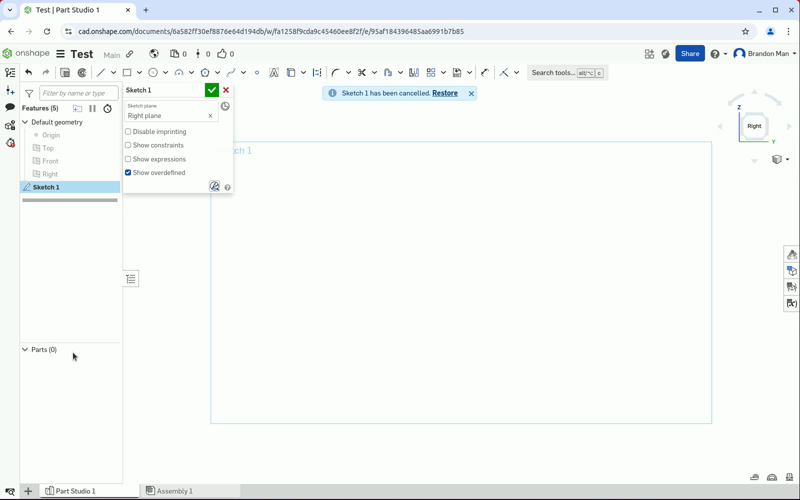
key_down(shift)
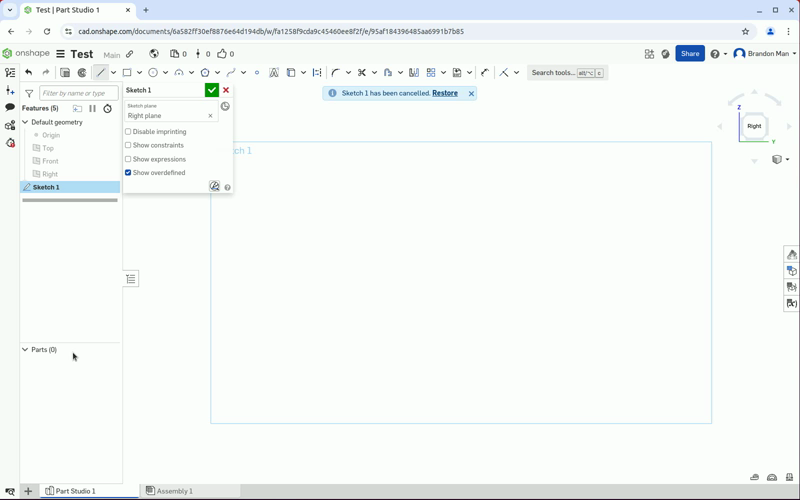
mouse_move(411, 312)
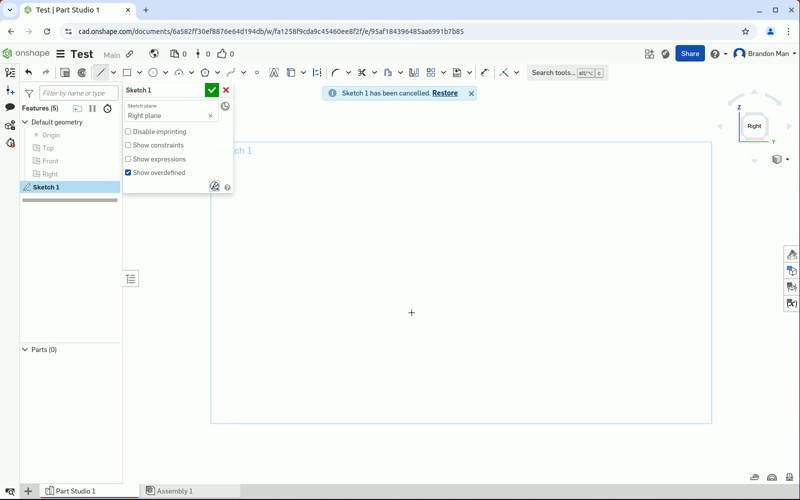
click(411, 312)
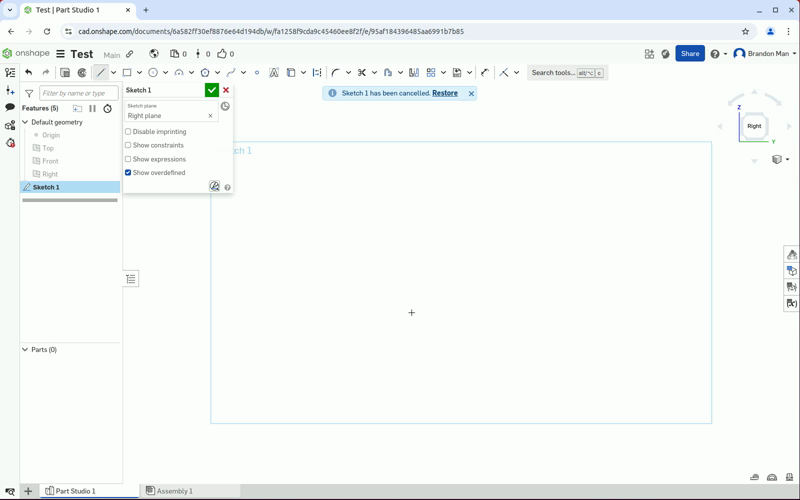
key_up(shift)
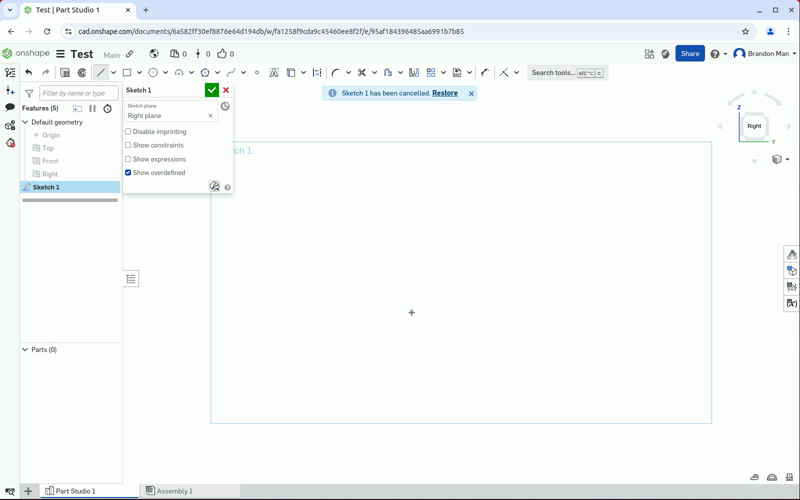
key_down(shift)
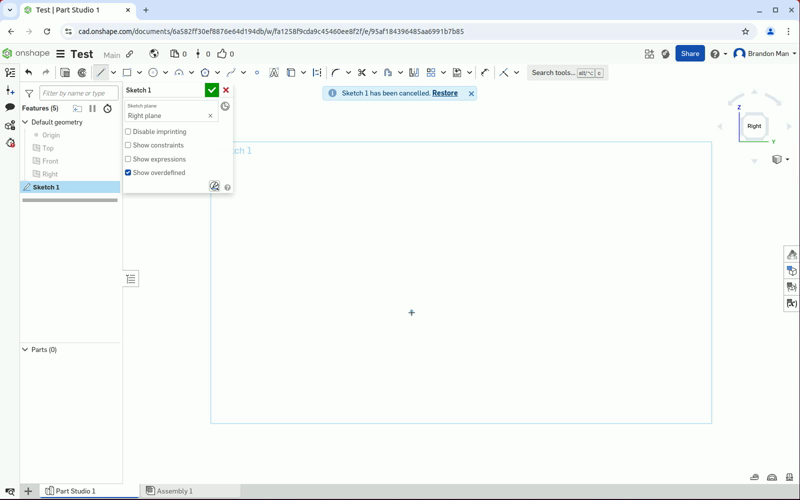
mouse_move(441, 312)
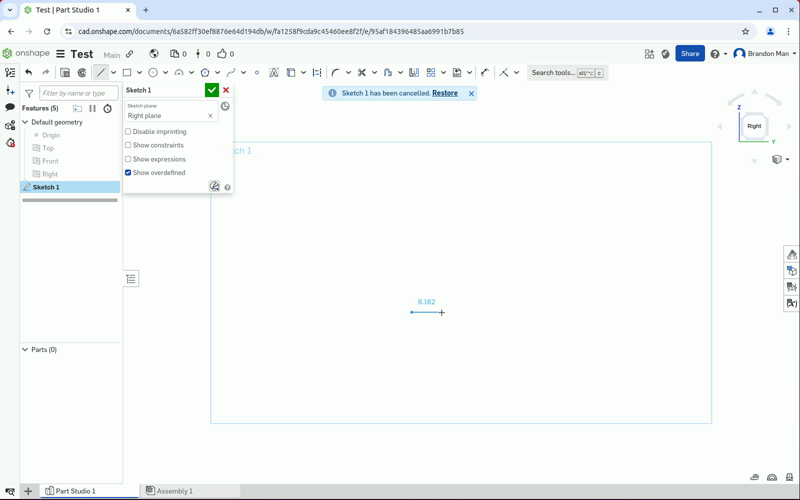
mouse_move(427, 312)
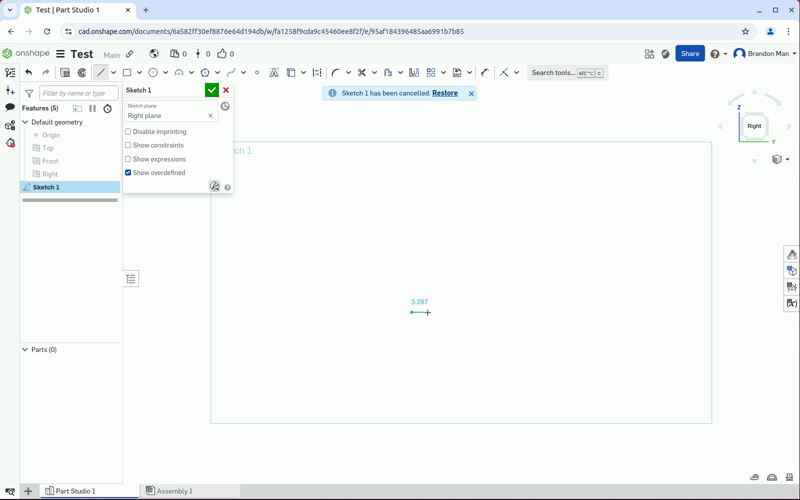
click(427, 312)
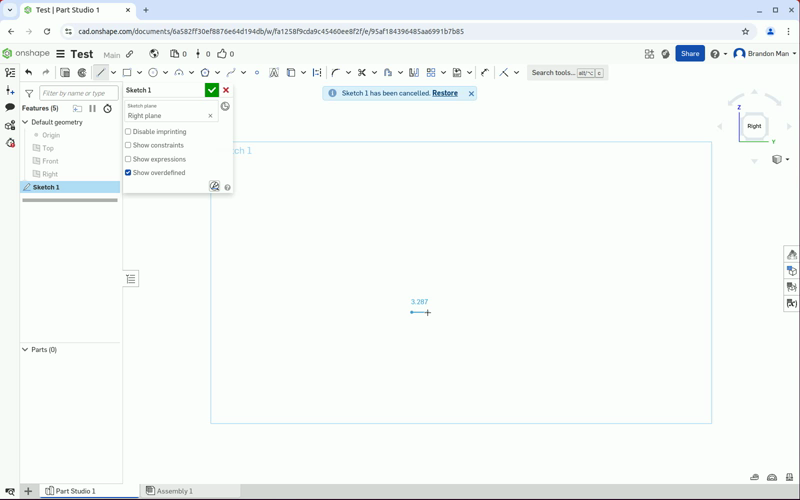
key_up(shift)
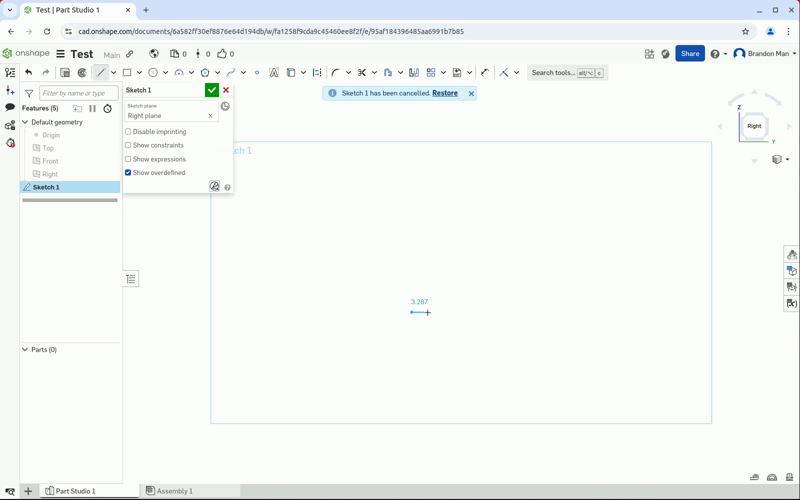
key_down(shift)
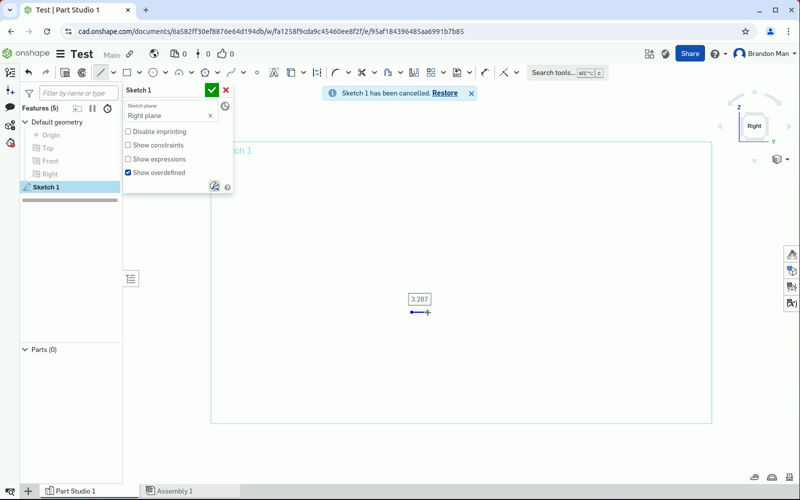
mouse_move(427, 217)
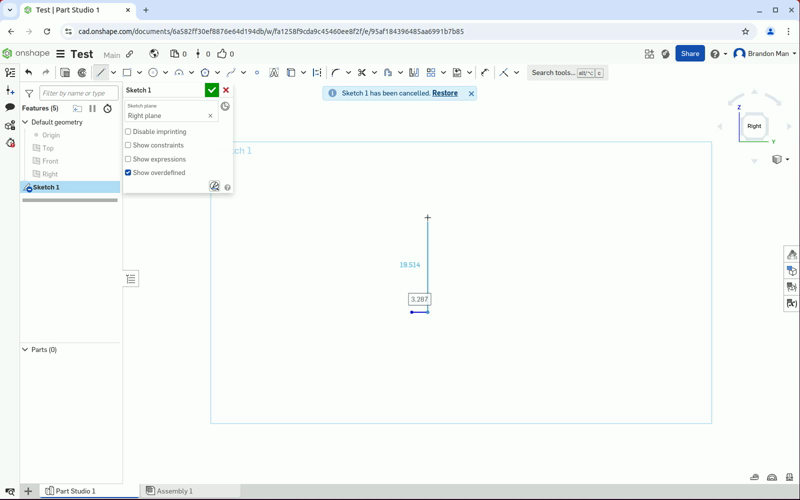
click(427, 217)
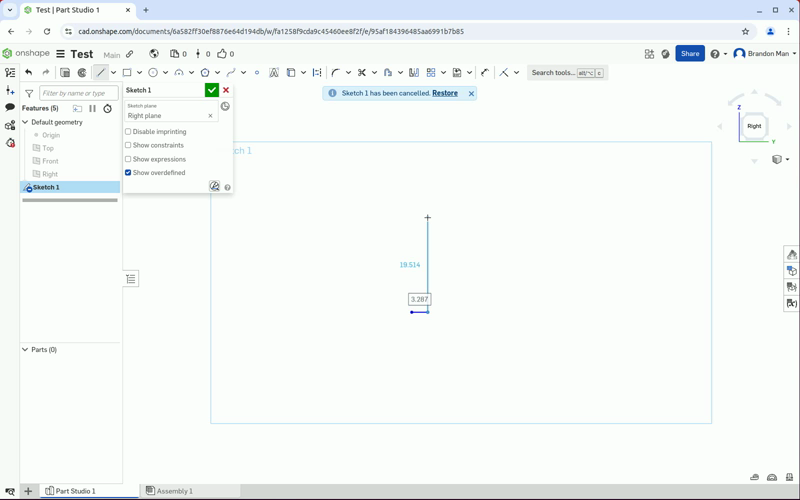
key_up(shift)
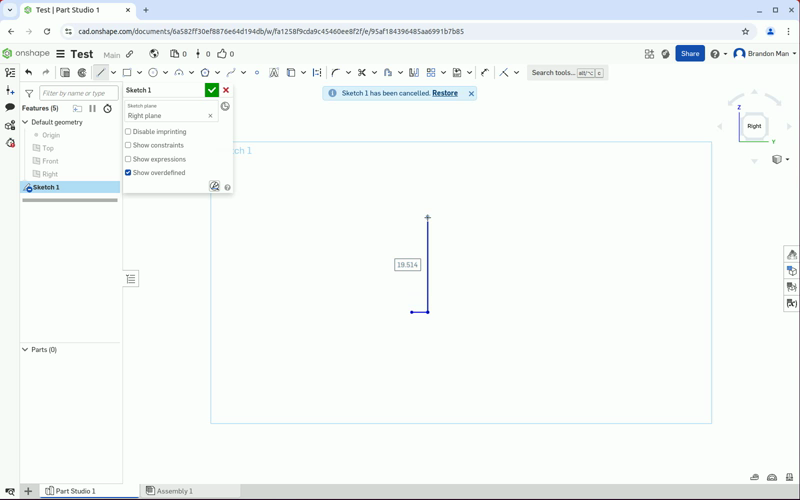
key_down(shift)
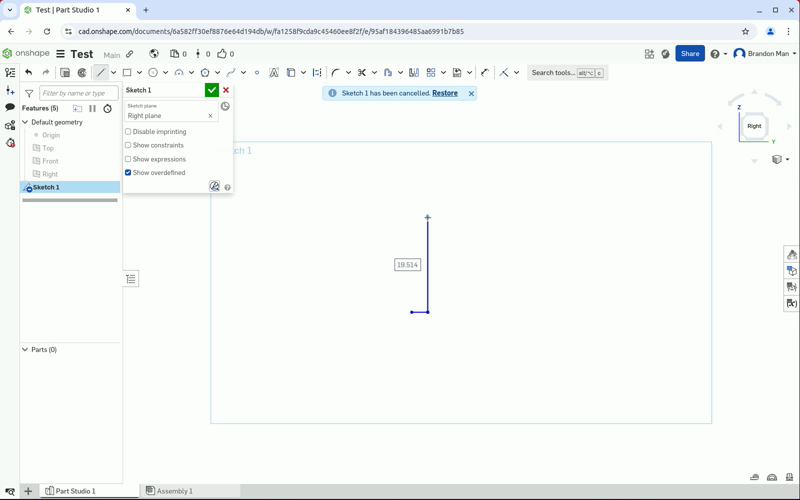
mouse_move(457, 217)
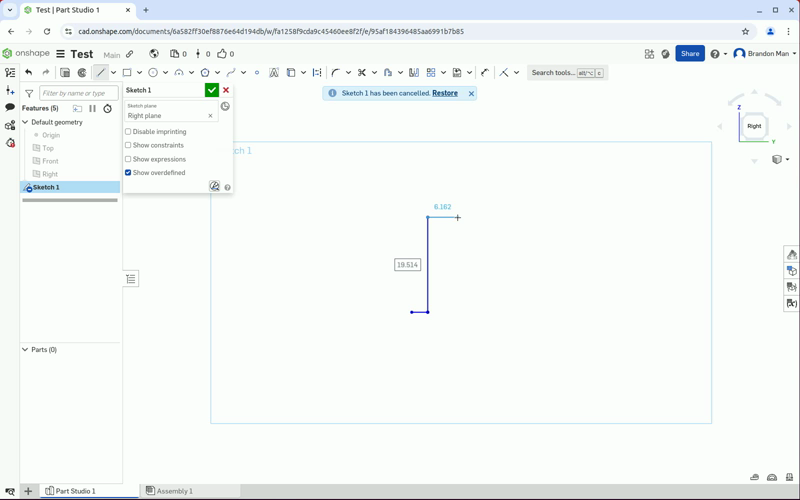
mouse_move(411, 217)
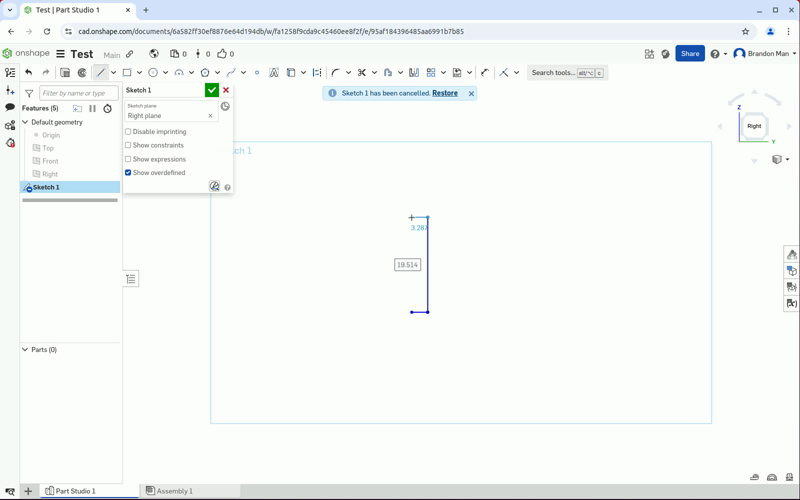
click(411, 217)
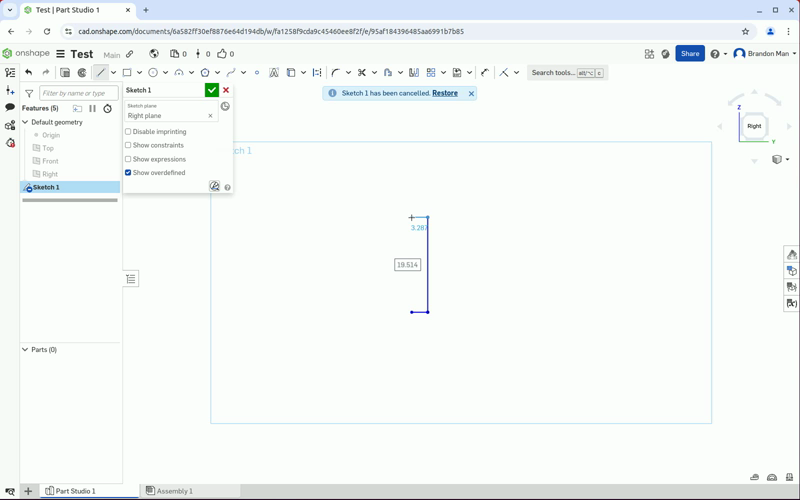
key_up(shift)
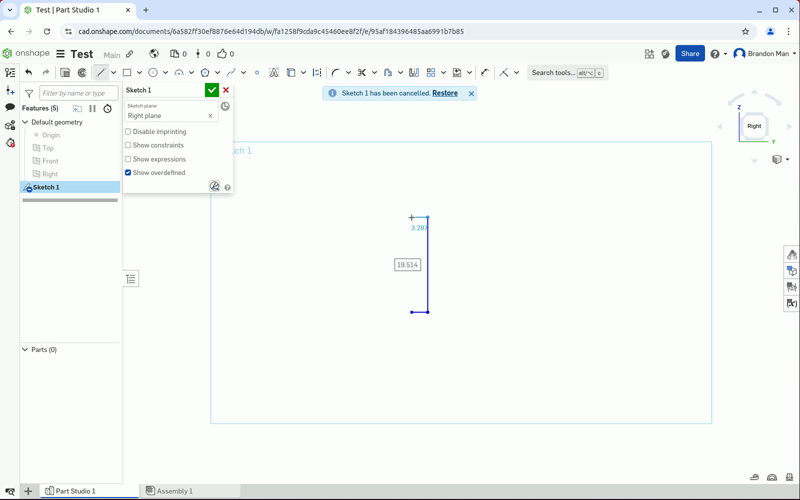
key_down(shift)
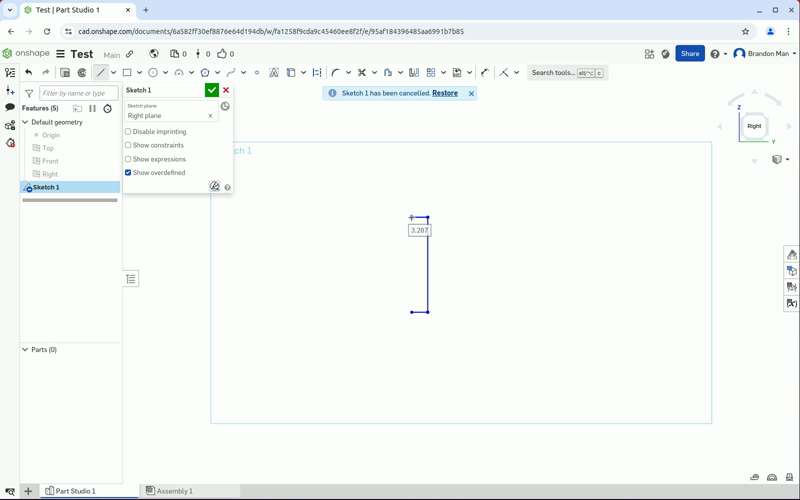
mouse_move(411, 312)
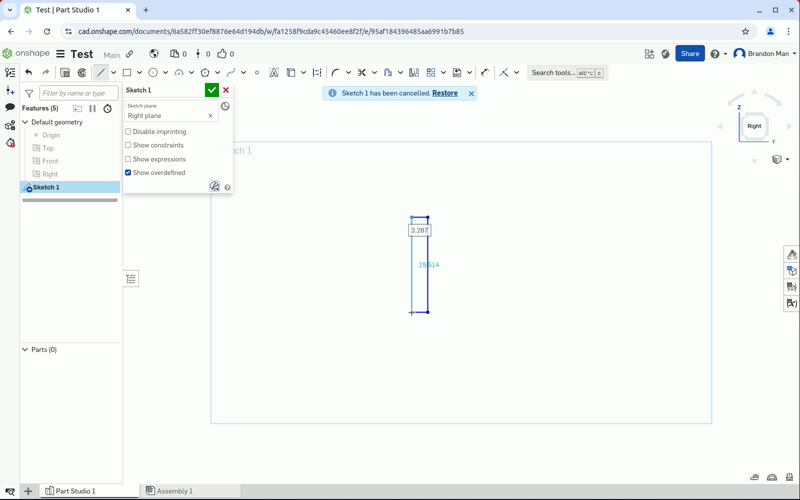
key_up(shift)
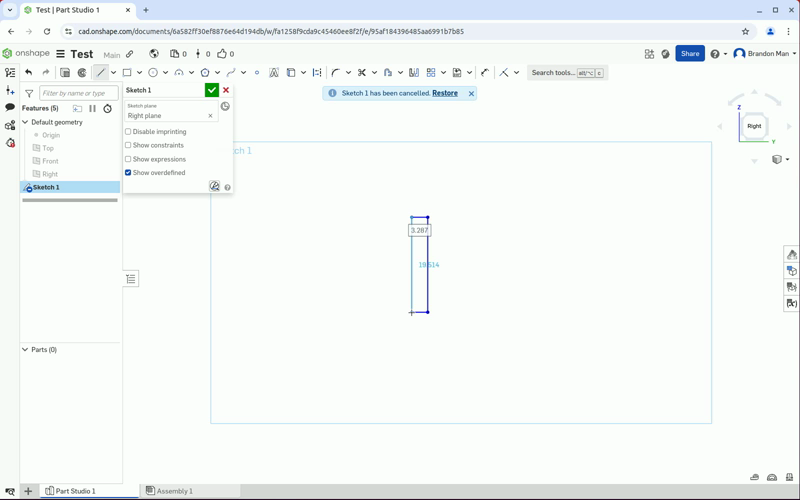
click(411, 312)
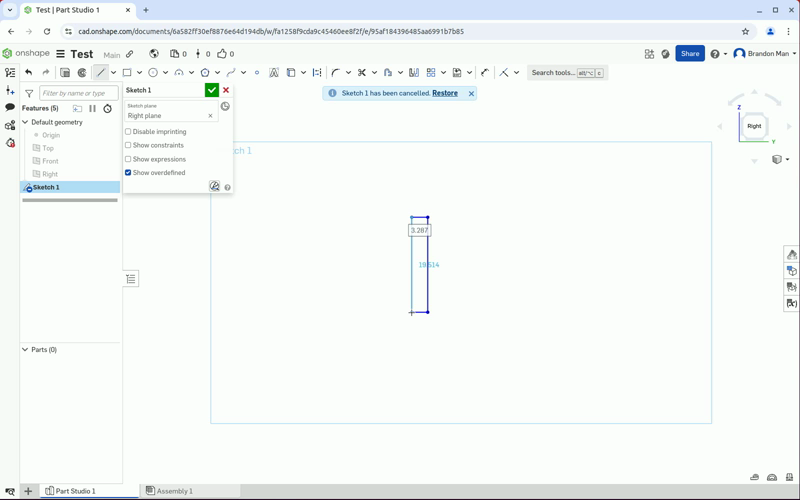
key(esc)
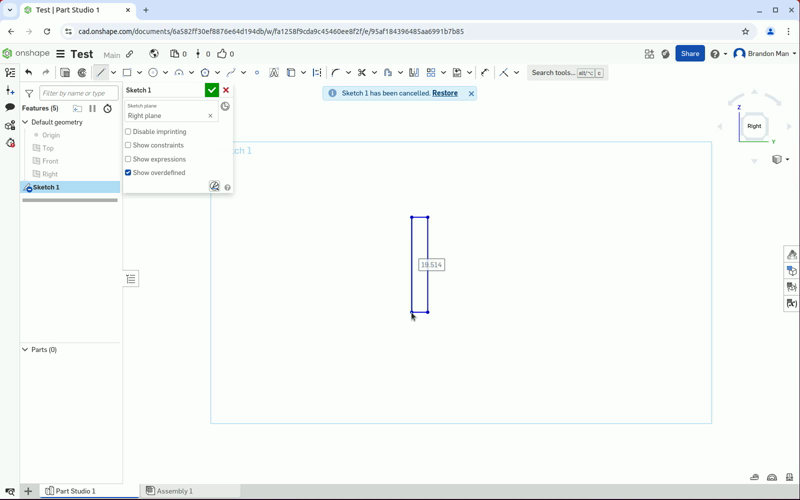
mouse_move(421, 257)
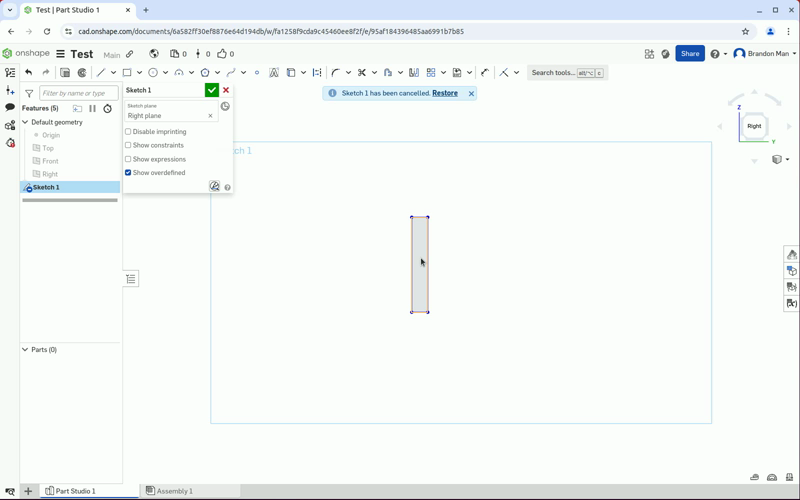
scroll(6)
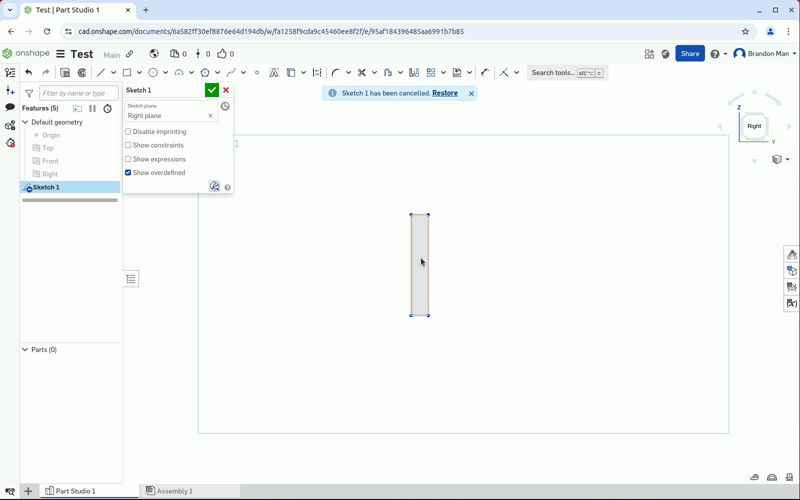
scroll(6)
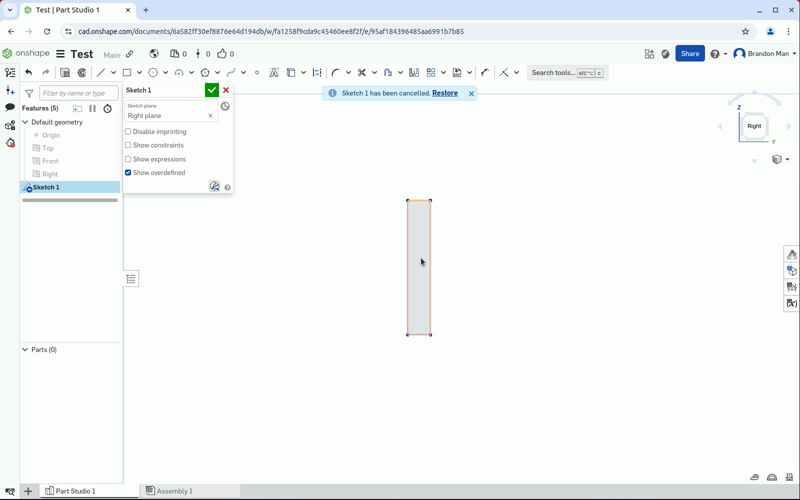
scroll(6)
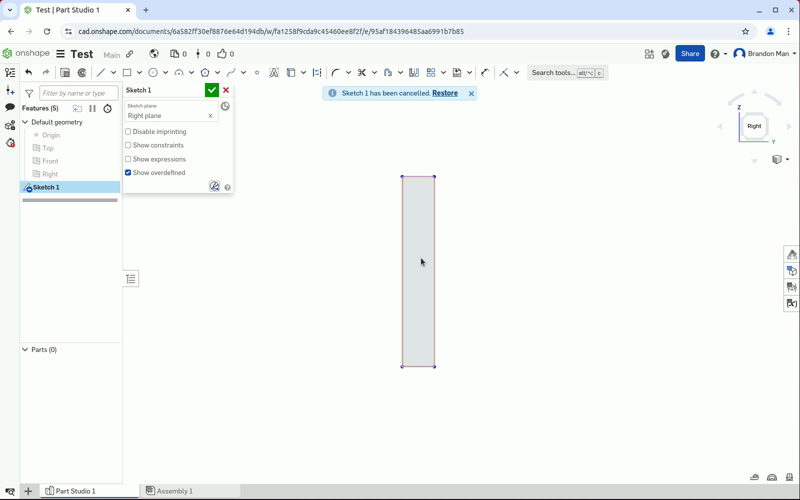
scroll(6)
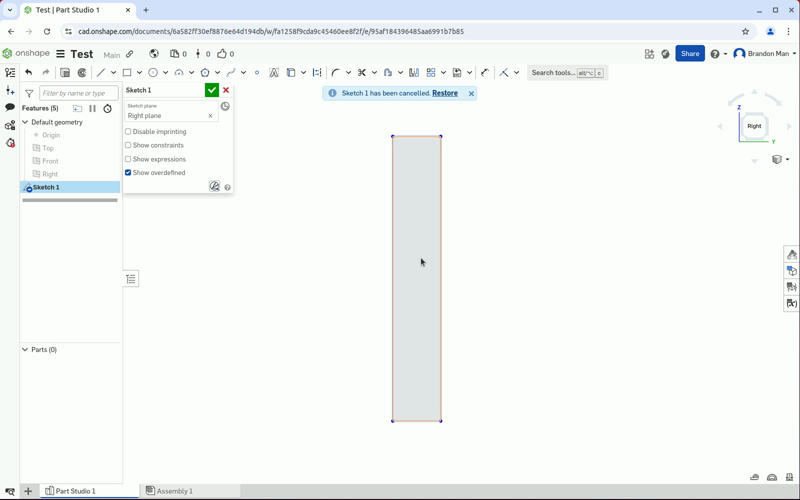
scroll(6)
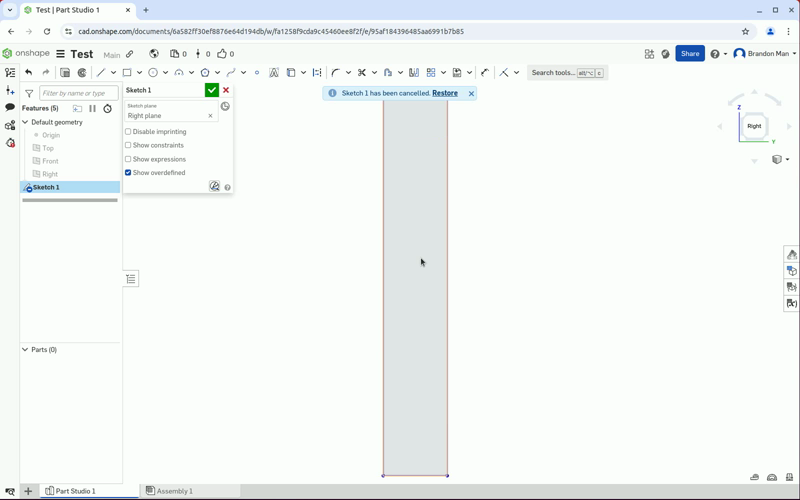
scroll(6)
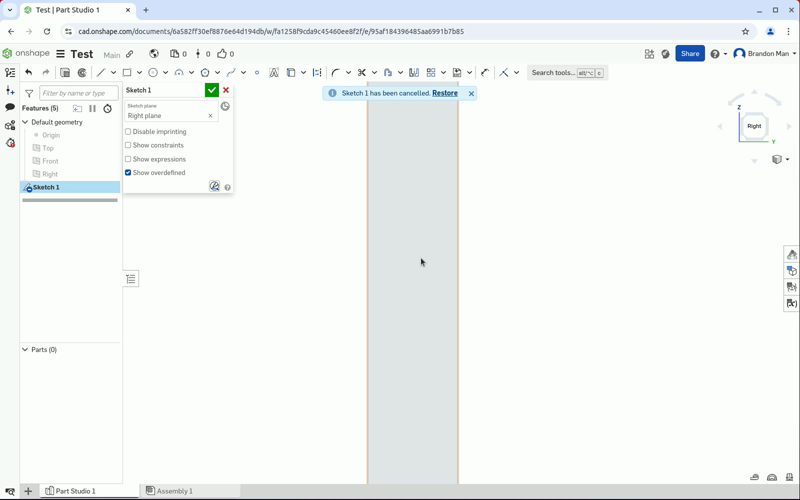
scroll(6)
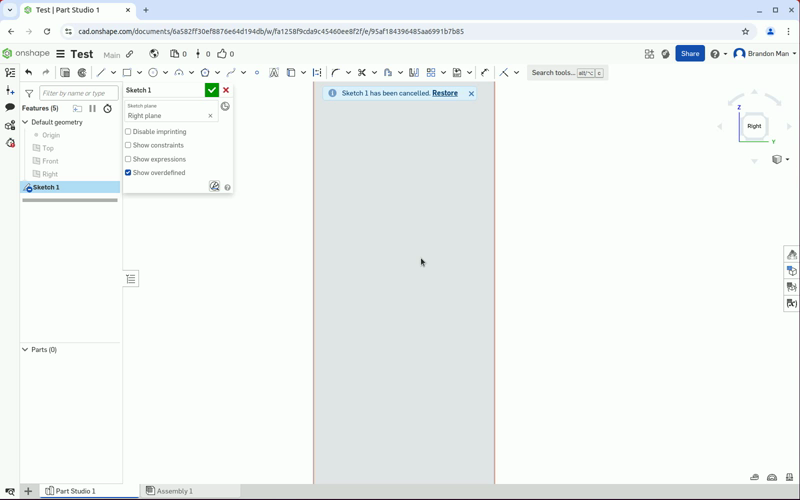
click(421, 257)
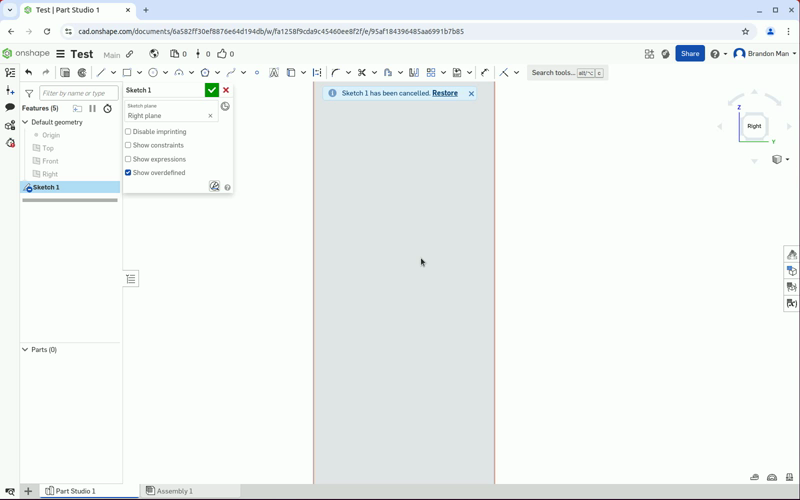
scroll(-6)
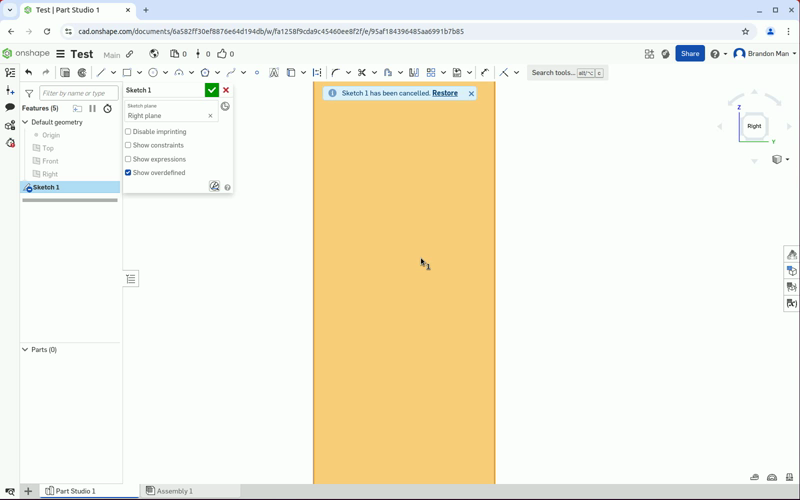
scroll(-6)
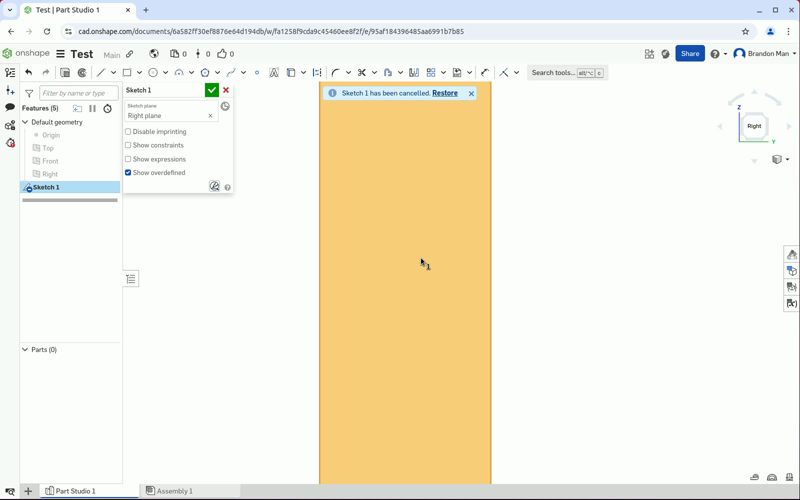
scroll(-6)
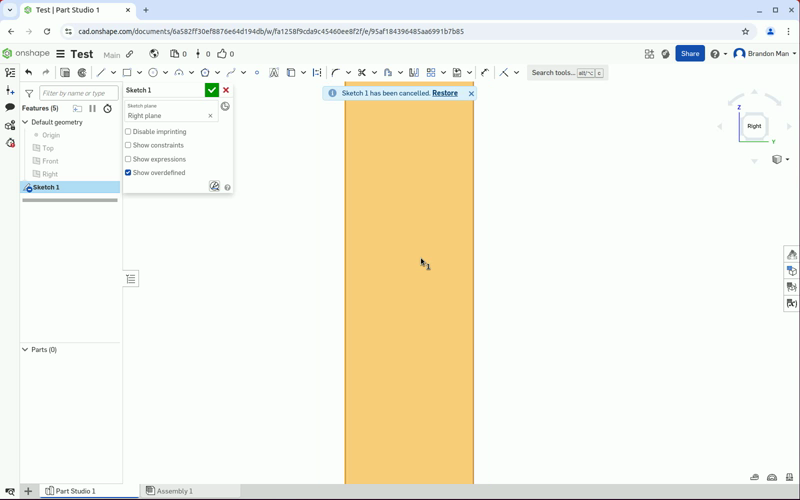
scroll(-6)
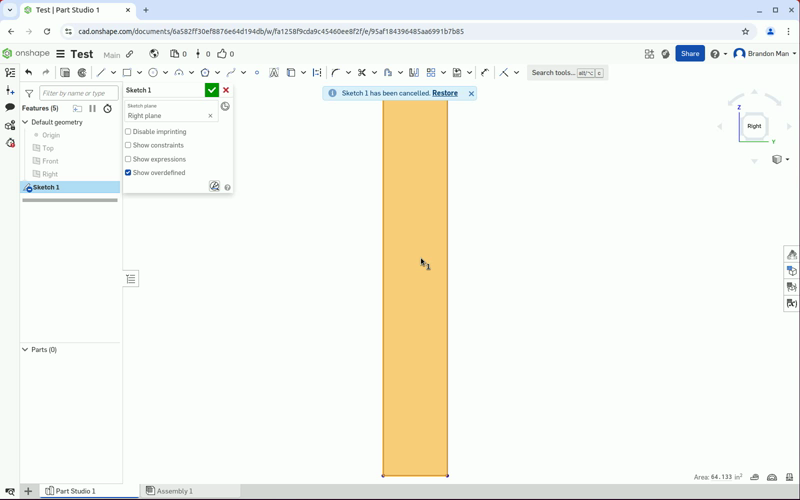
scroll(-6)
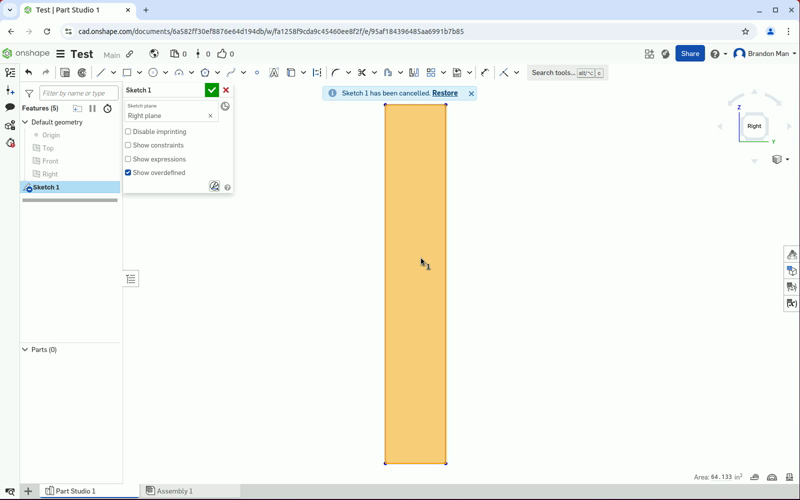
scroll(-6)
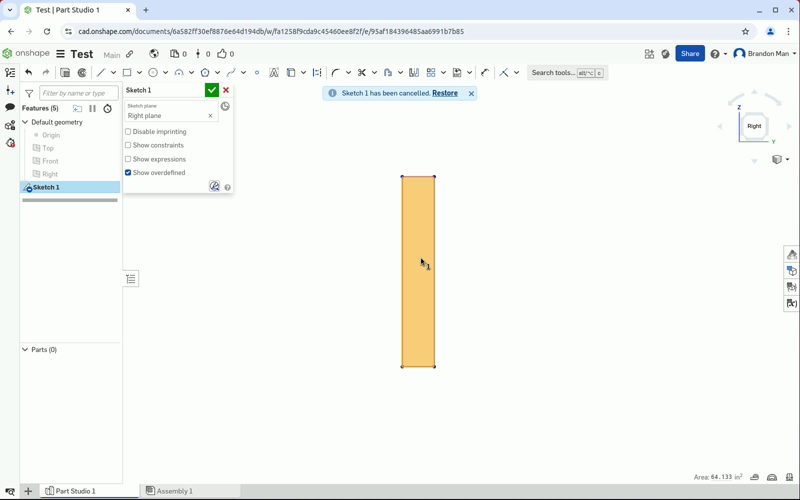
scroll(-6)
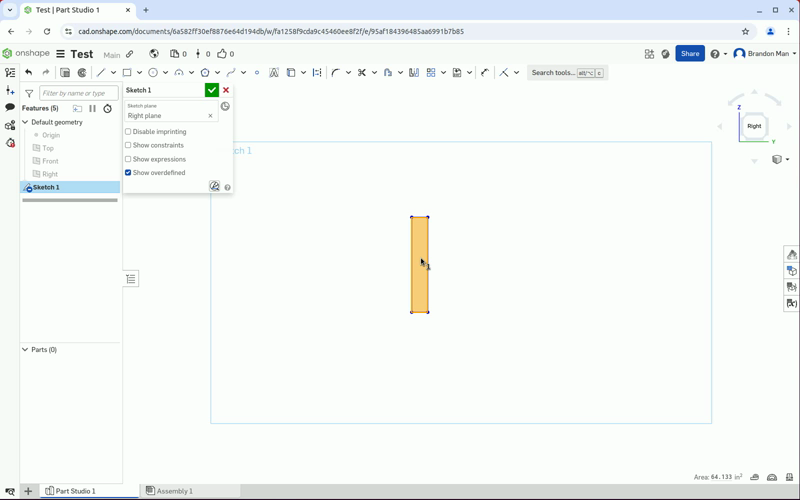
mouse_move(73, 352)
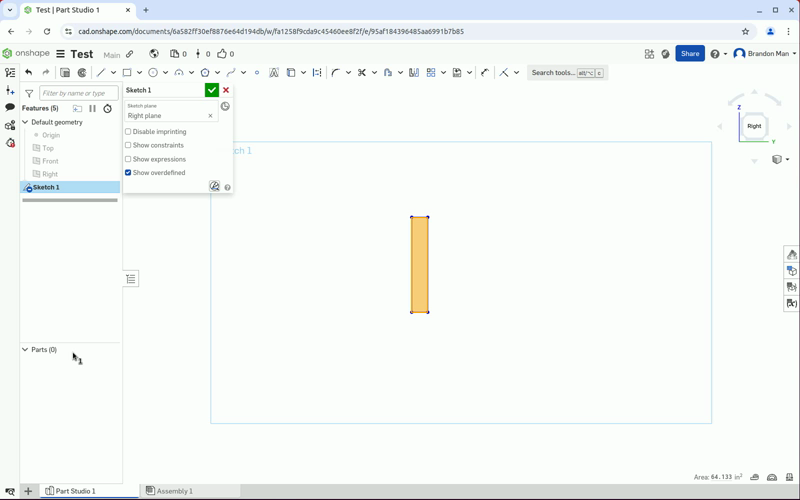
key(shift+y)
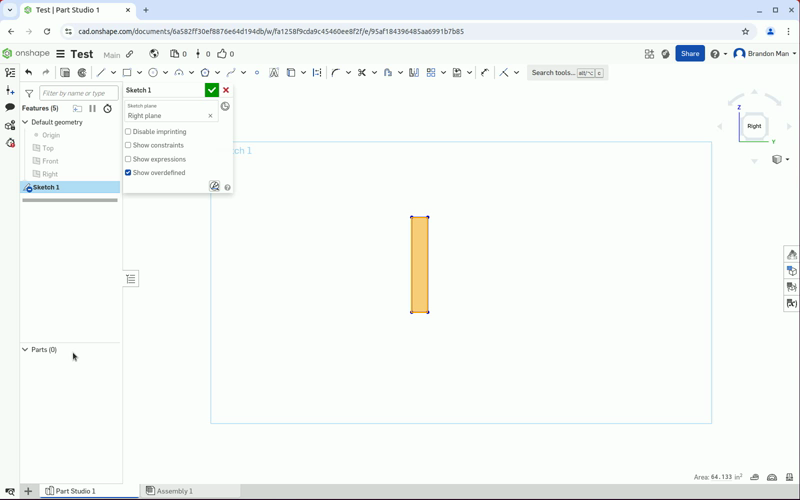
key(shift+e)
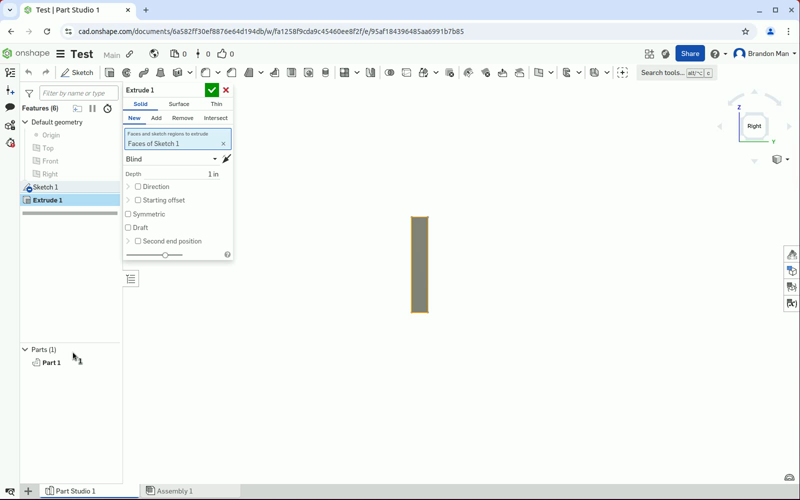
mouse_move(143, 106)
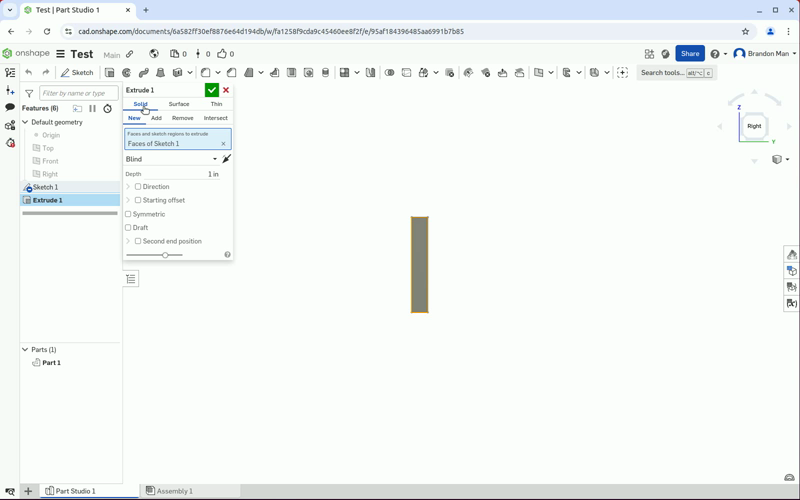
click(143, 106)
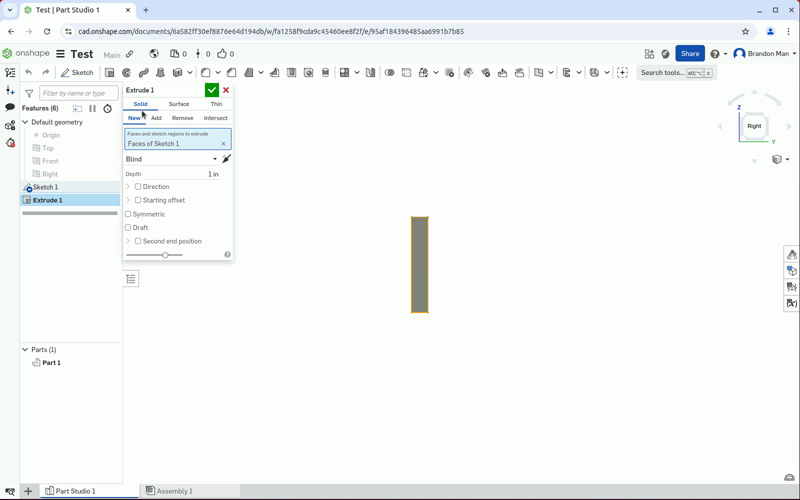
mouse_move(137, 120)
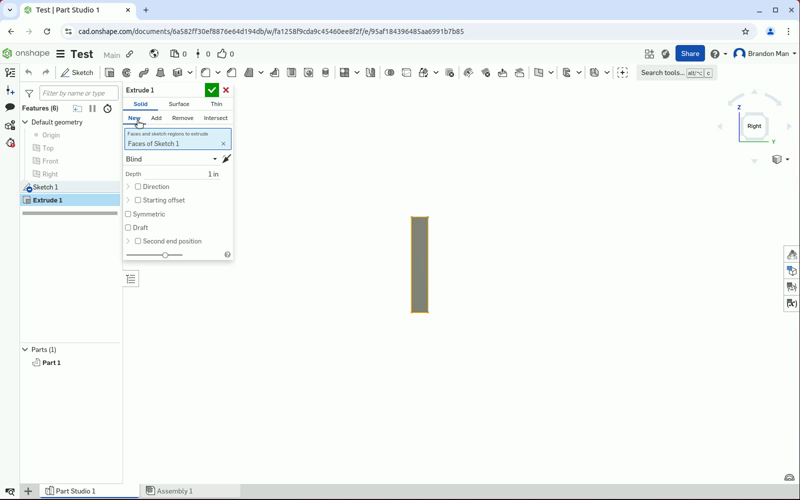
click(137, 120)
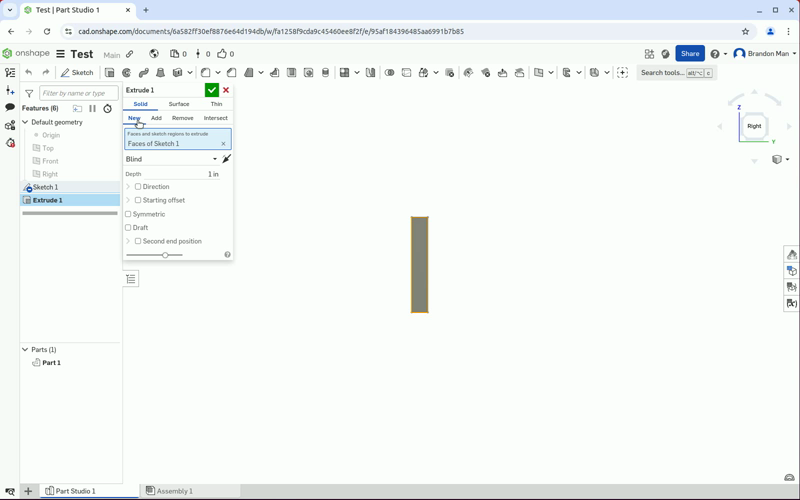
key(tab, 4)
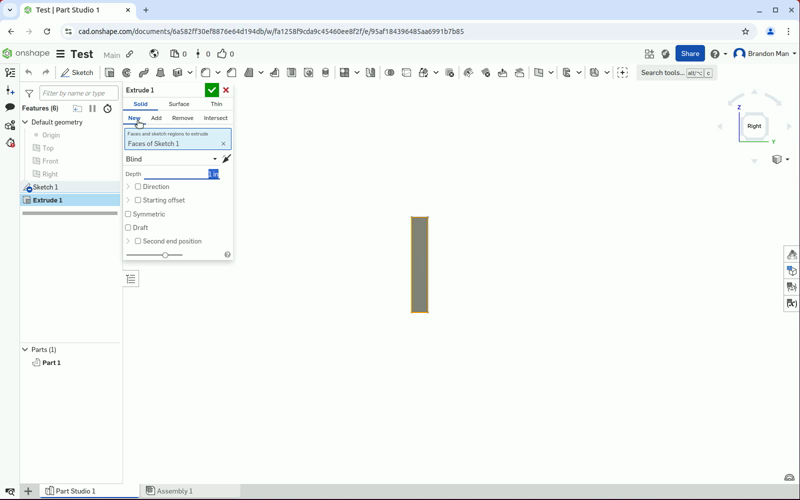
text(16.368)
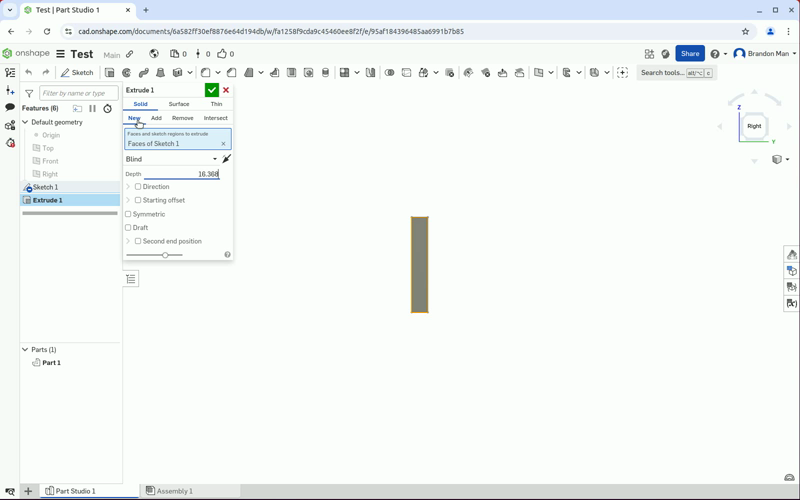
key(enter)
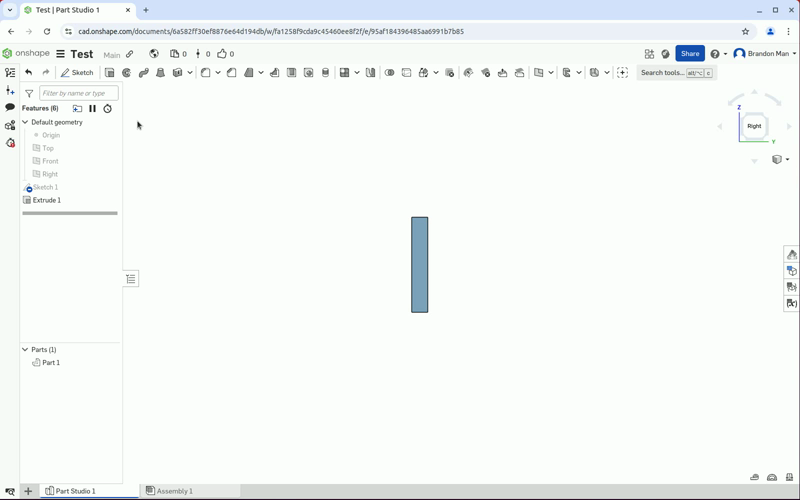
key(shift+h)
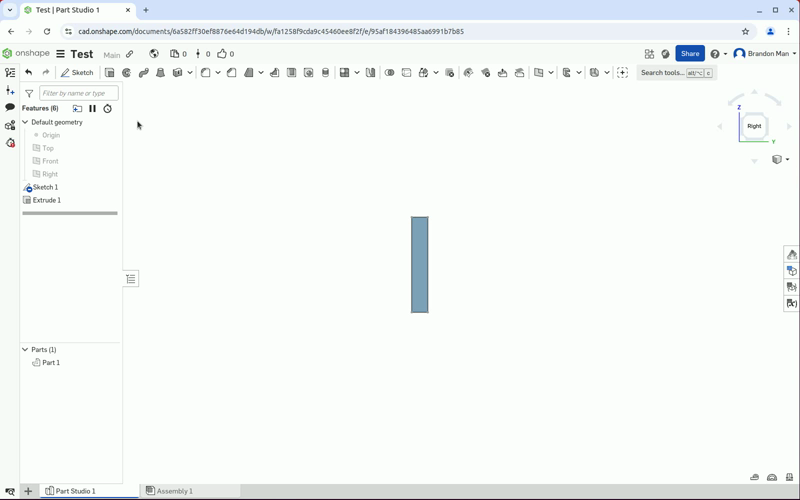
key(shift+h)
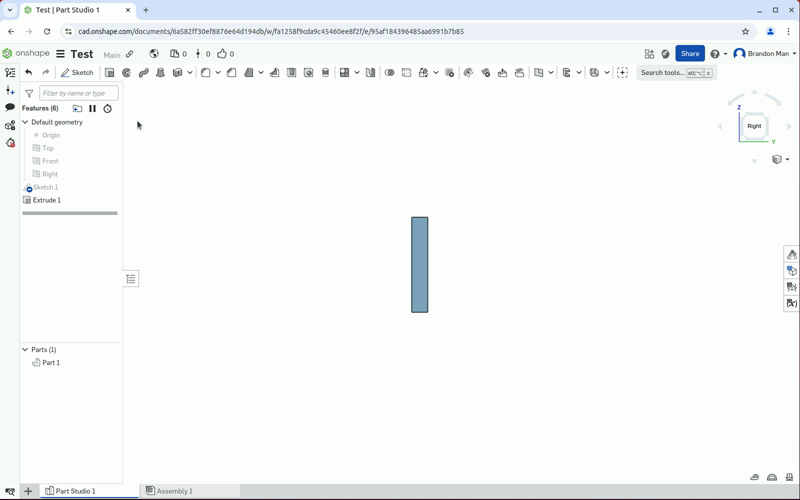
mouse_move(73, 189)
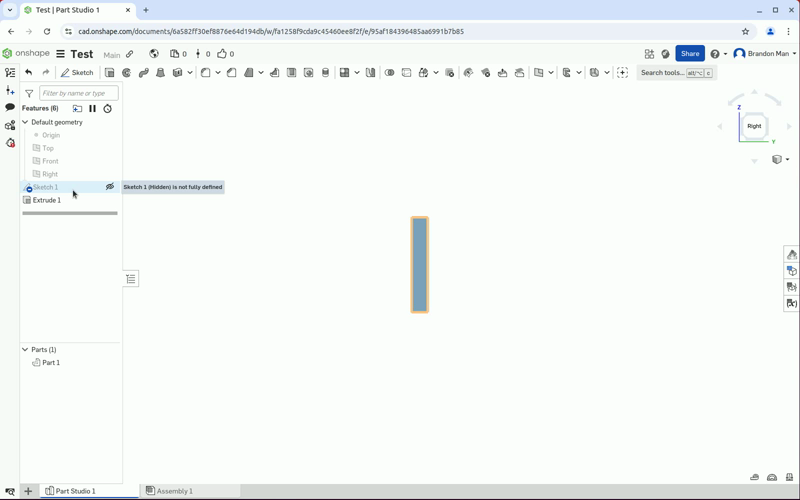
click(73, 189)
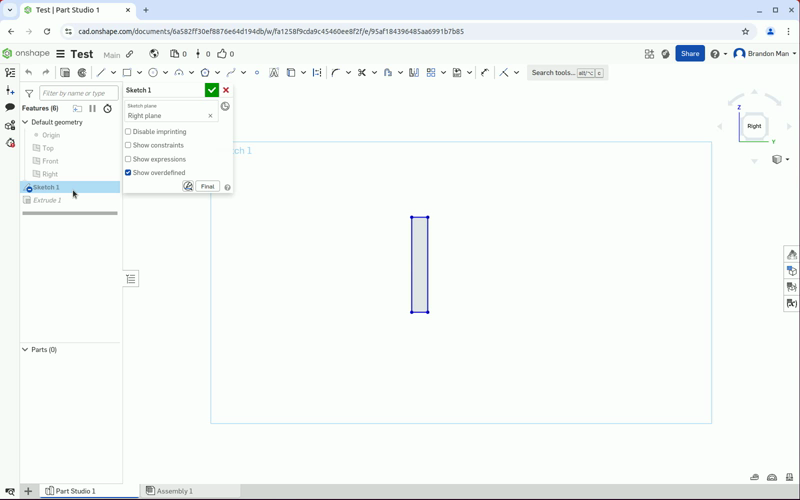
mouse_move(229, 92)
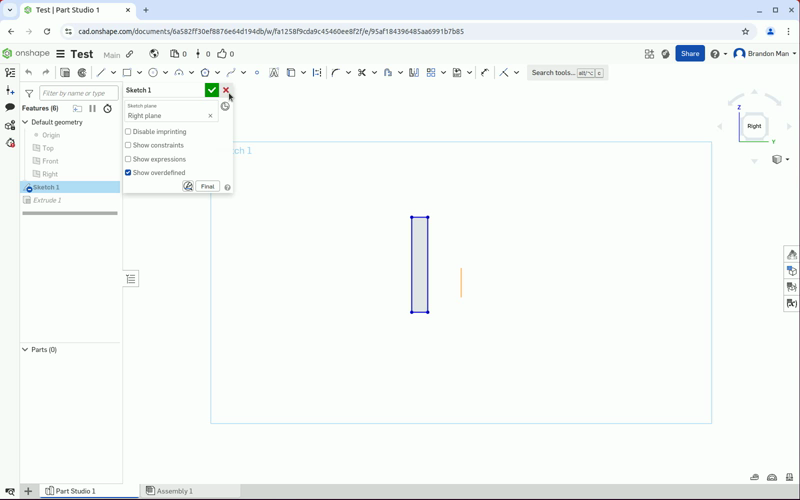
click(229, 92)
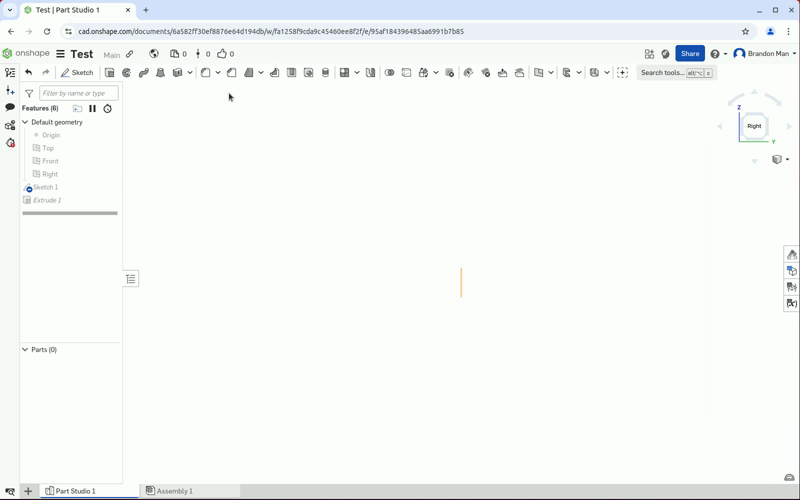
mouse_move(73, 352)
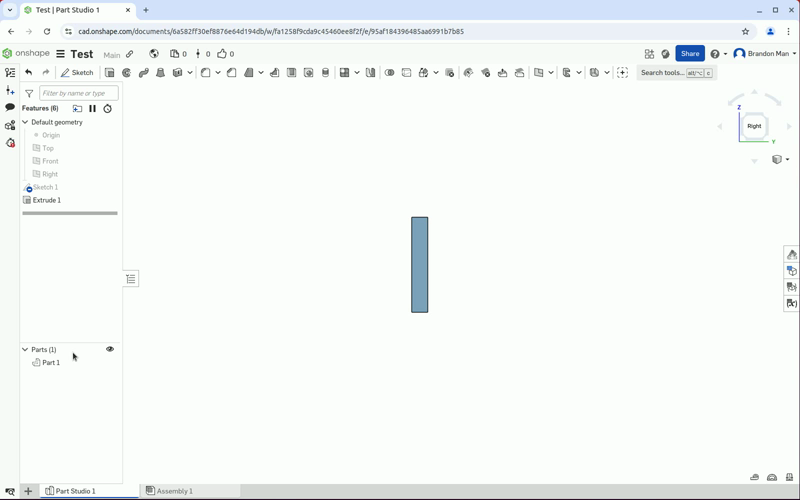
key(y)
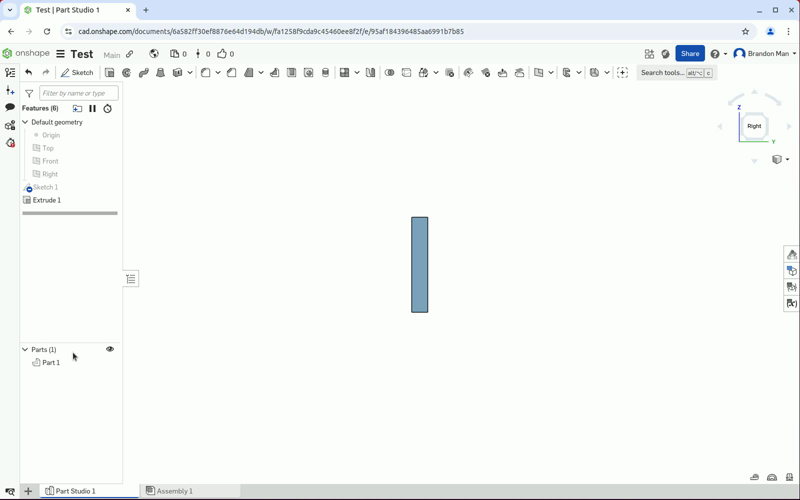
key(shift+p)
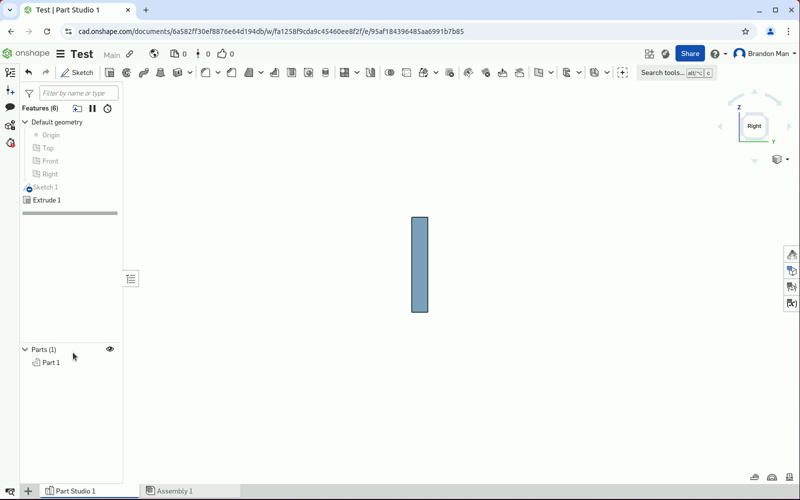
key(space)
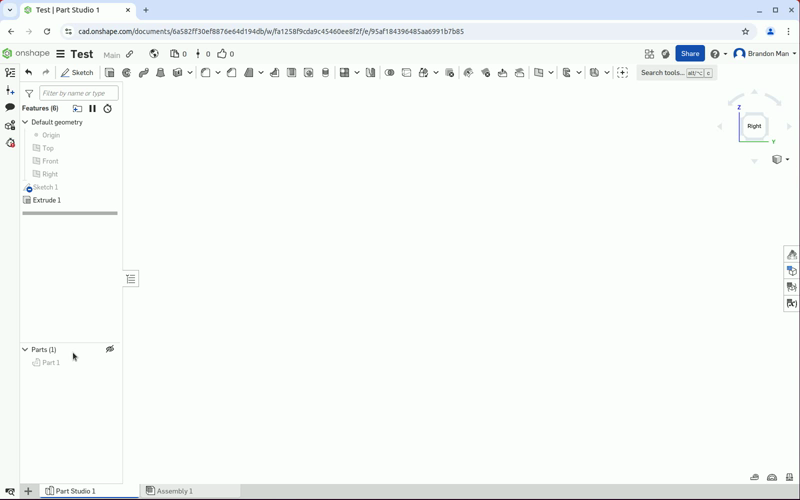
key_down(shift)
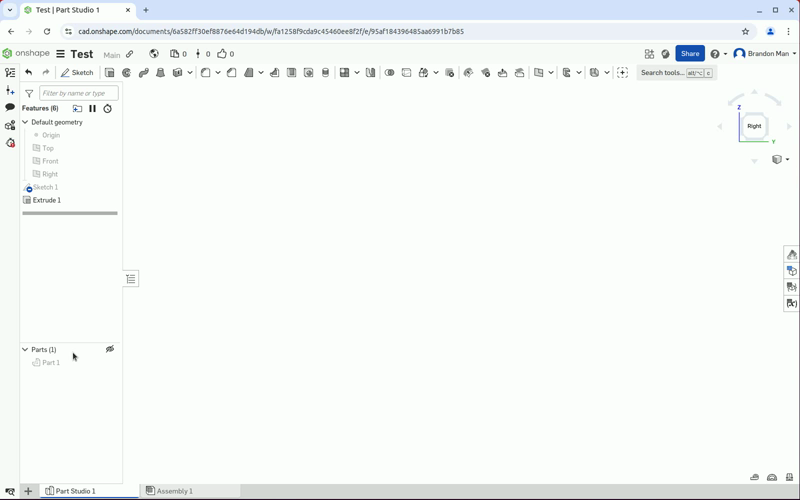
key(right)
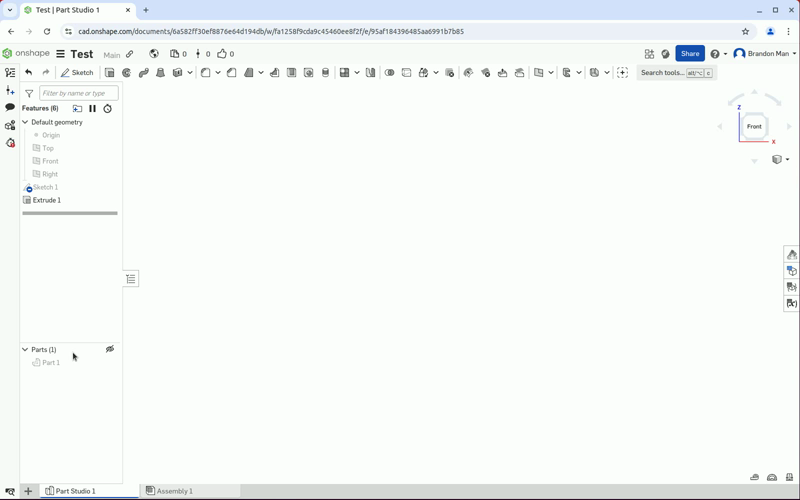
key_up(shift)
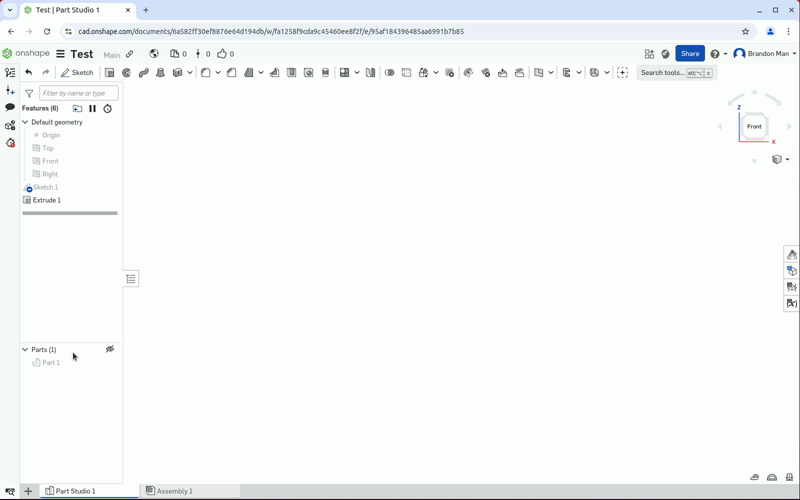
mouse_move(73, 352)
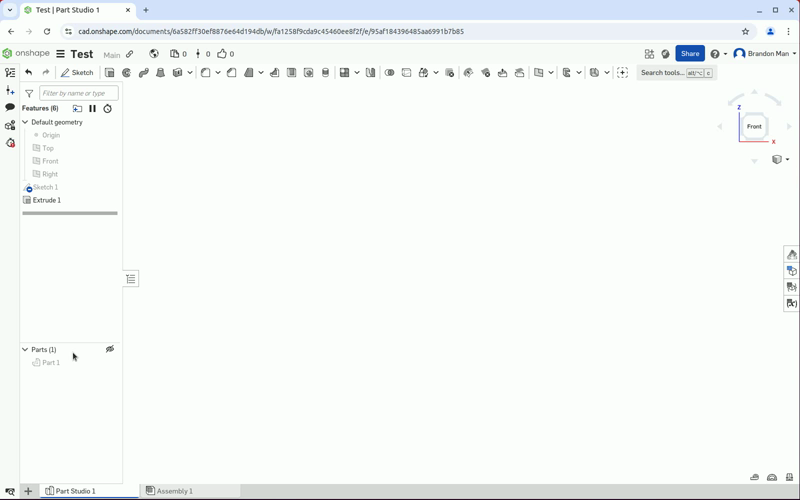
key(shift+y)
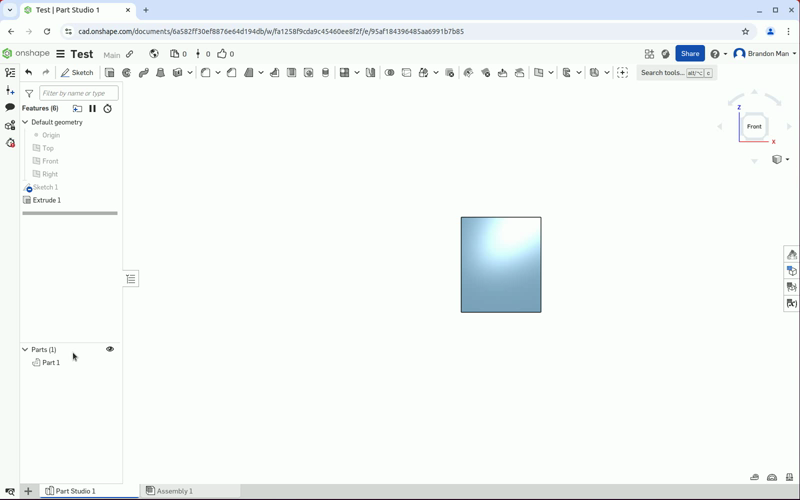
mouse_move(541, 75)
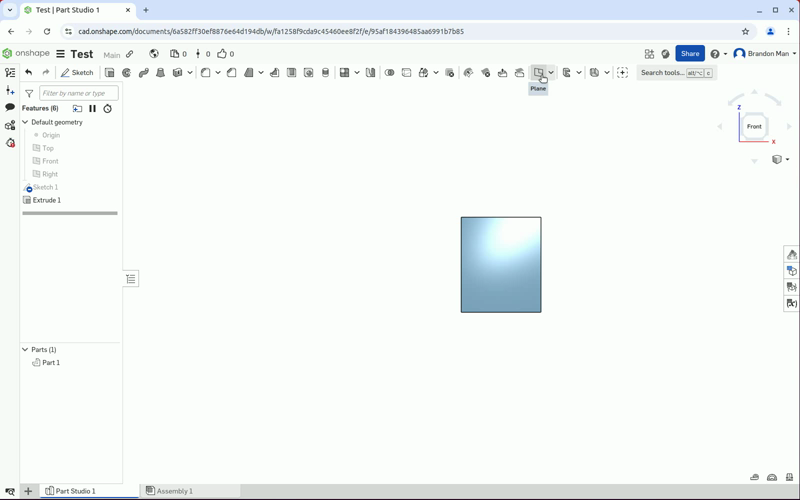
click(541, 75)
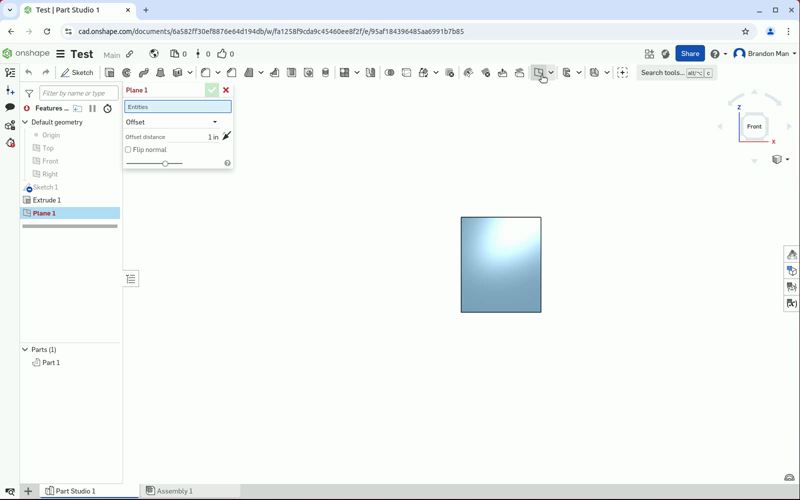
mouse_move(73, 163)
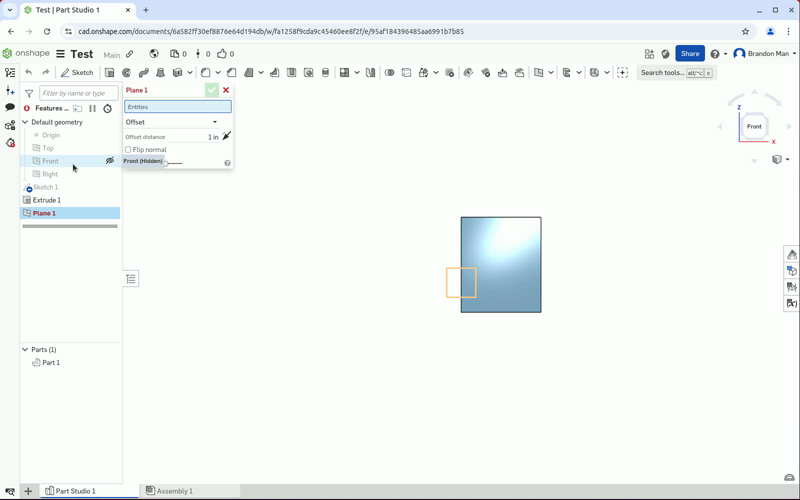
click(73, 163)
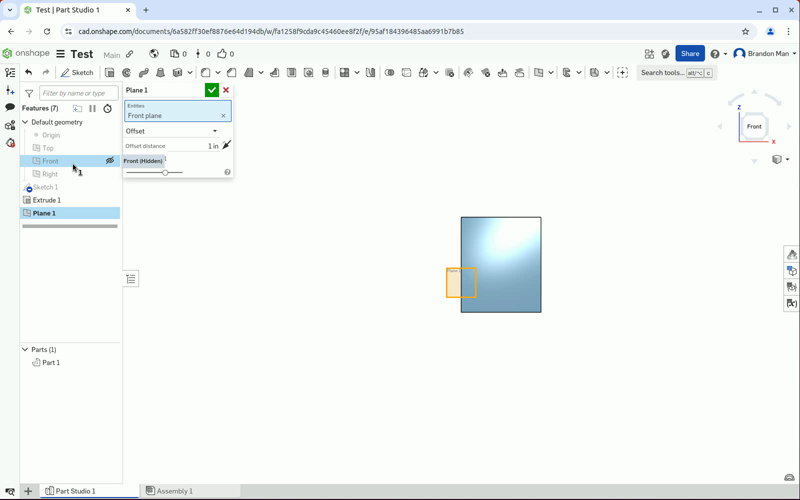
key(tab, 2)
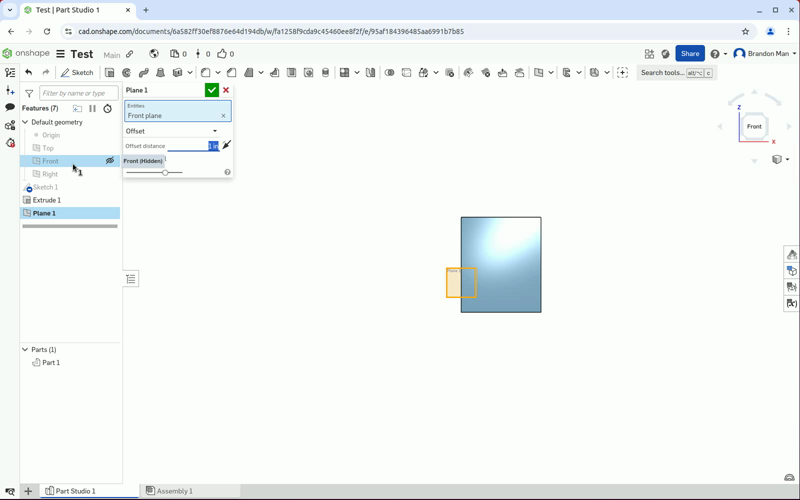
text(10.106)
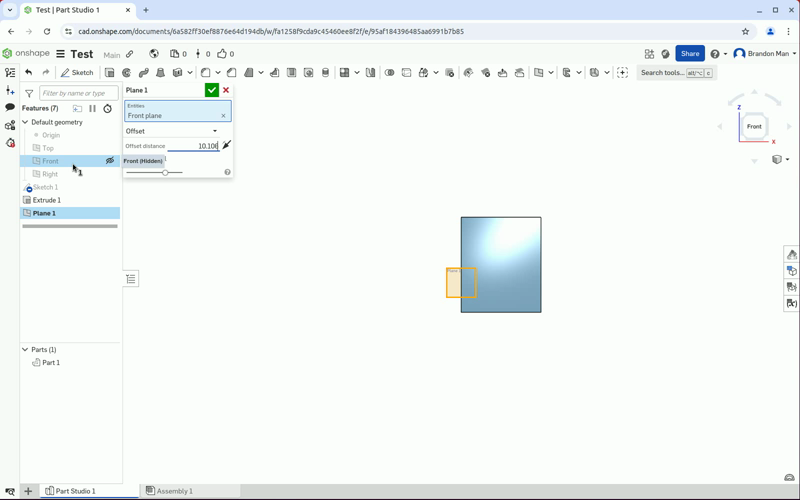
key(enter, 2)
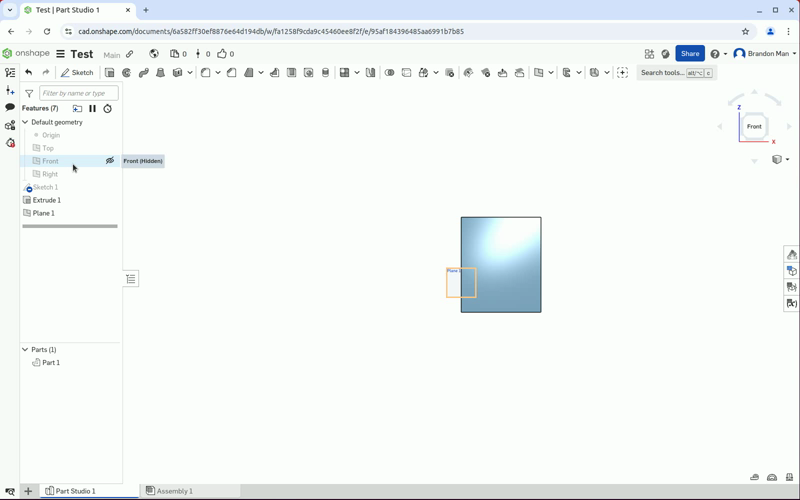
key(shift+s)
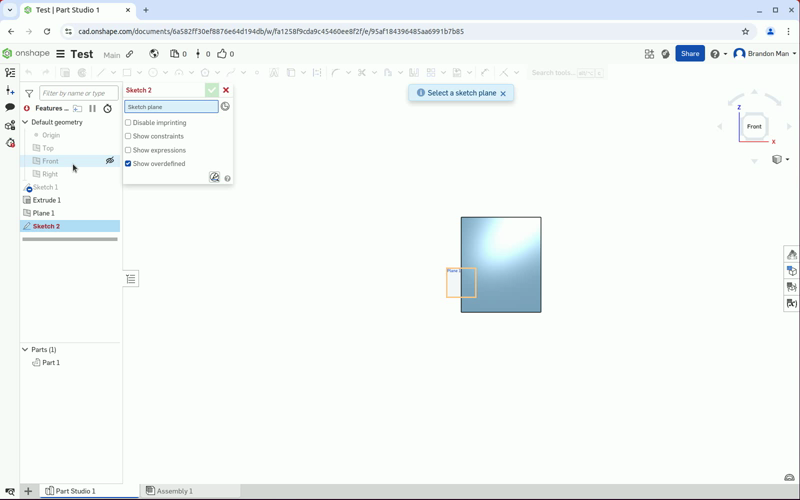
mouse_move(73, 215)
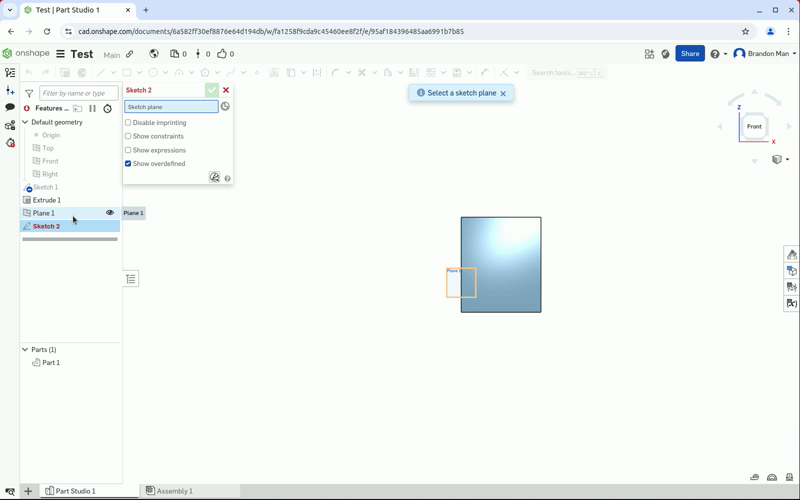
click(73, 215)
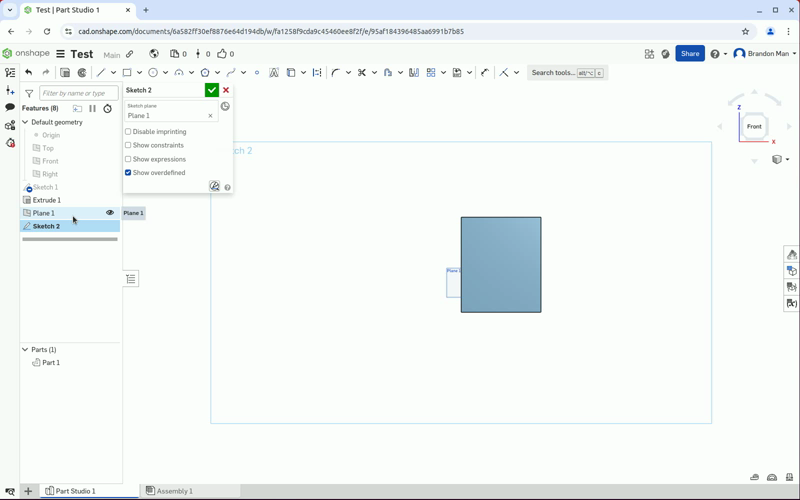
mouse_move(73, 352)
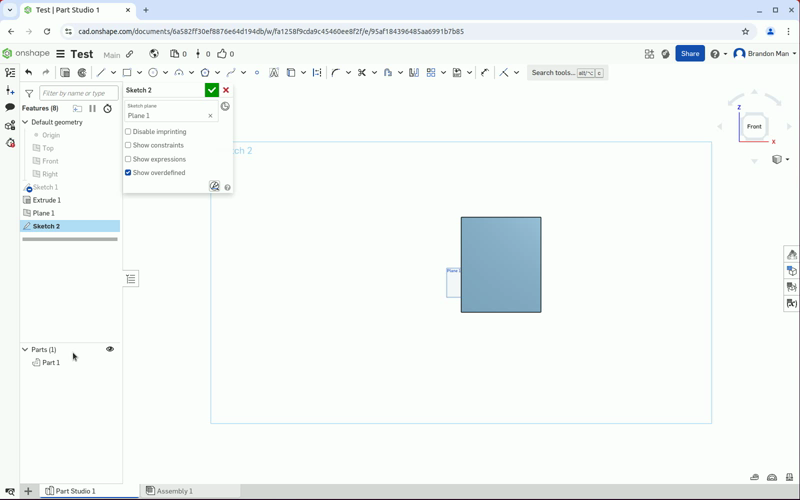
key(y)
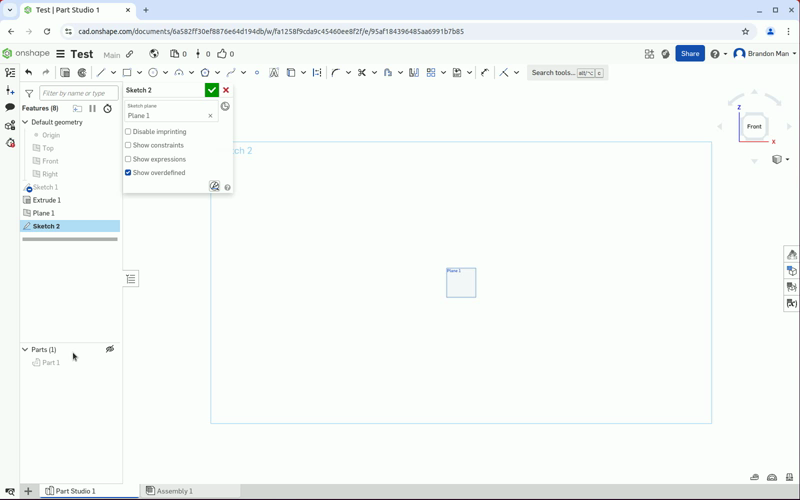
key(l)
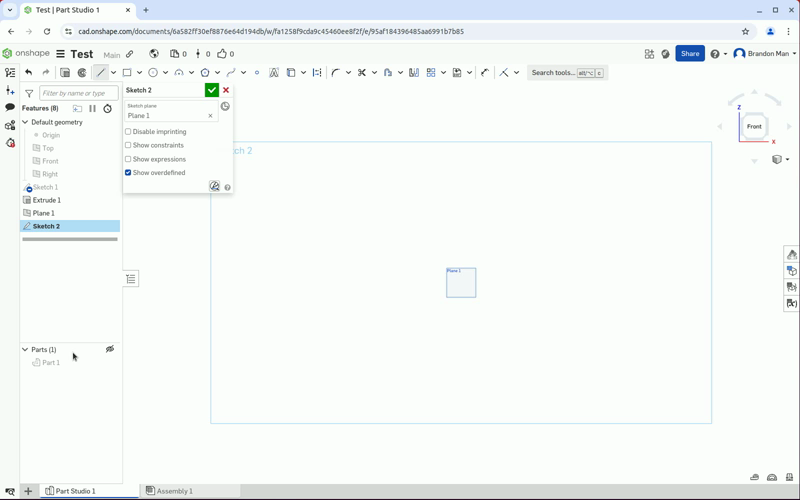
key_down(shift)
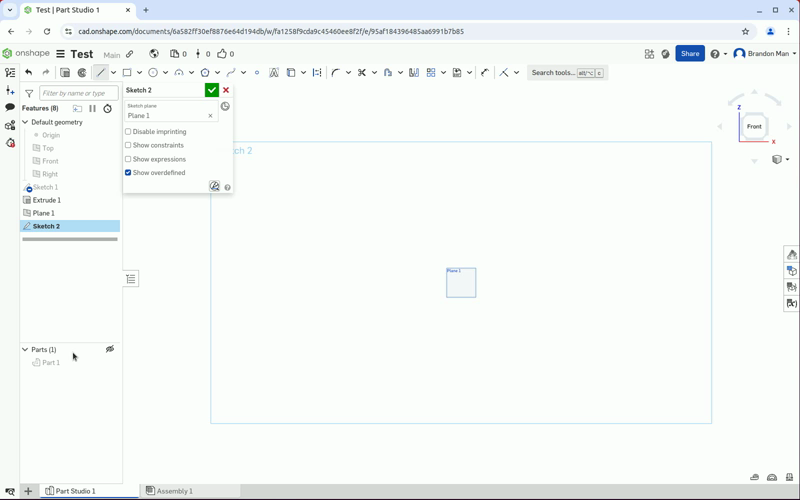
mouse_move(460, 312)
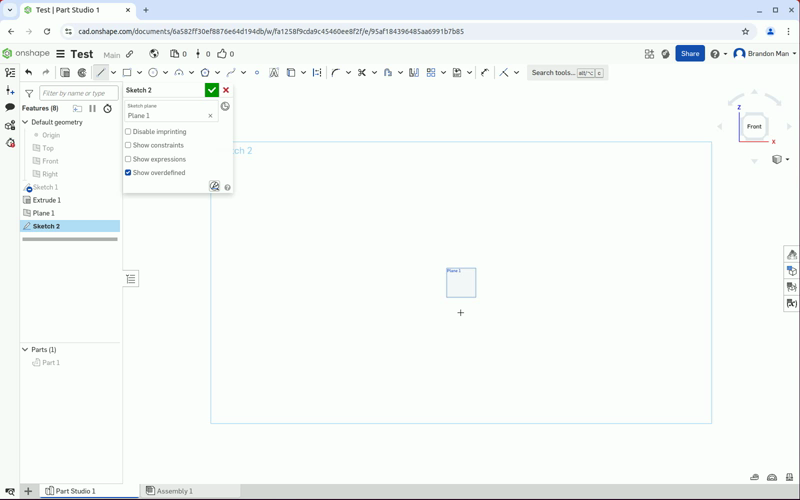
click(460, 312)
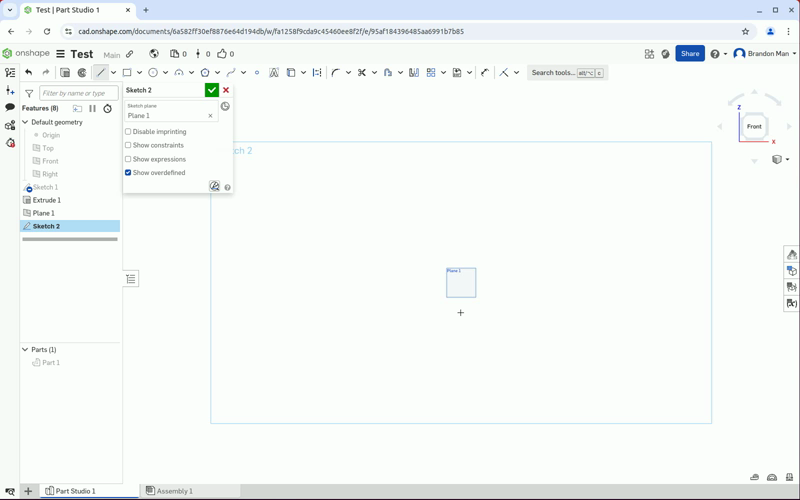
key_up(shift)
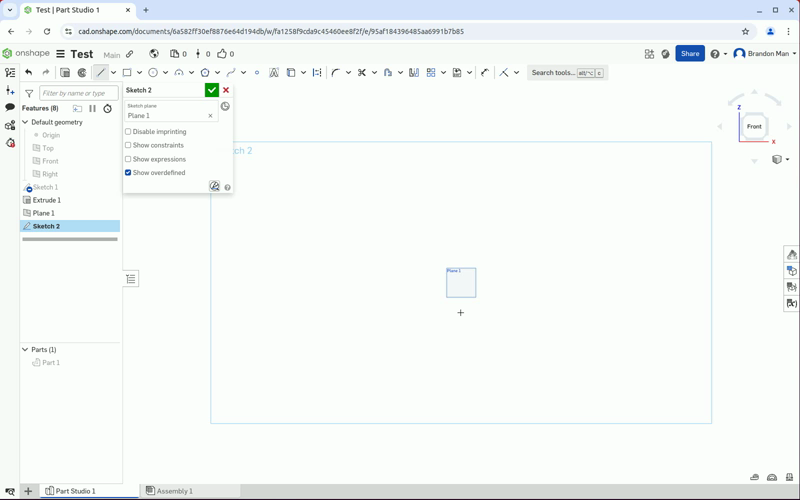
key_down(shift)
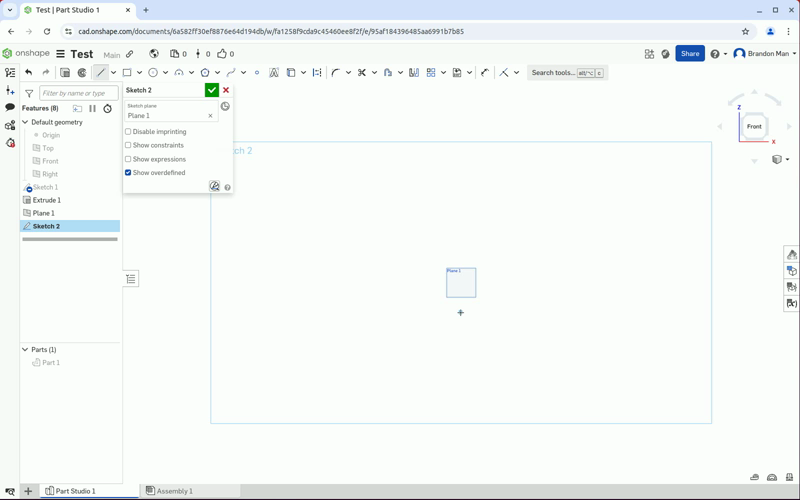
mouse_move(490, 312)
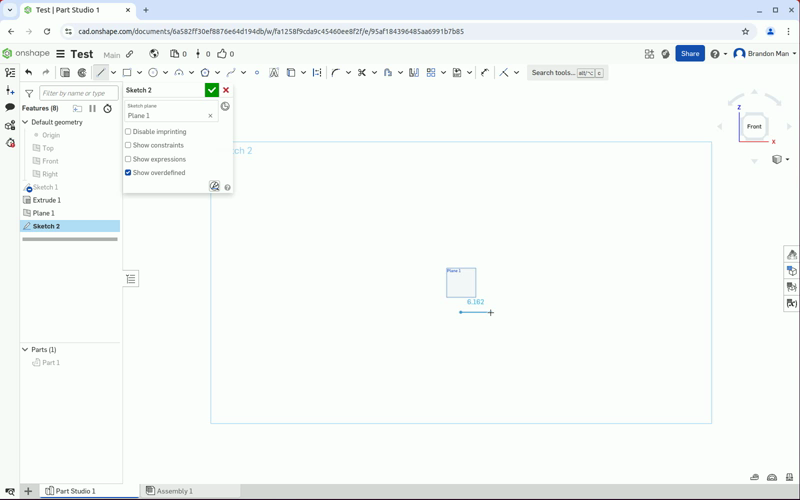
mouse_move(476, 312)
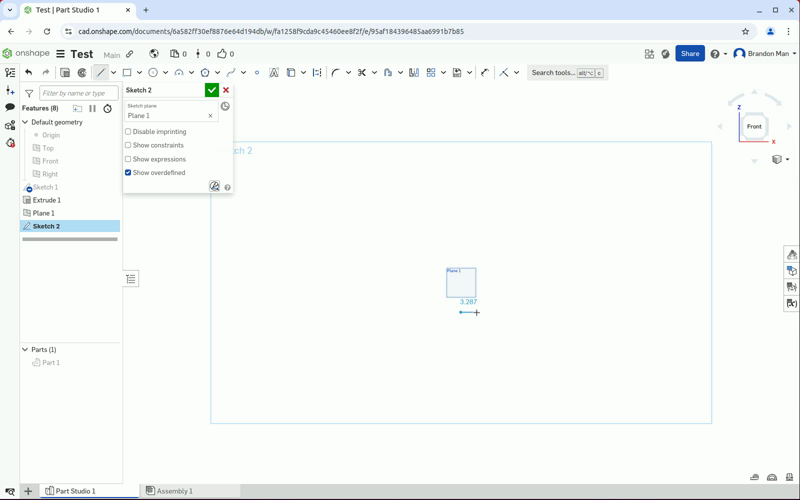
click(476, 312)
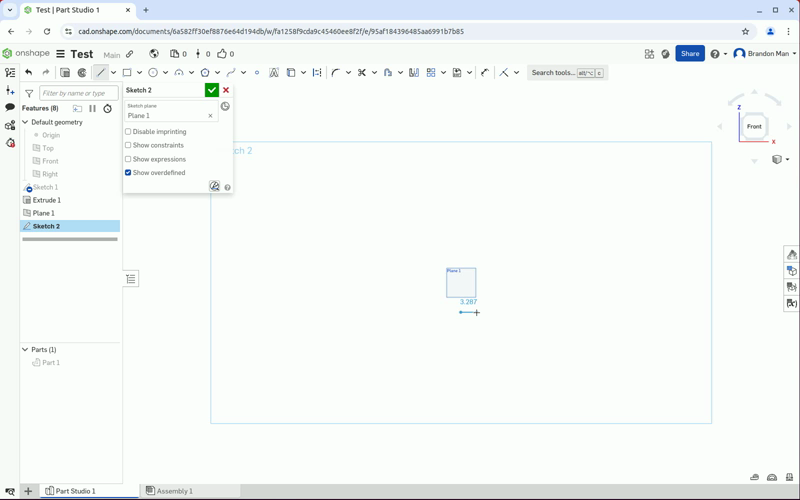
key_up(shift)
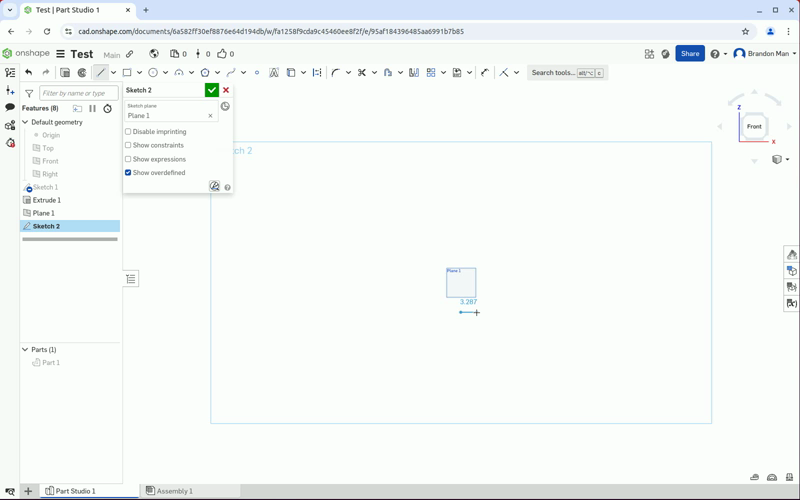
key_down(shift)
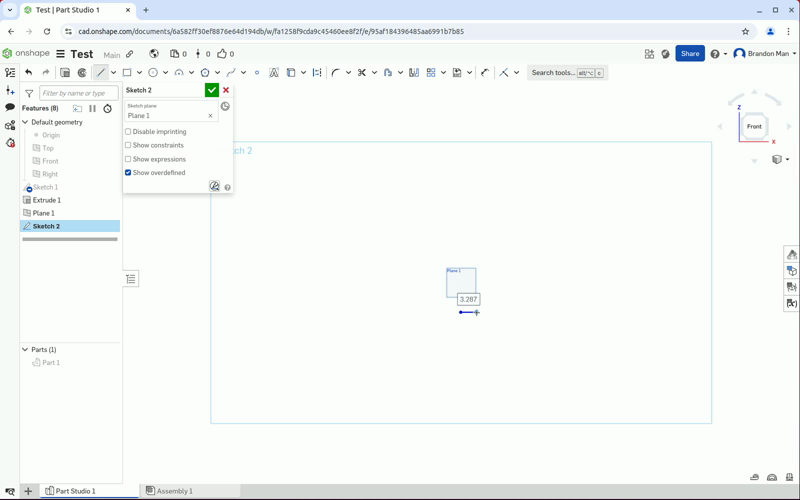
mouse_move(476, 217)
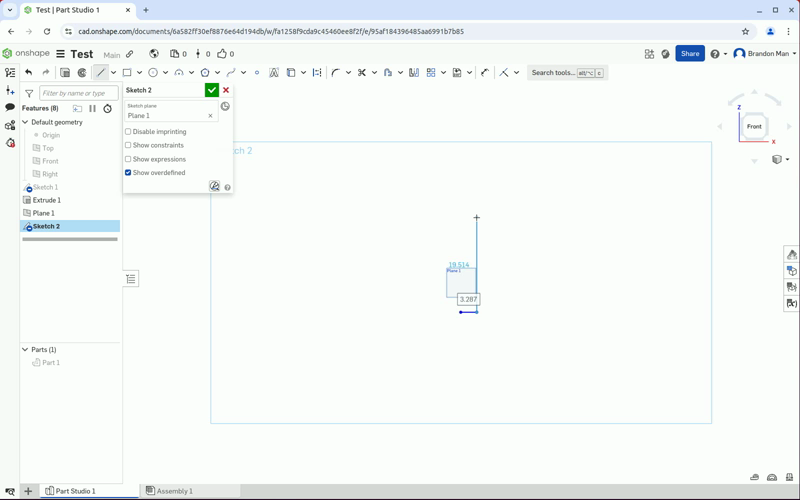
click(476, 217)
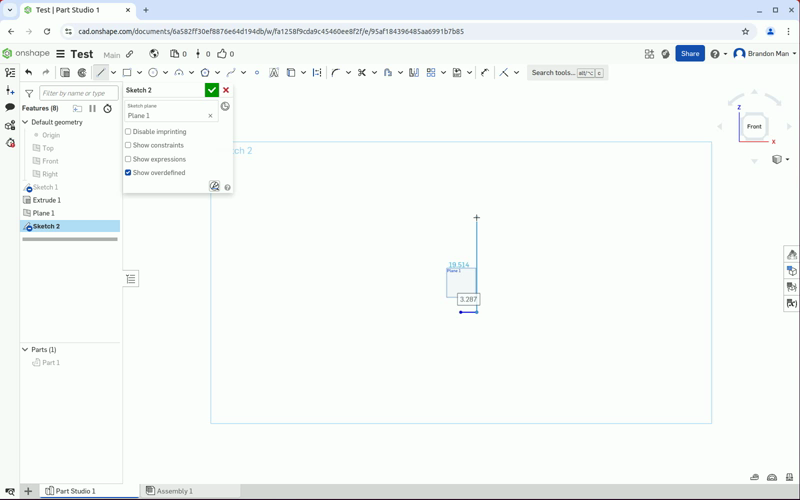
key_up(shift)
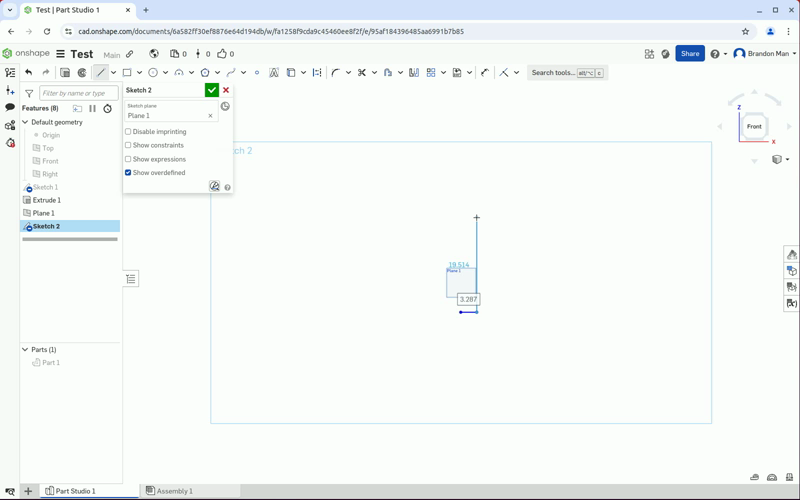
key_down(shift)
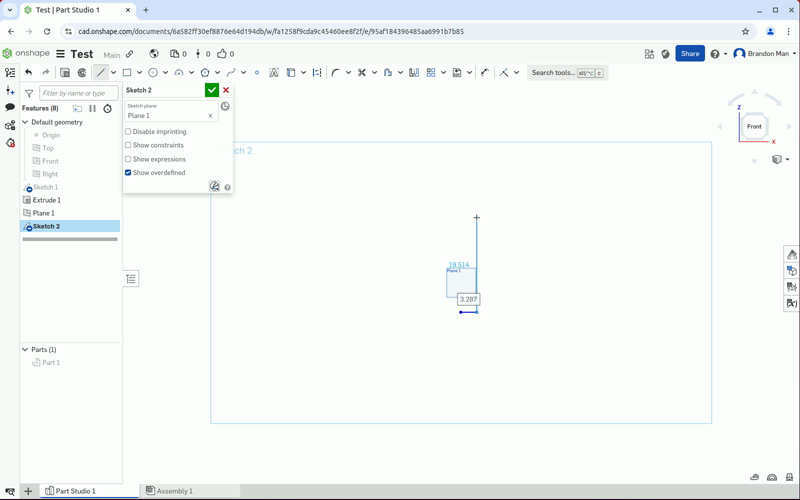
mouse_move(506, 217)
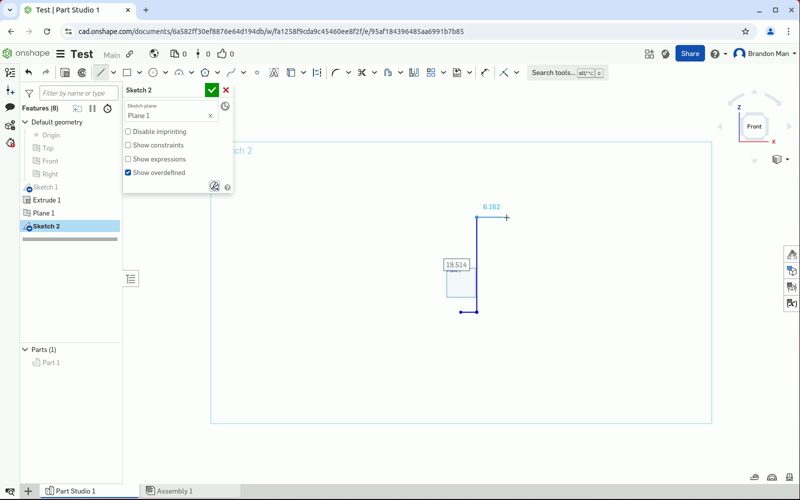
mouse_move(460, 217)
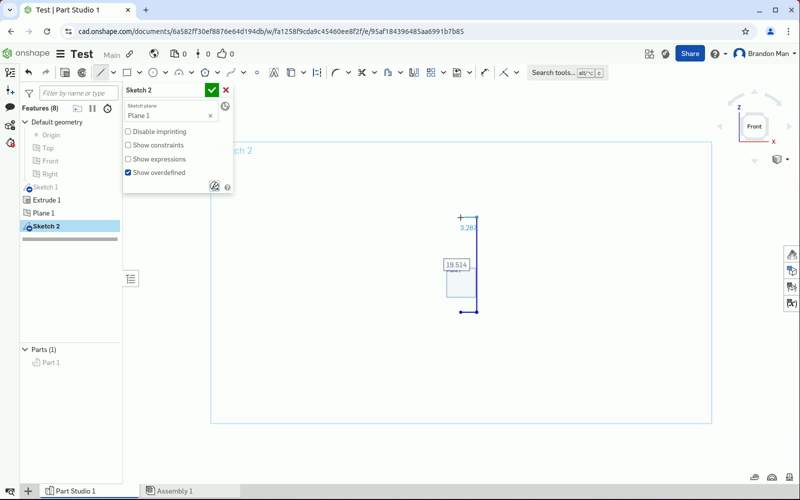
click(460, 217)
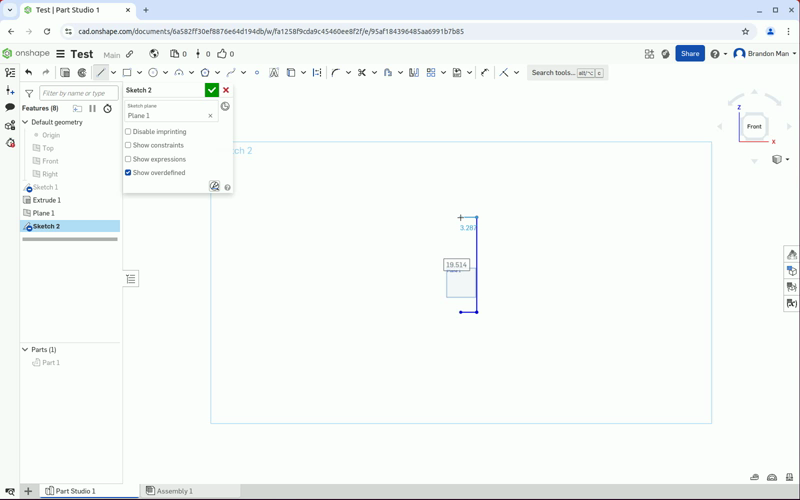
key_up(shift)
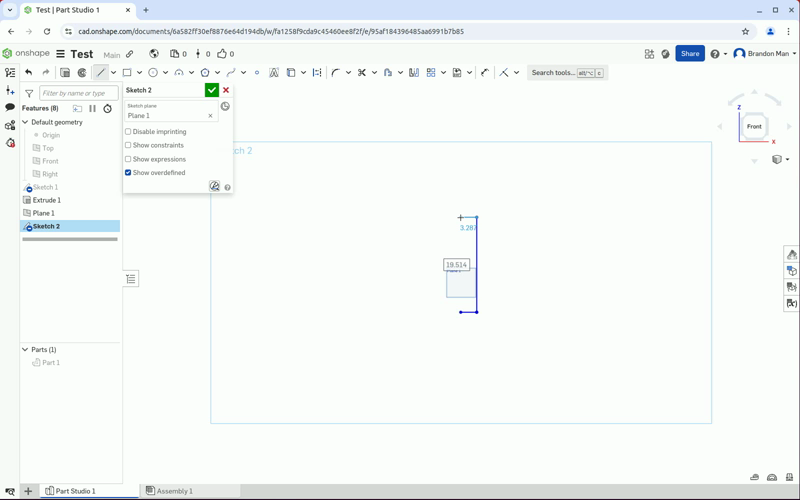
key_down(shift)
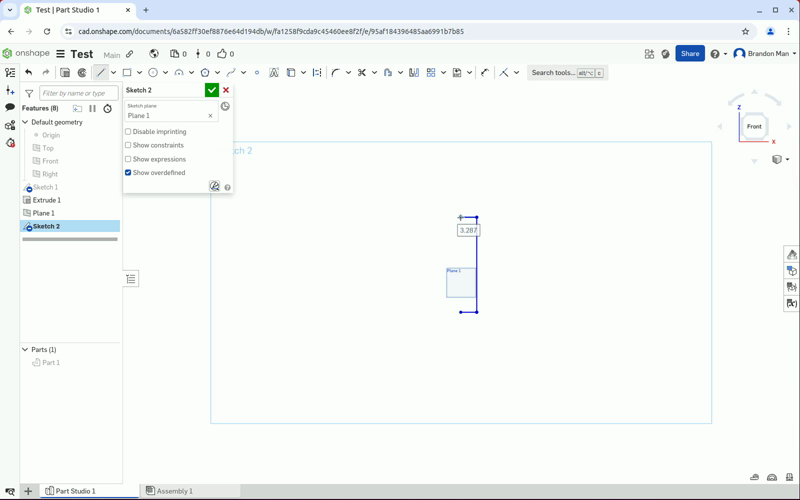
mouse_move(460, 312)
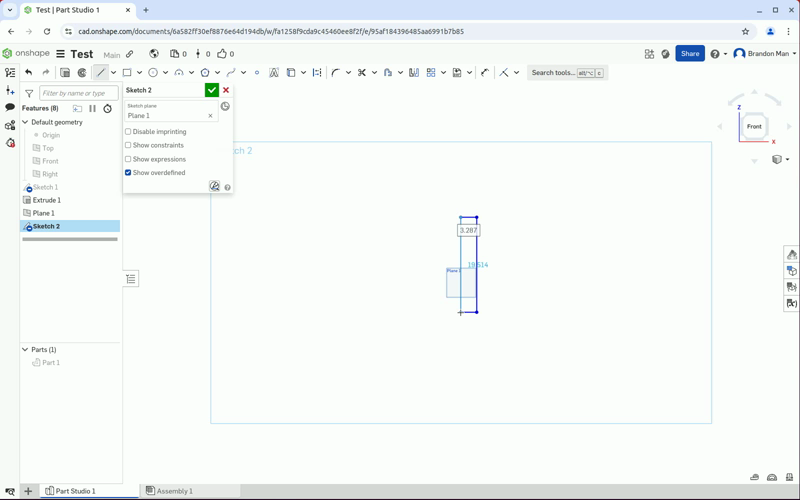
key_up(shift)
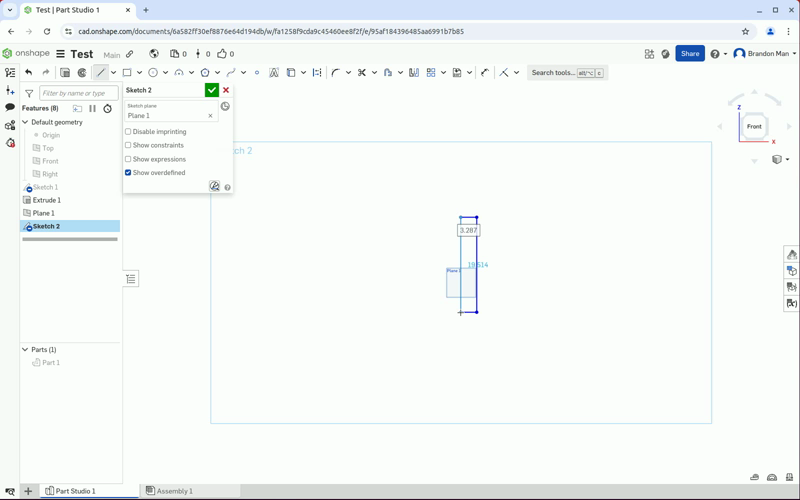
click(460, 312)
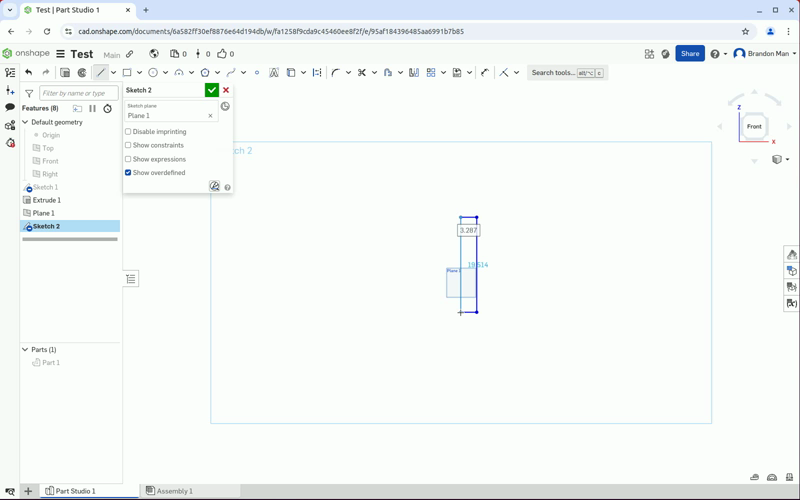
key(esc)
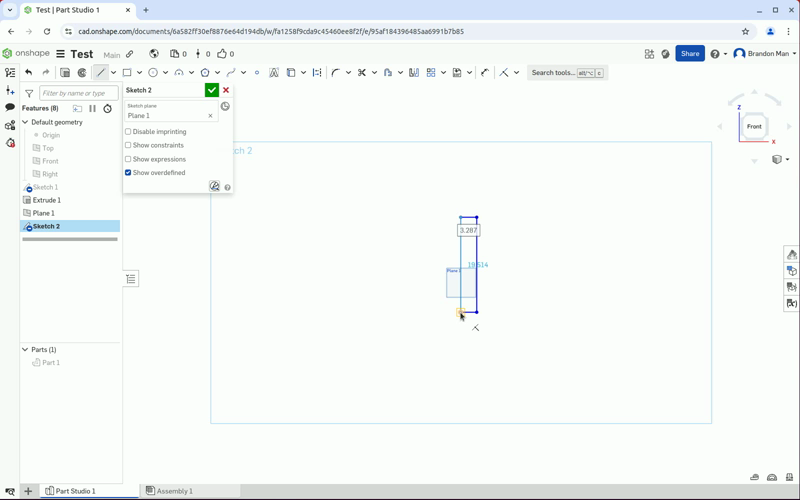
mouse_move(471, 304)
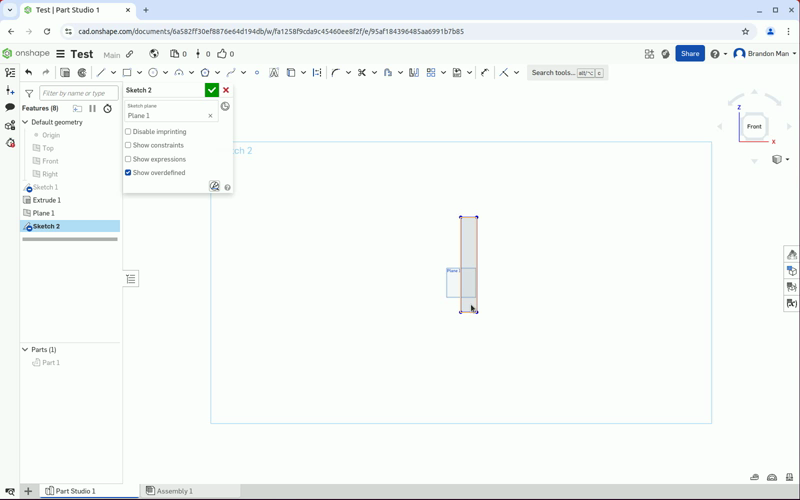
scroll(6)
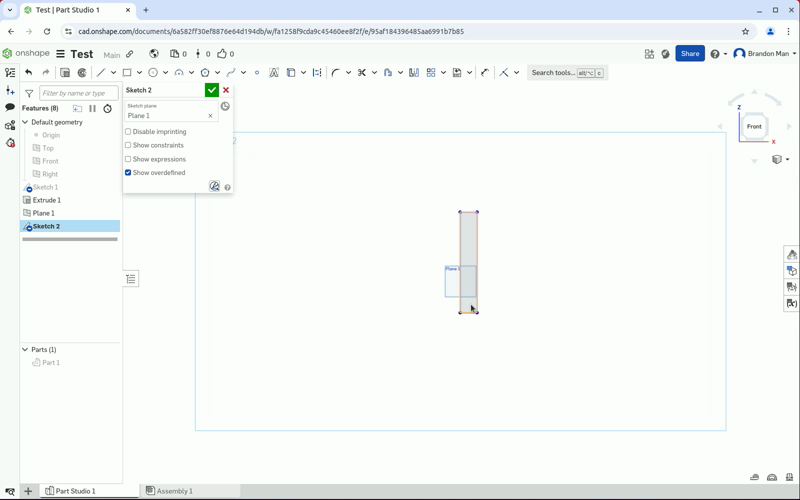
scroll(6)
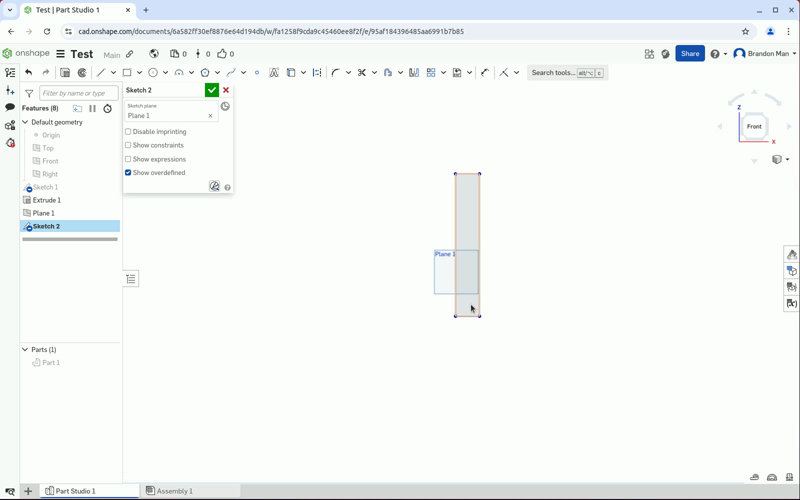
scroll(6)
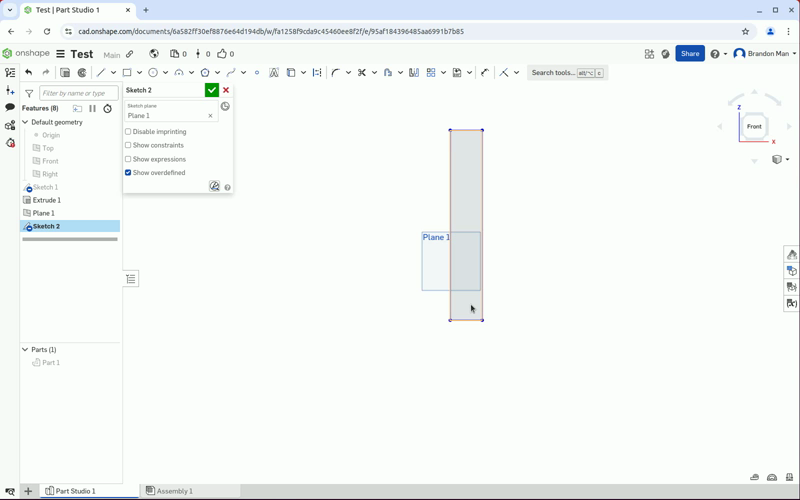
scroll(6)
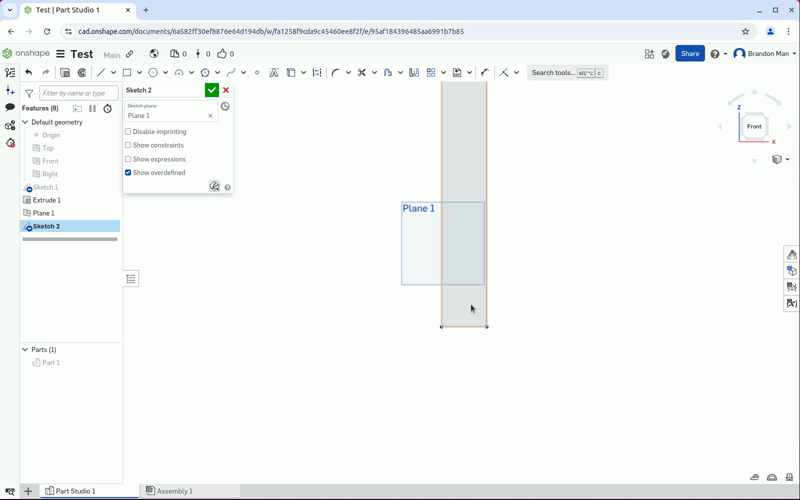
scroll(6)
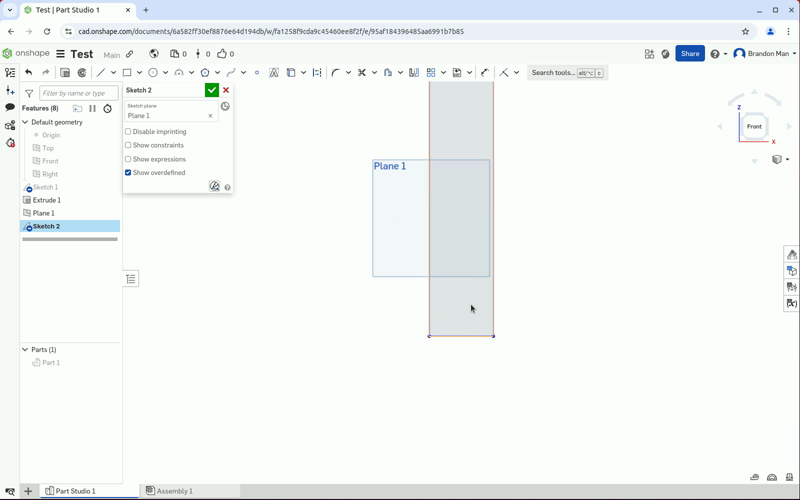
scroll(6)
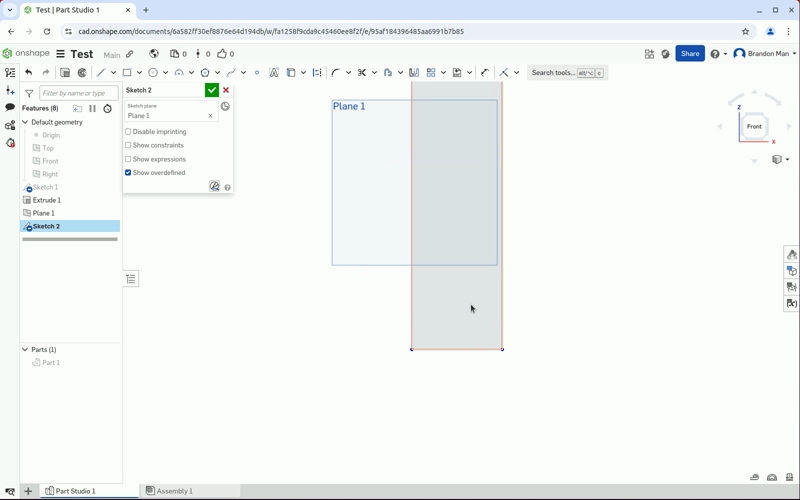
scroll(6)
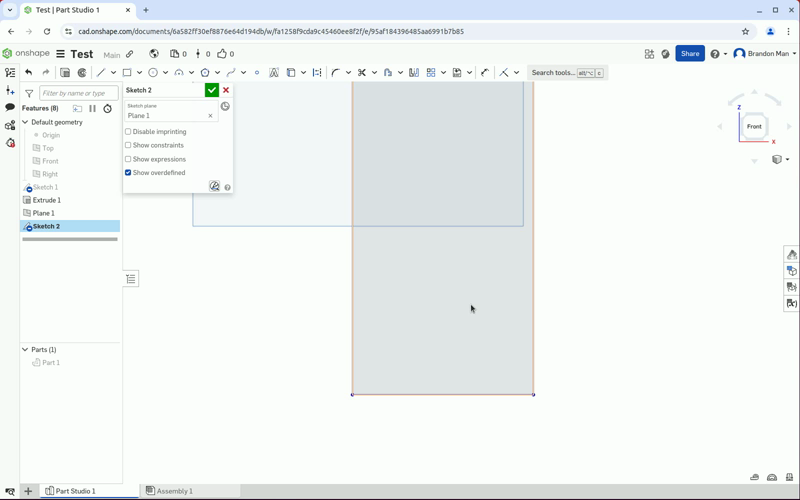
click(471, 304)
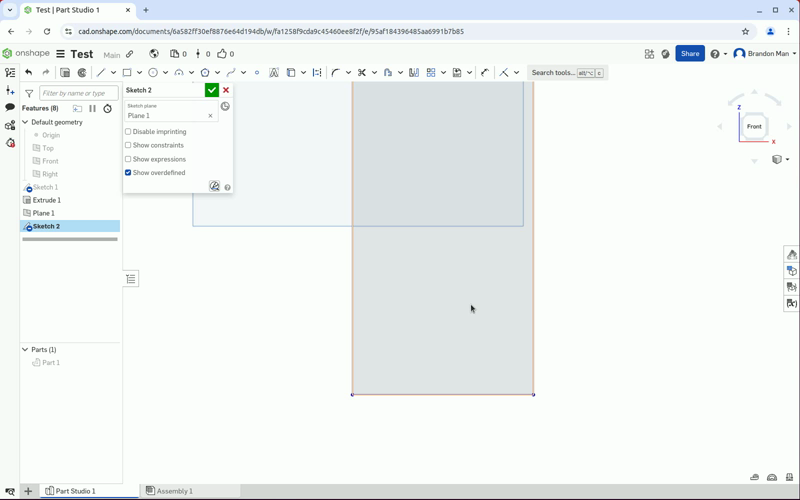
scroll(-6)
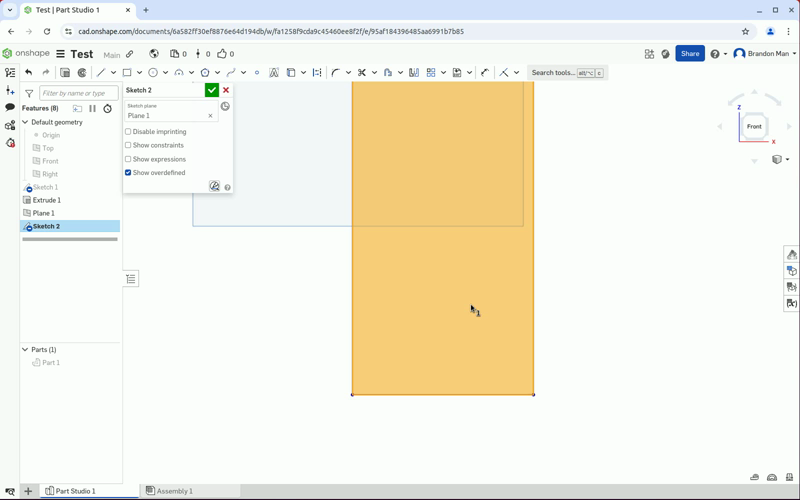
scroll(-6)
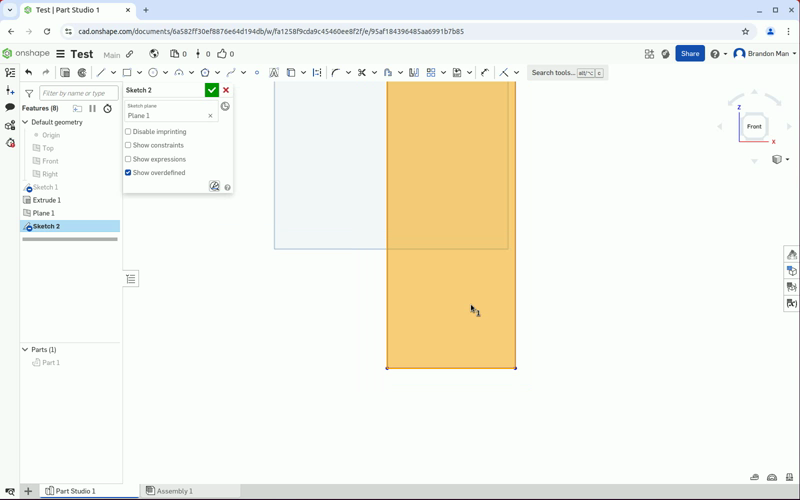
scroll(-6)
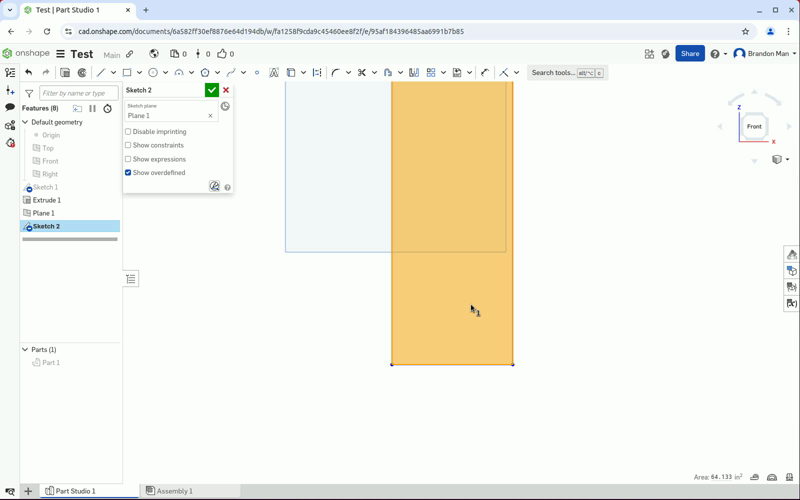
scroll(-6)
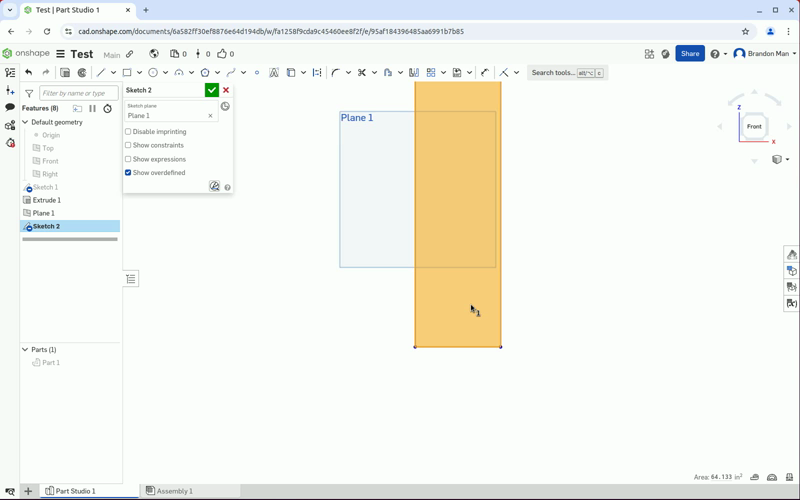
scroll(-6)
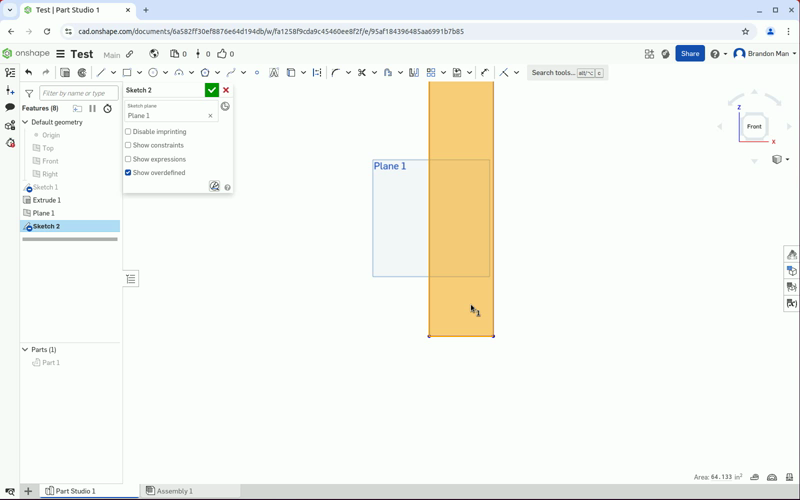
scroll(-6)
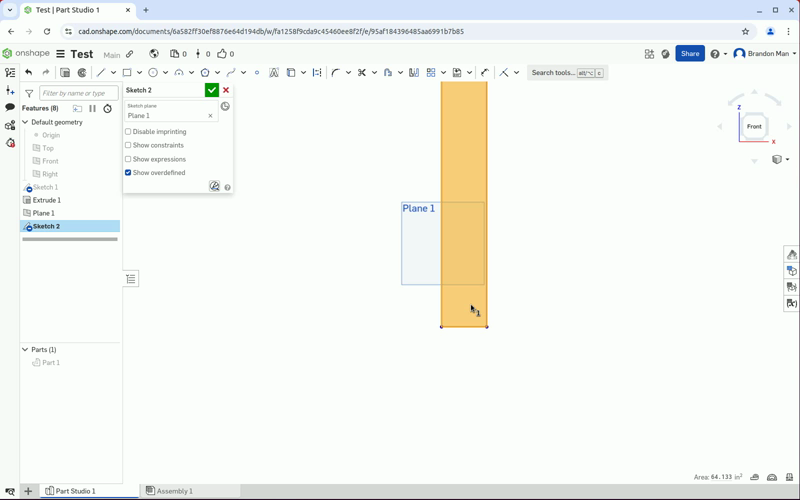
scroll(-6)
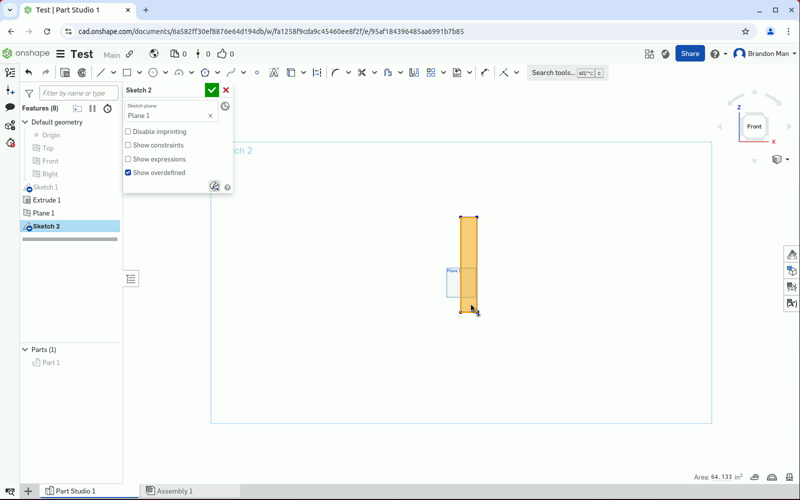
mouse_move(73, 352)
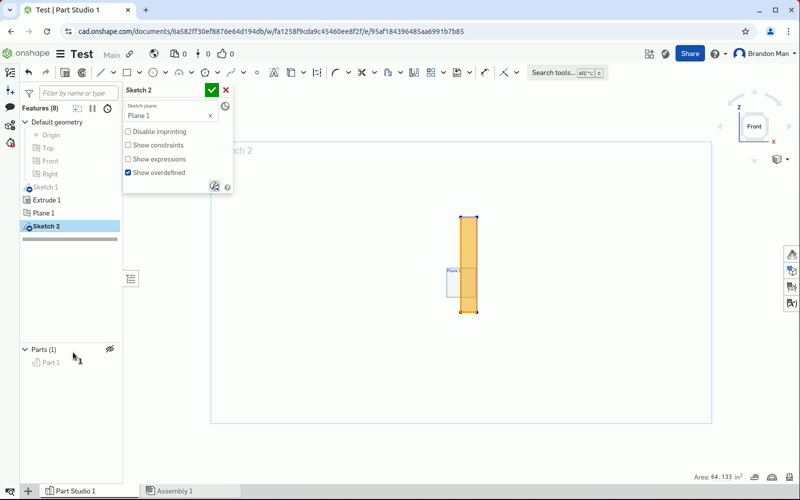
key(shift+y)
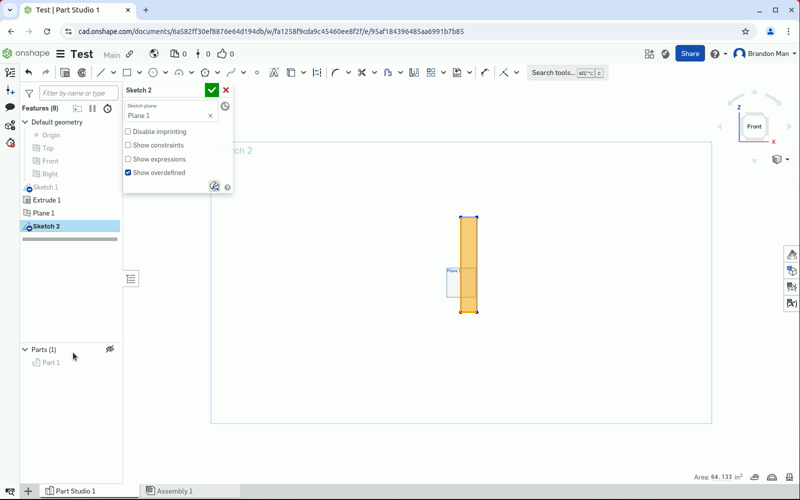
key(shift+e)
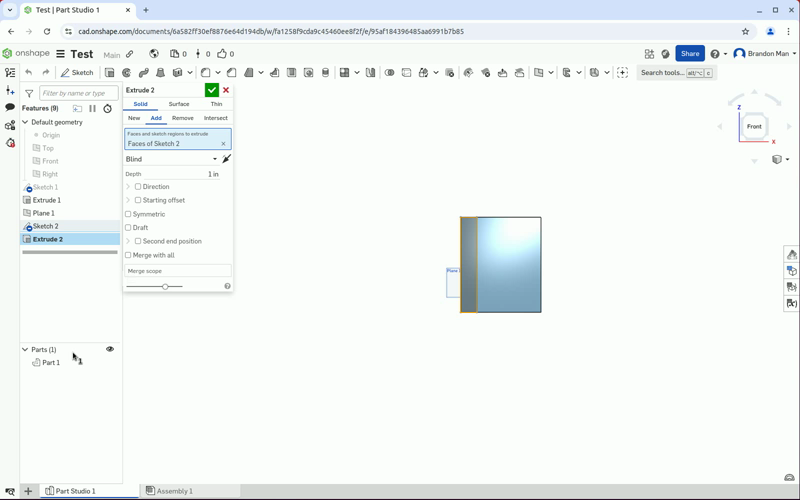
mouse_move(143, 106)
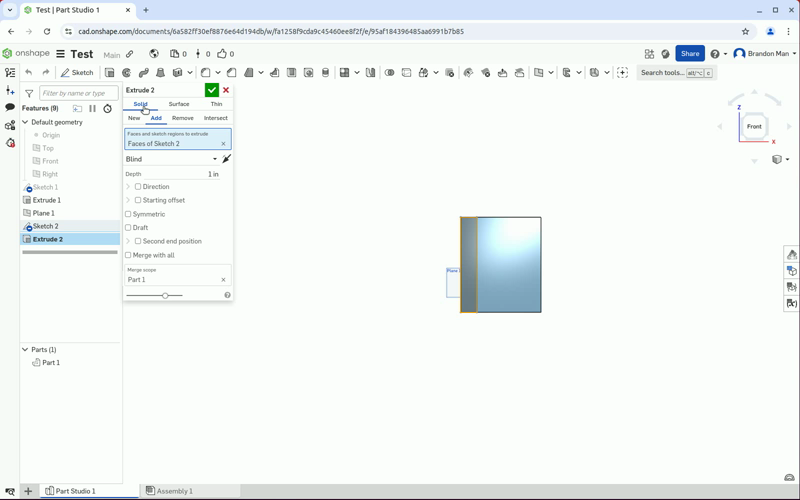
click(143, 106)
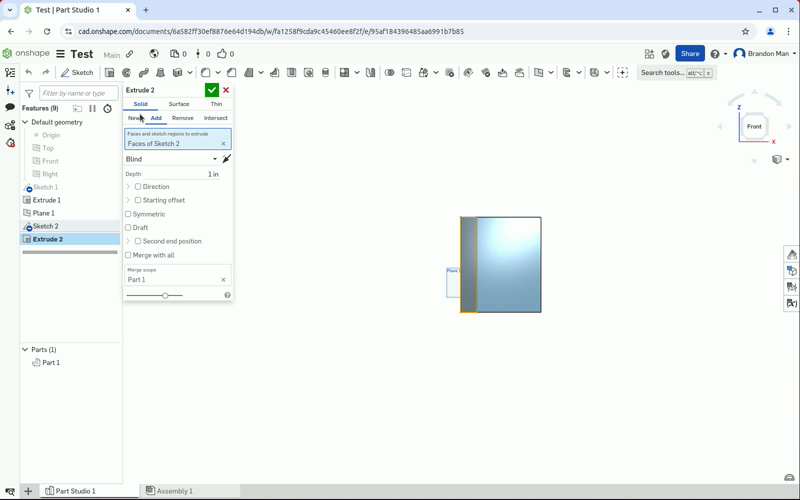
mouse_move(137, 120)
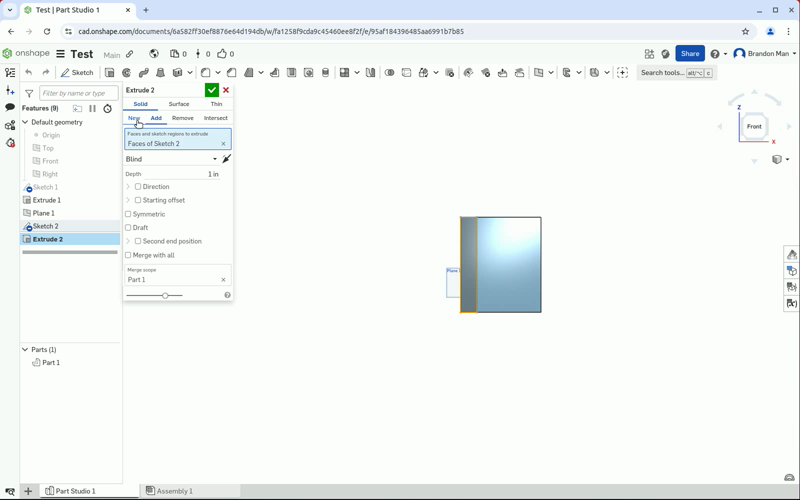
click(137, 120)
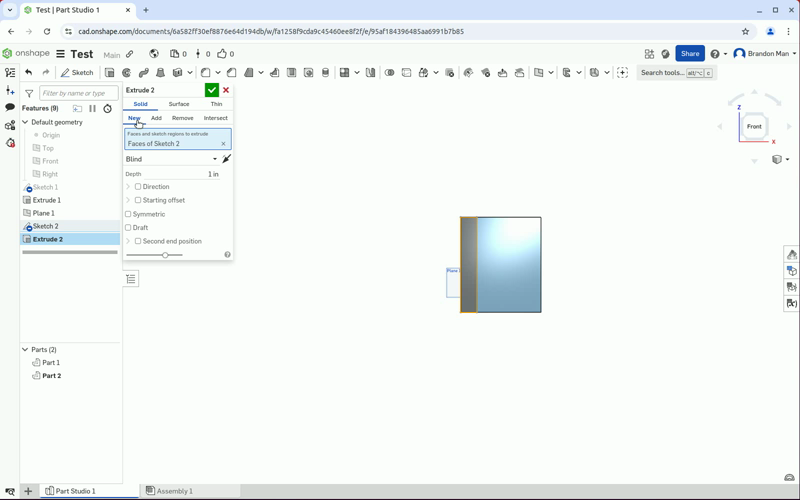
key(tab, 4)
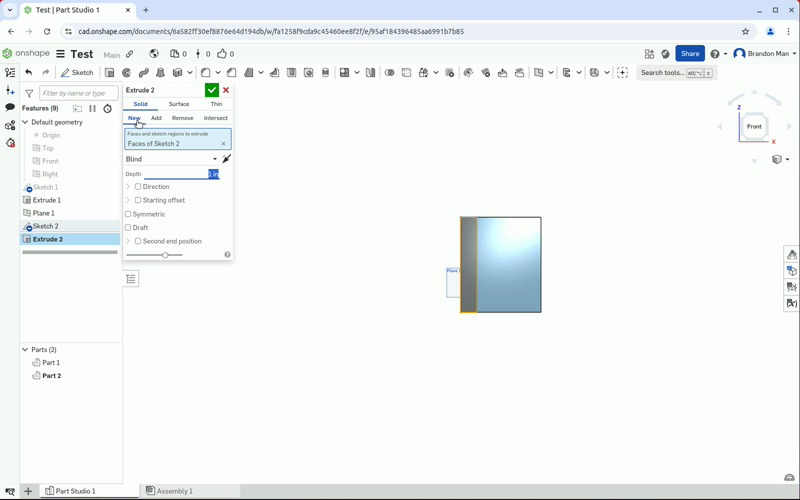
text(12.998)
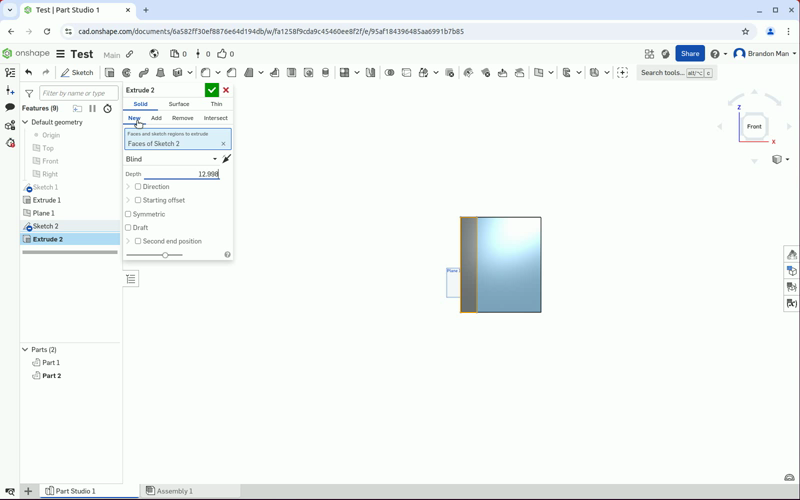
key(enter)
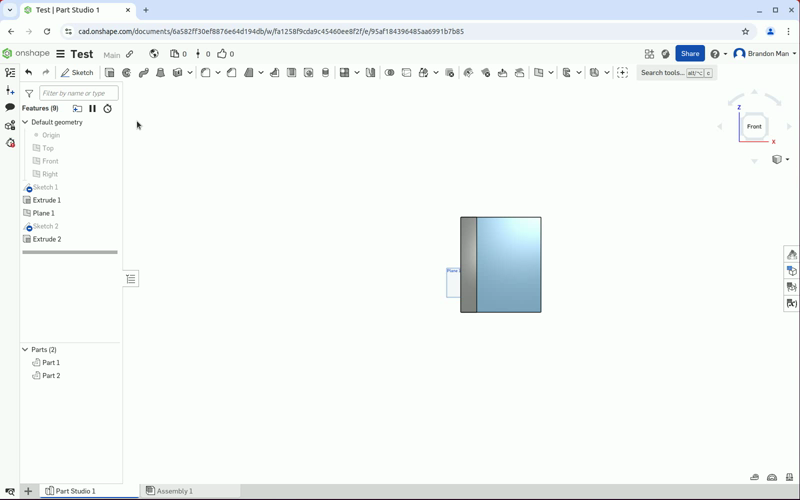
key(shift+h)
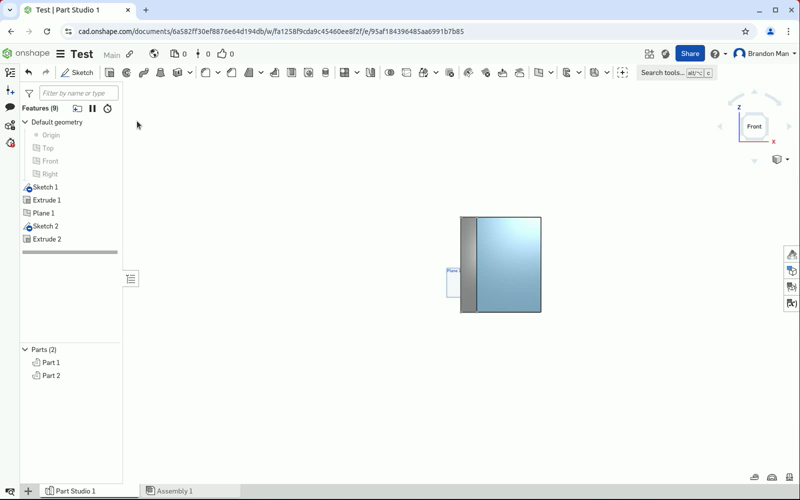
key(shift+h)
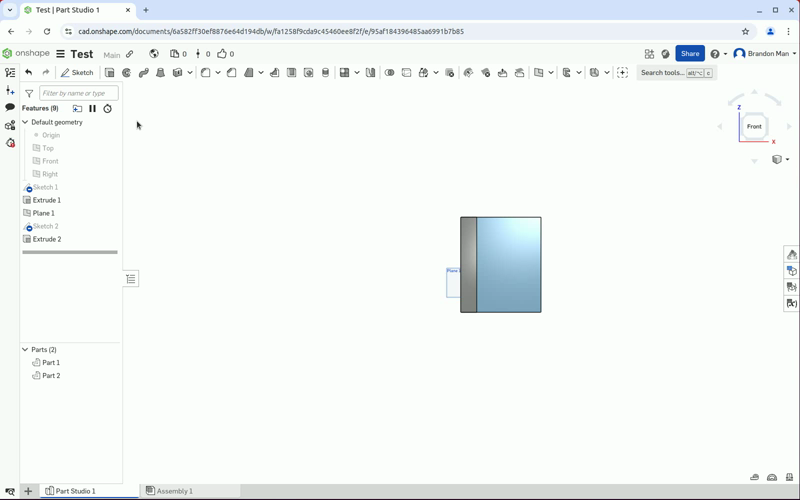
mouse_move(73, 189)
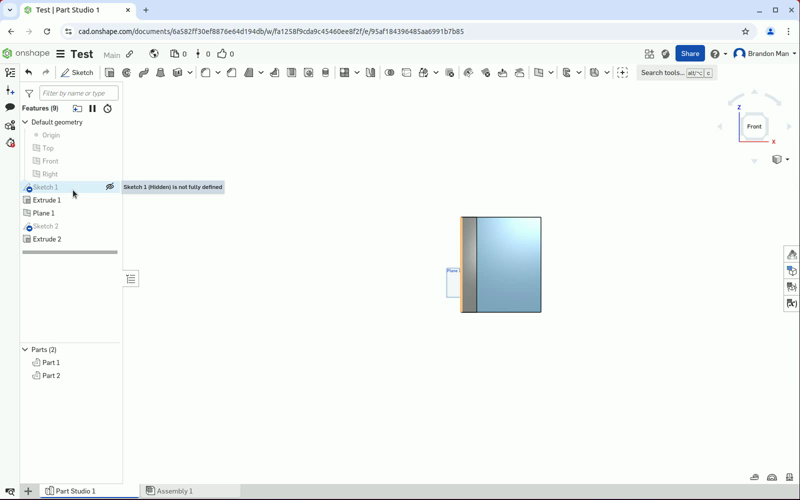
click(73, 189)
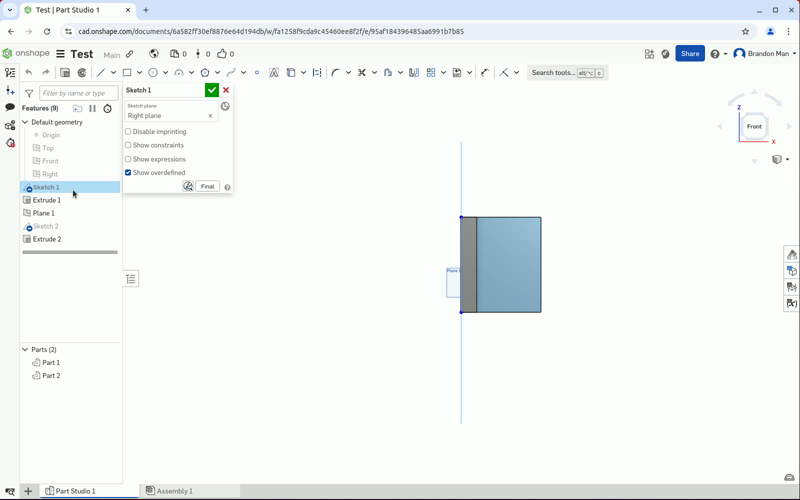
mouse_move(229, 92)
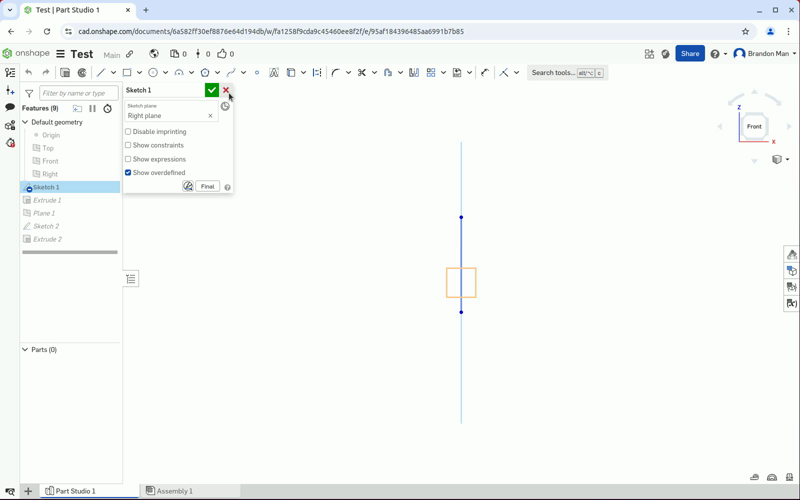
click(229, 92)
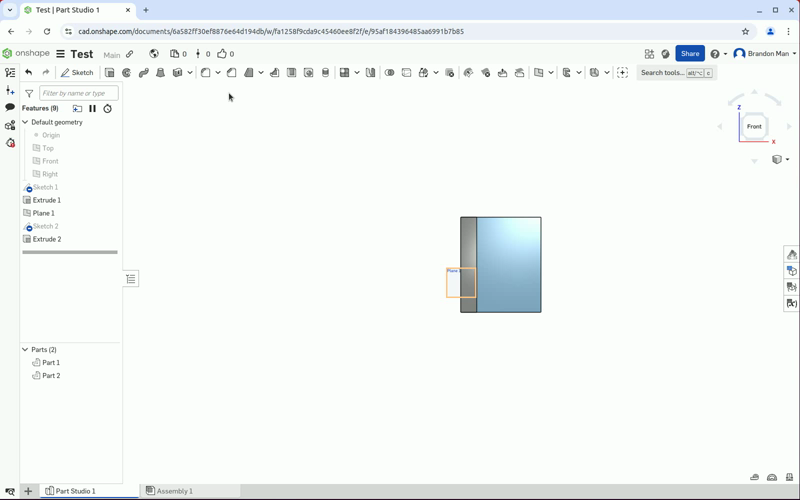
mouse_move(541, 75)
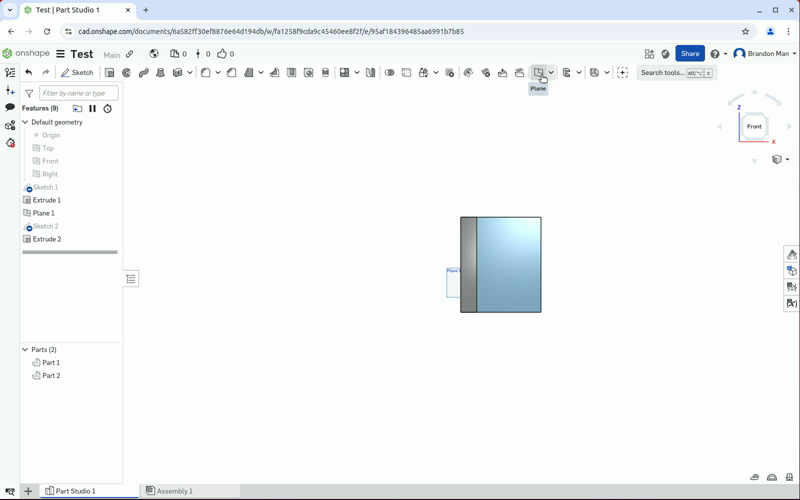
click(541, 75)
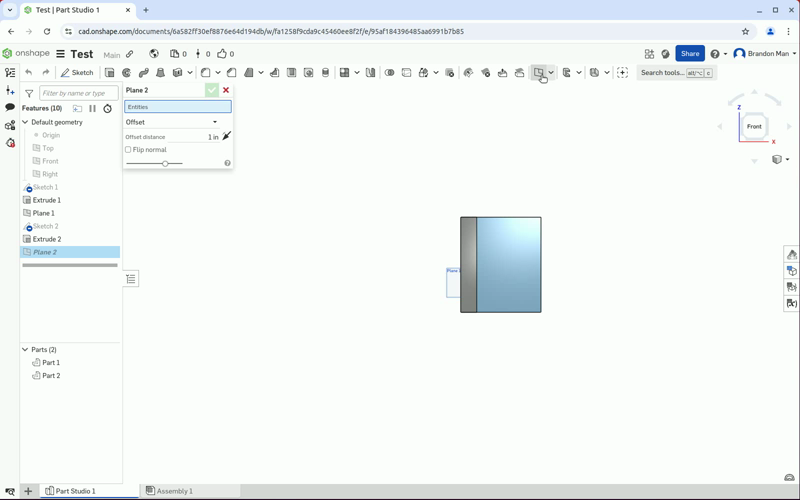
mouse_move(73, 163)
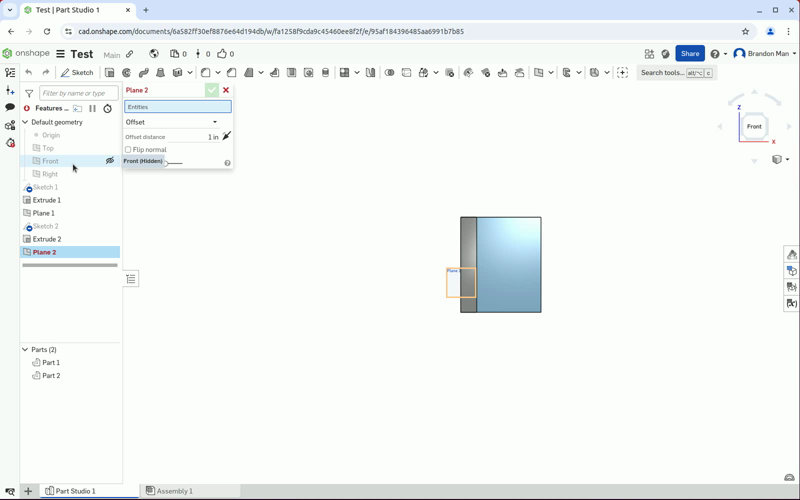
click(73, 163)
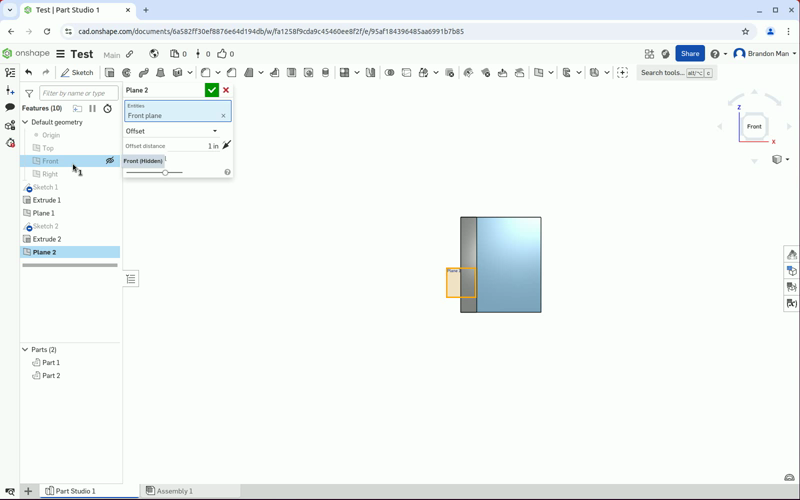
key(tab, 2)
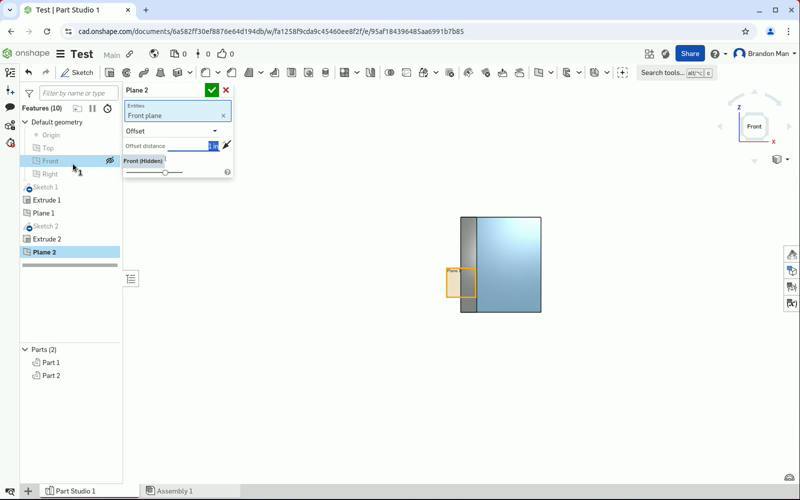
text(23.108)
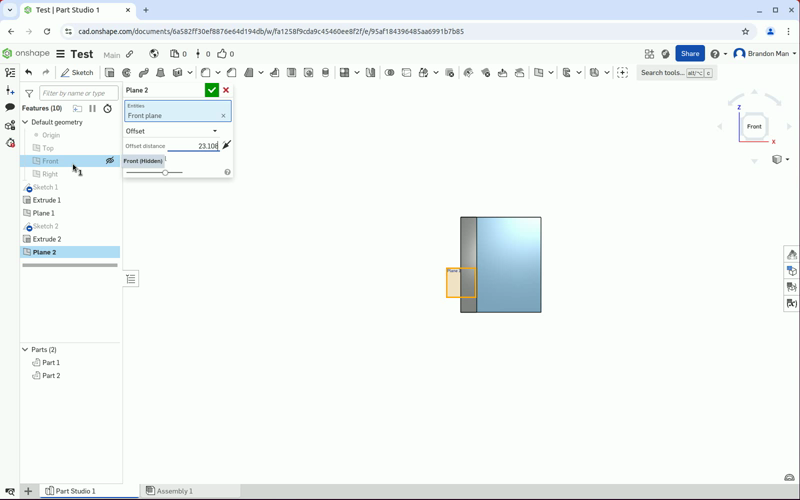
key(enter, 2)
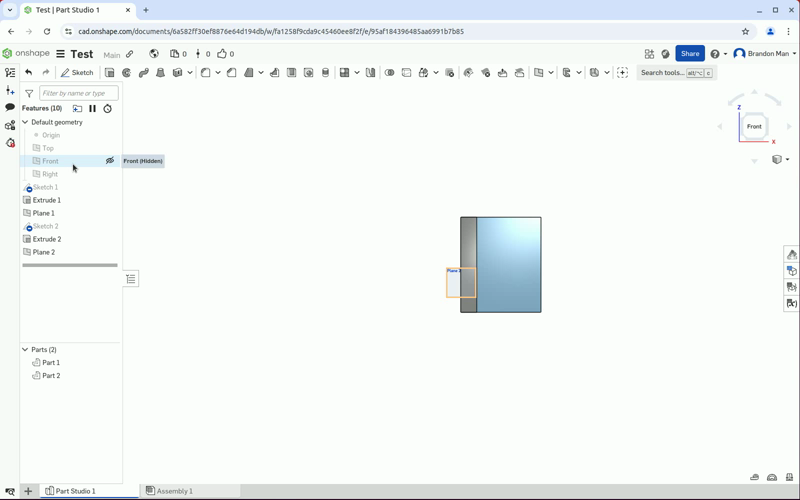
key(shift+s)
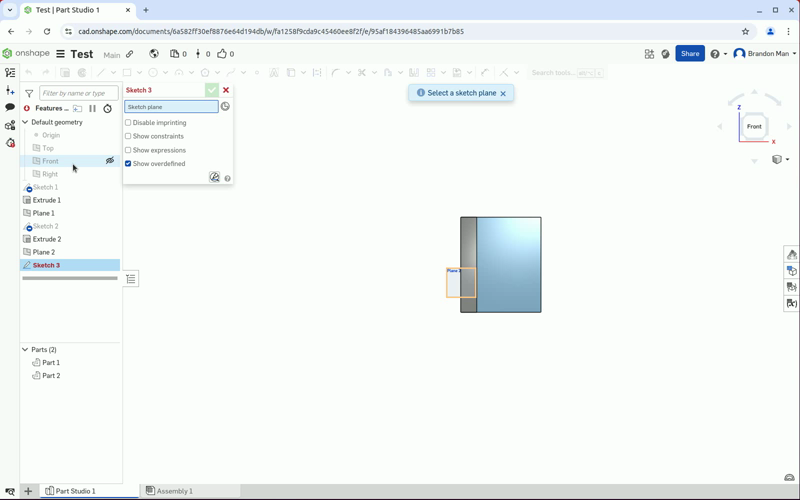
mouse_move(73, 254)
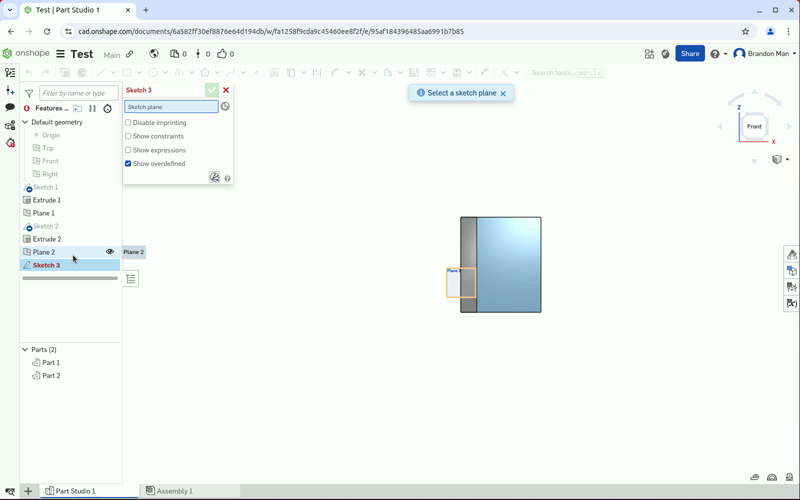
click(73, 254)
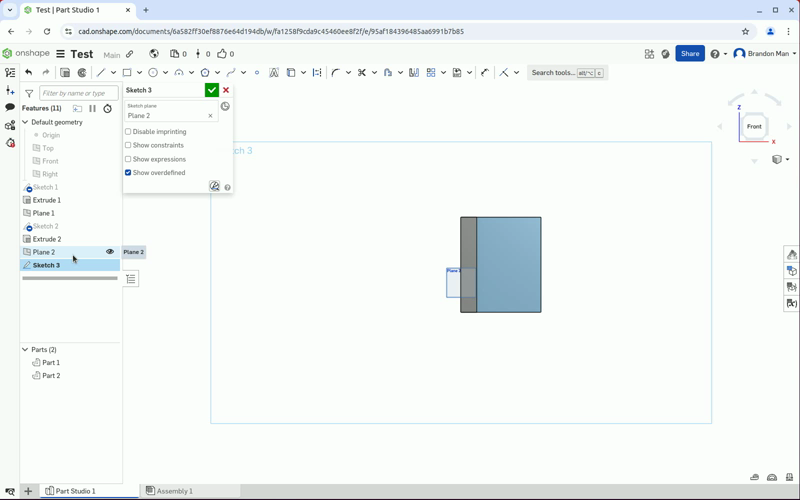
mouse_move(73, 352)
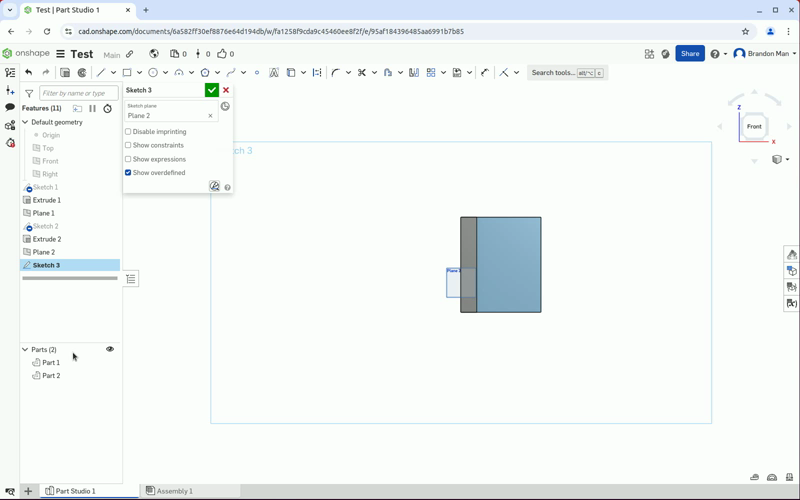
key(y)
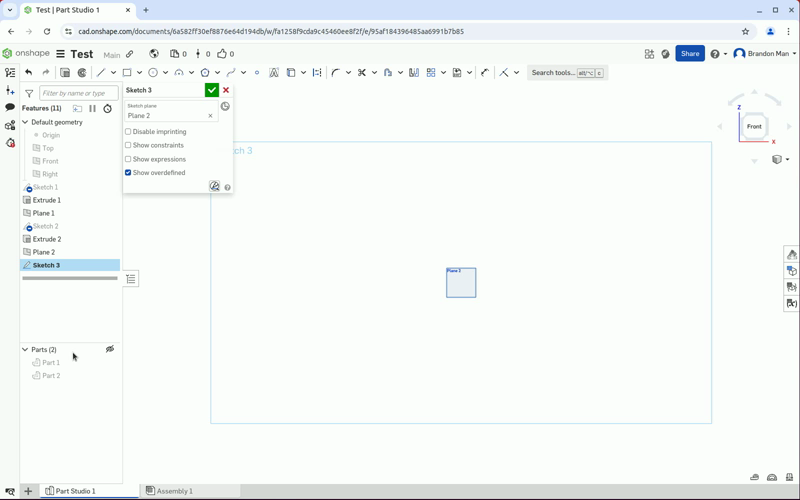
key(l)
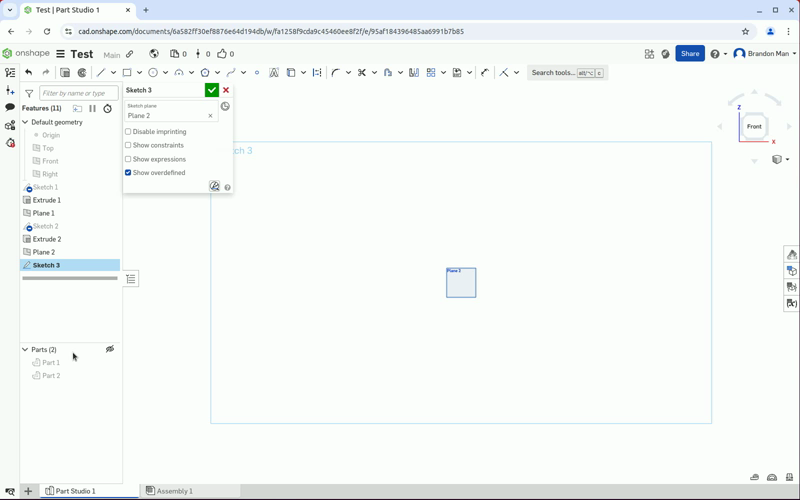
key_down(shift)
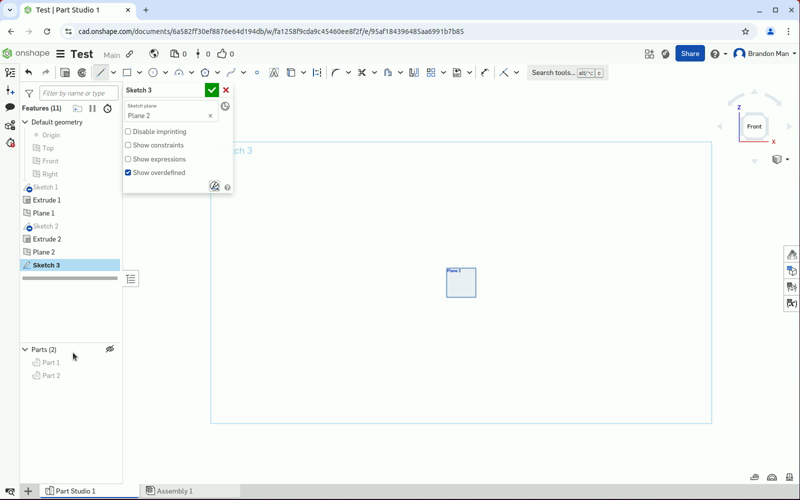
mouse_move(460, 312)
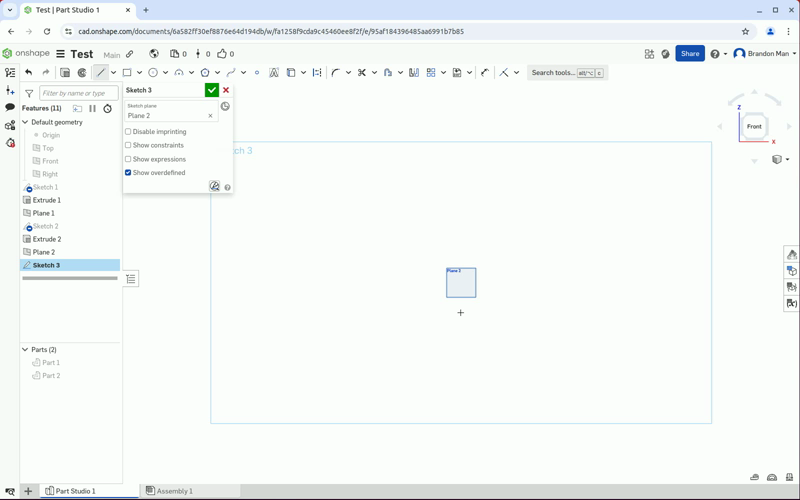
click(460, 312)
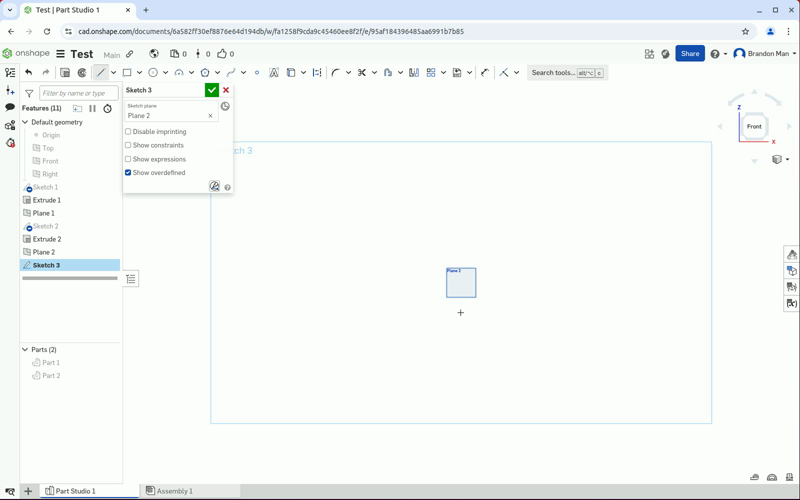
key_up(shift)
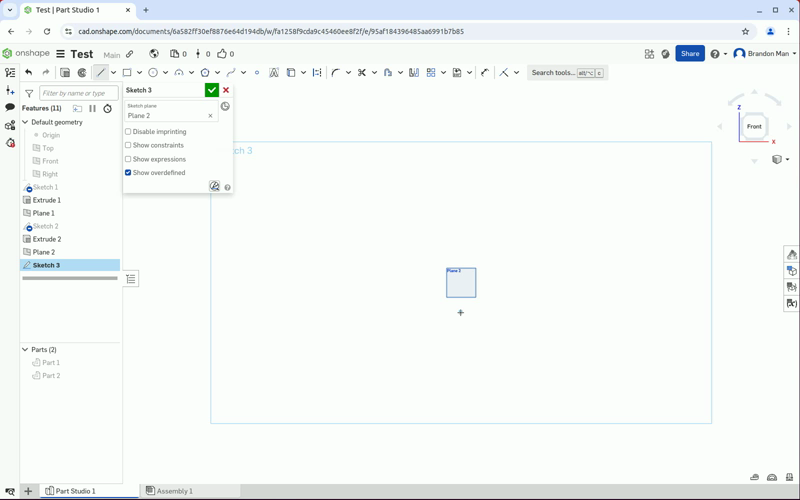
key_down(shift)
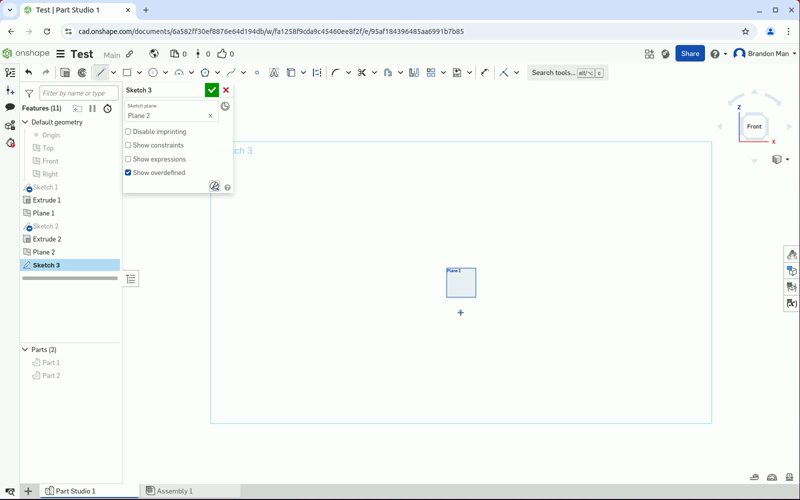
mouse_move(490, 312)
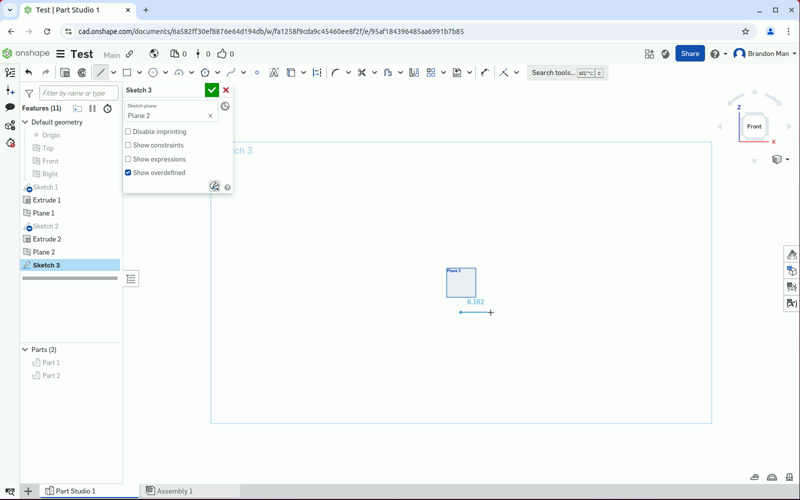
mouse_move(477, 312)
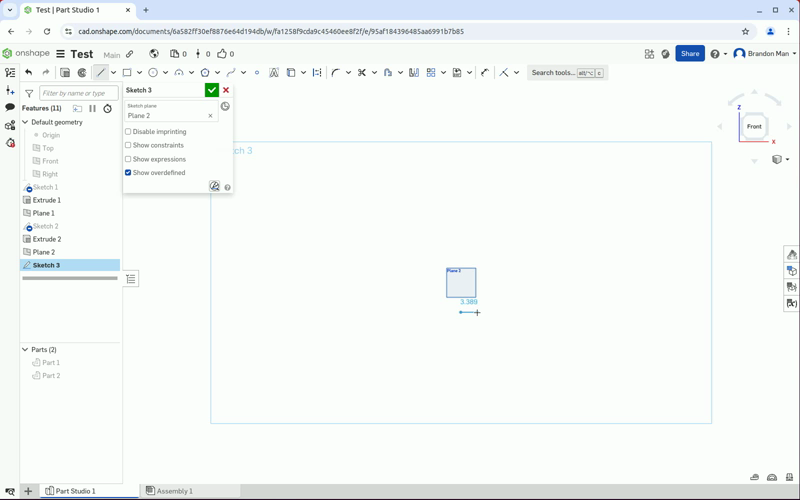
click(477, 312)
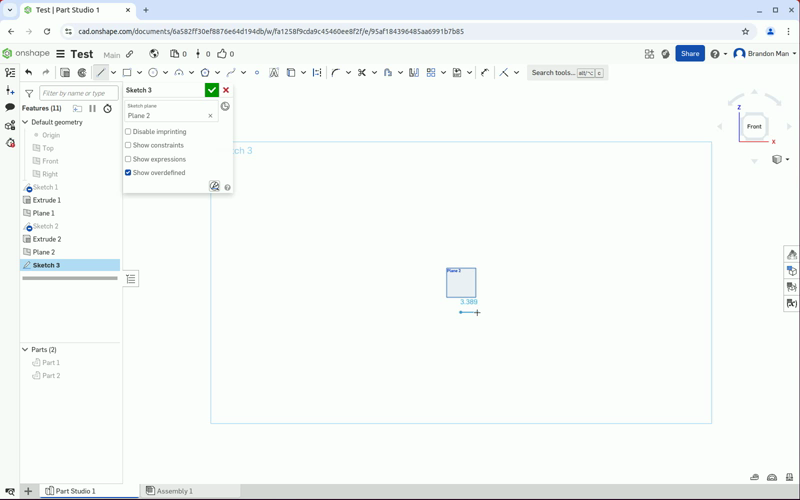
key_up(shift)
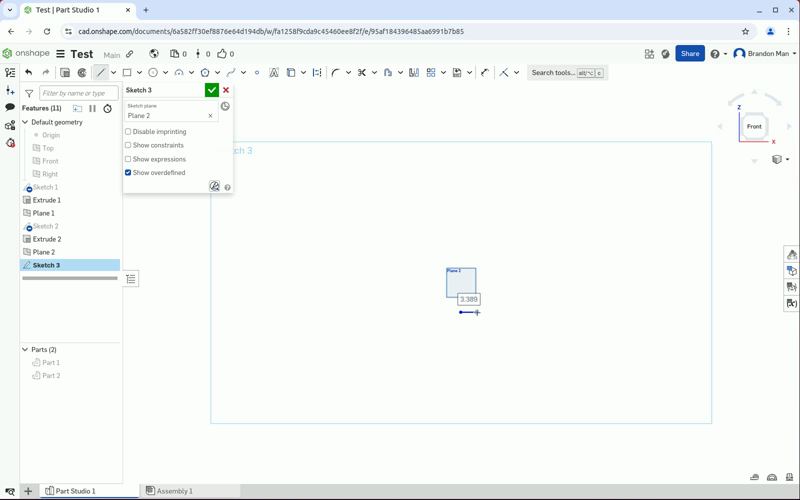
key_down(shift)
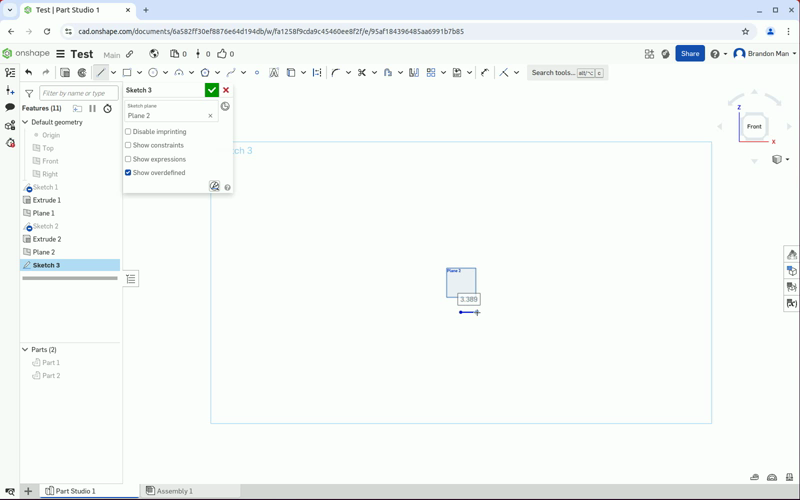
mouse_move(507, 312)
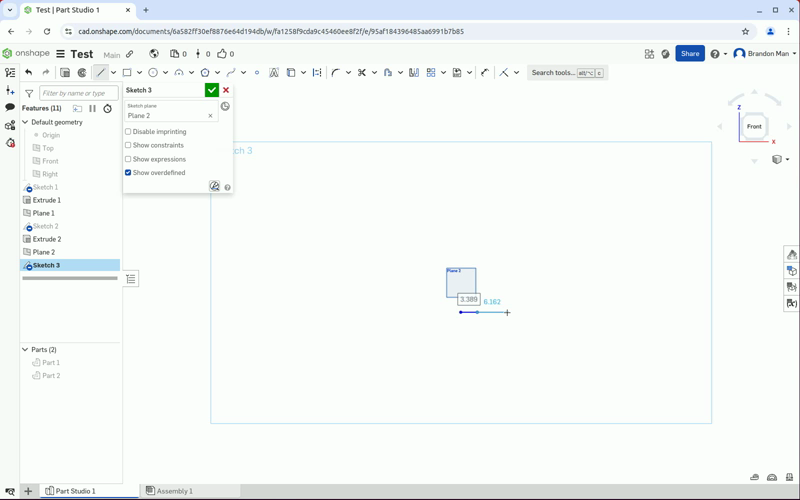
mouse_move(477, 279)
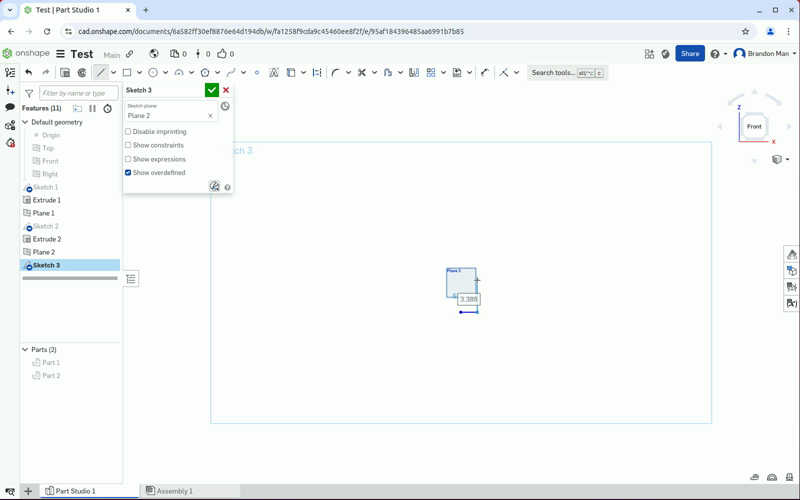
click(477, 279)
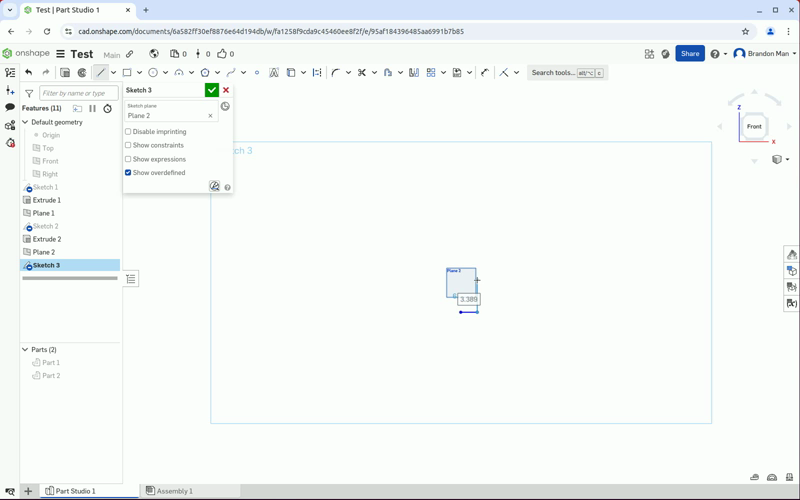
key_up(shift)
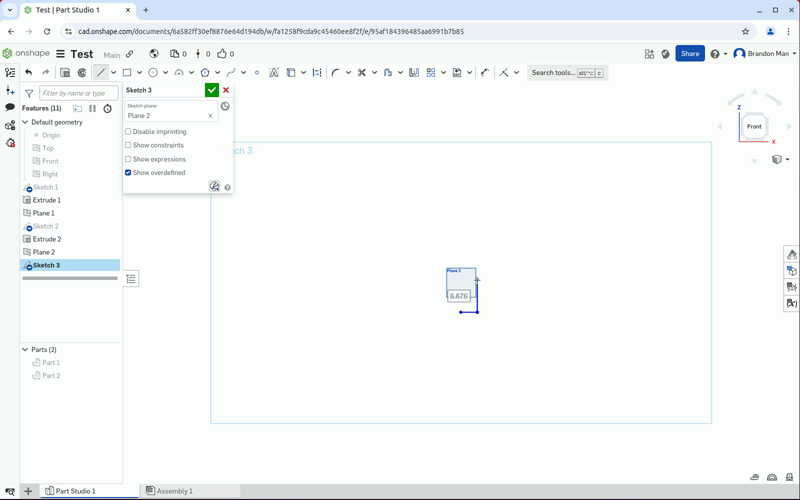
key_down(shift)
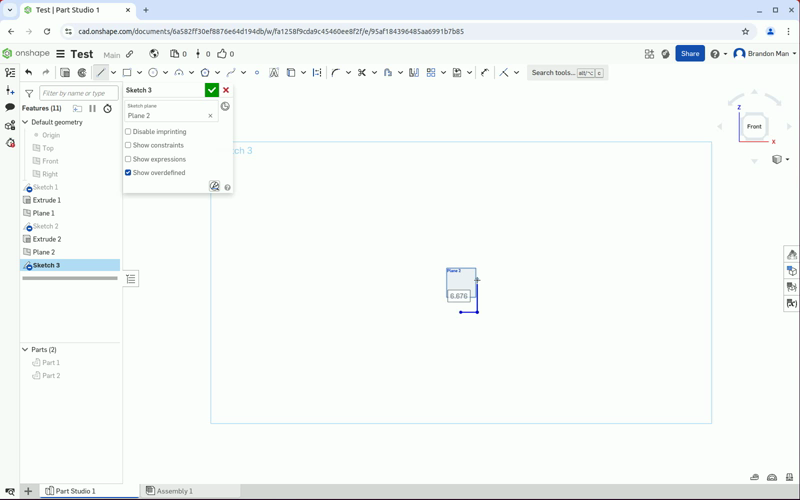
mouse_move(507, 279)
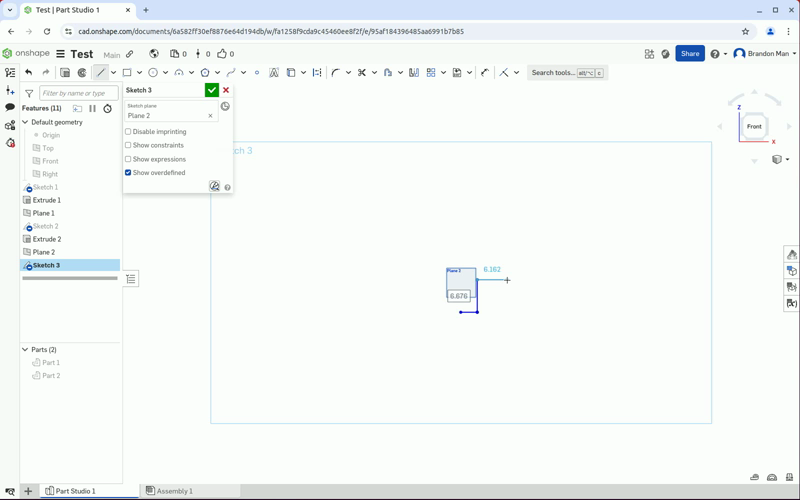
mouse_move(460, 279)
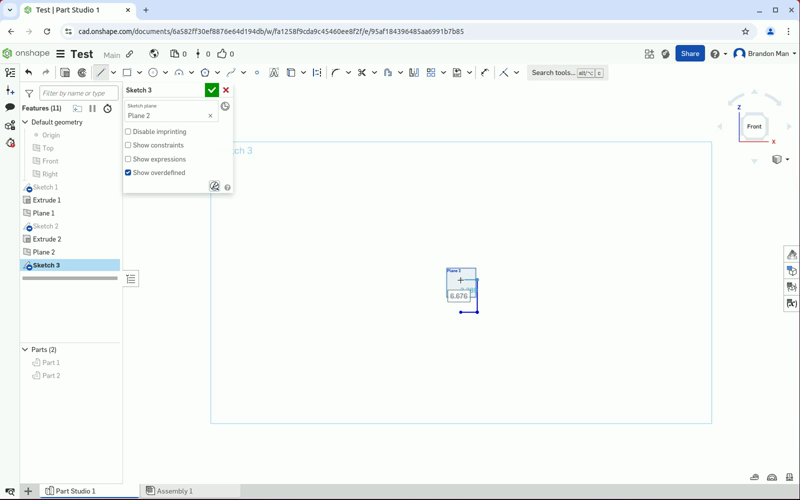
click(460, 279)
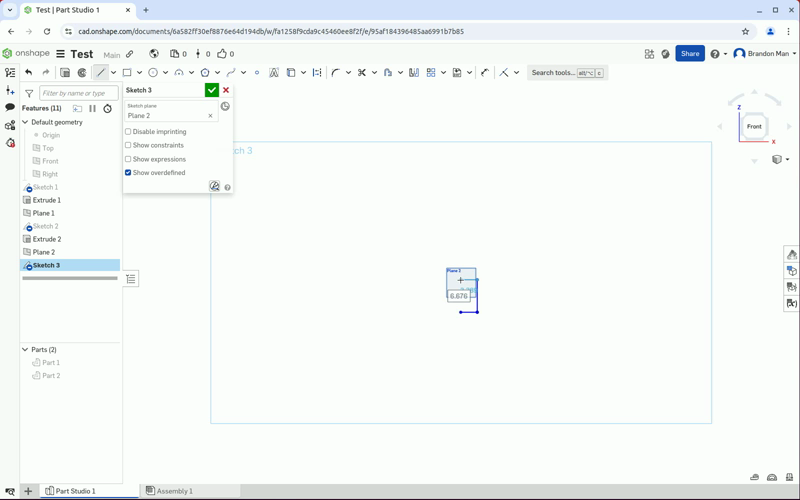
key_up(shift)
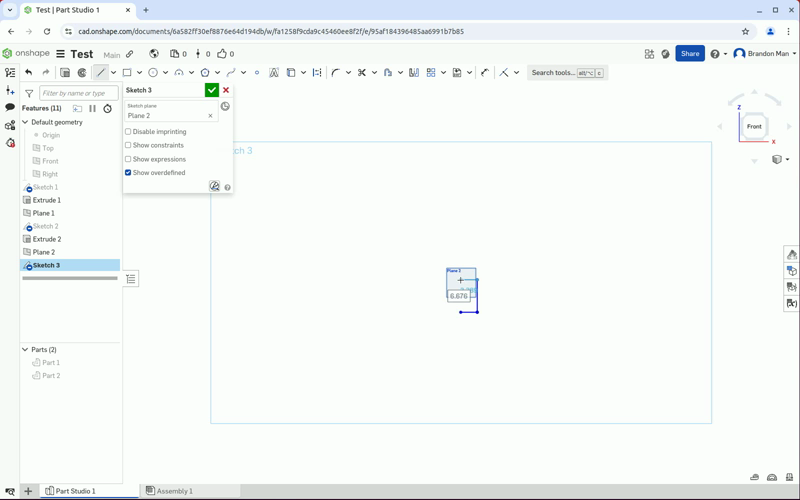
mouse_move(490, 279)
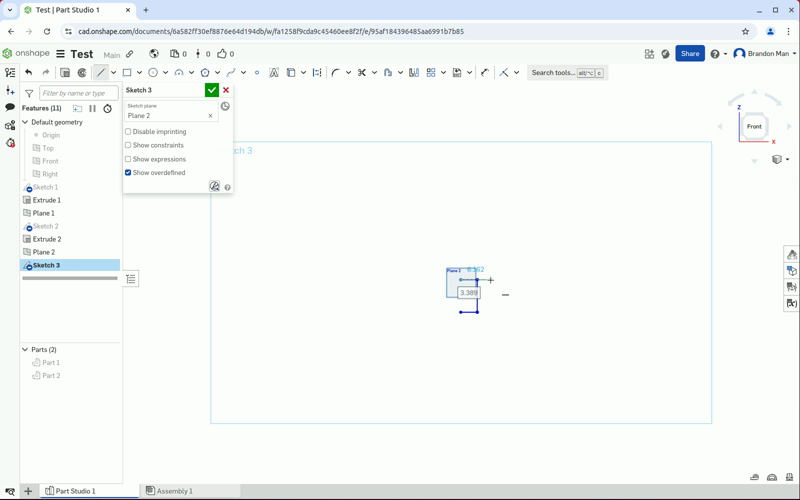
key_down(shift)
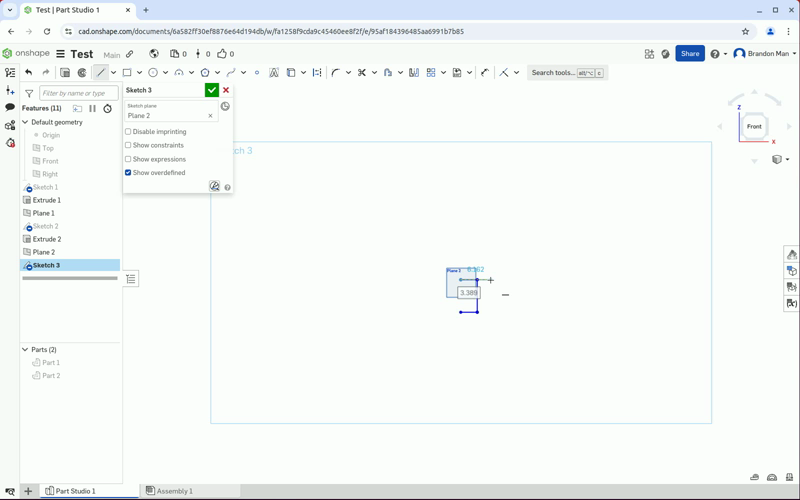
mouse_move(460, 312)
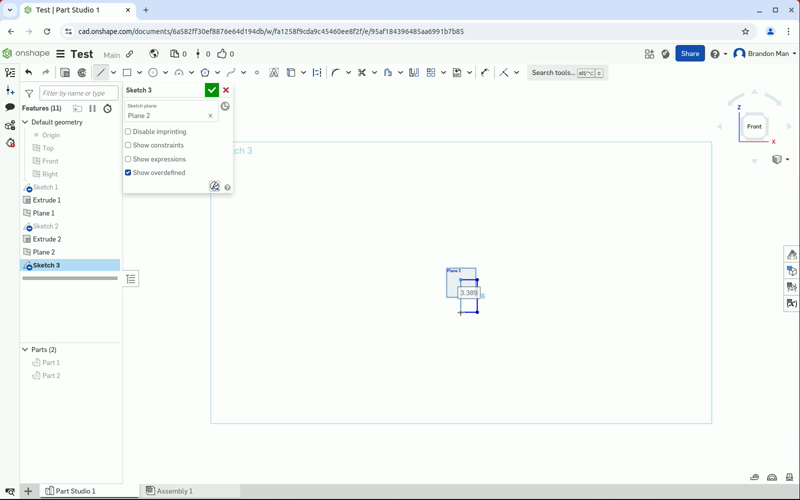
key_up(shift)
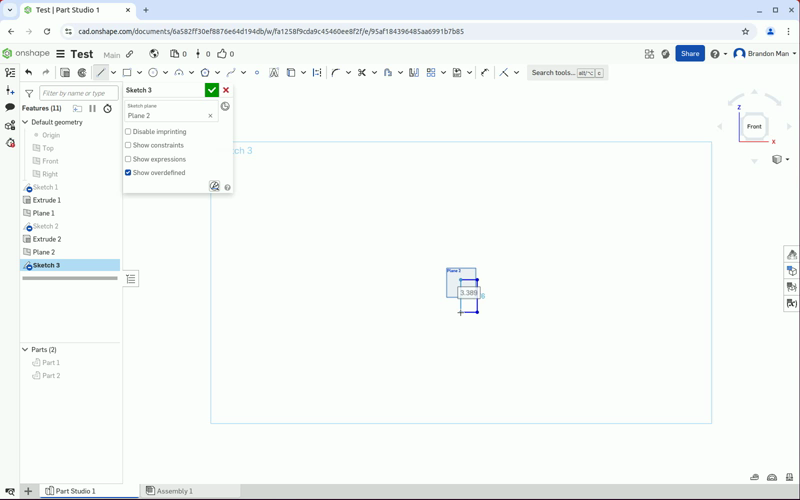
click(460, 312)
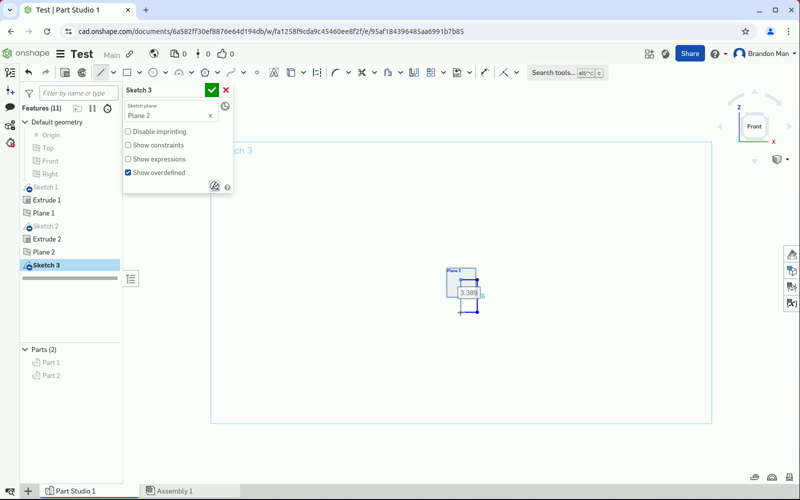
key(esc)
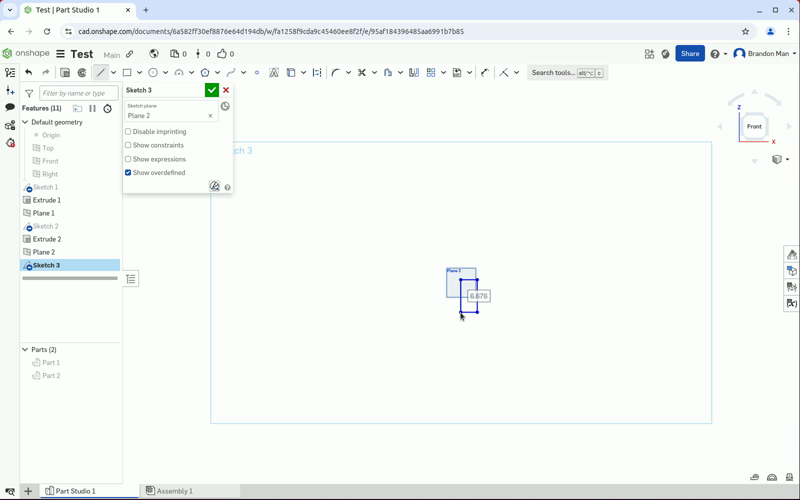
mouse_move(468, 288)
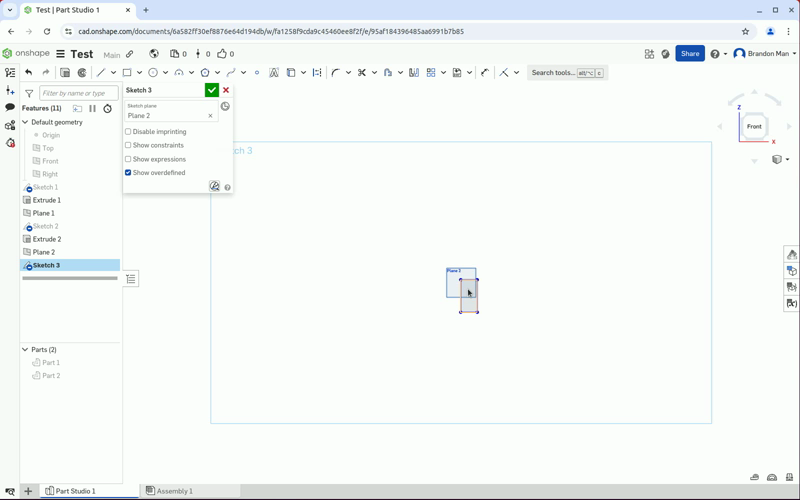
scroll(6)
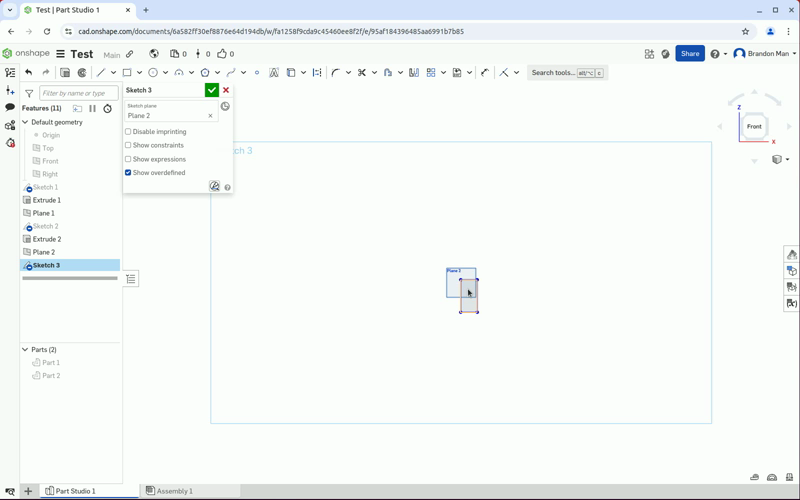
scroll(6)
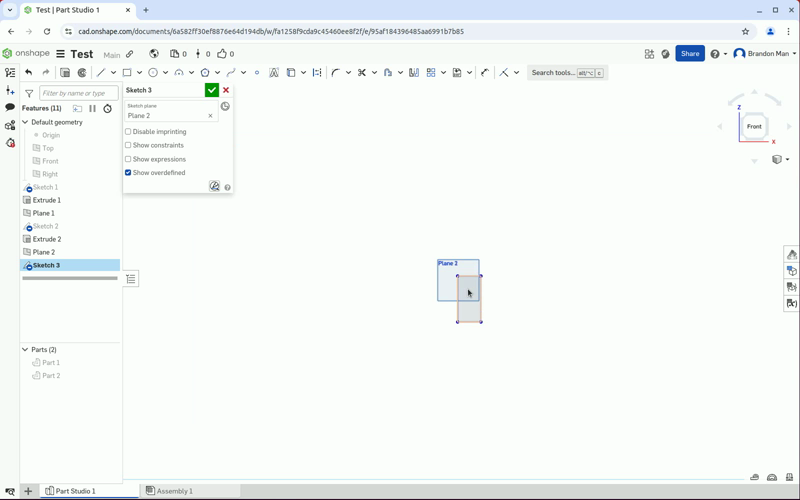
scroll(6)
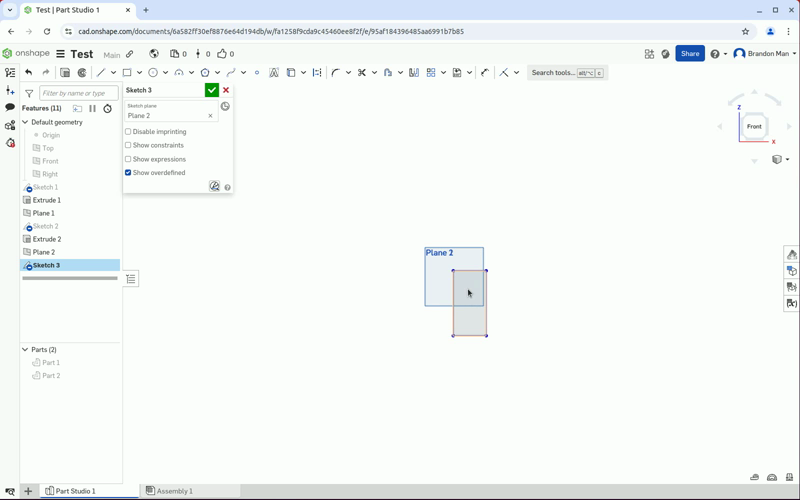
scroll(6)
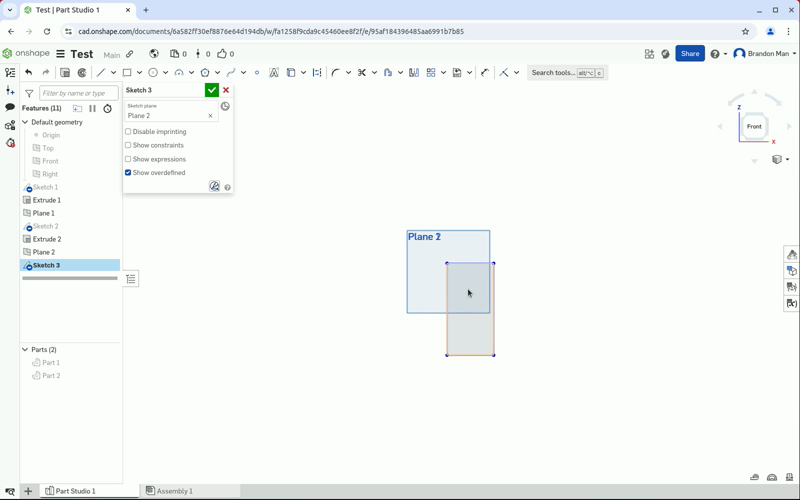
scroll(6)
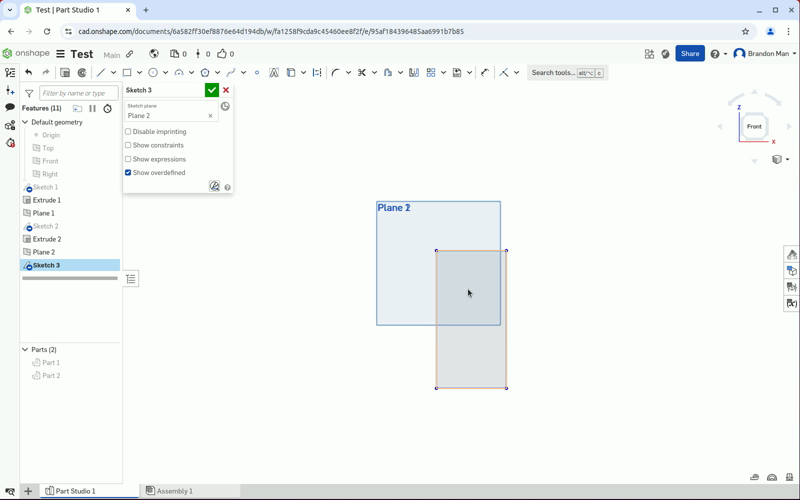
scroll(6)
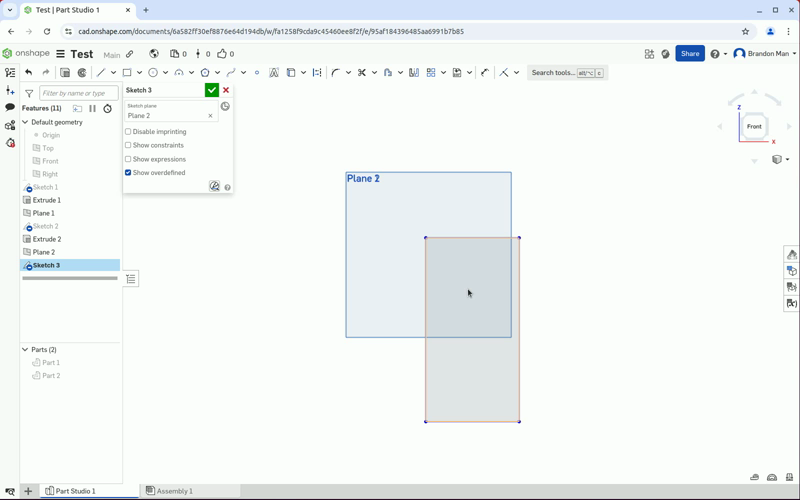
scroll(6)
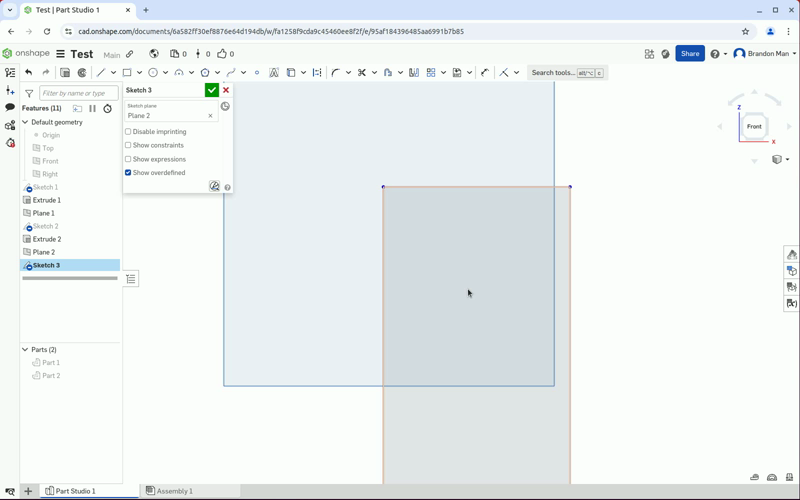
click(468, 288)
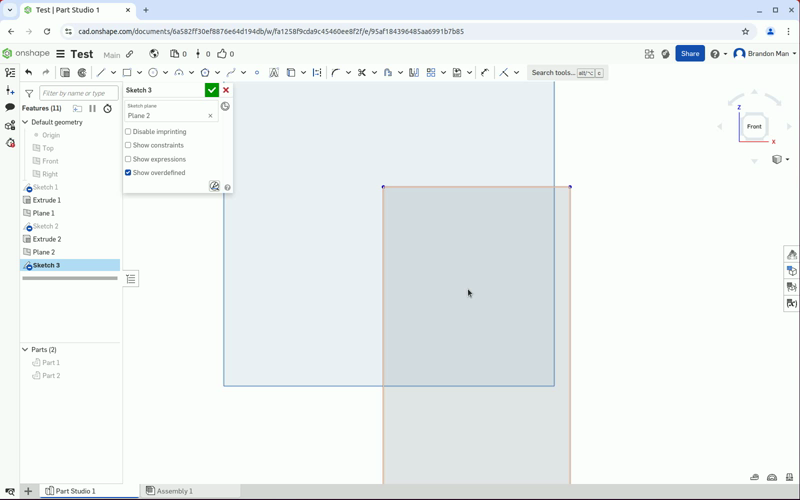
scroll(-6)
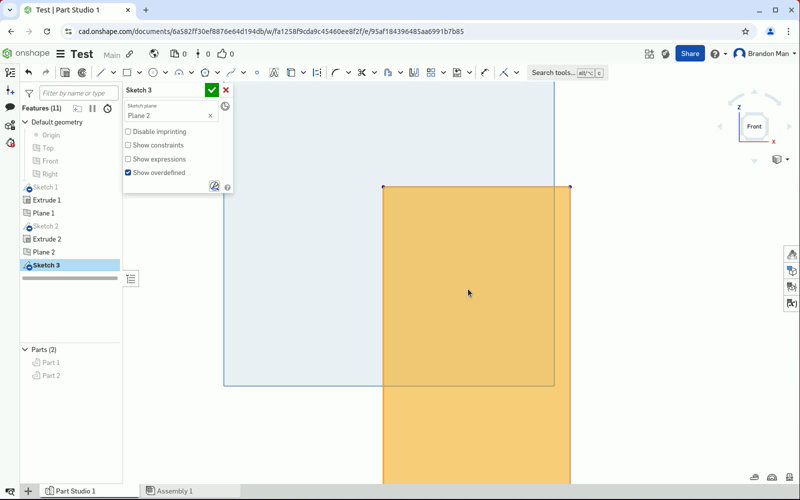
scroll(-6)
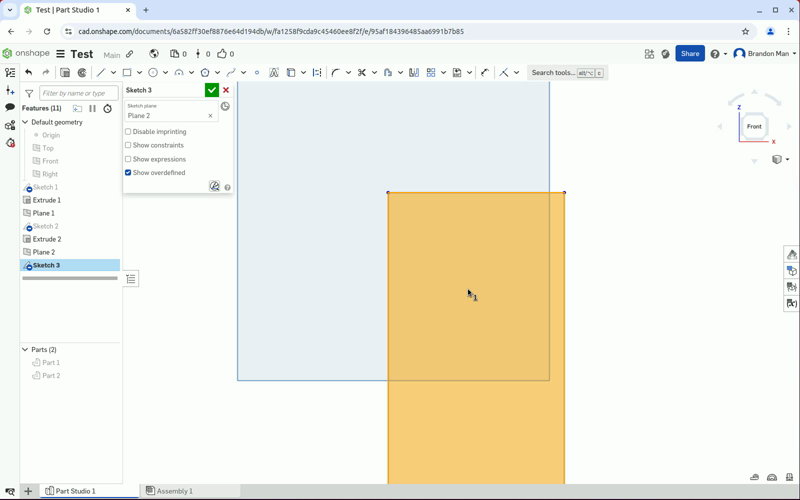
scroll(-6)
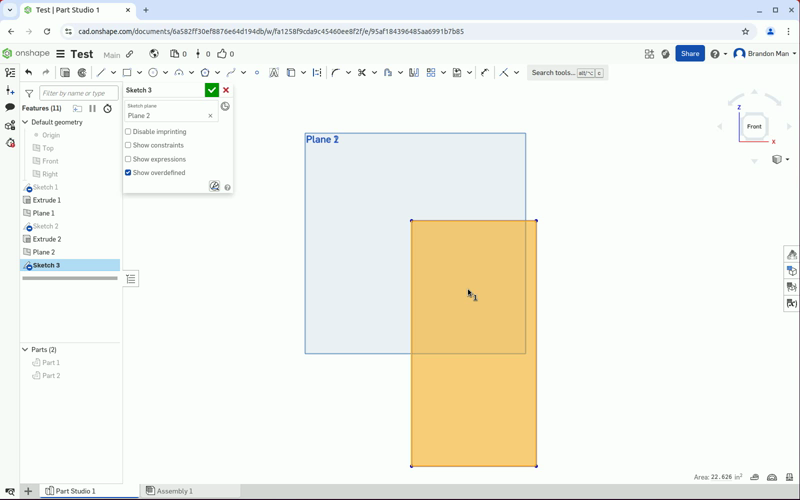
scroll(-6)
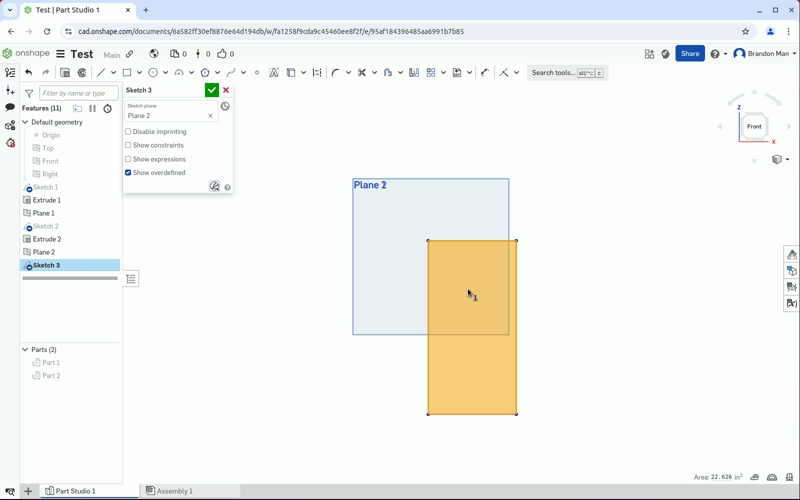
scroll(-6)
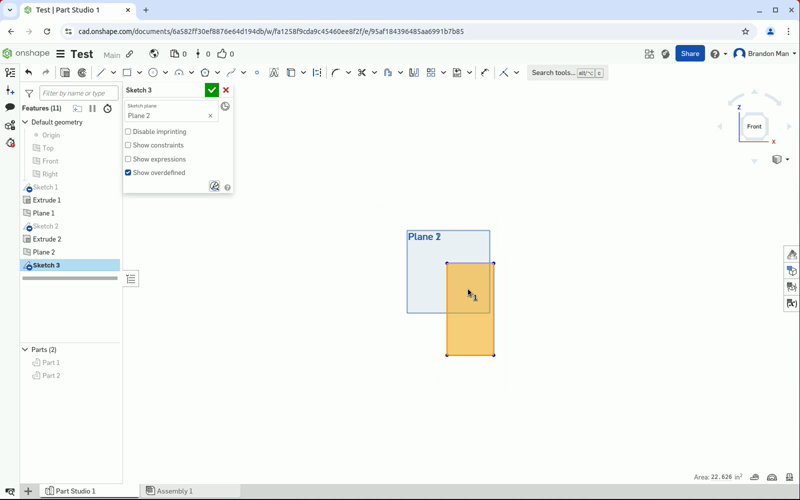
scroll(-6)
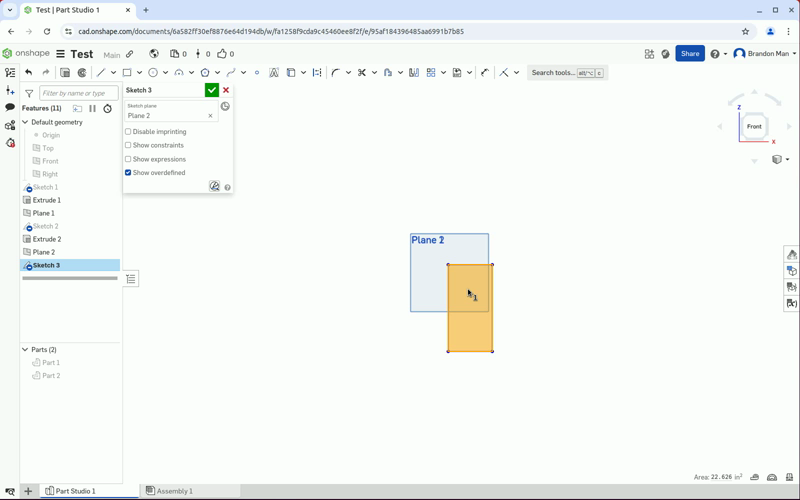
scroll(-6)
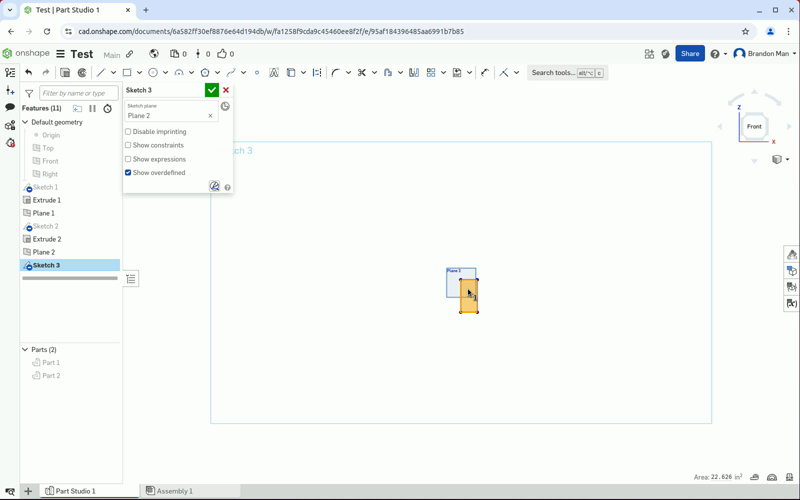
mouse_move(73, 352)
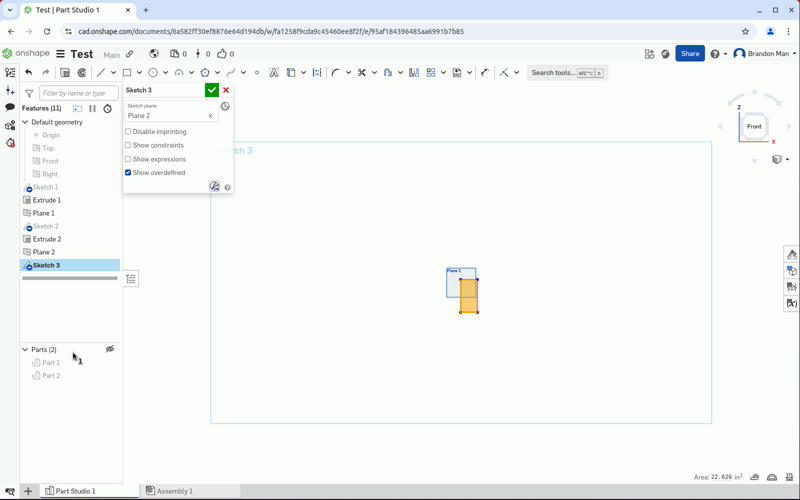
key(shift+y)
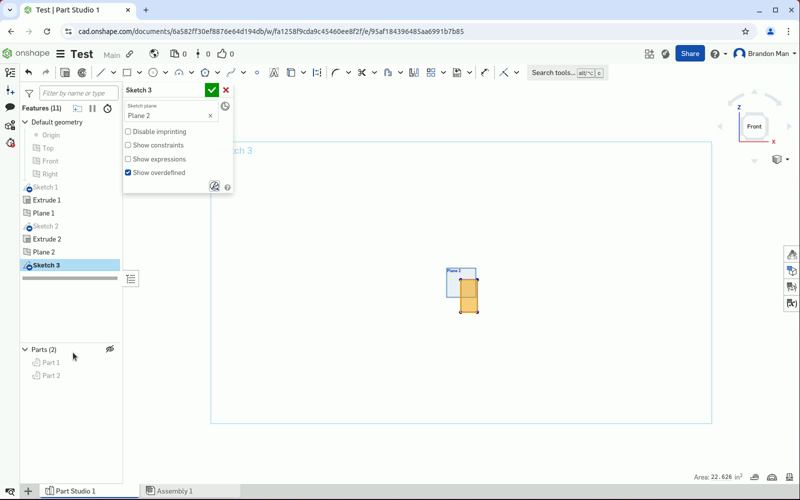
key(shift+e)
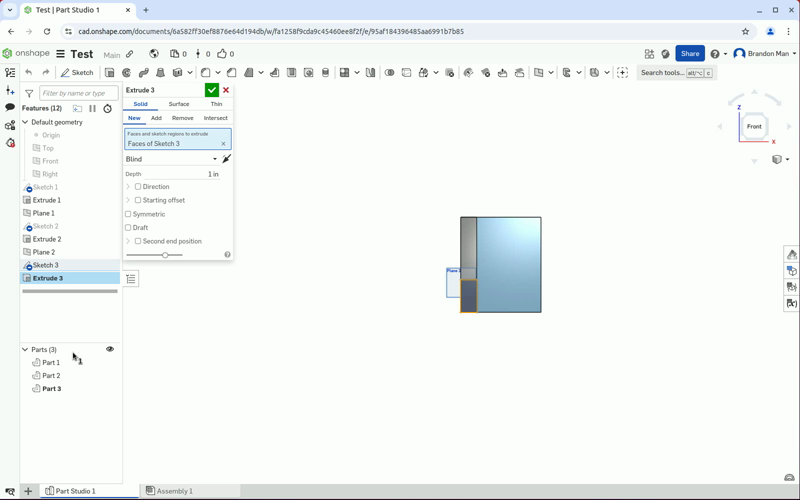
mouse_move(143, 106)
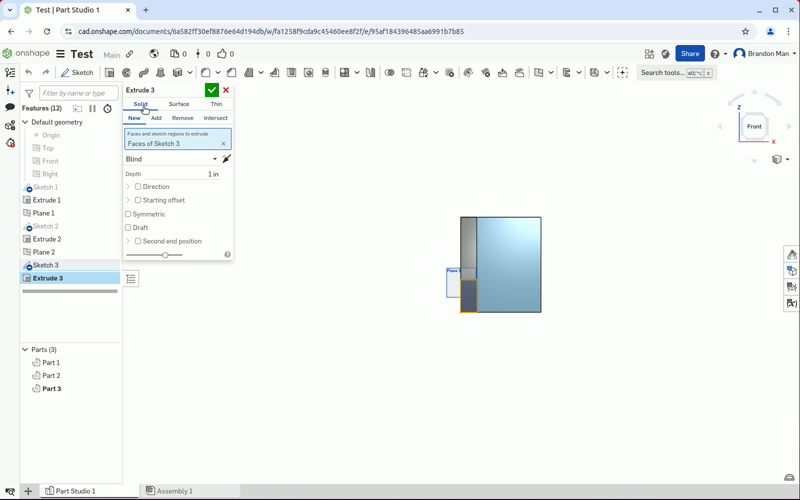
click(143, 106)
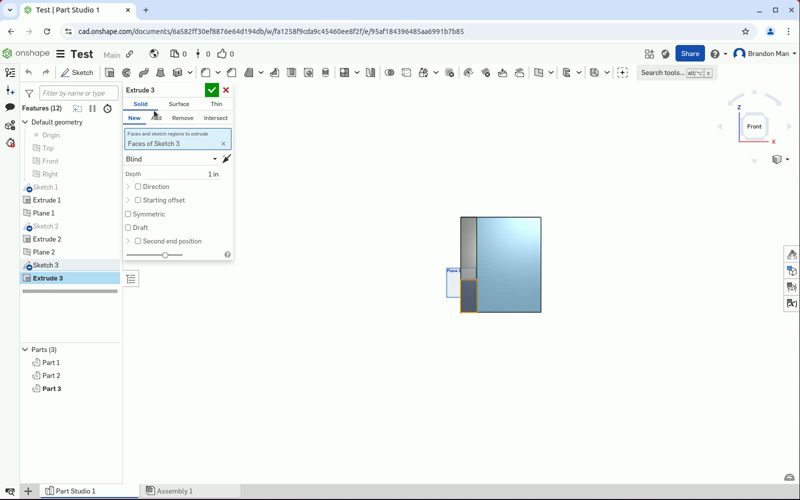
mouse_move(186, 120)
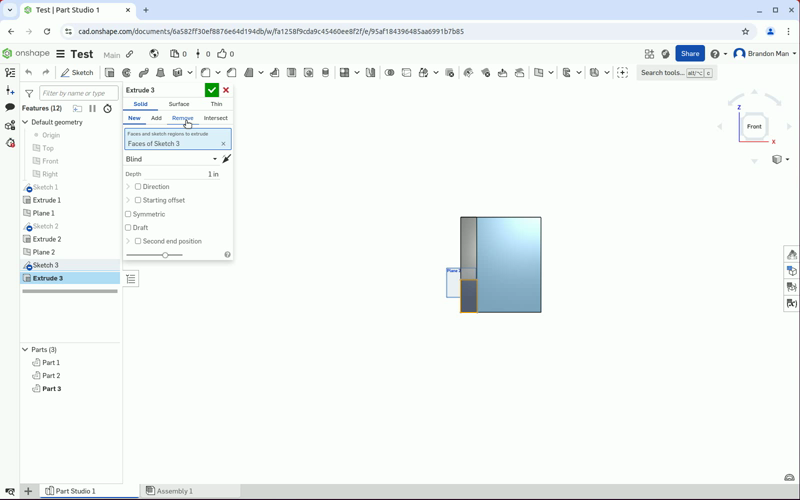
click(186, 120)
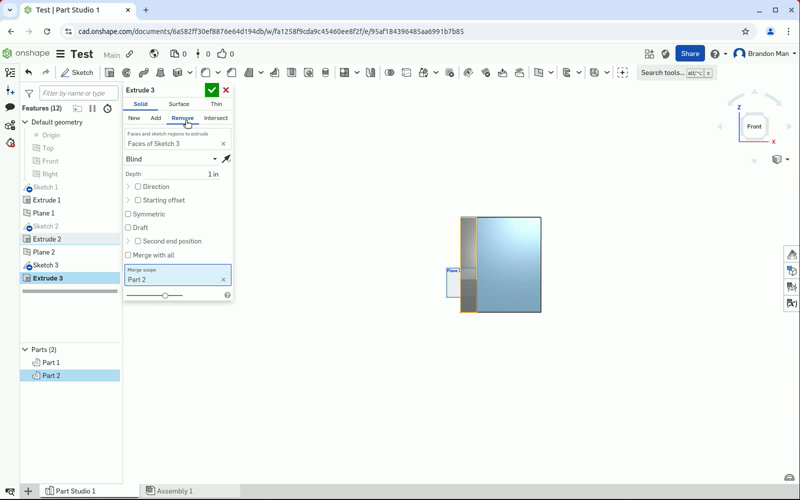
key(tab, 4)
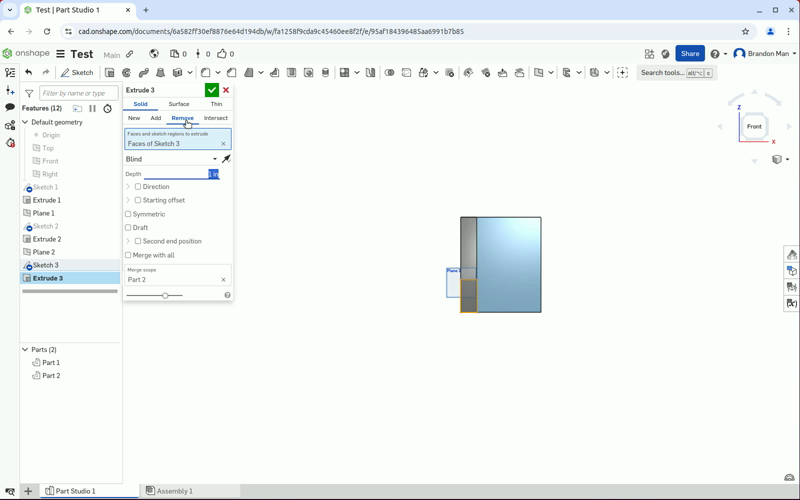
text(9.869)
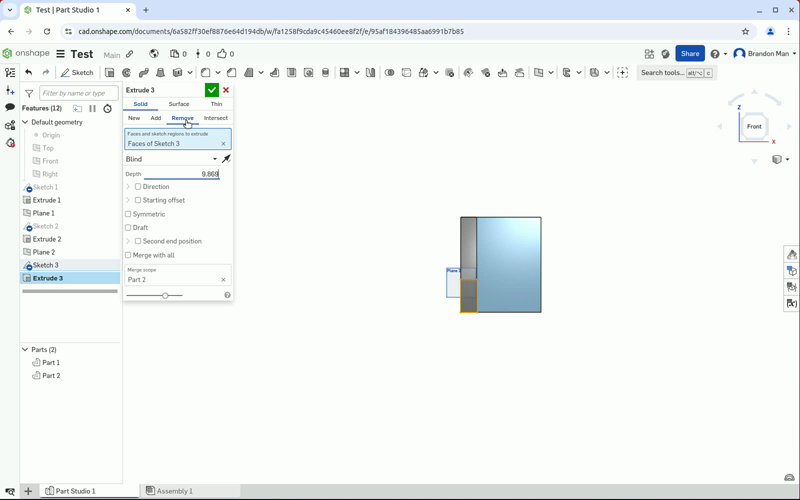
key(tab, 6)
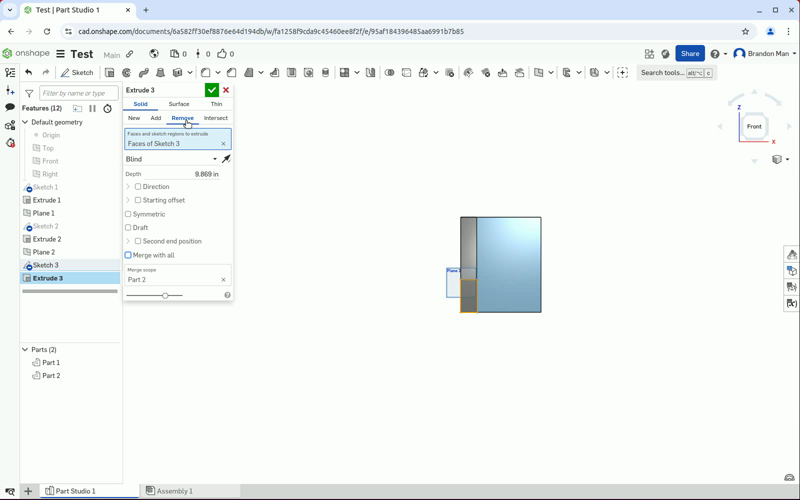
key(space)
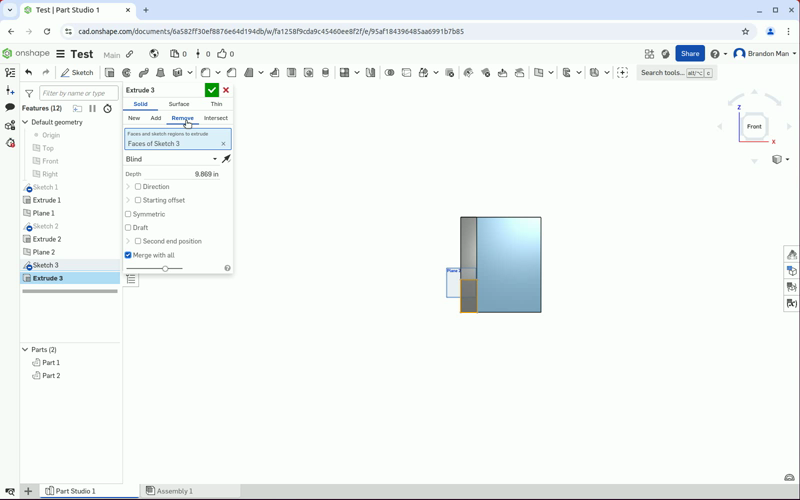
key(enter)
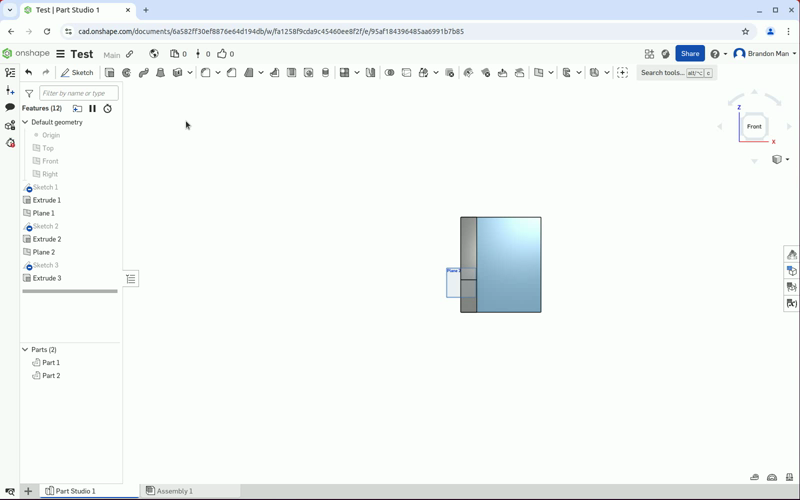
key(shift+h)
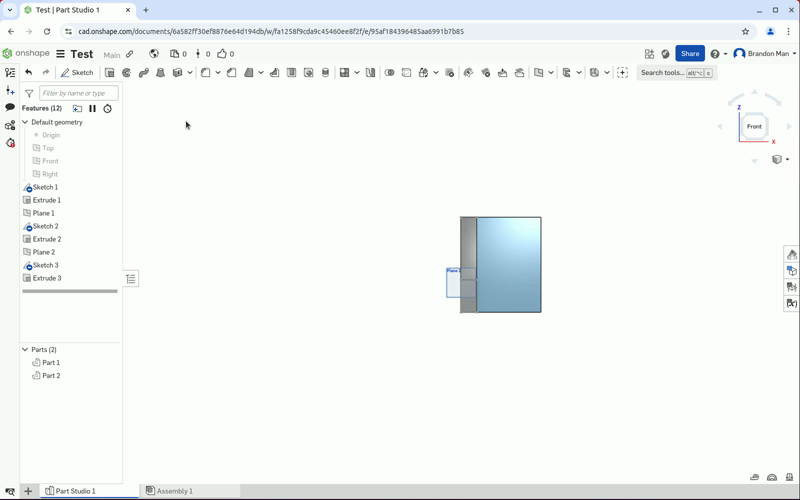
key(shift+h)
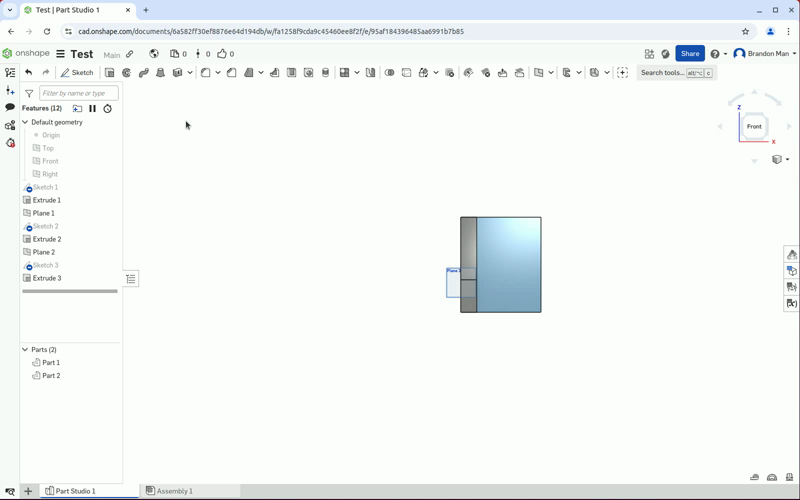
mouse_move(73, 189)
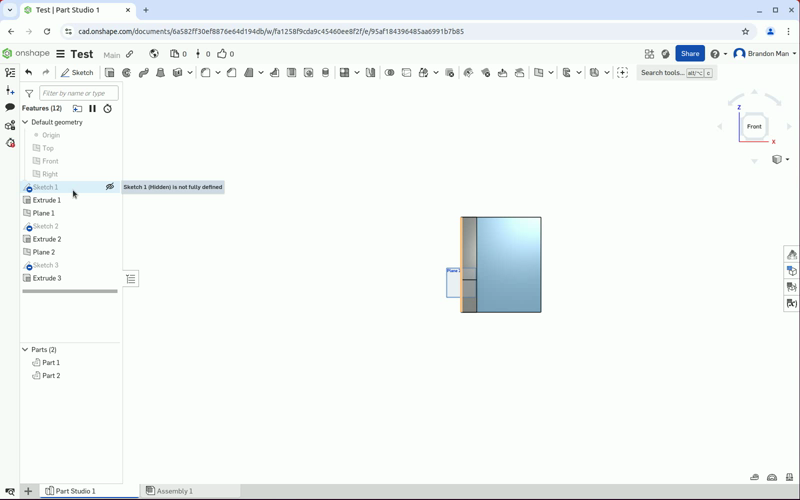
click(73, 189)
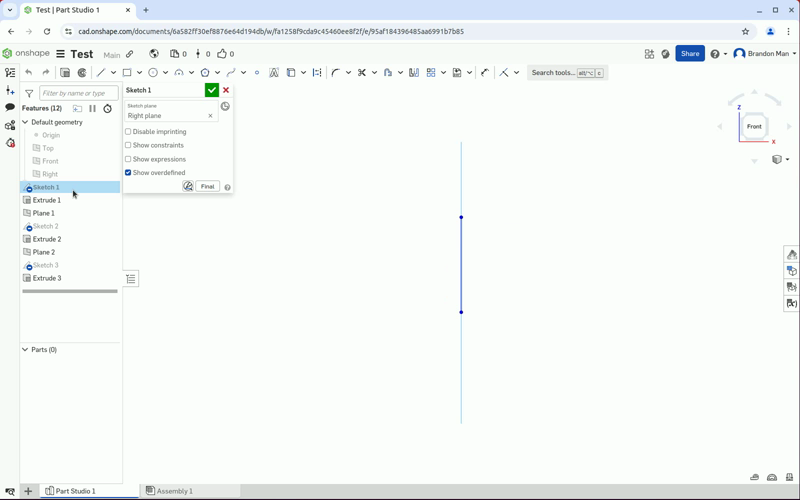
mouse_move(229, 92)
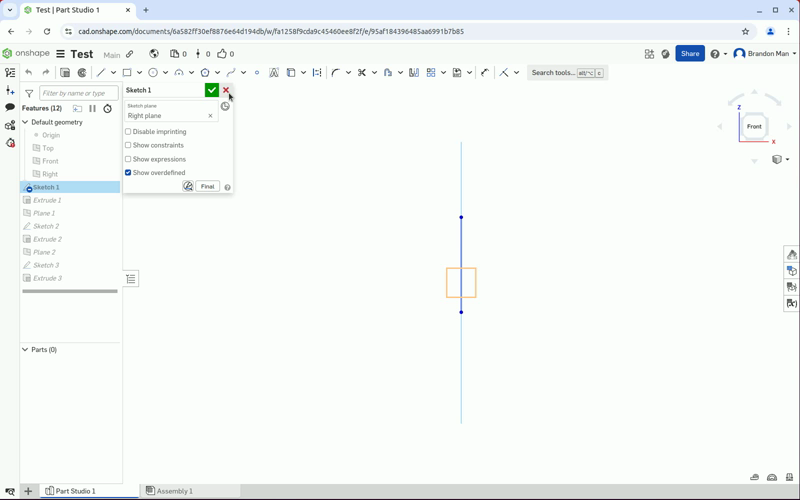
click(229, 92)
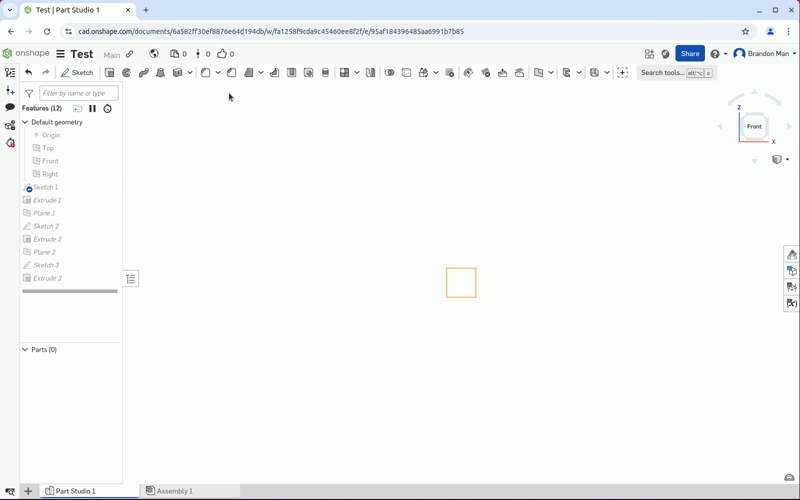
key(shift+s)
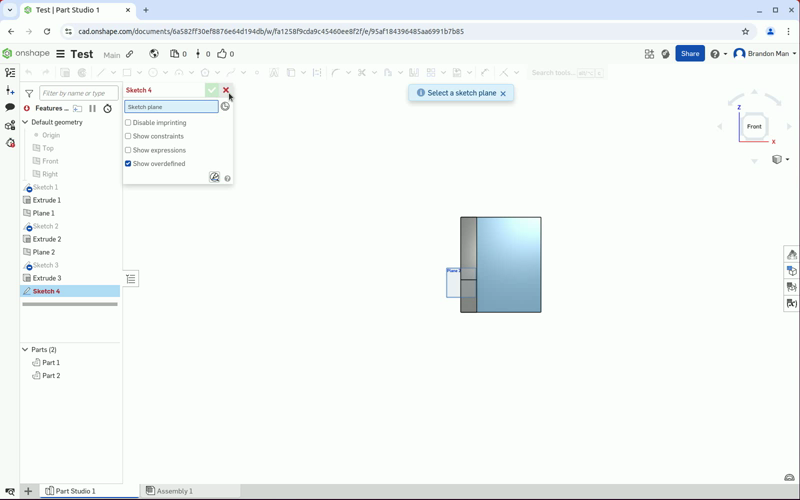
mouse_move(73, 254)
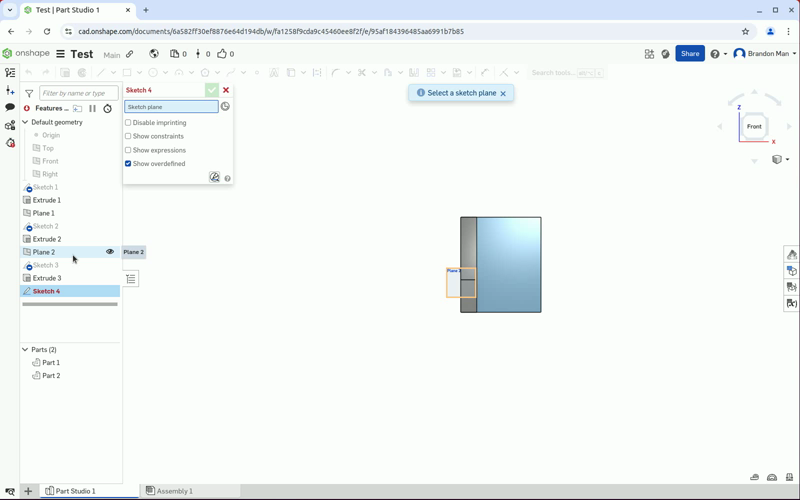
click(73, 254)
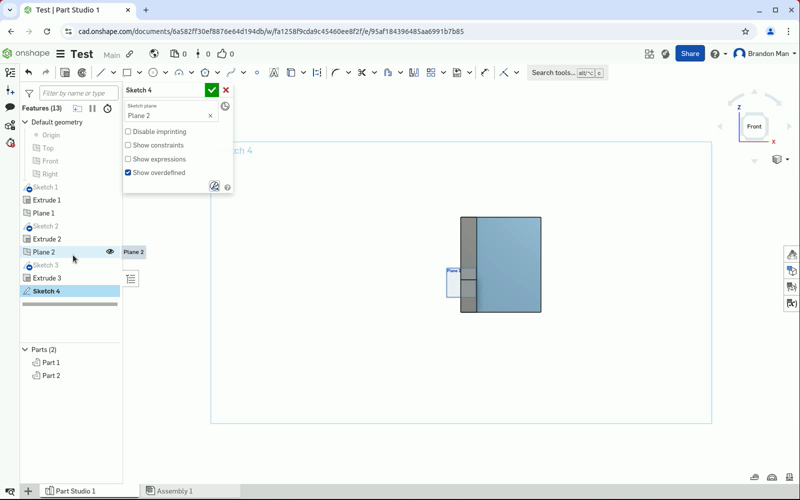
mouse_move(73, 352)
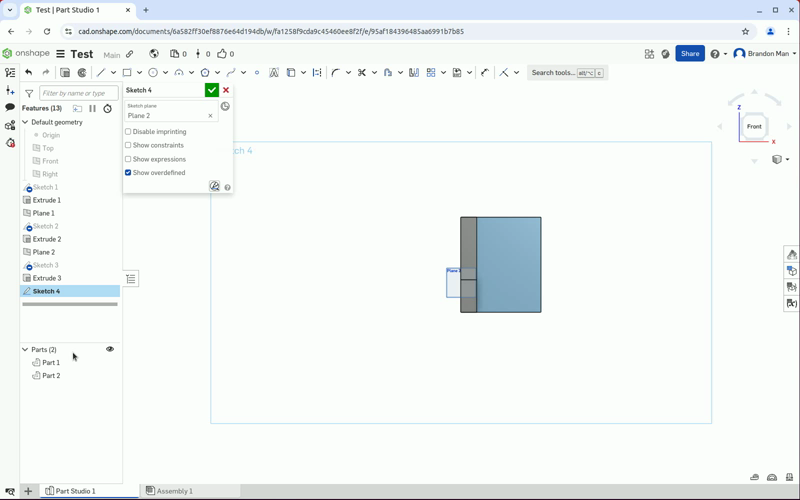
key(y)
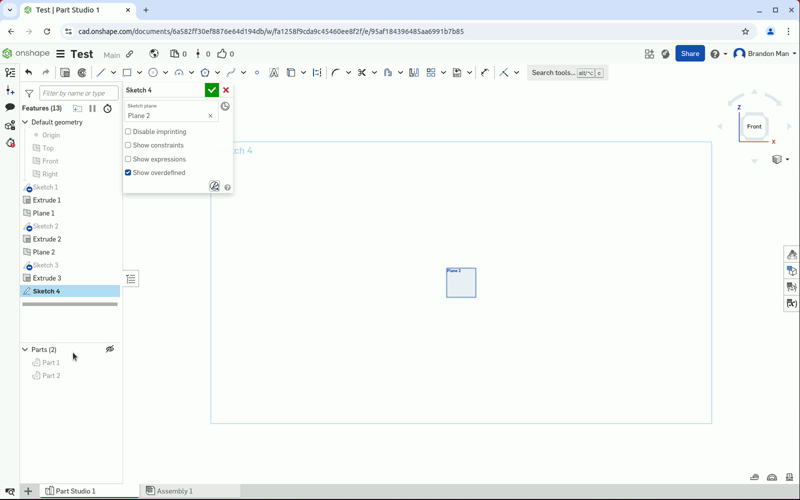
key(l)
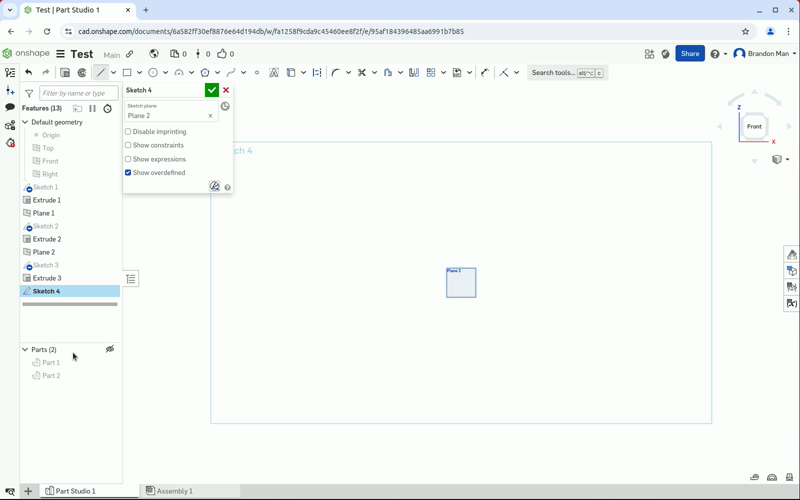
key_down(shift)
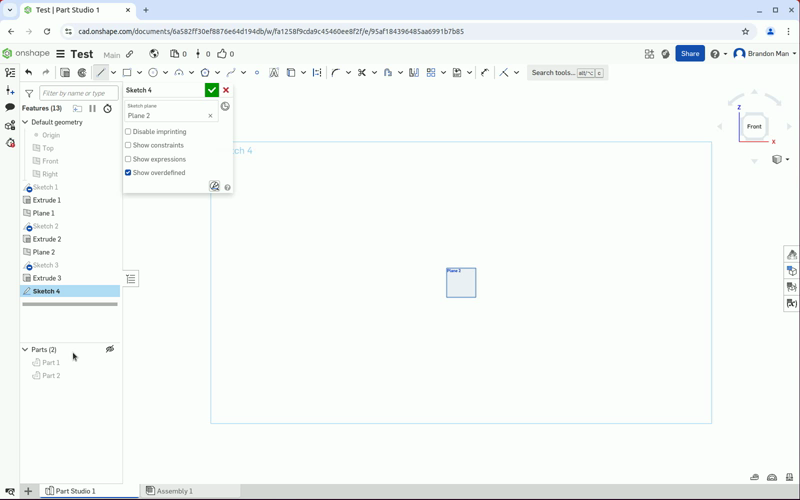
mouse_move(460, 280)
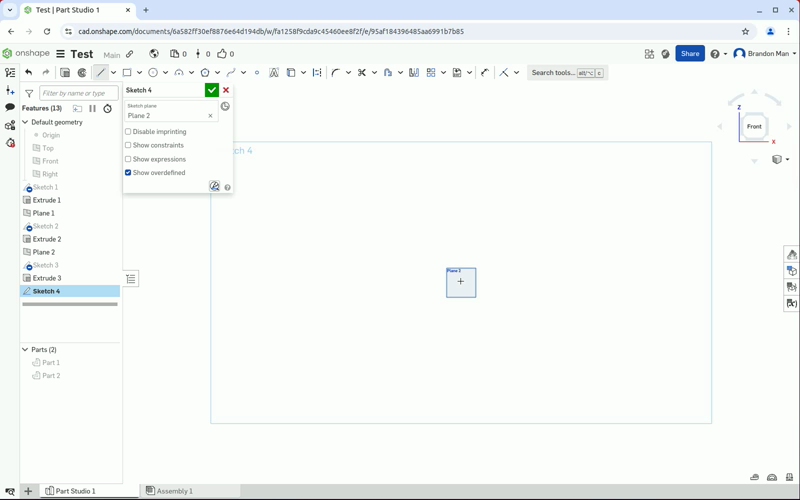
click(460, 280)
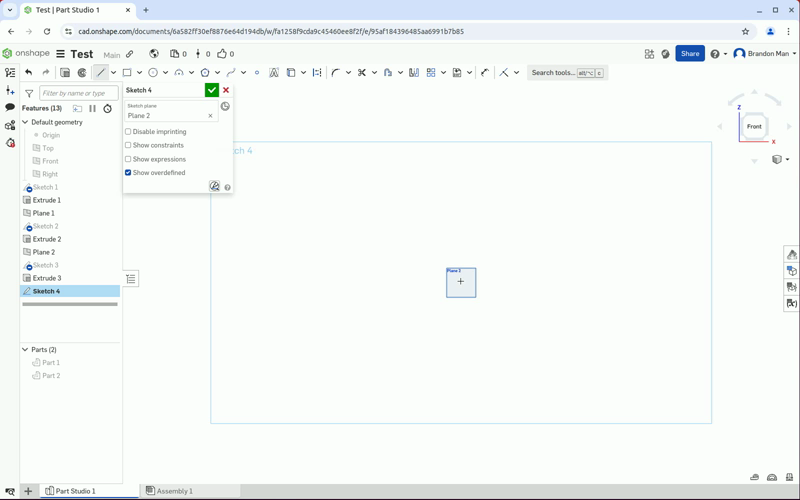
key_up(shift)
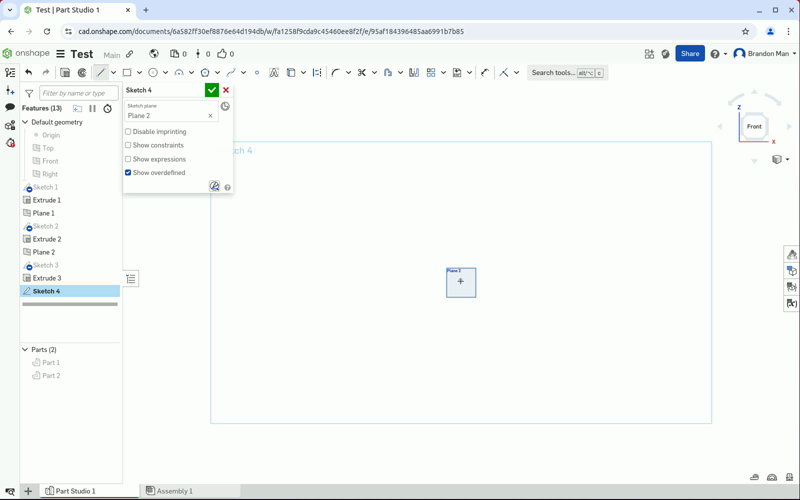
key_down(shift)
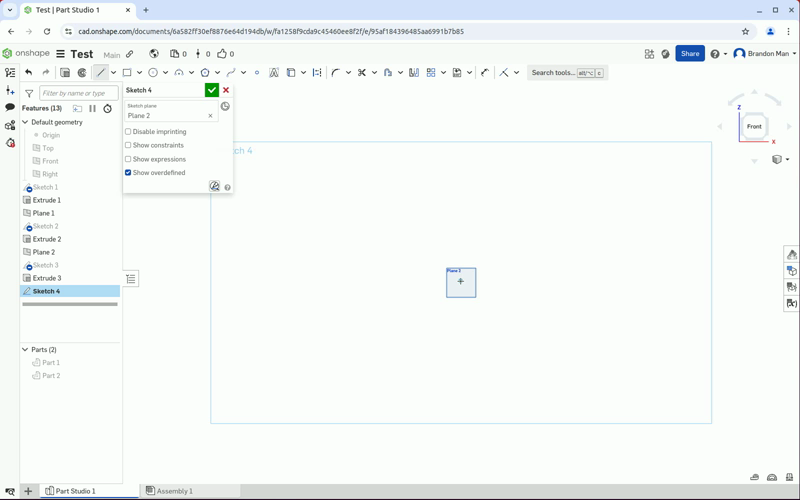
mouse_move(490, 280)
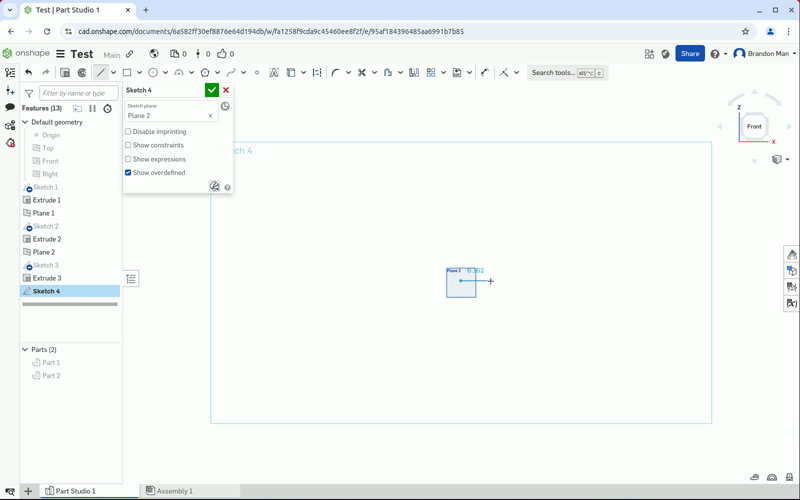
mouse_move(478, 280)
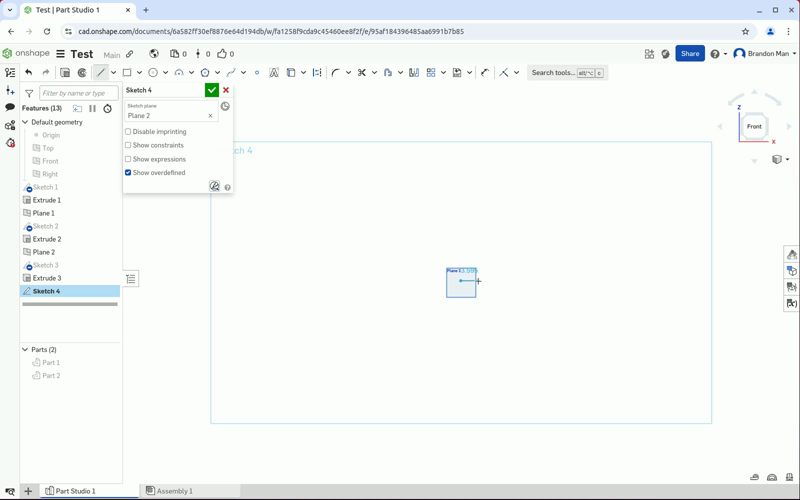
click(478, 280)
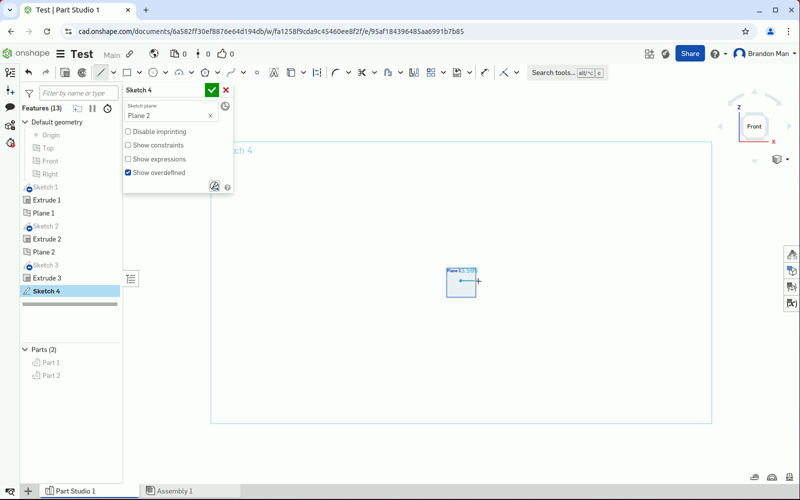
key_up(shift)
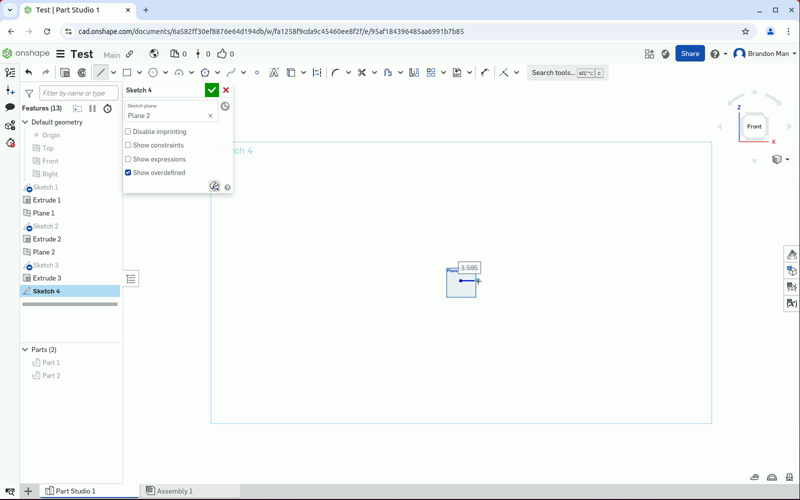
key_down(shift)
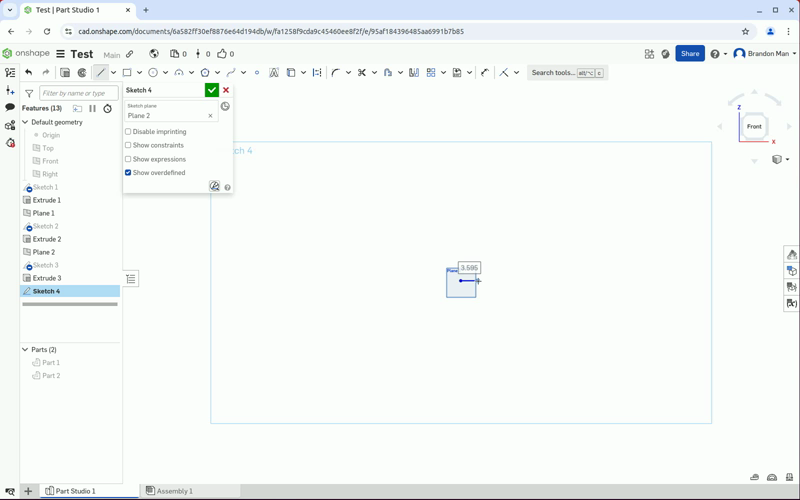
mouse_move(508, 280)
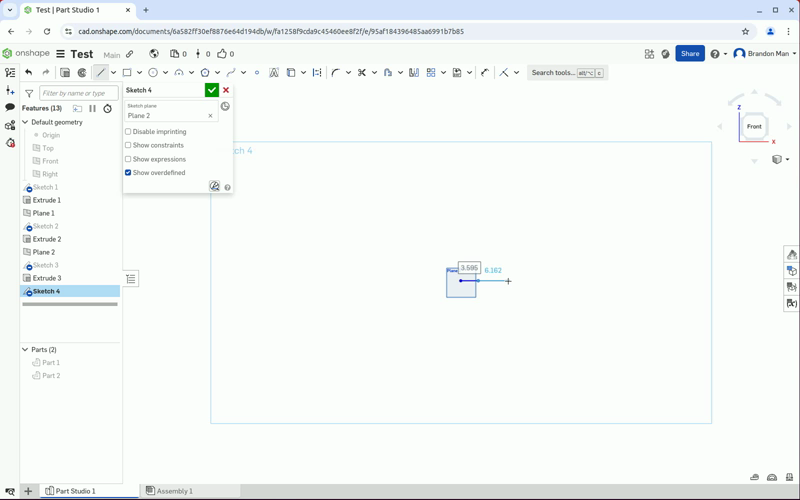
mouse_move(478, 263)
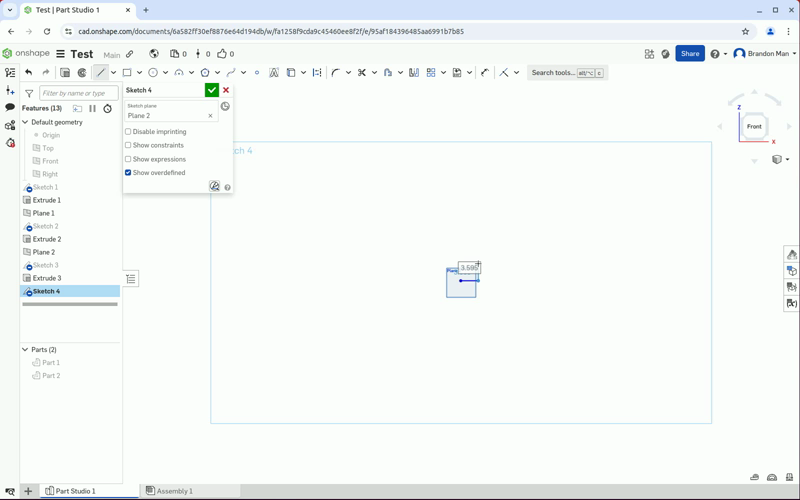
click(478, 263)
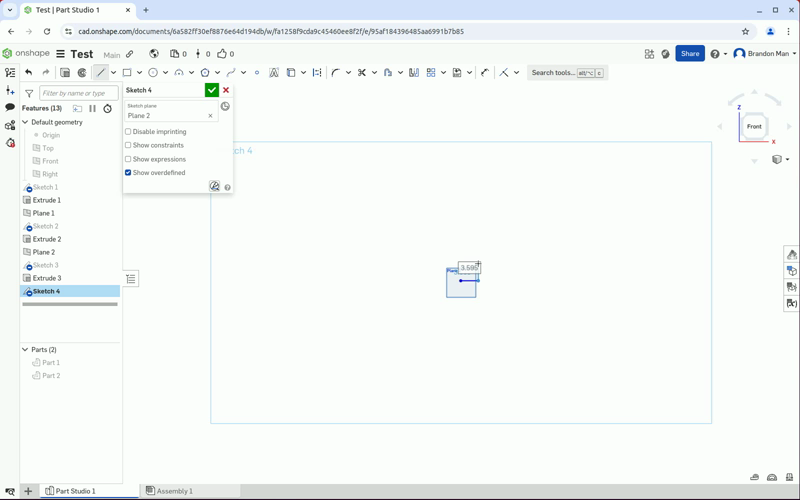
key_up(shift)
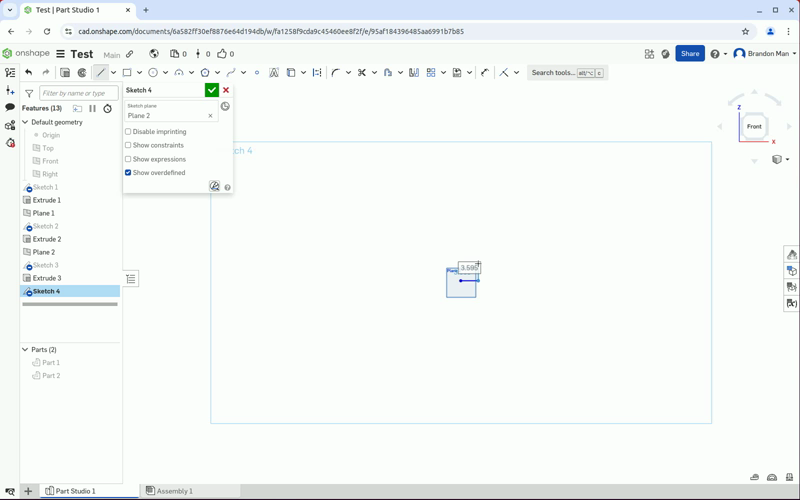
key_down(shift)
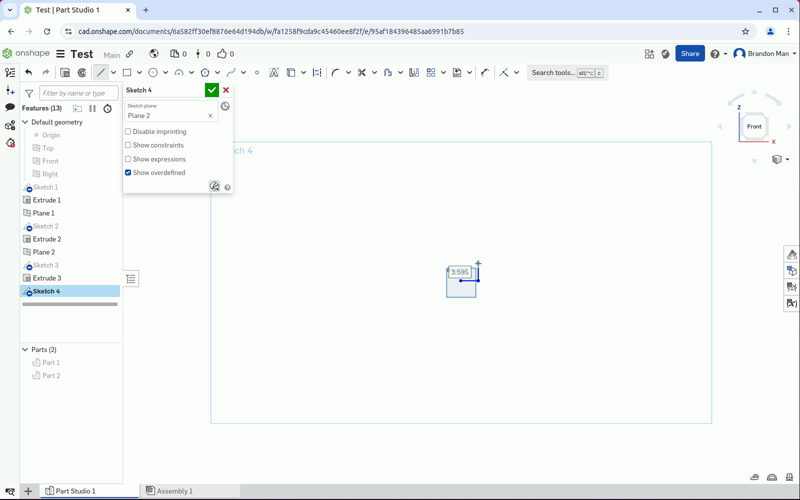
mouse_move(508, 263)
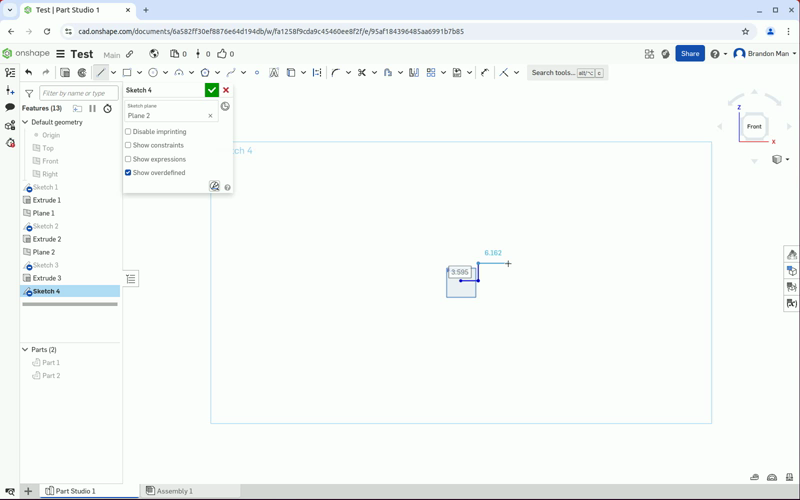
mouse_move(460, 263)
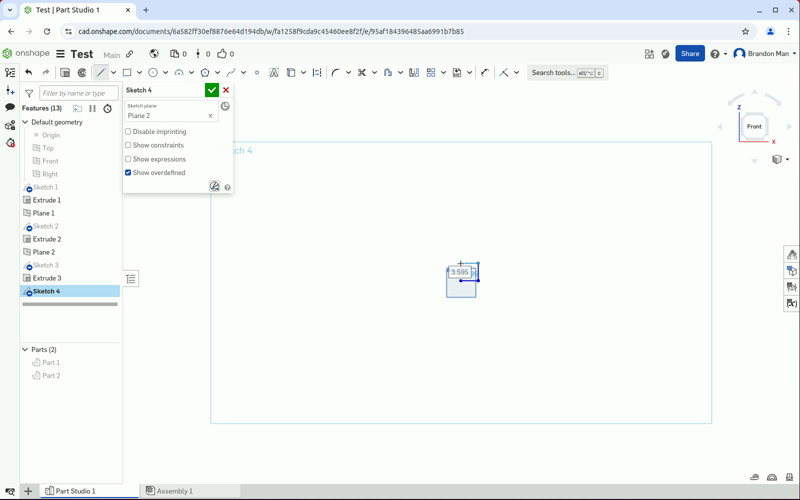
click(460, 263)
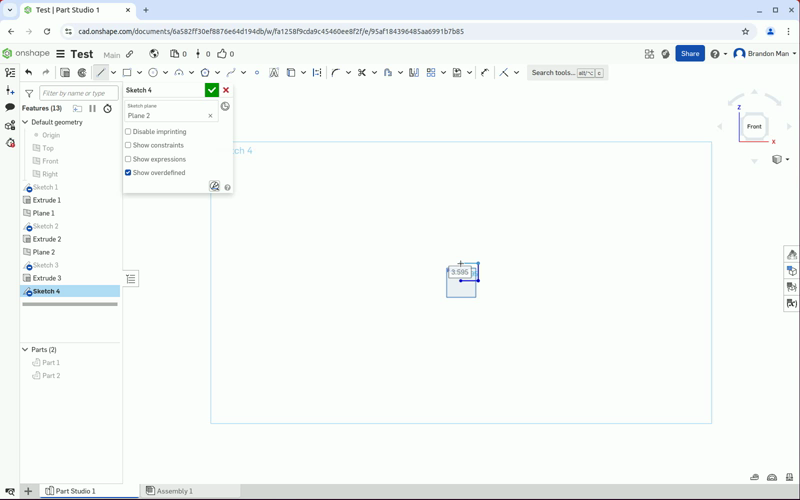
key_up(shift)
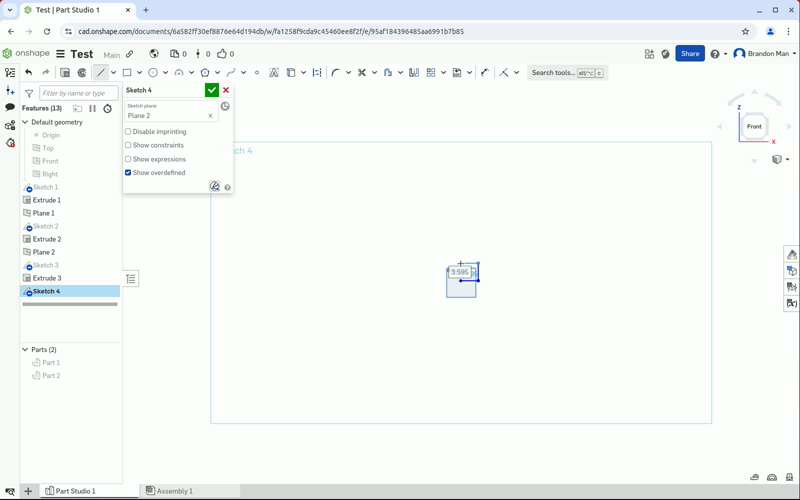
mouse_move(490, 263)
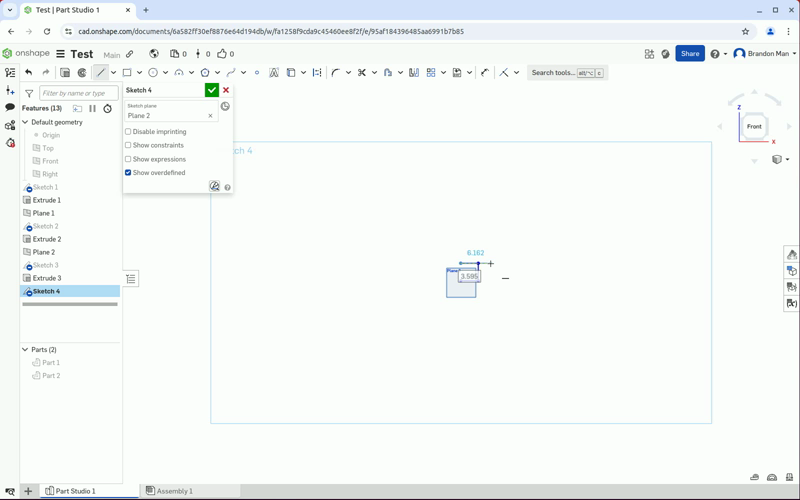
key_down(shift)
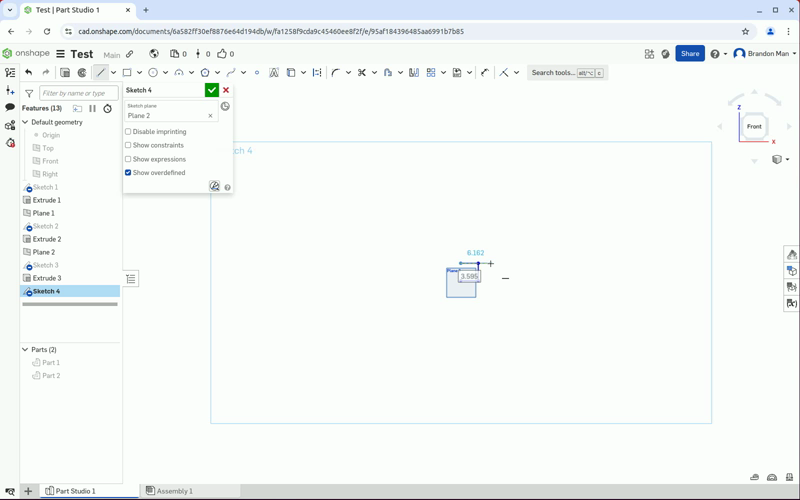
mouse_move(460, 280)
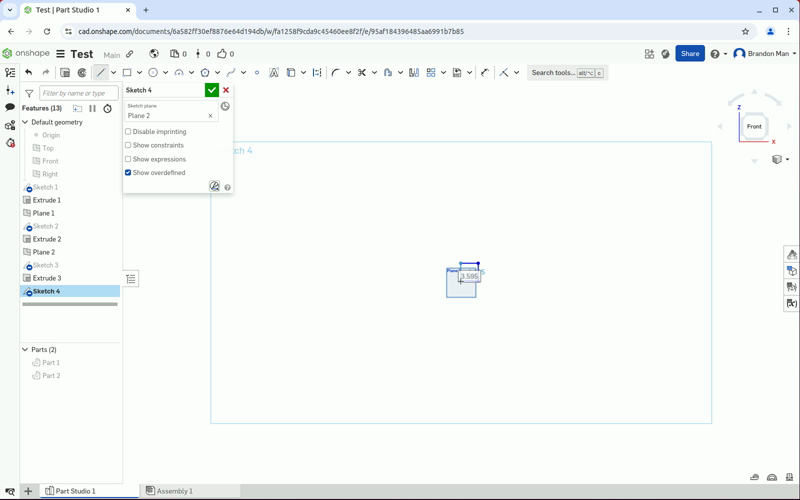
key_up(shift)
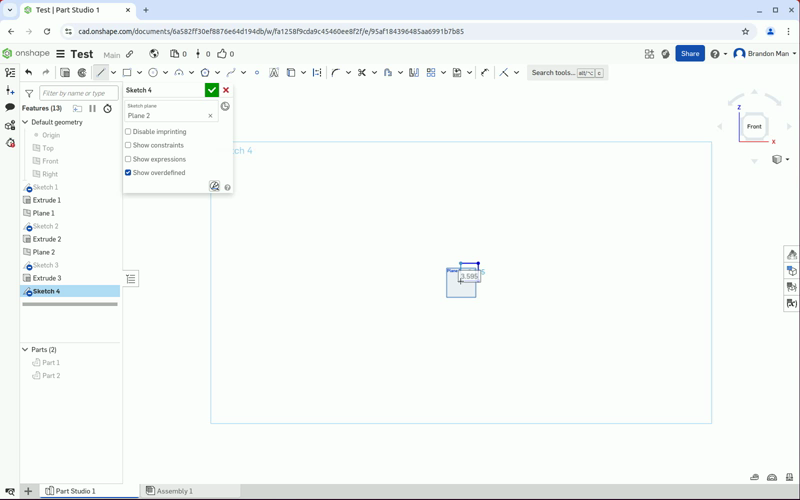
click(460, 280)
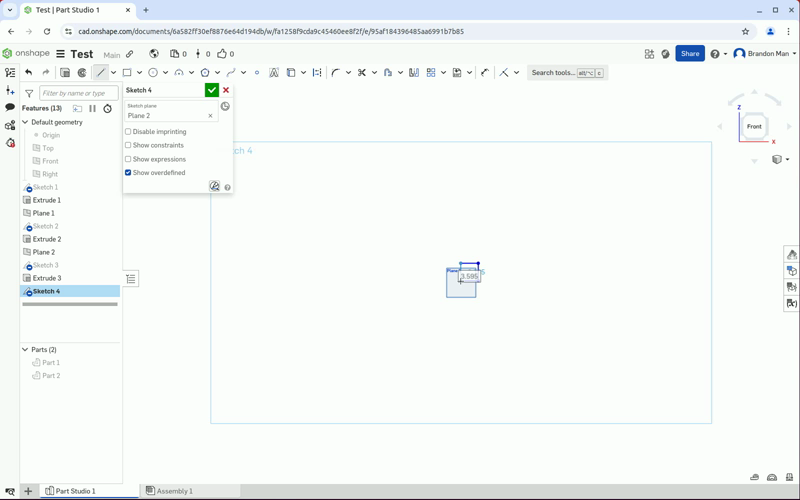
key(esc)
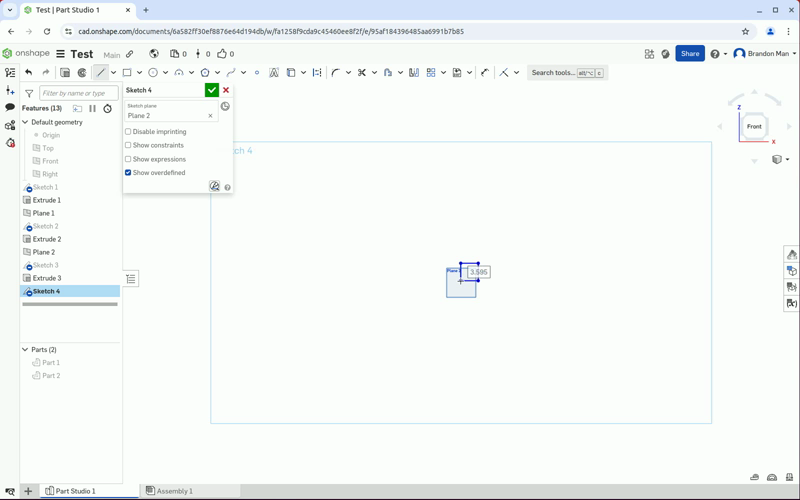
mouse_move(476, 272)
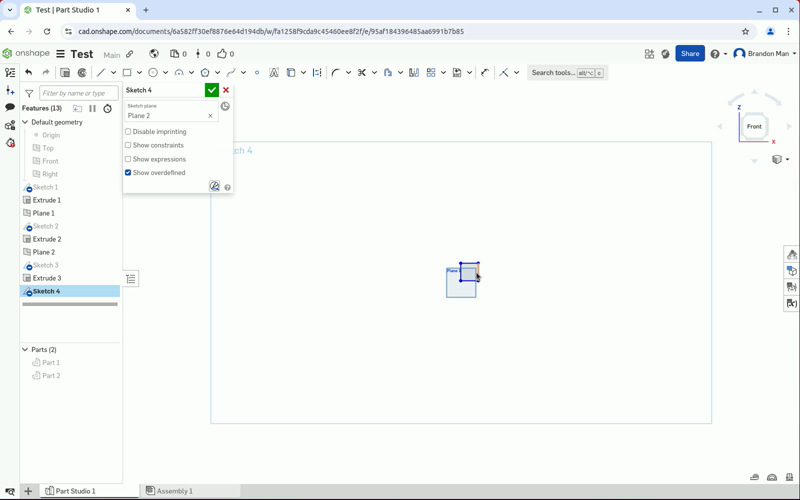
scroll(6)
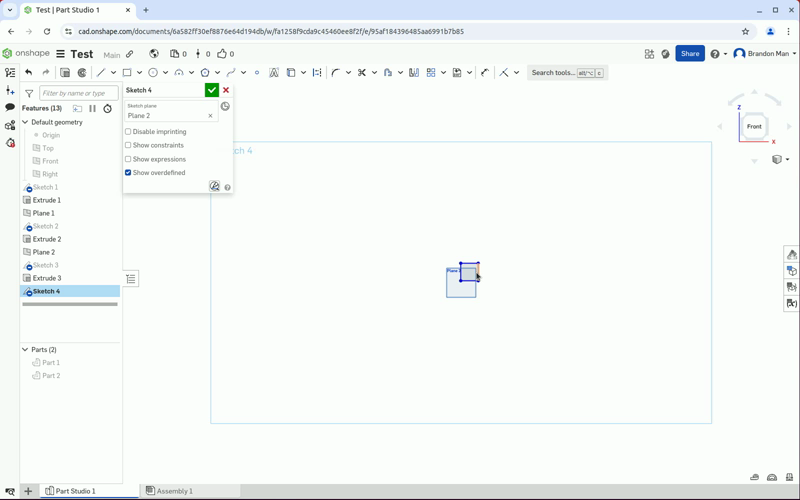
scroll(6)
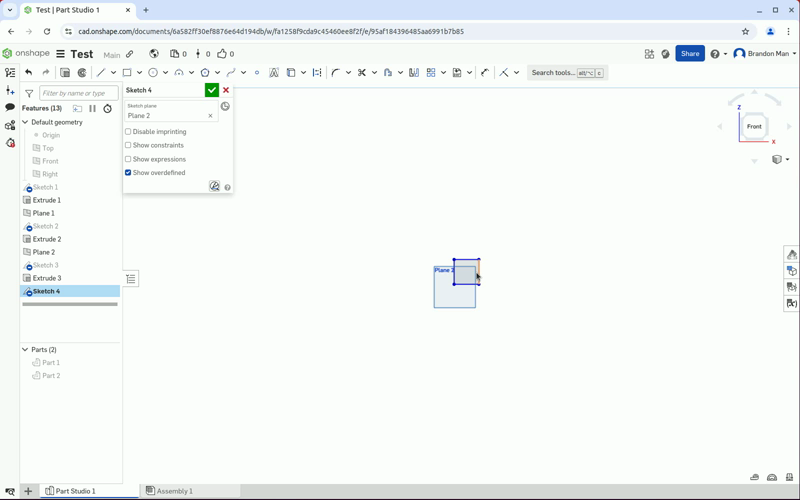
scroll(6)
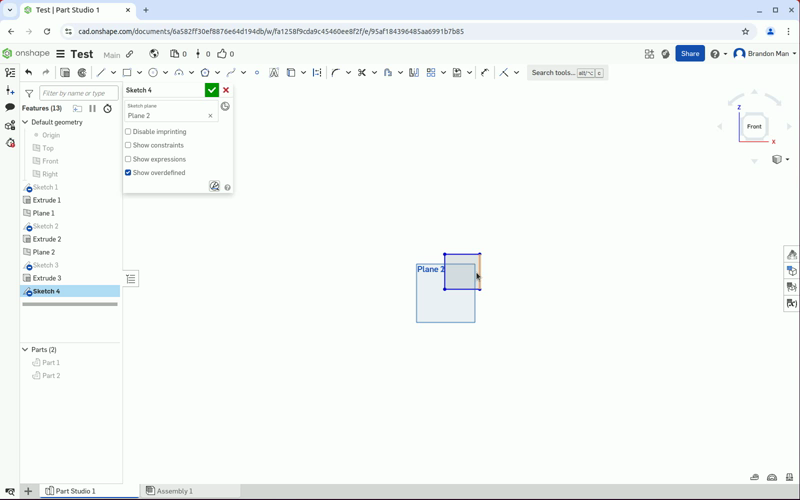
scroll(6)
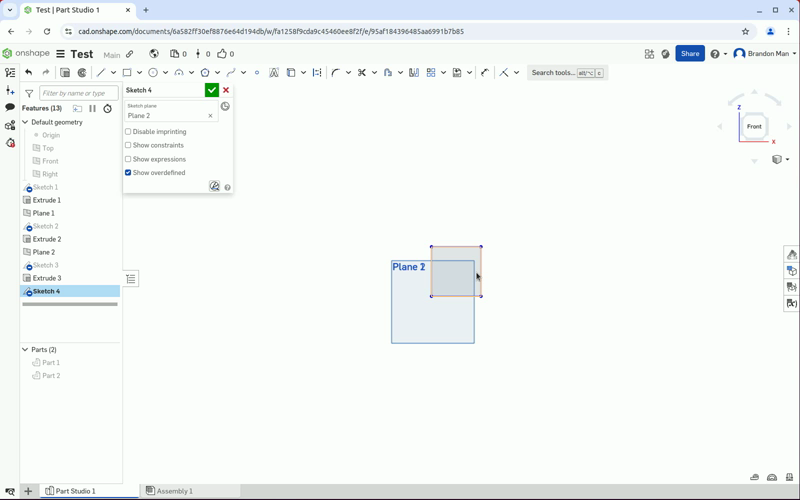
scroll(6)
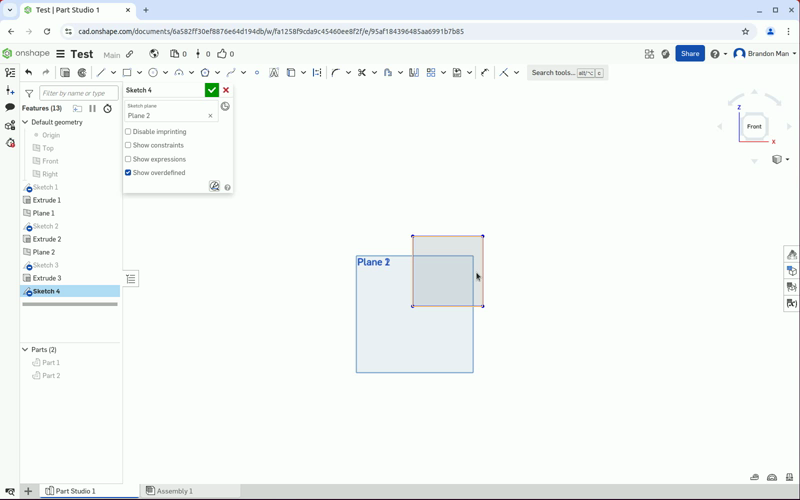
scroll(6)
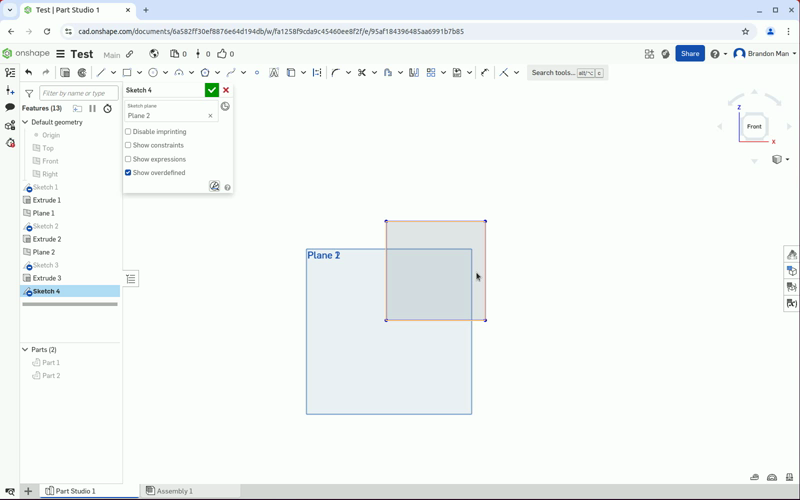
scroll(6)
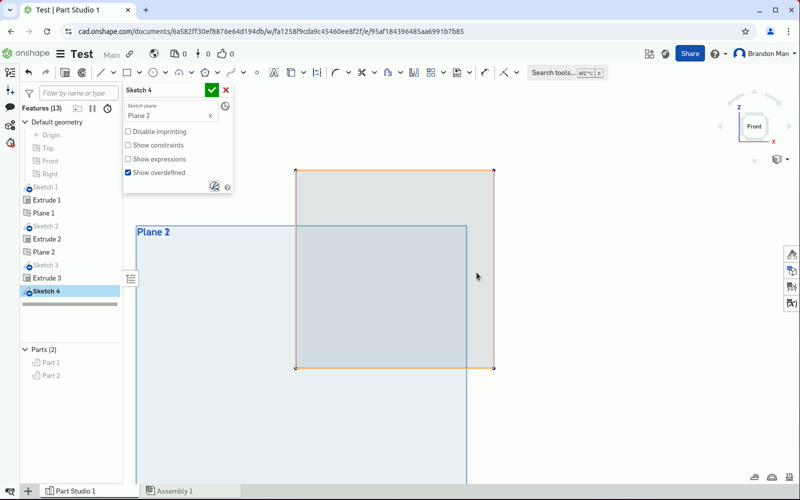
click(476, 272)
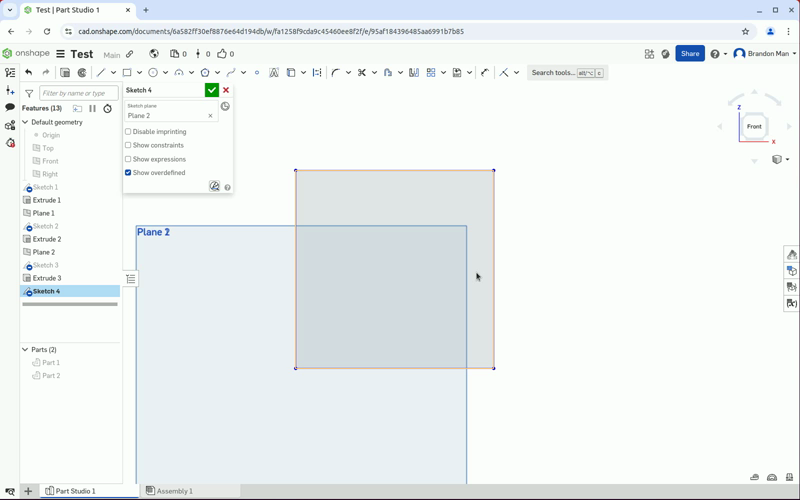
scroll(-6)
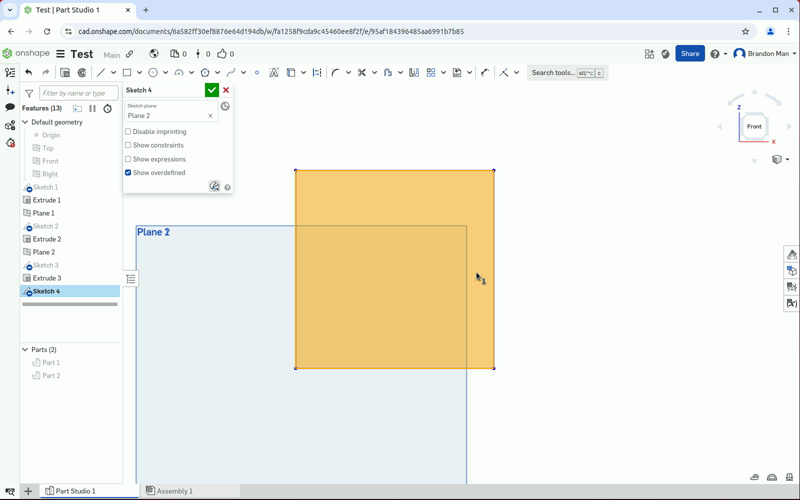
scroll(-6)
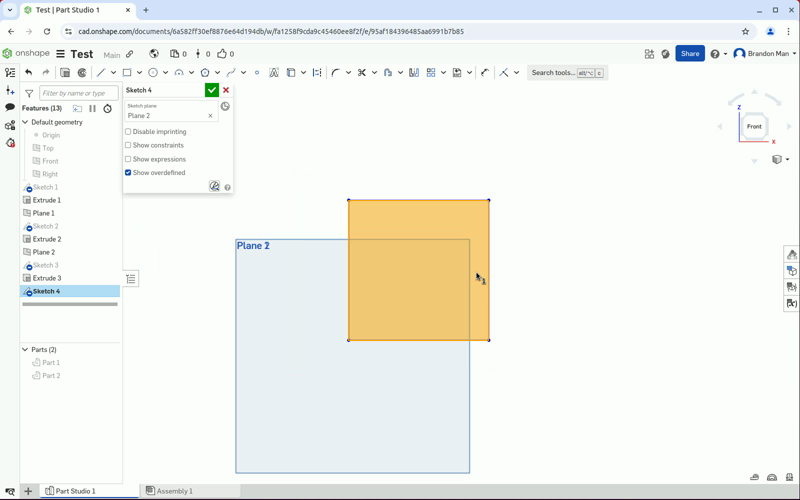
scroll(-6)
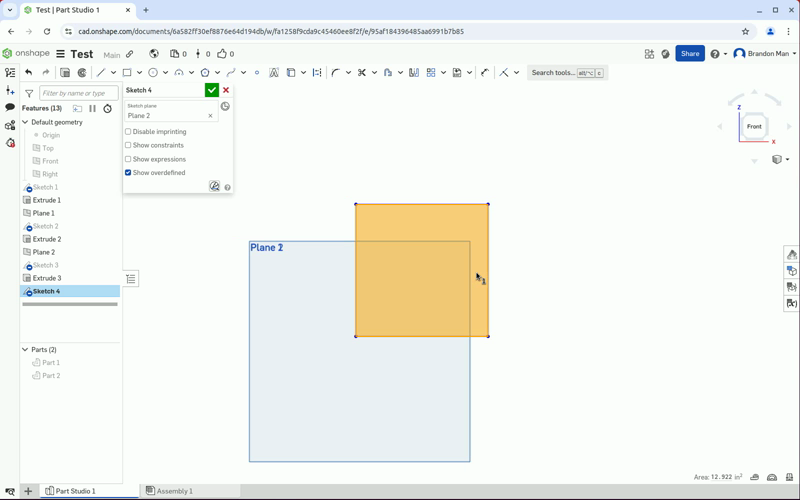
scroll(-6)
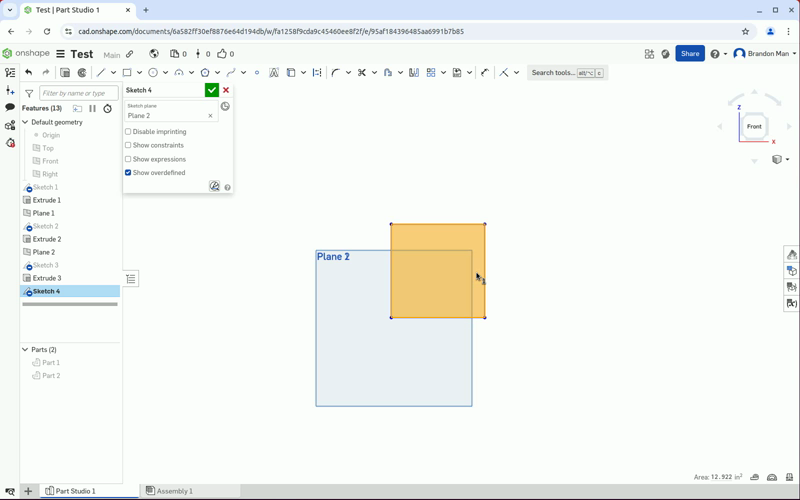
scroll(-6)
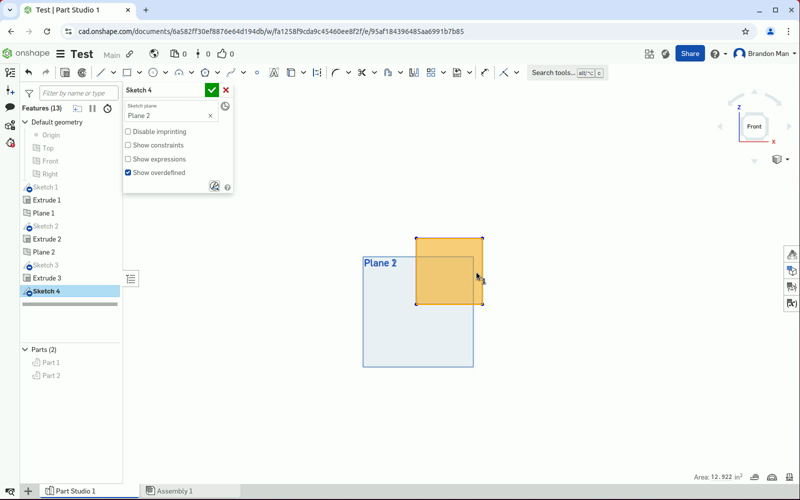
scroll(-6)
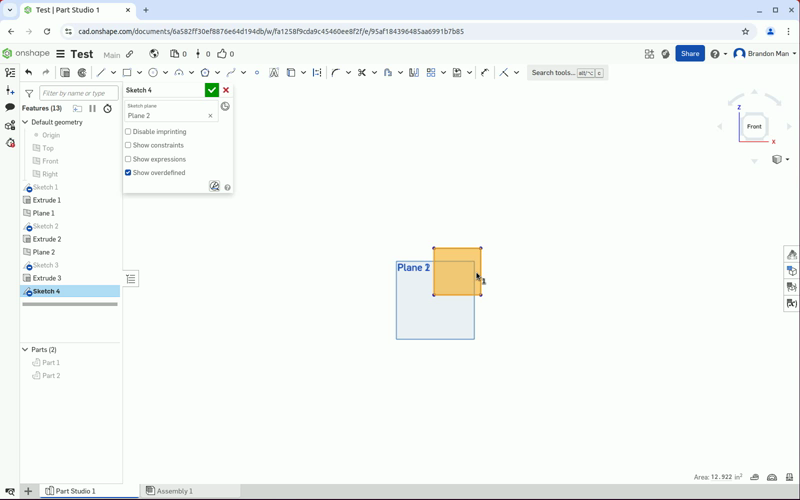
scroll(-6)
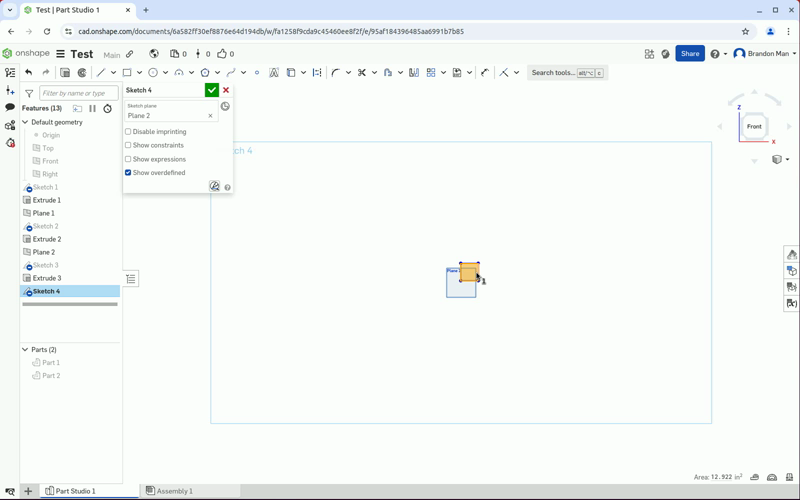
mouse_move(73, 352)
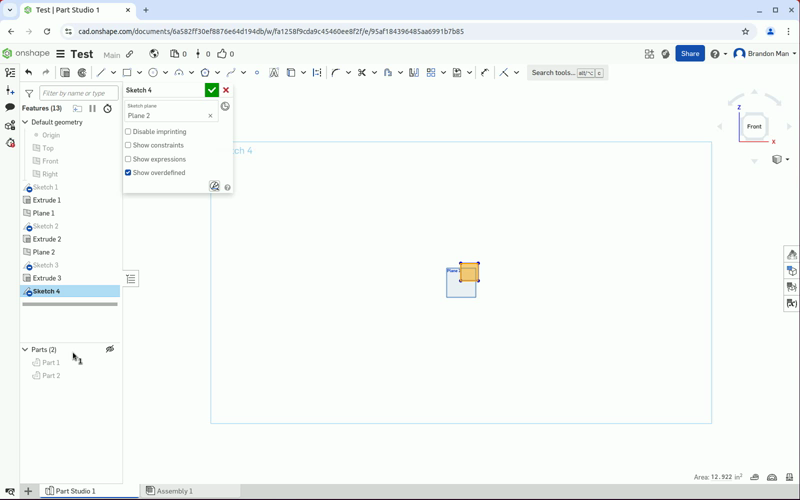
key(shift+y)
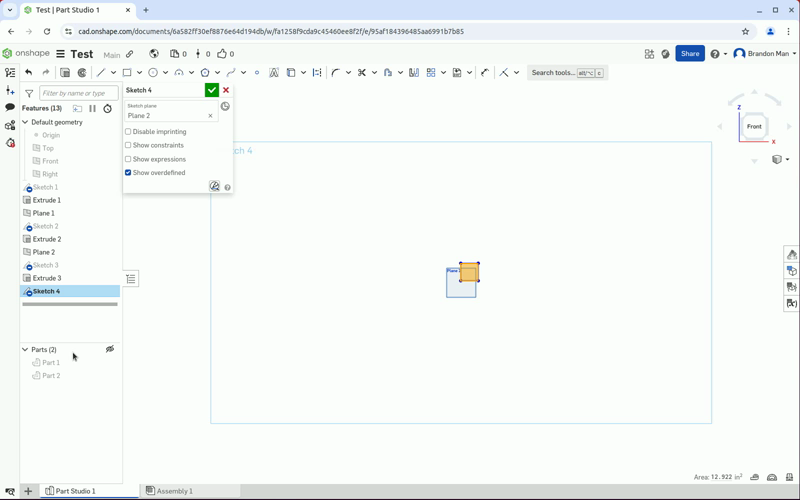
key(shift+e)
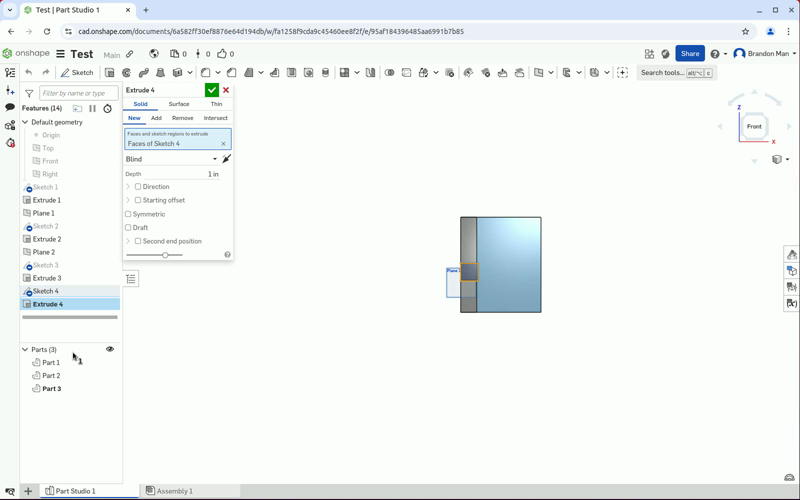
mouse_move(143, 106)
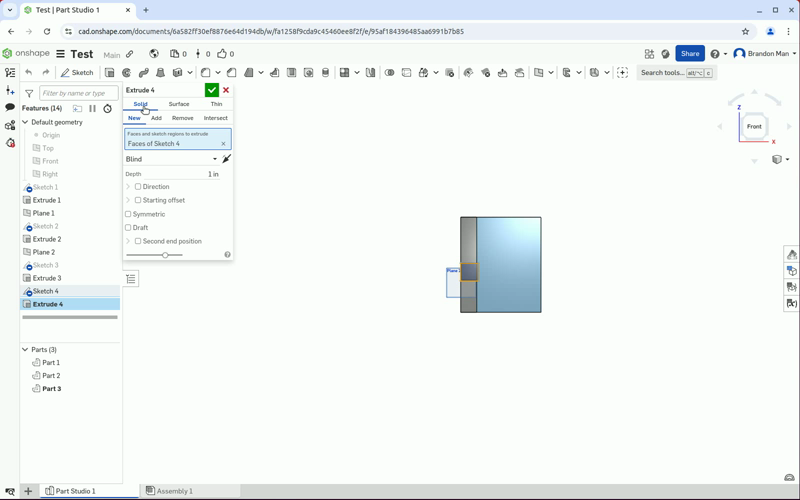
click(143, 106)
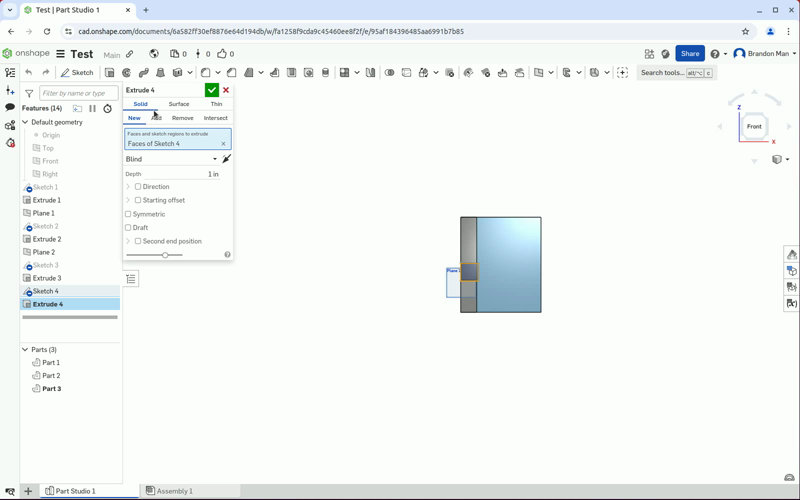
mouse_move(186, 120)
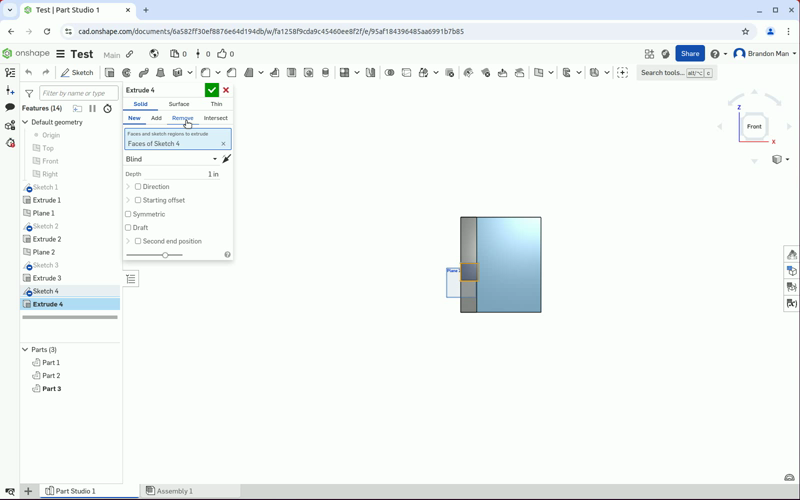
click(186, 120)
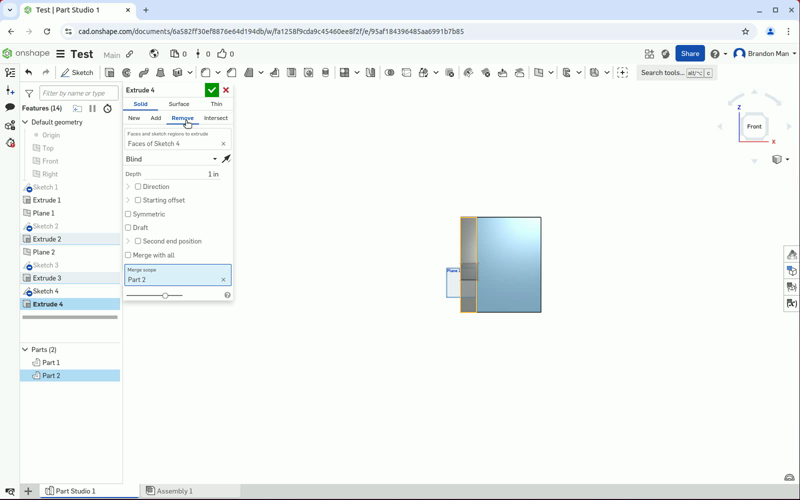
key(tab, 4)
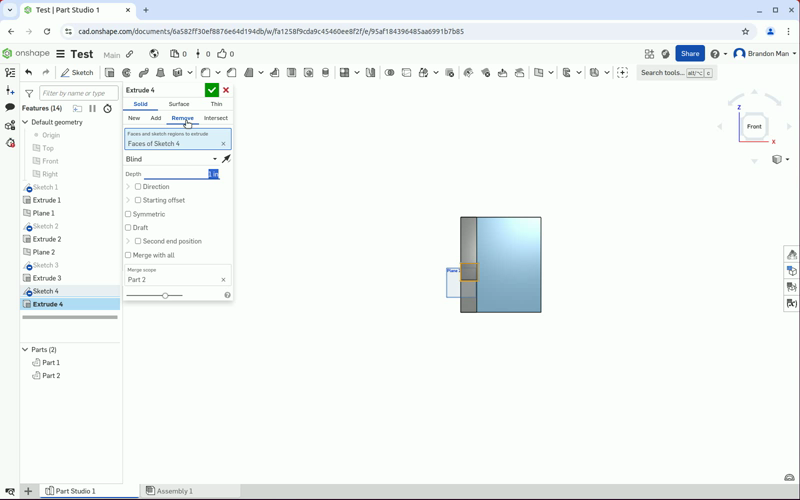
text(3.37)
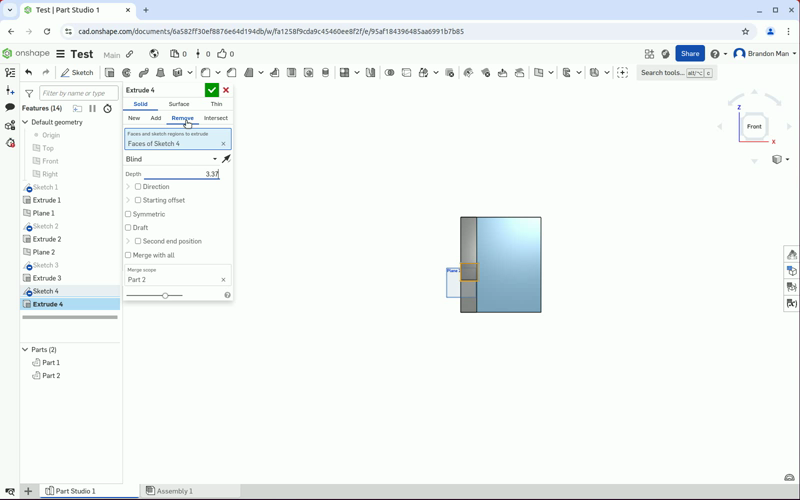
key(tab, 6)
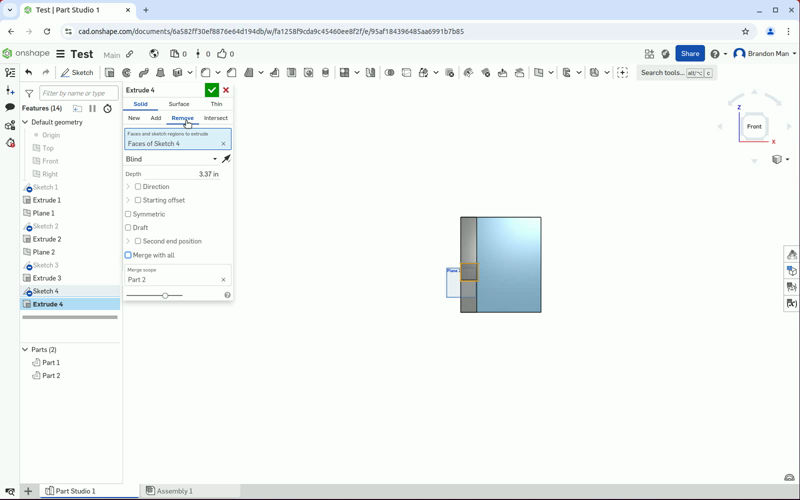
key(space)
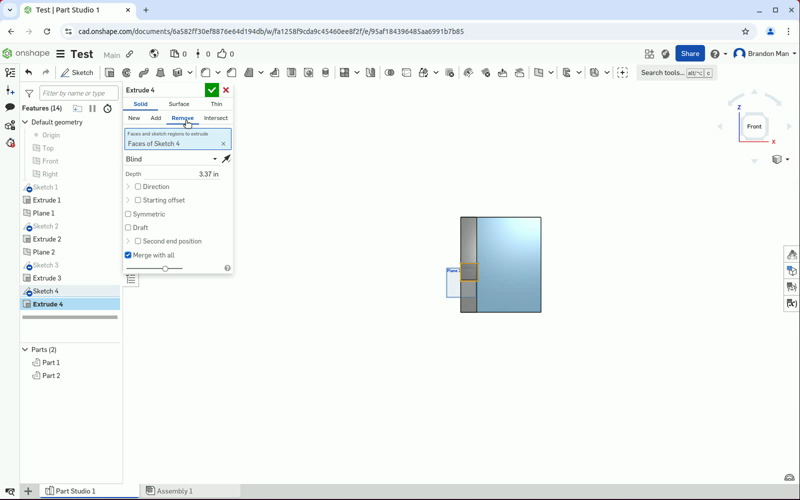
key(enter)
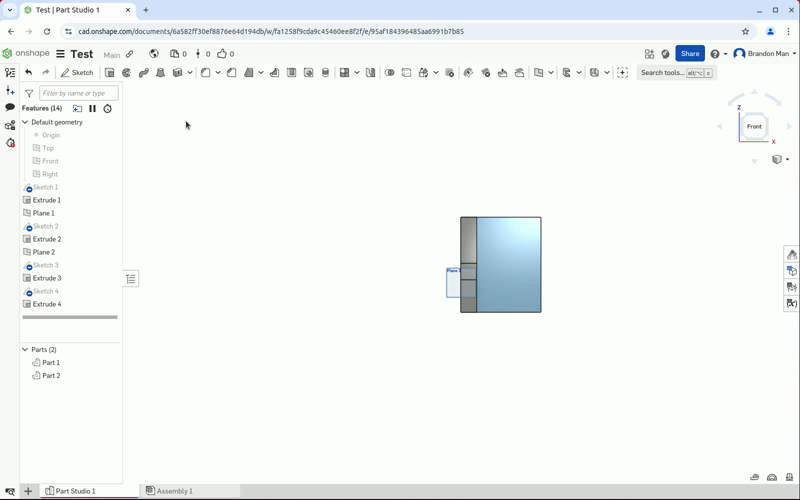
key(shift+h)
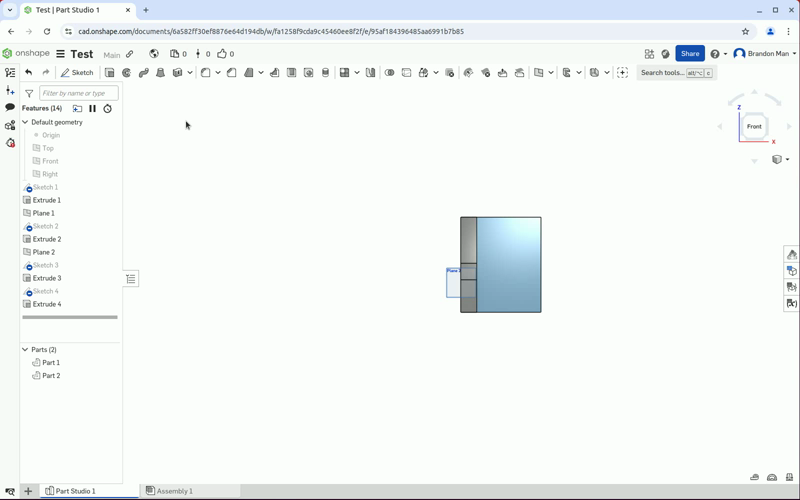
key(shift+h)
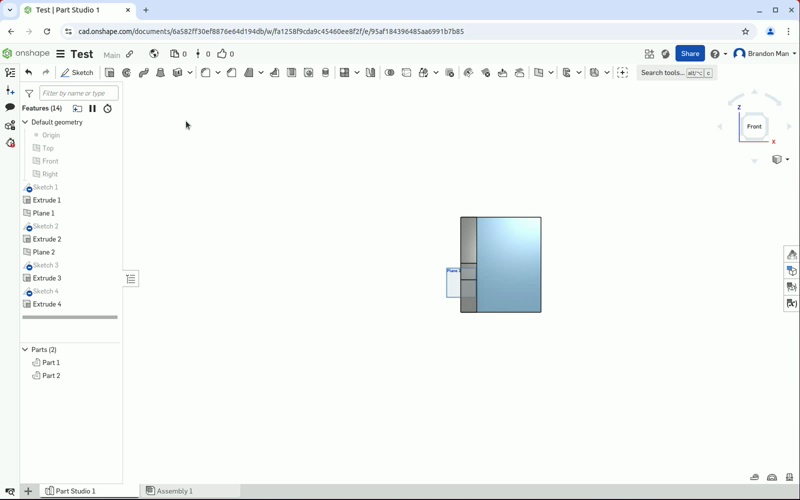
mouse_move(73, 189)
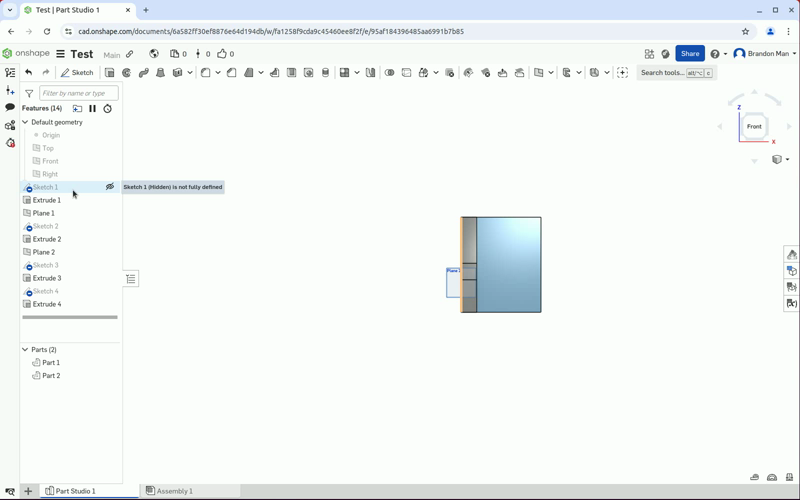
click(73, 189)
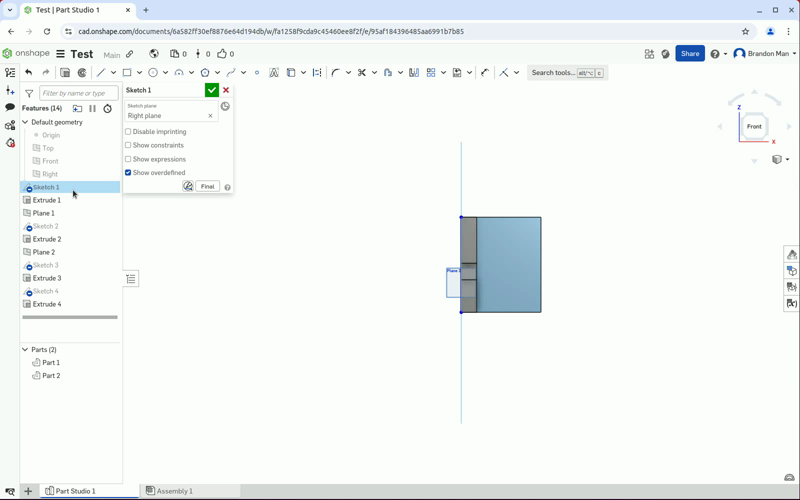
mouse_move(229, 92)
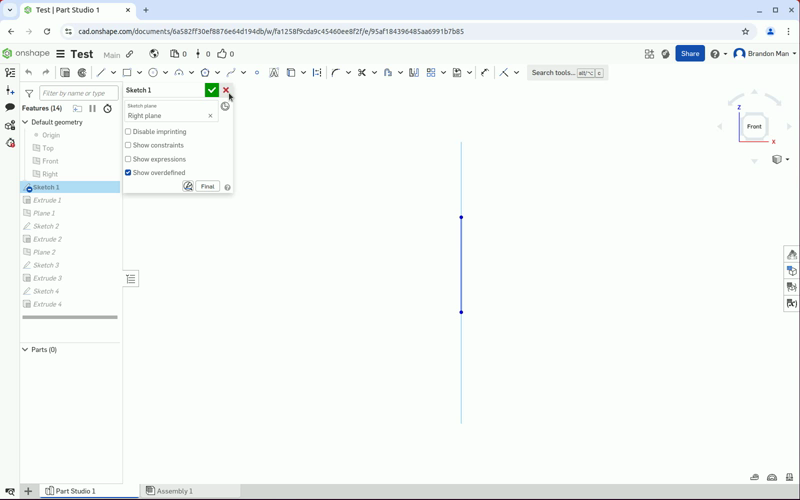
click(229, 92)
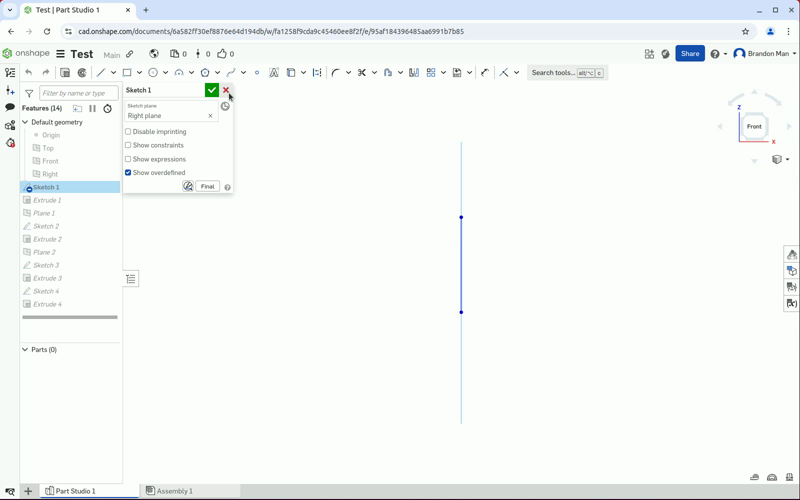
key(shift+s)
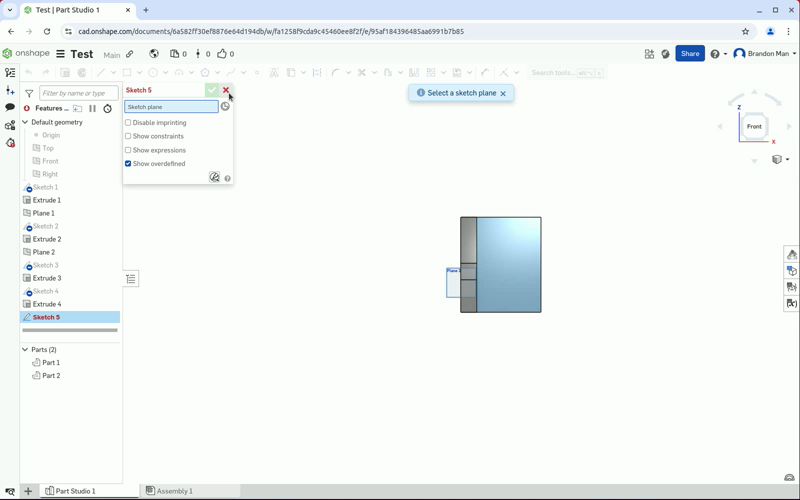
mouse_move(73, 254)
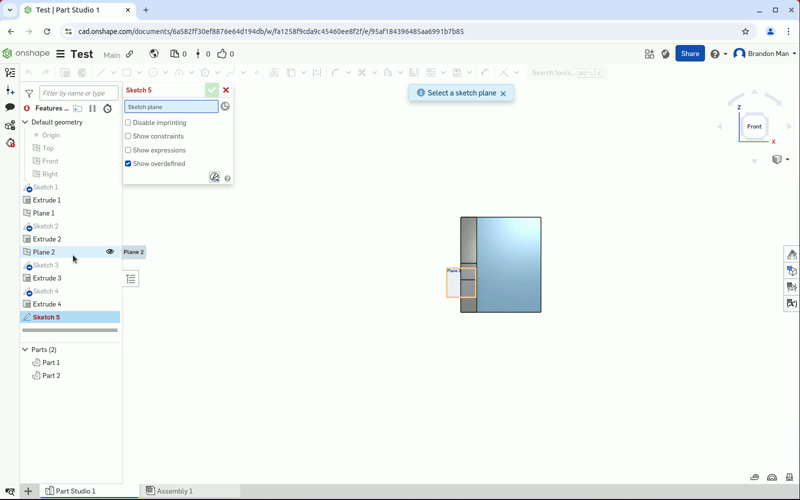
click(73, 254)
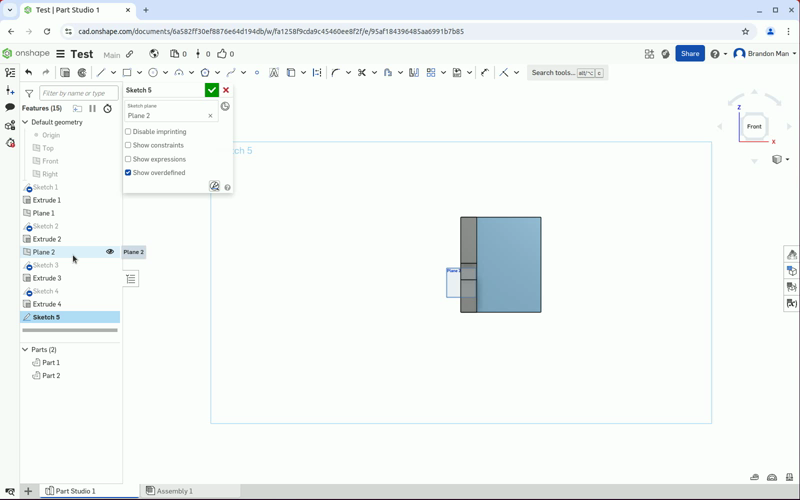
mouse_move(73, 352)
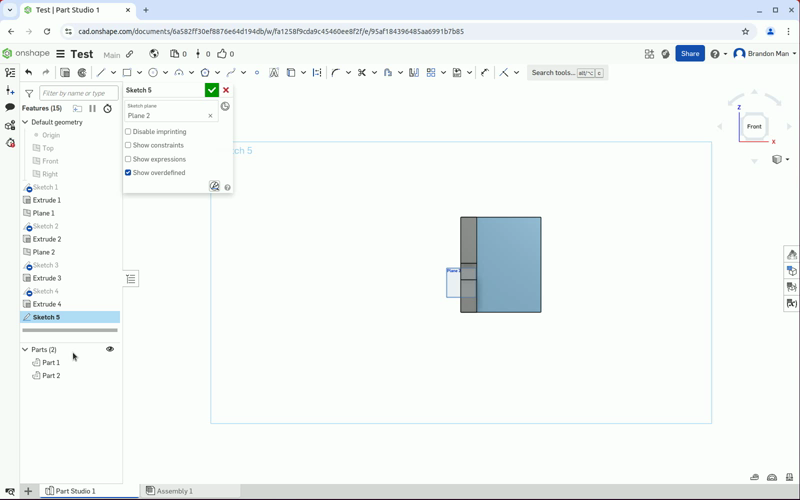
key(y)
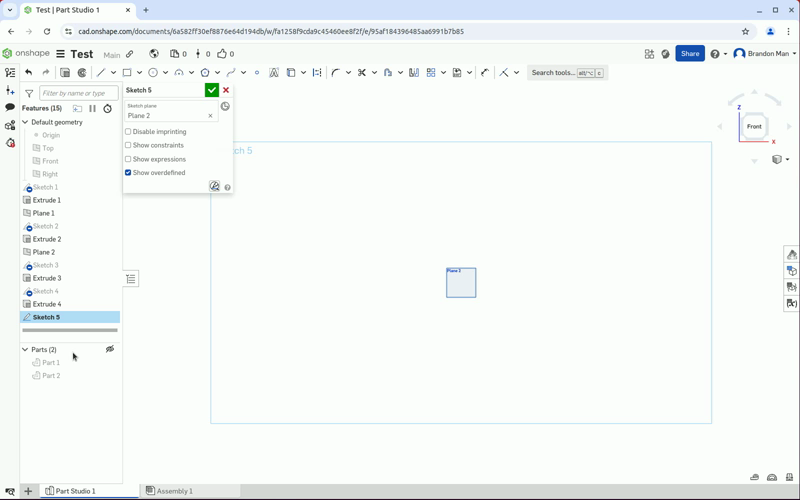
key(l)
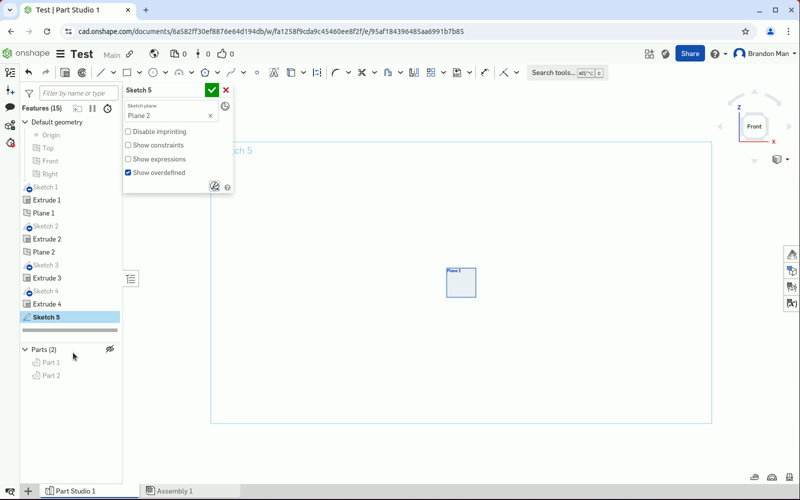
key_down(shift)
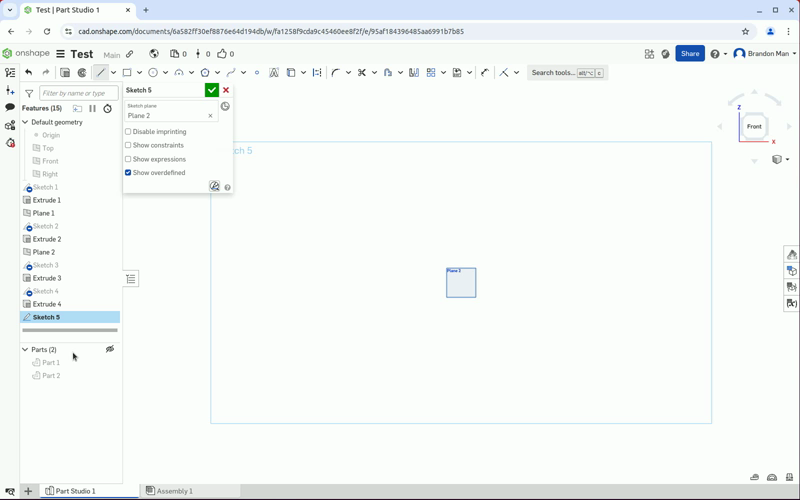
mouse_move(460, 265)
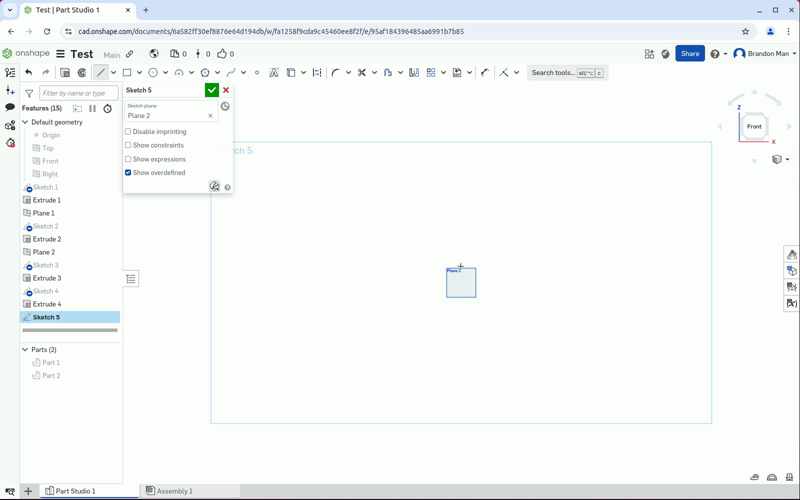
click(460, 265)
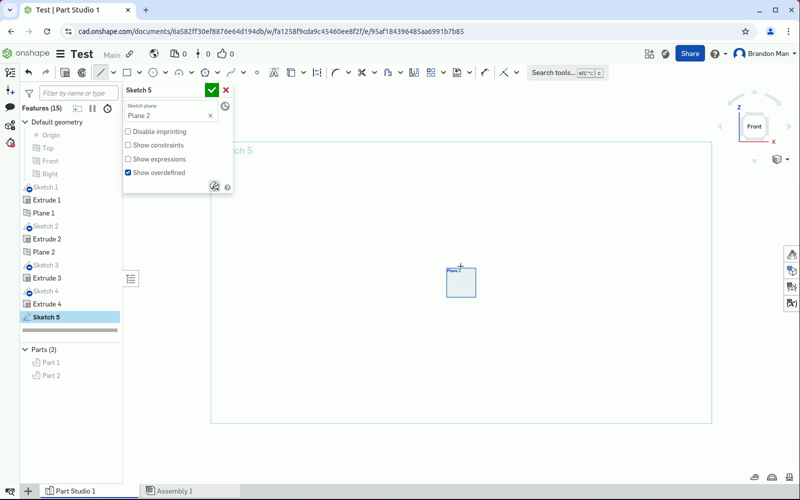
key_up(shift)
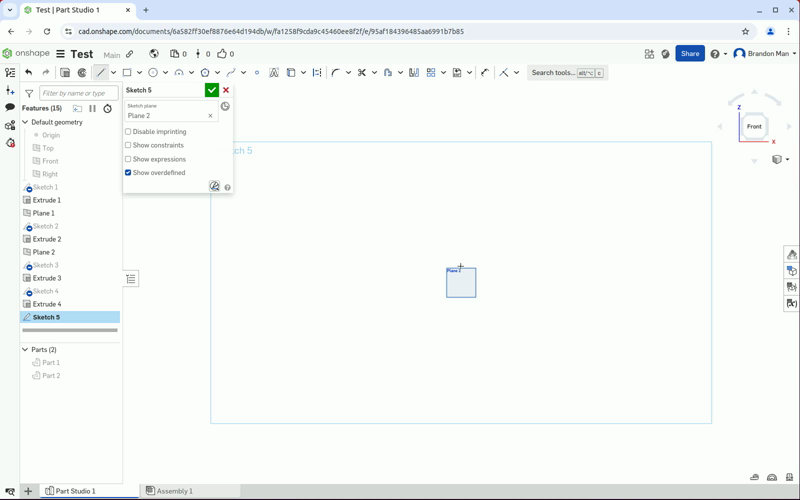
key_down(shift)
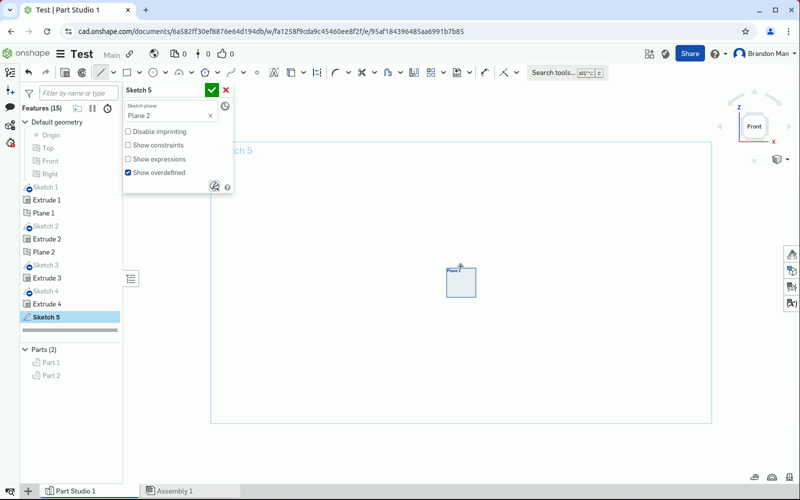
mouse_move(490, 265)
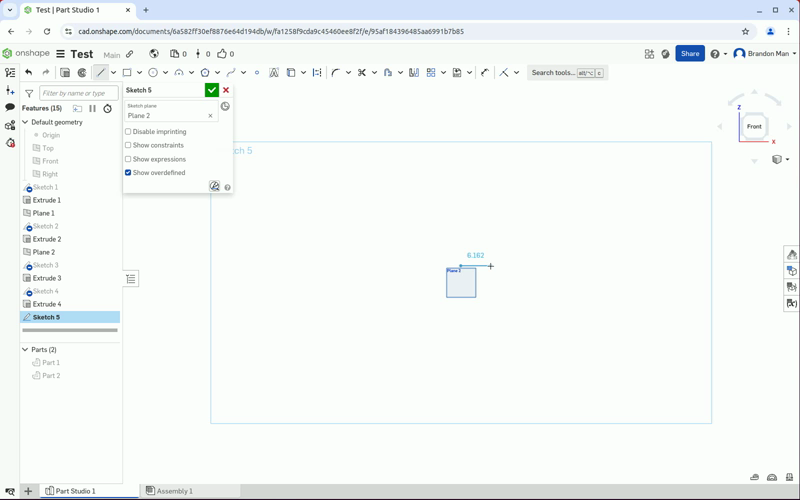
mouse_move(478, 265)
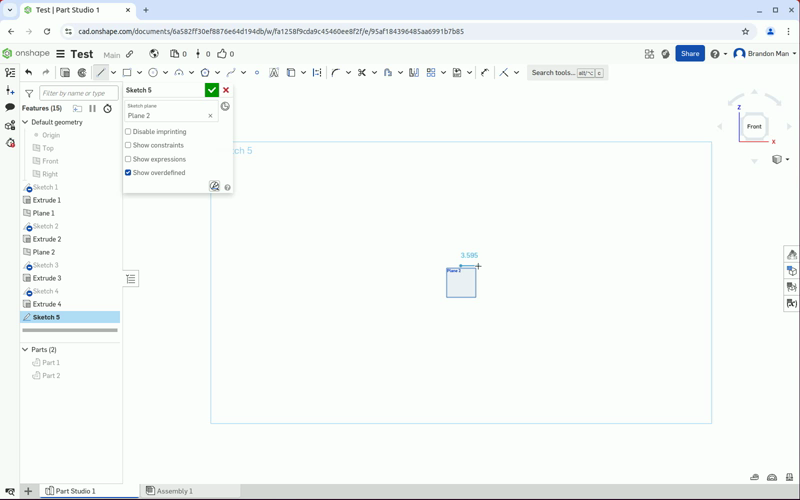
click(478, 265)
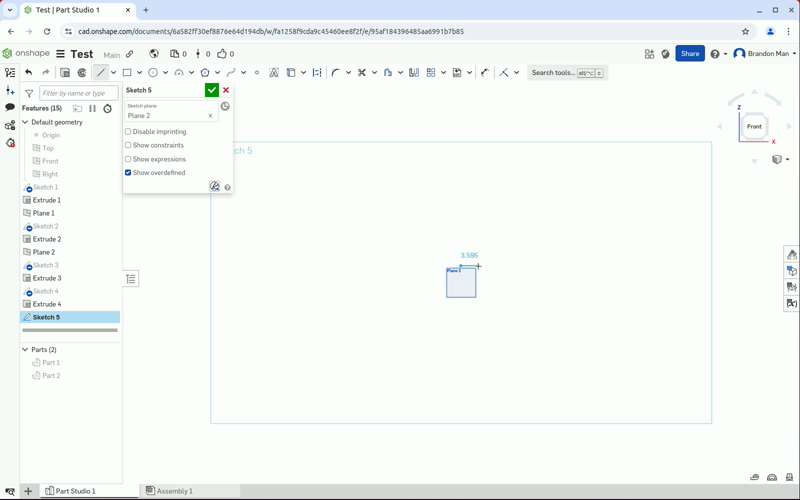
key_up(shift)
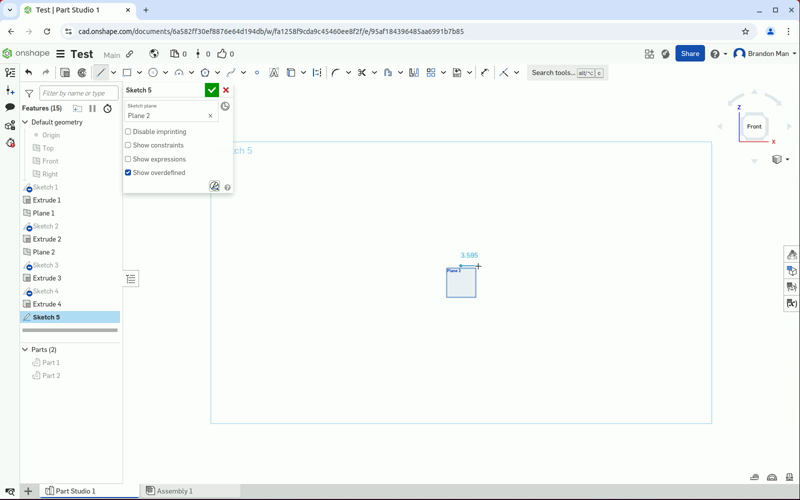
key_down(shift)
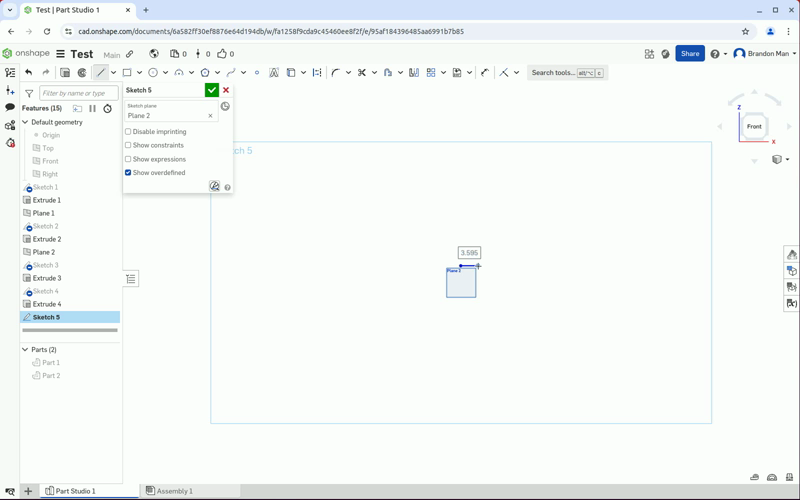
mouse_move(508, 265)
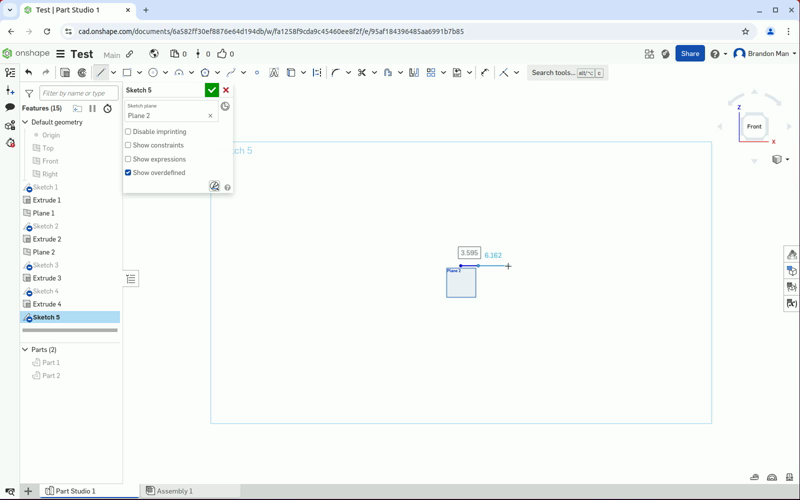
mouse_move(478, 248)
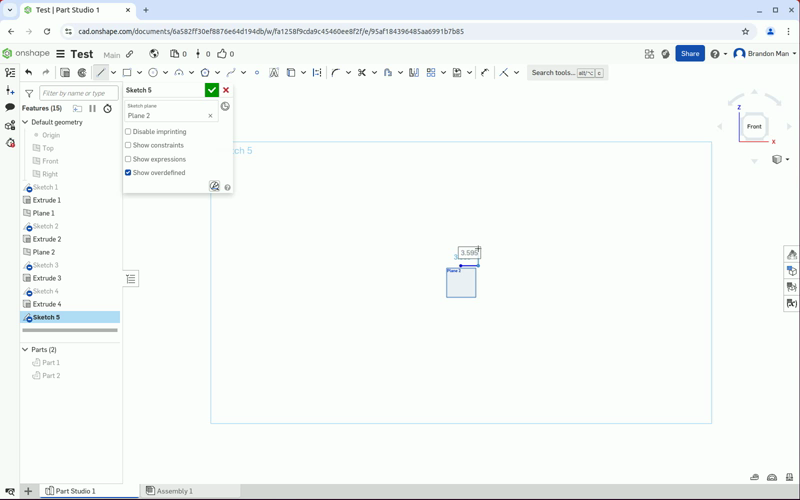
click(478, 248)
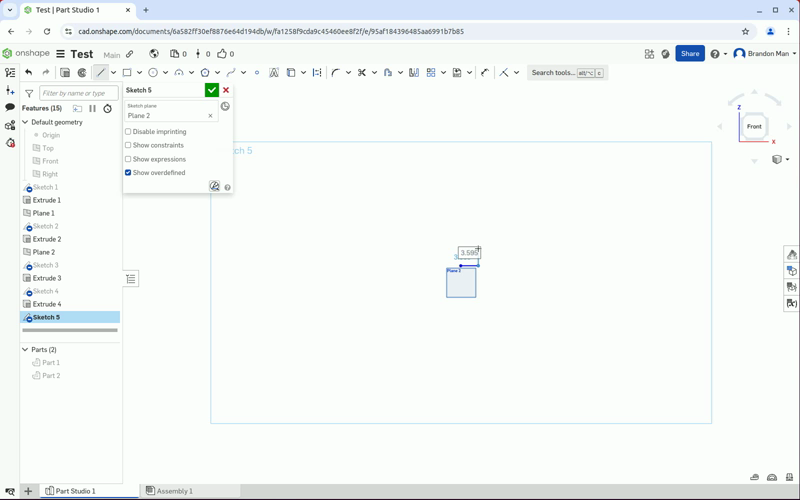
key_up(shift)
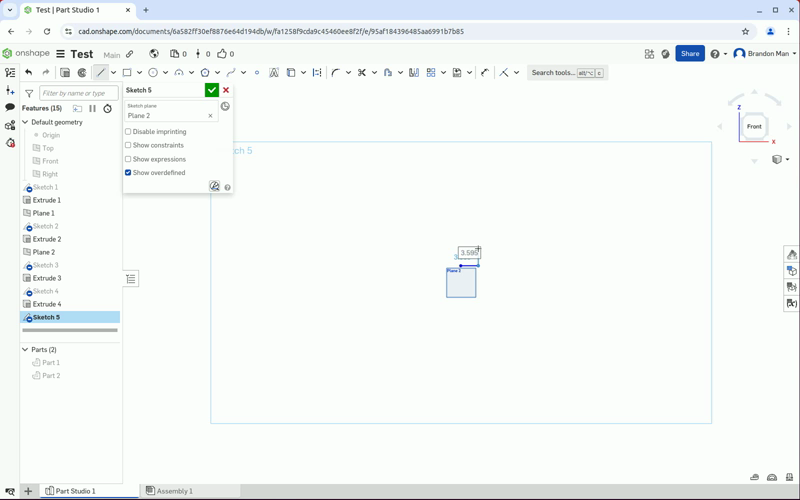
key_down(shift)
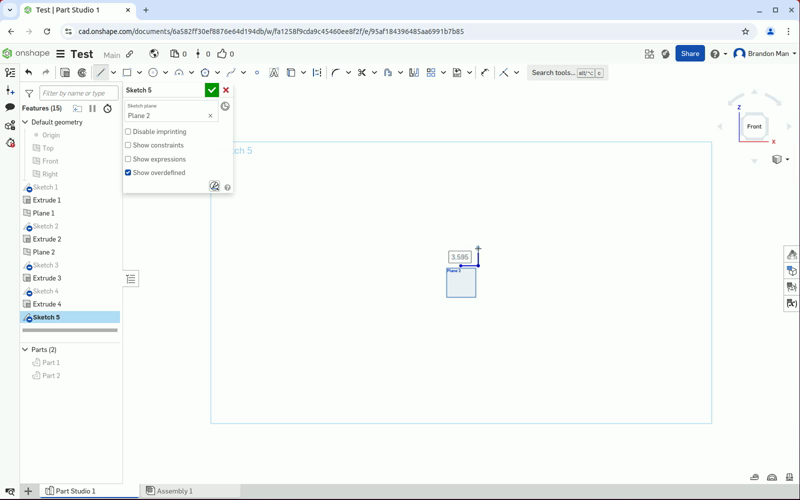
mouse_move(508, 248)
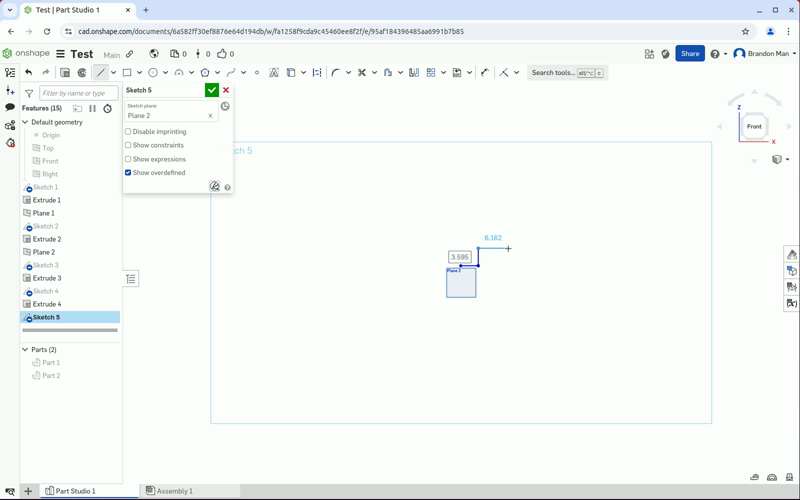
mouse_move(460, 248)
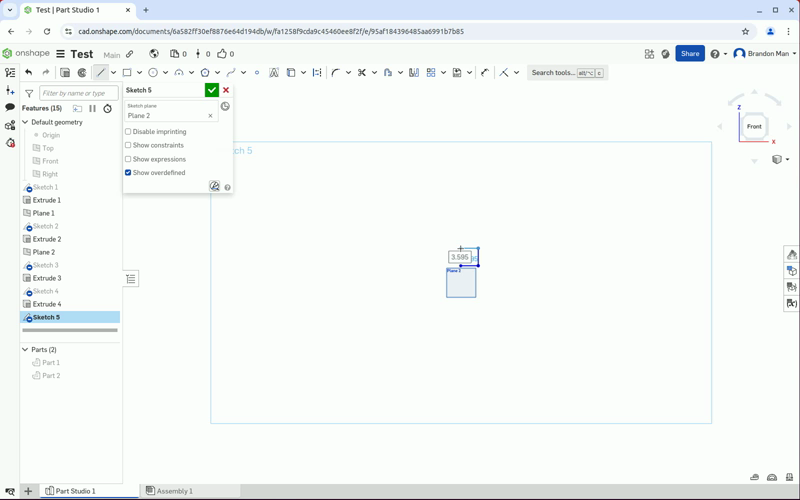
click(460, 248)
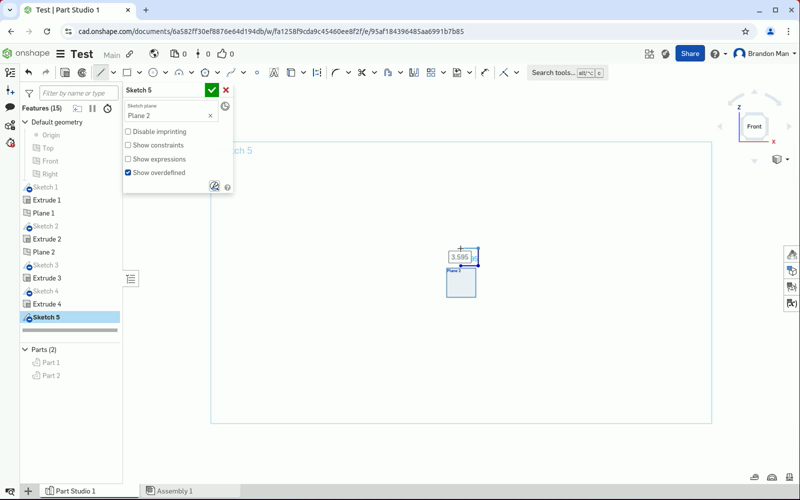
key_up(shift)
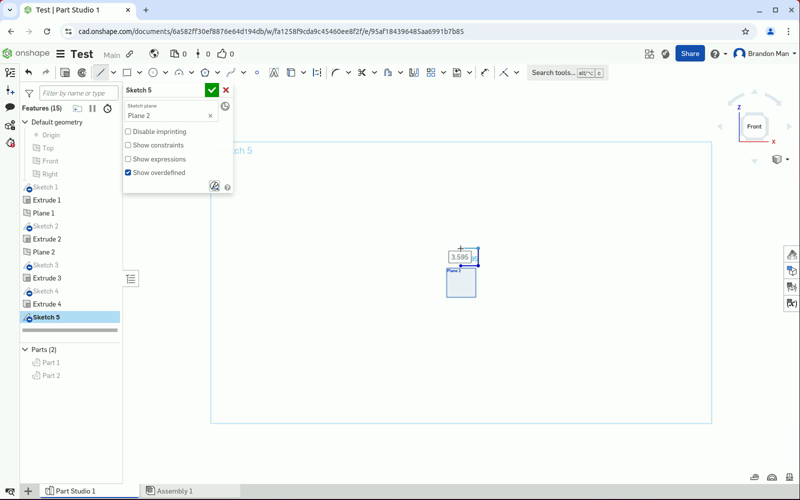
mouse_move(490, 248)
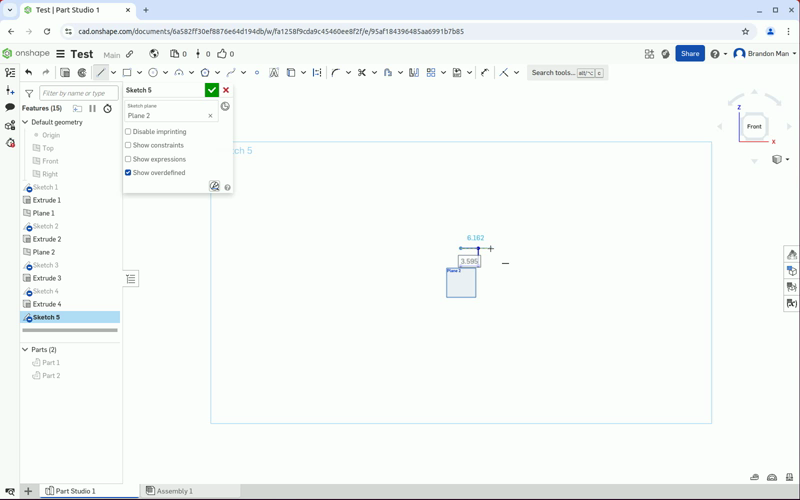
key_down(shift)
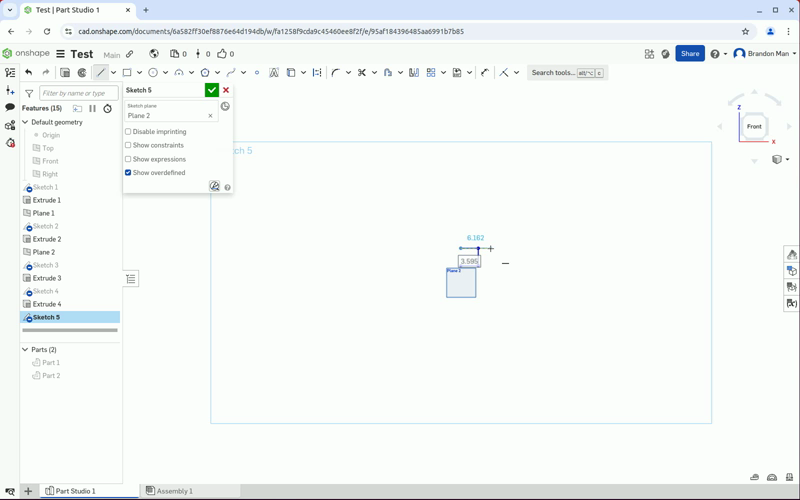
mouse_move(460, 265)
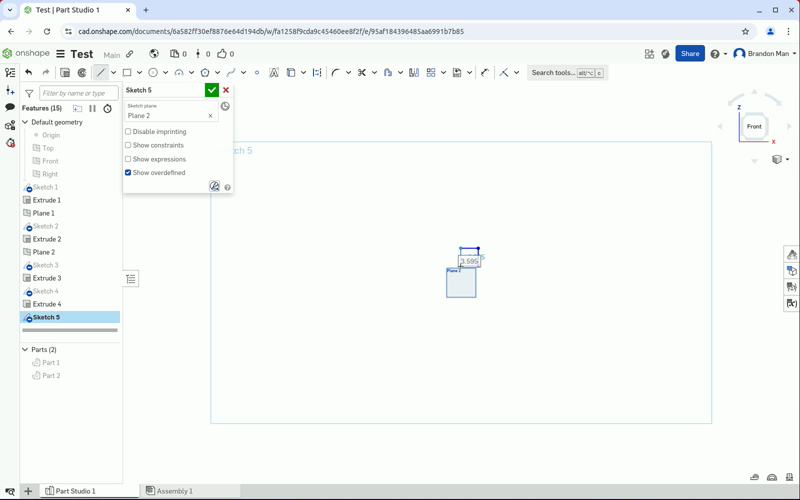
key_up(shift)
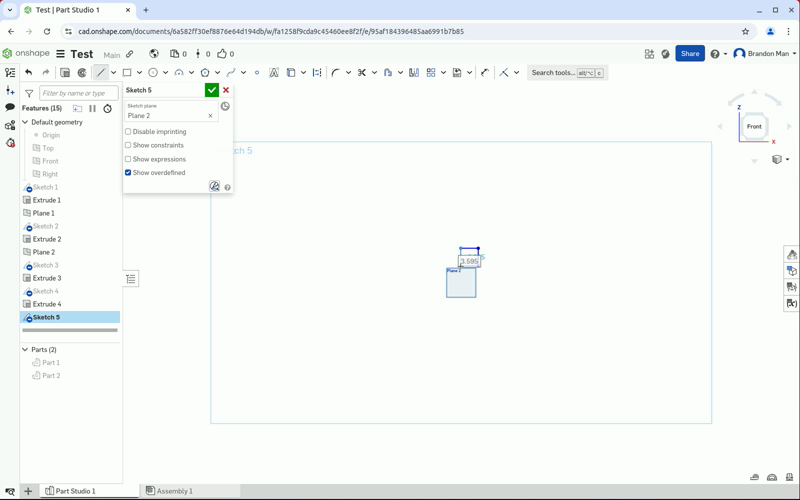
click(460, 265)
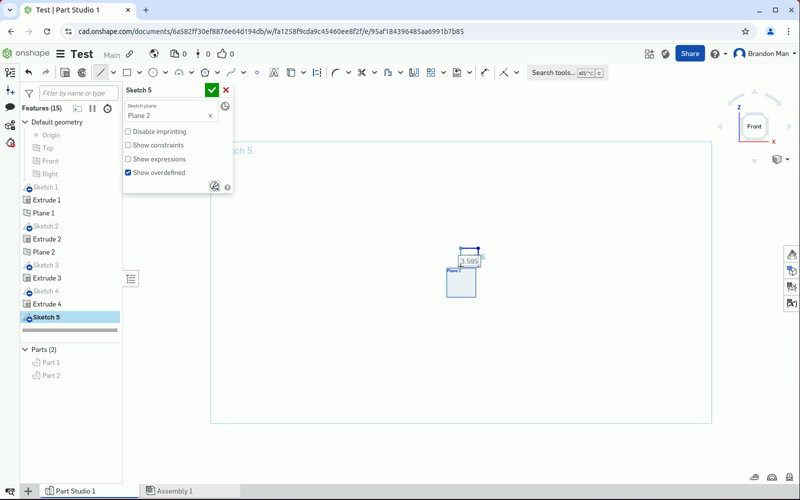
key(esc)
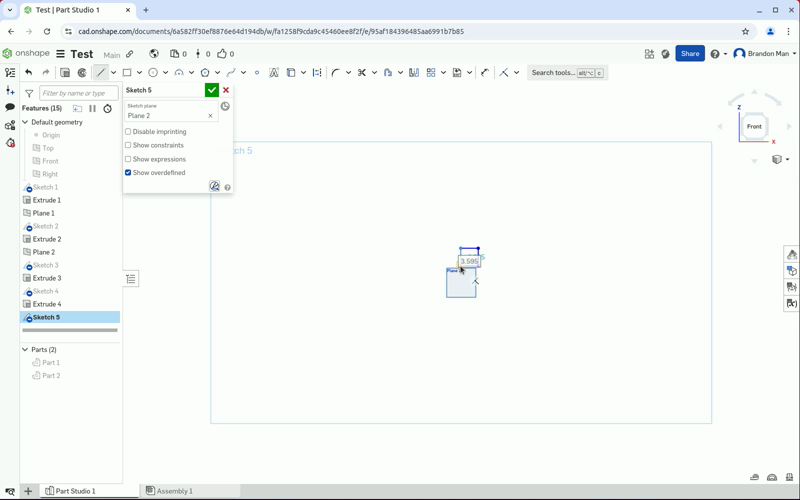
mouse_move(469, 264)
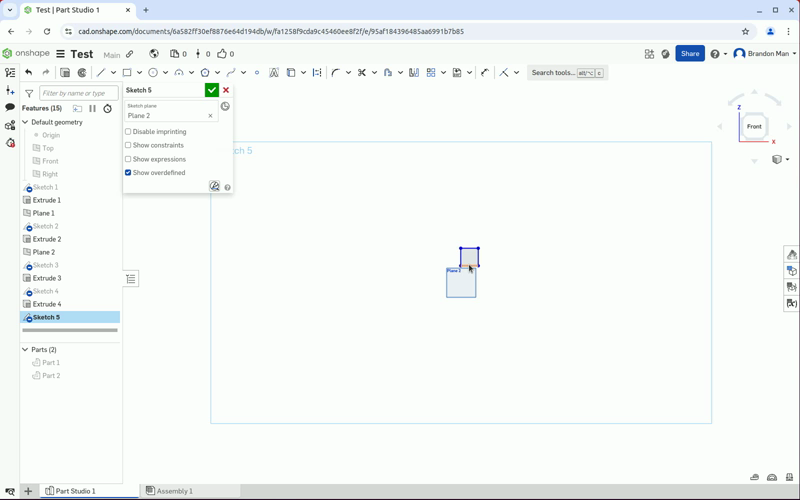
scroll(6)
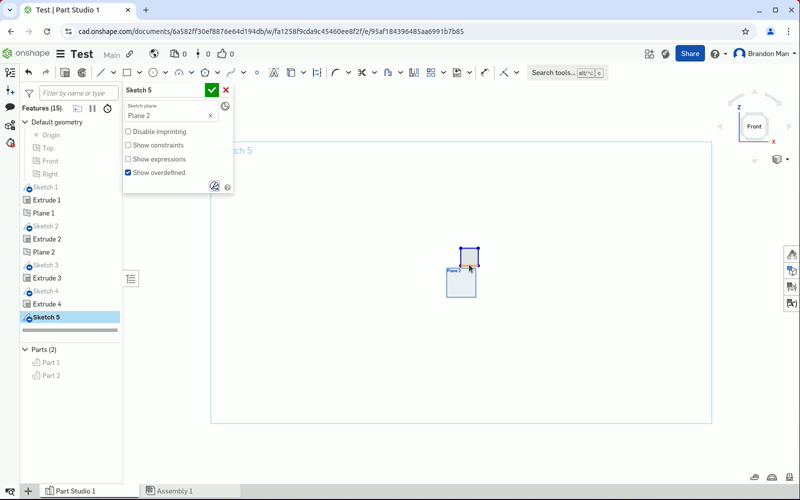
scroll(6)
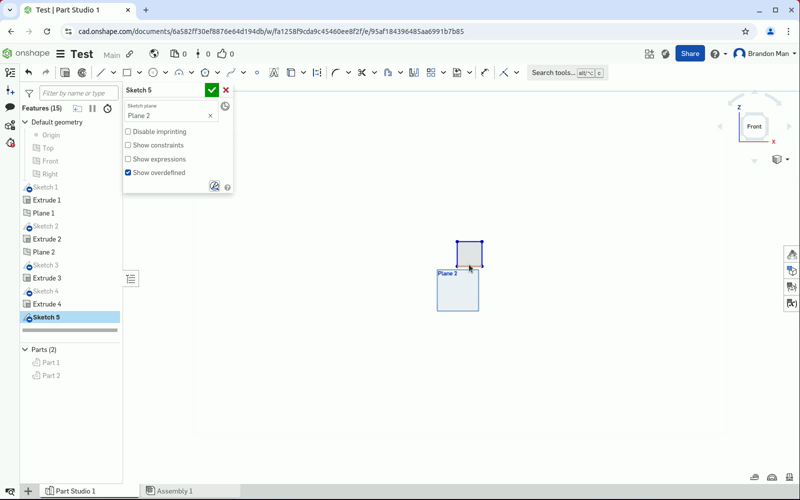
scroll(6)
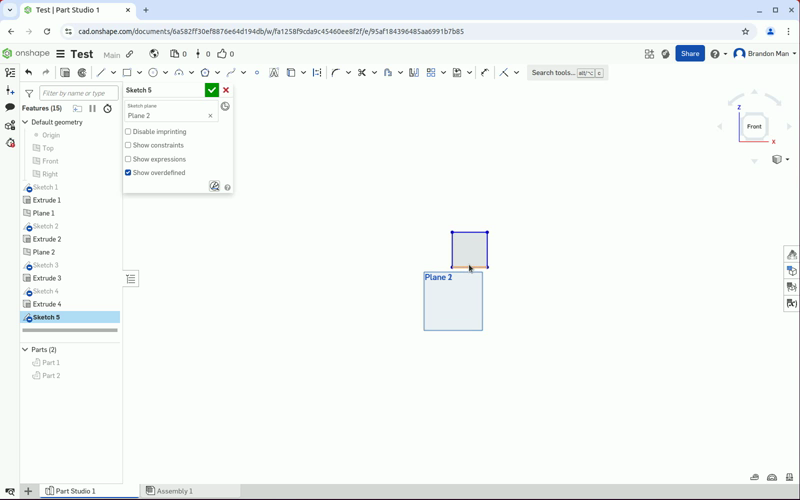
scroll(6)
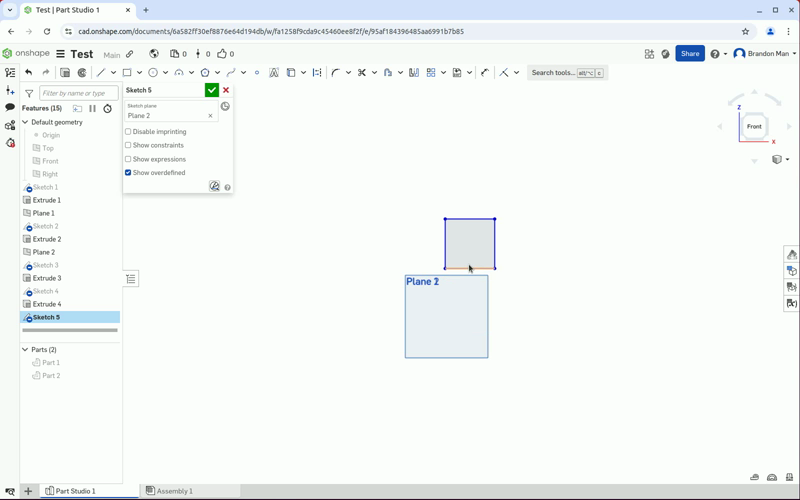
scroll(6)
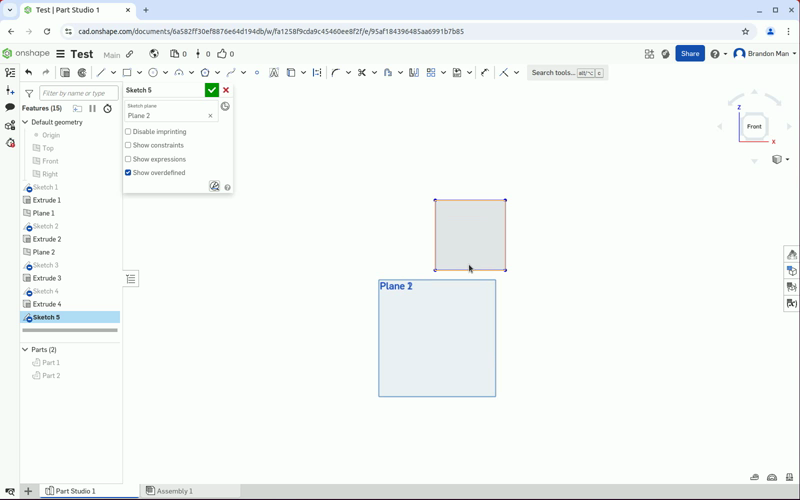
scroll(6)
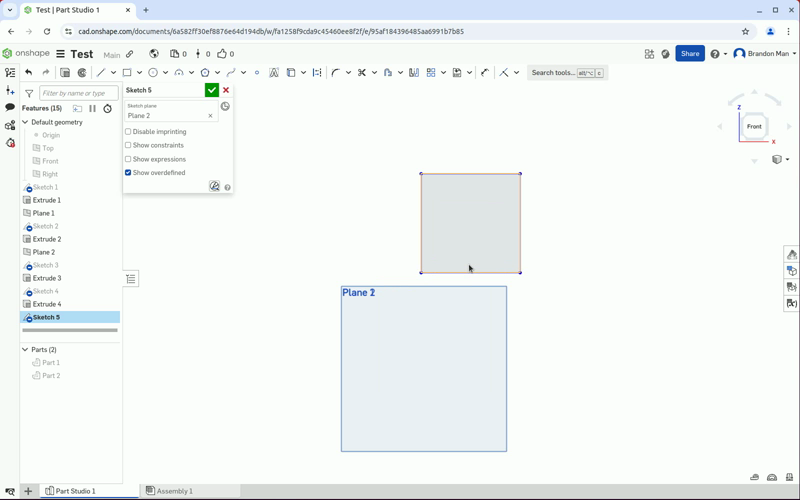
scroll(6)
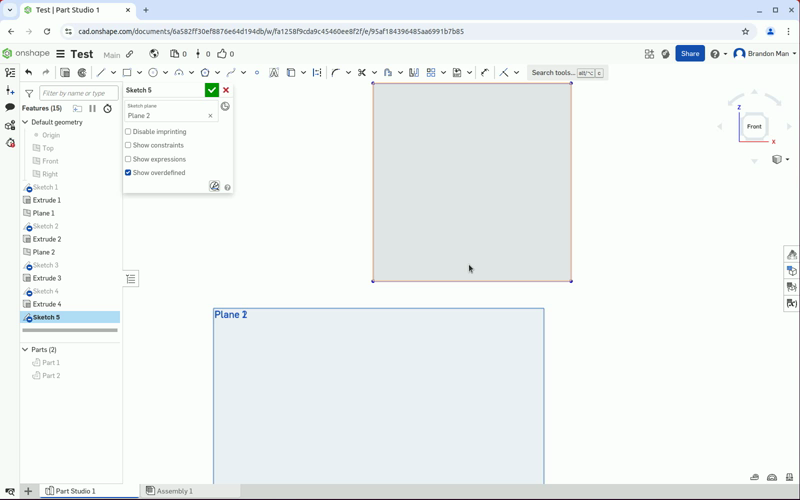
click(469, 264)
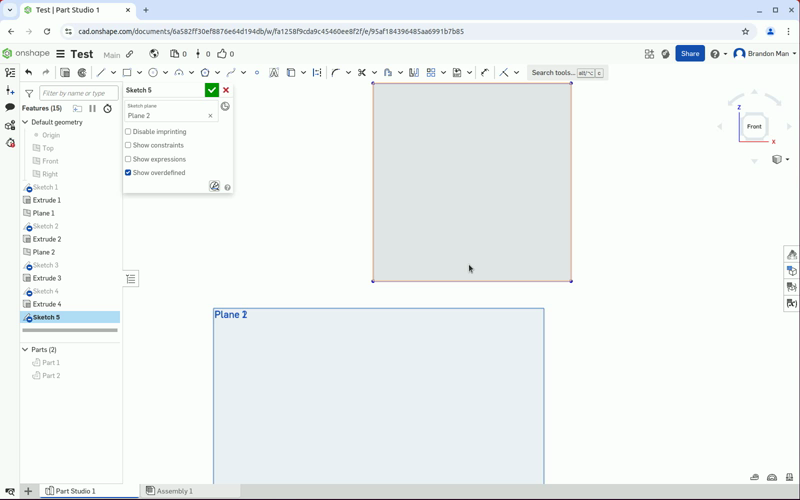
scroll(-6)
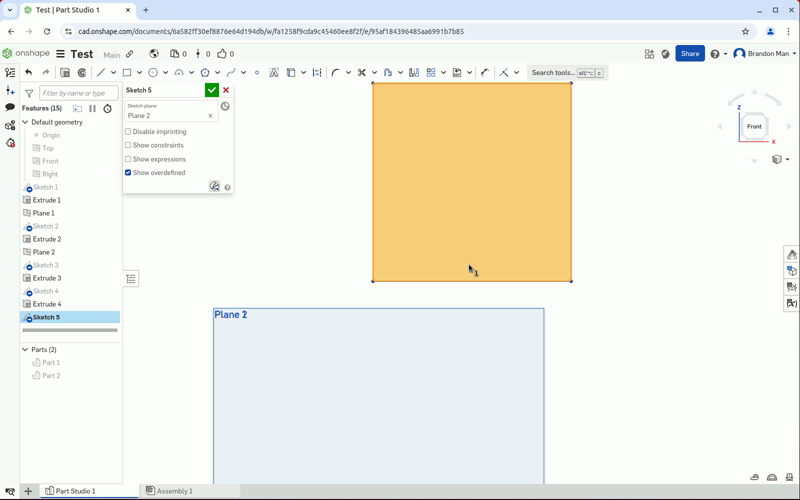
scroll(-6)
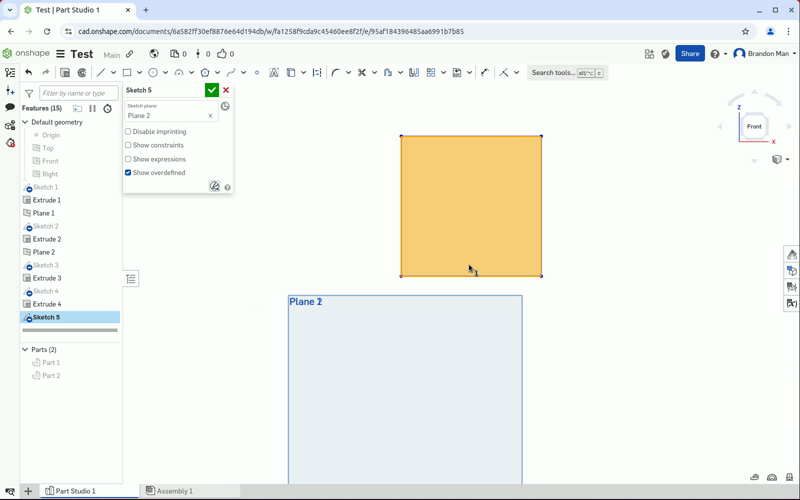
scroll(-6)
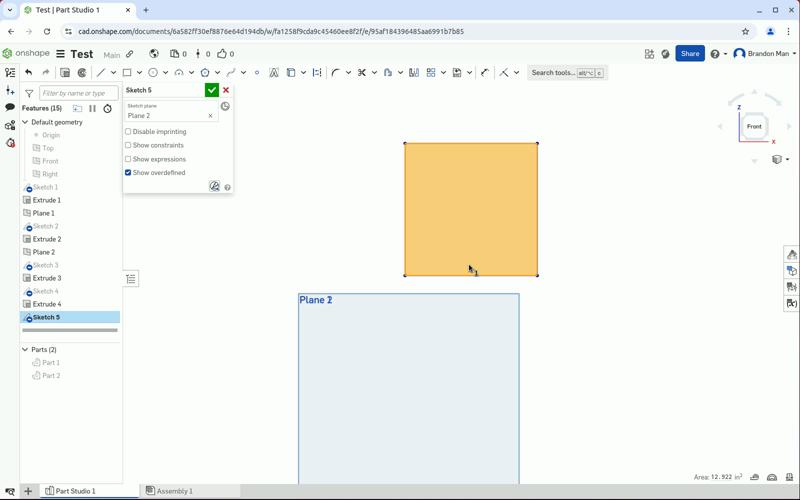
scroll(-6)
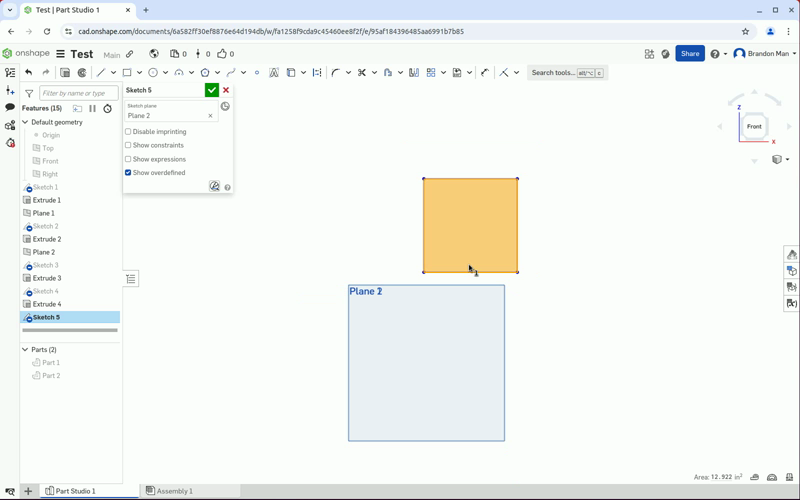
scroll(-6)
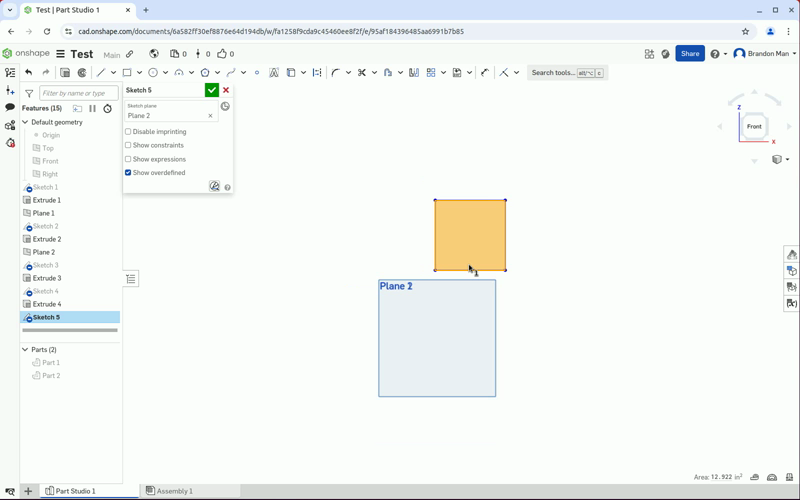
scroll(-6)
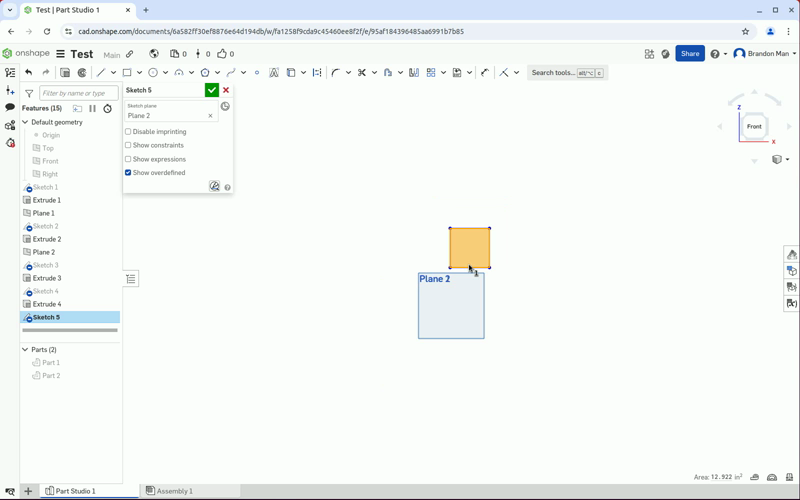
scroll(-6)
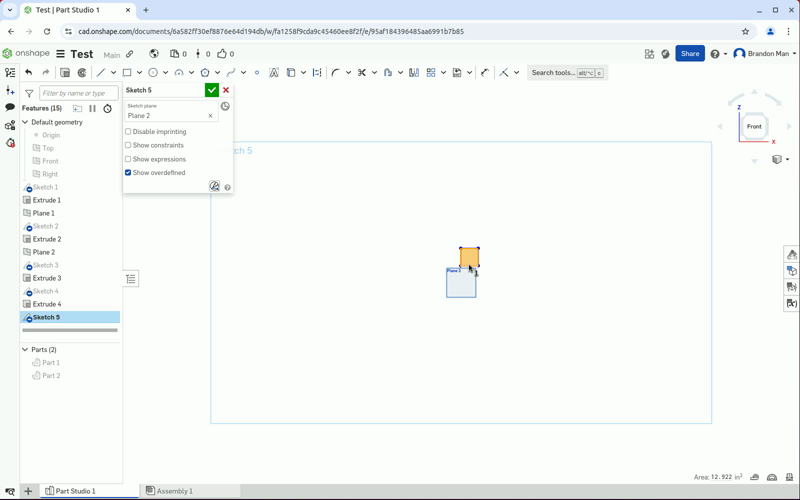
mouse_move(73, 352)
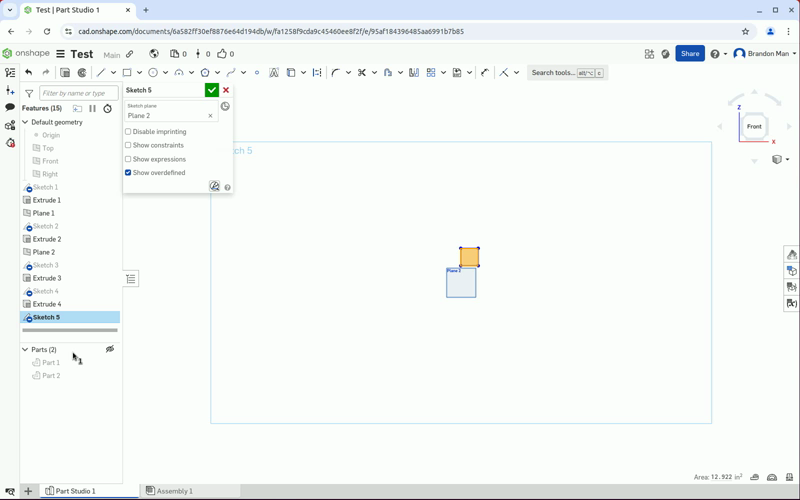
key(shift+y)
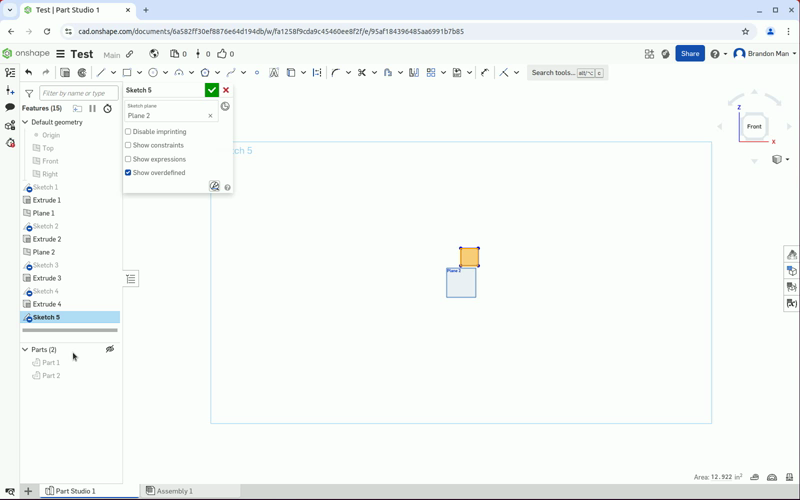
key(shift+e)
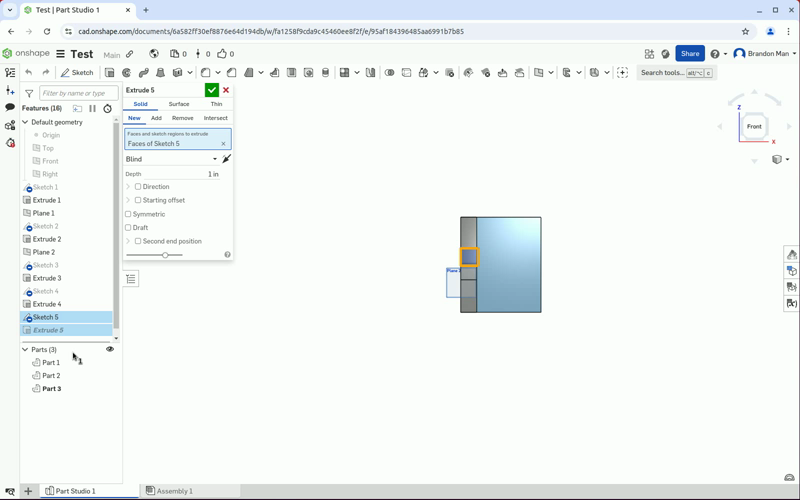
mouse_move(143, 106)
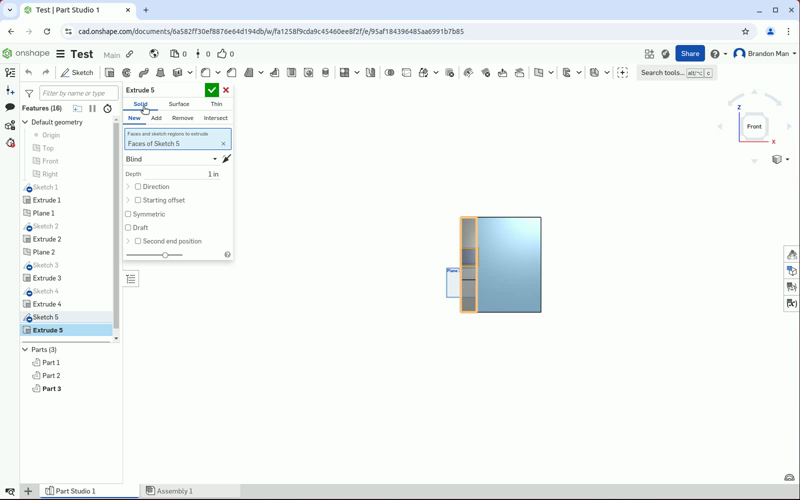
click(143, 106)
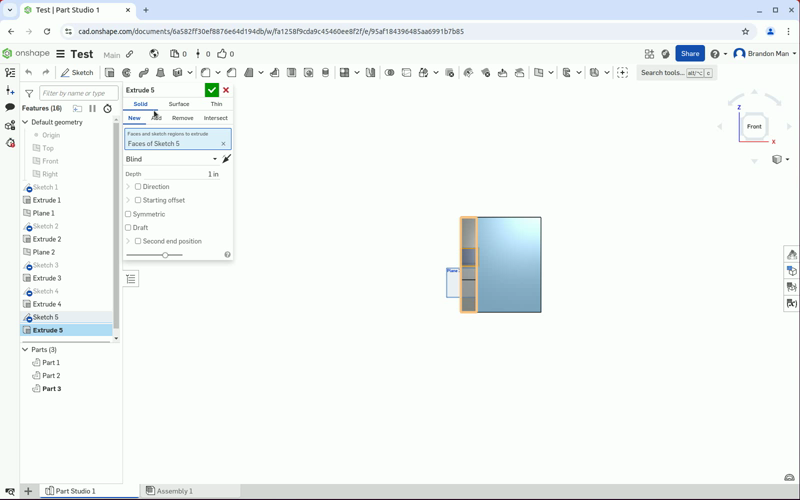
mouse_move(186, 120)
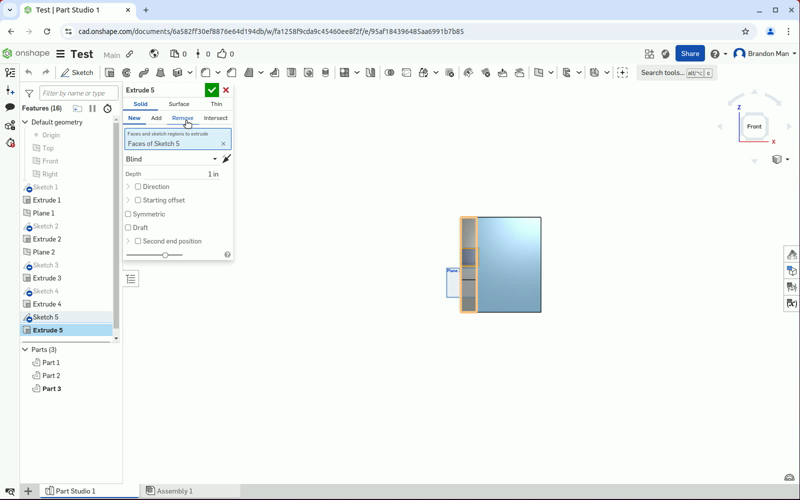
click(186, 120)
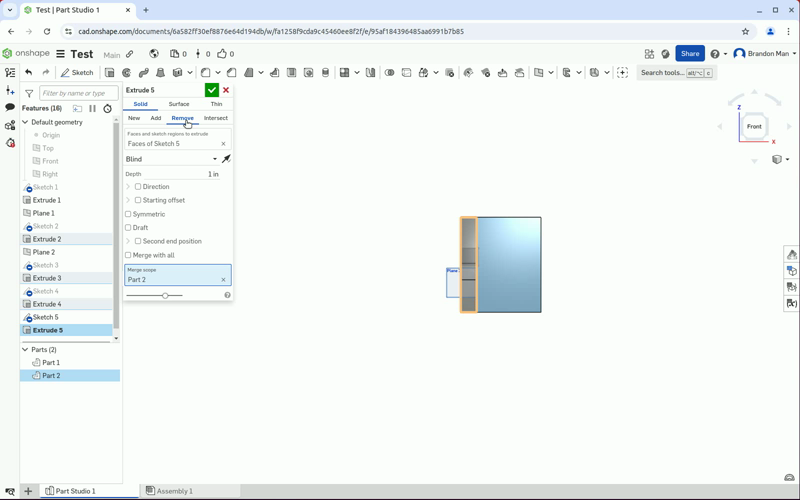
key(tab, 4)
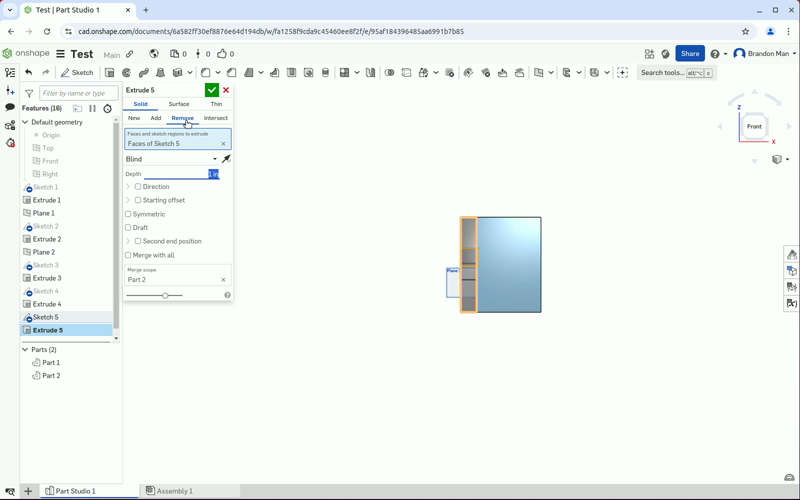
text(6.499)
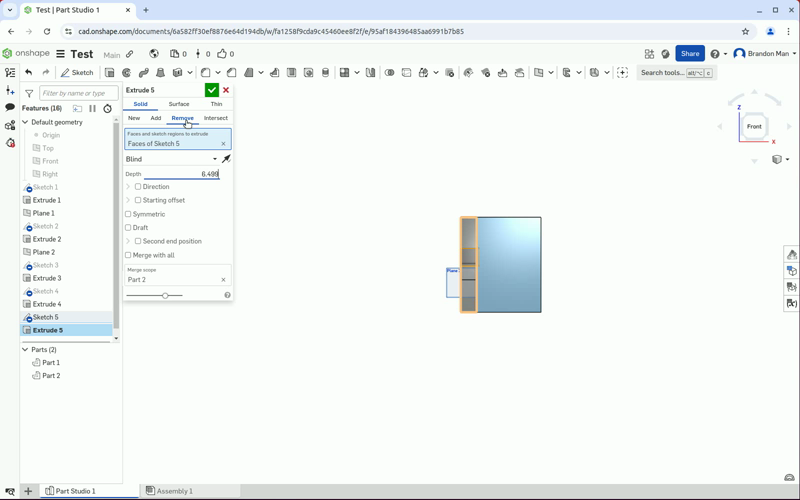
key(tab, 6)
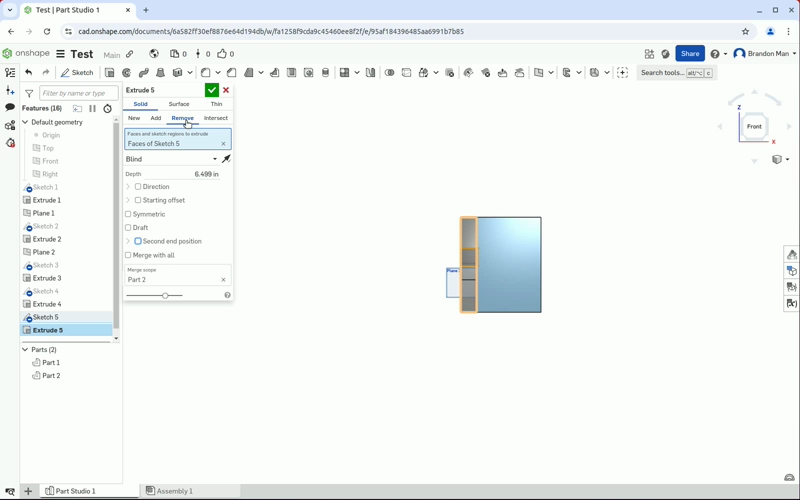
key(space)
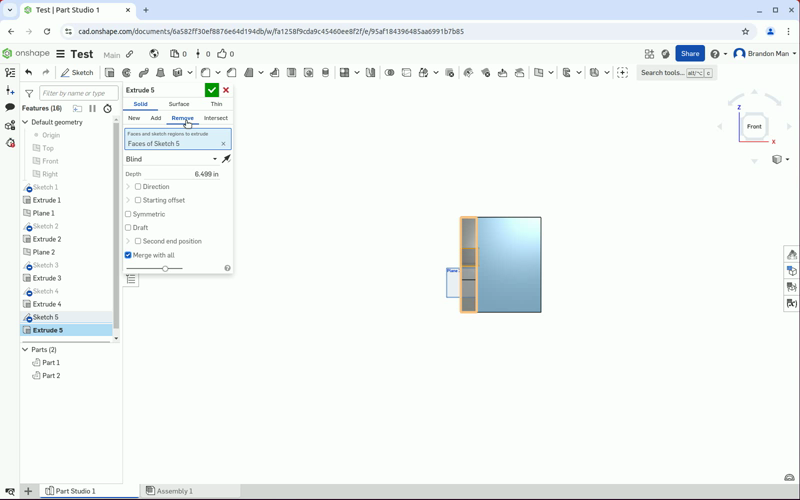
key(enter)
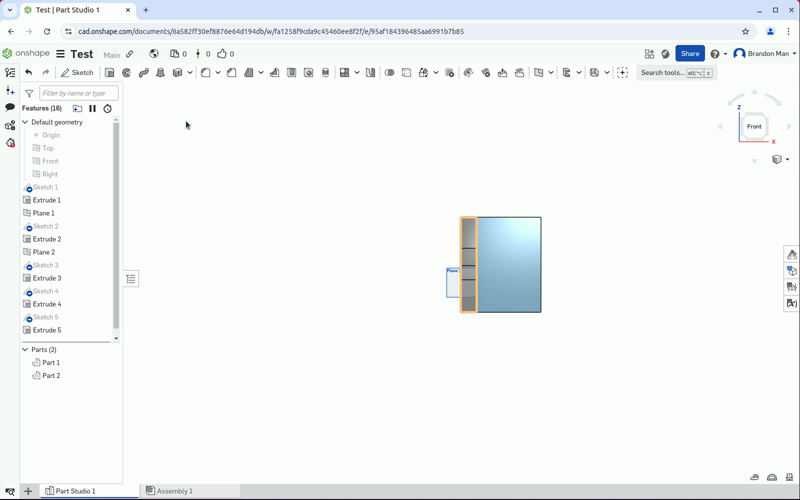
key(shift+h)
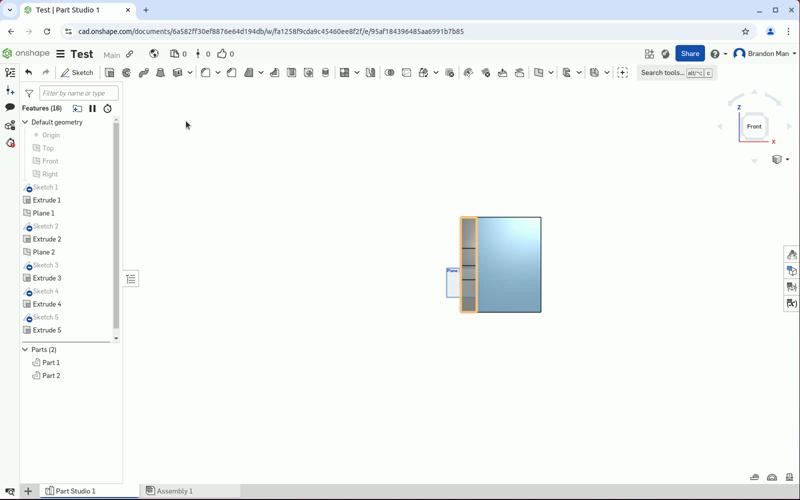
key(shift+h)
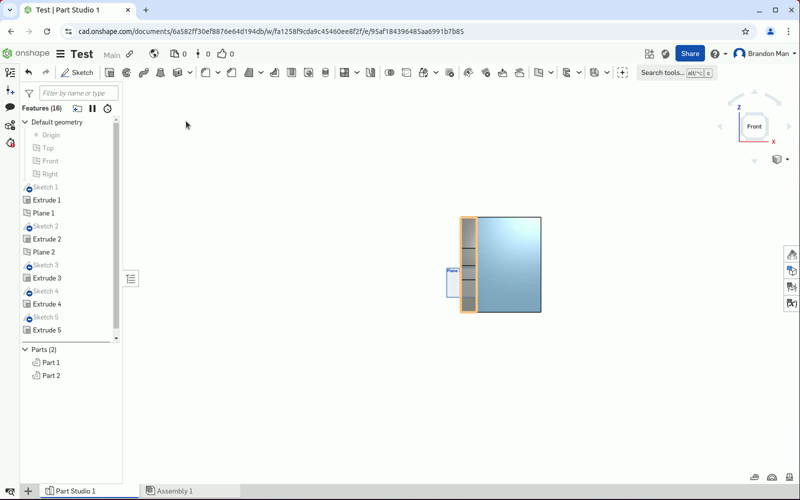
key(shift+7)
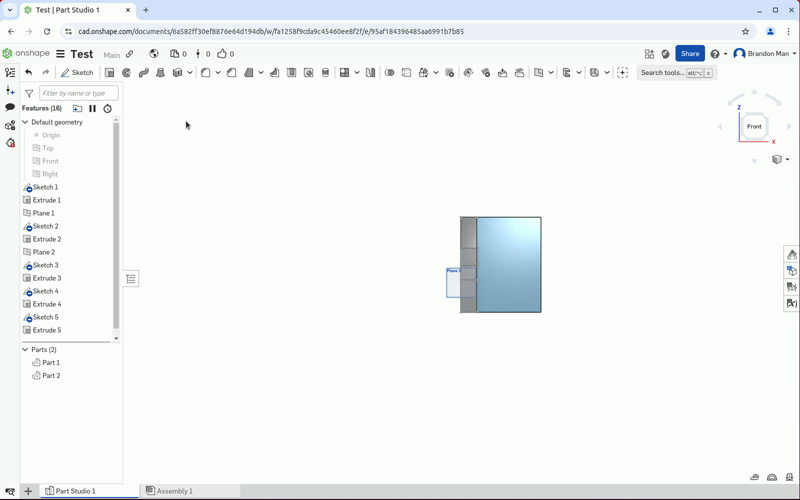
key(left, 2)
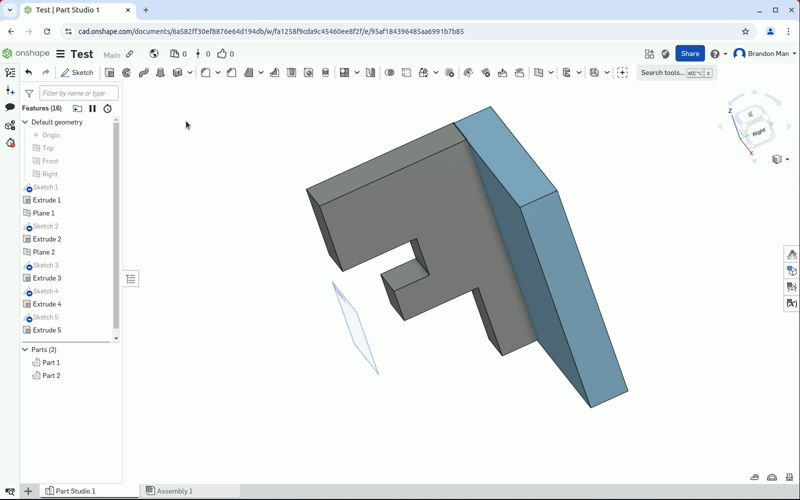
key(down, 2)
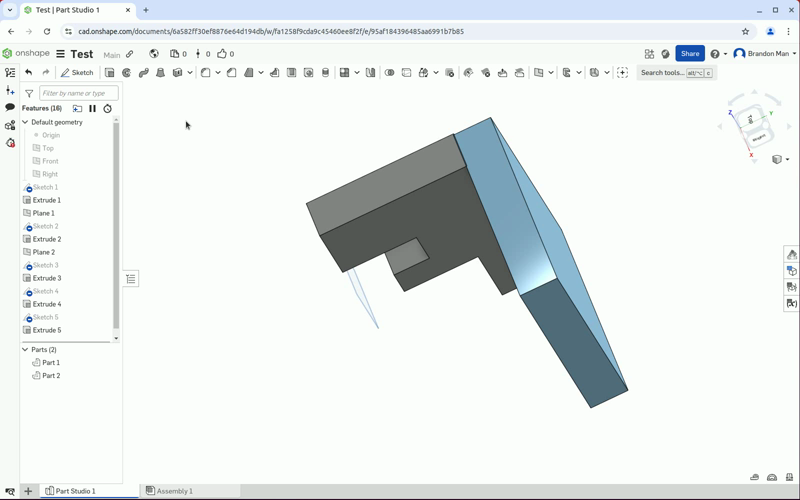
key(up, 2)
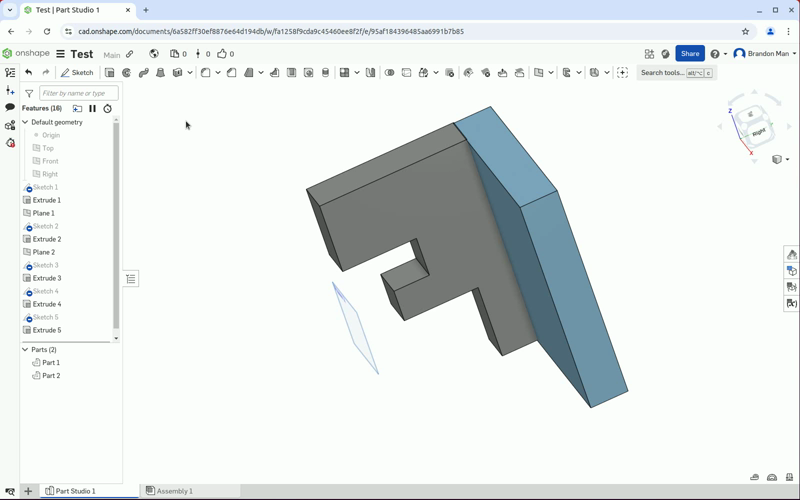
key(right, 2)
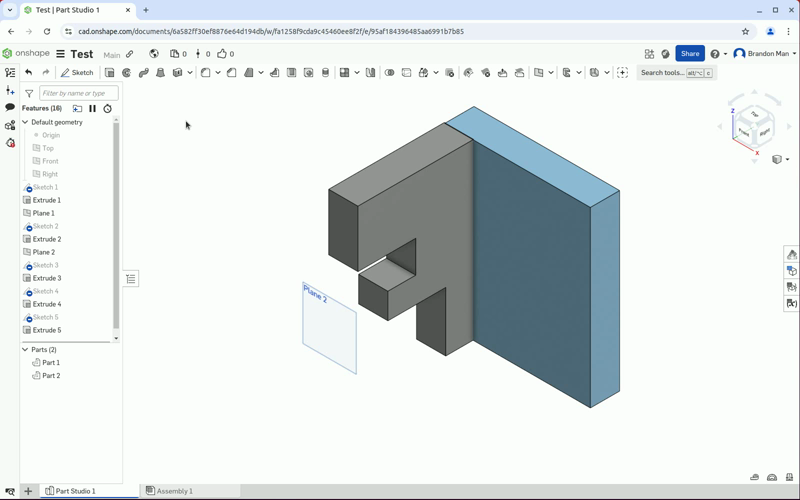
mouse_move(69, 189)
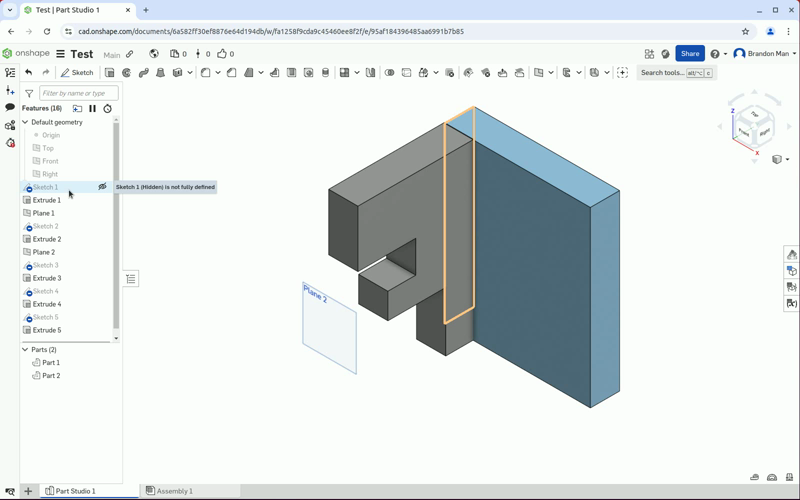
click(69, 189)